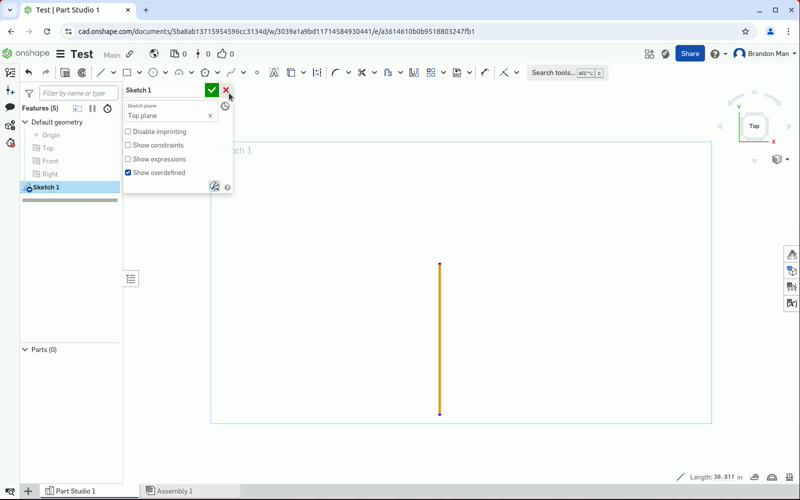
key(shift+h)
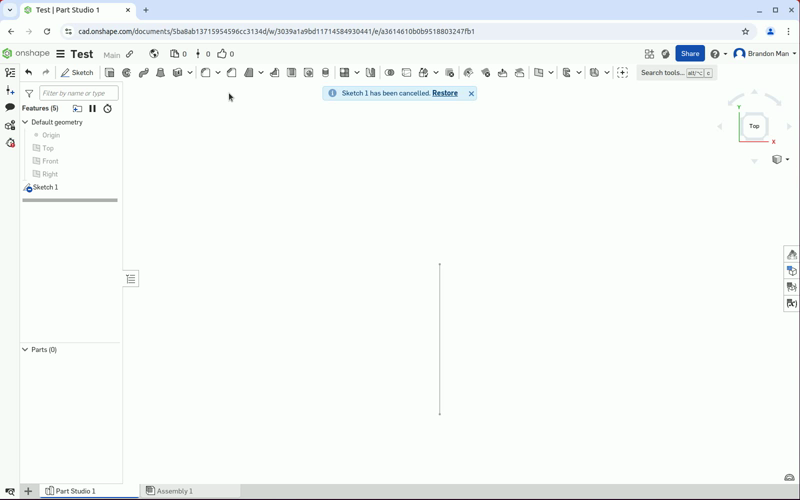
mouse_move(73, 352)
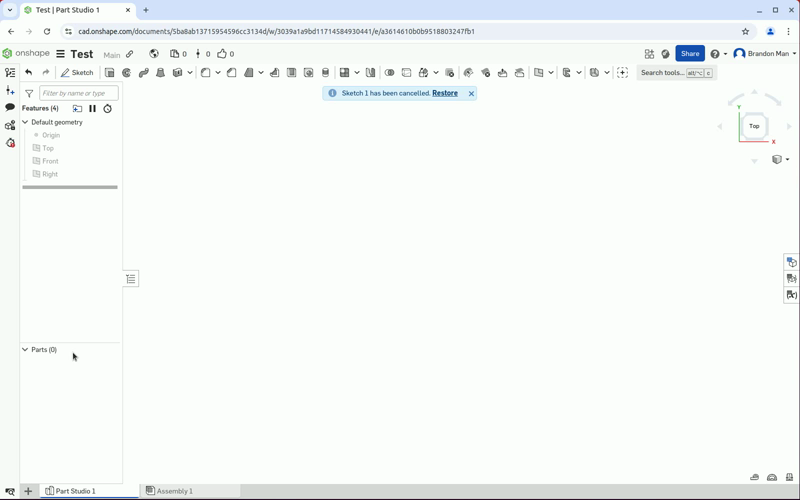
key(y)
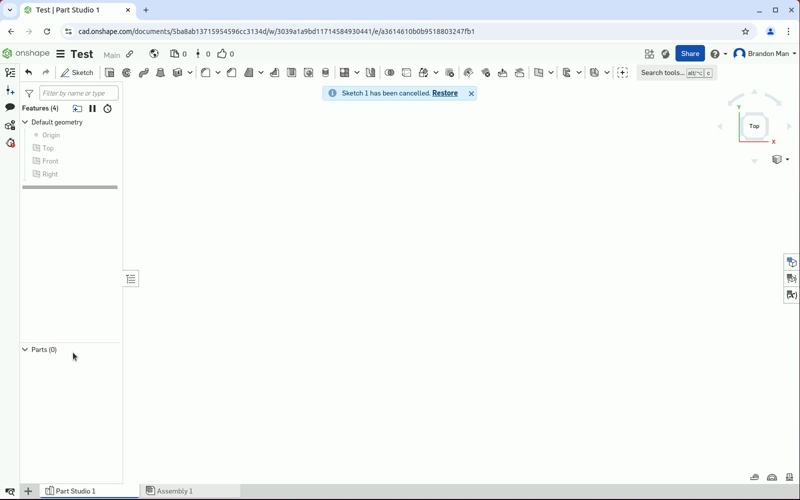
key(shift+p)
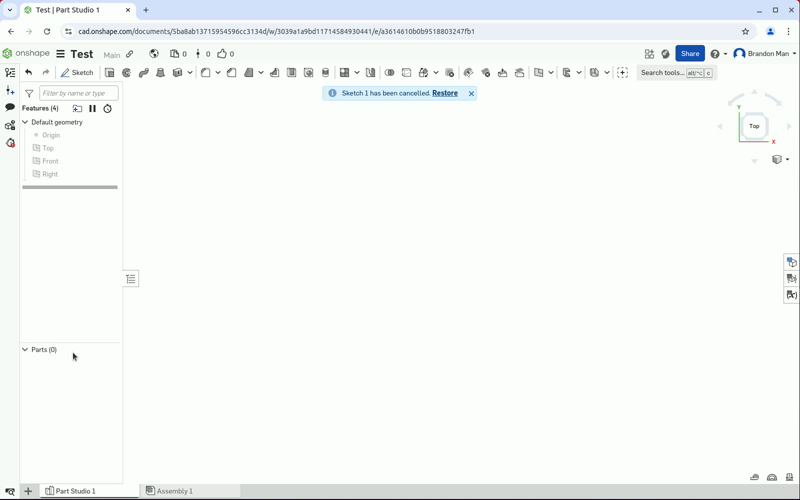
key(space)
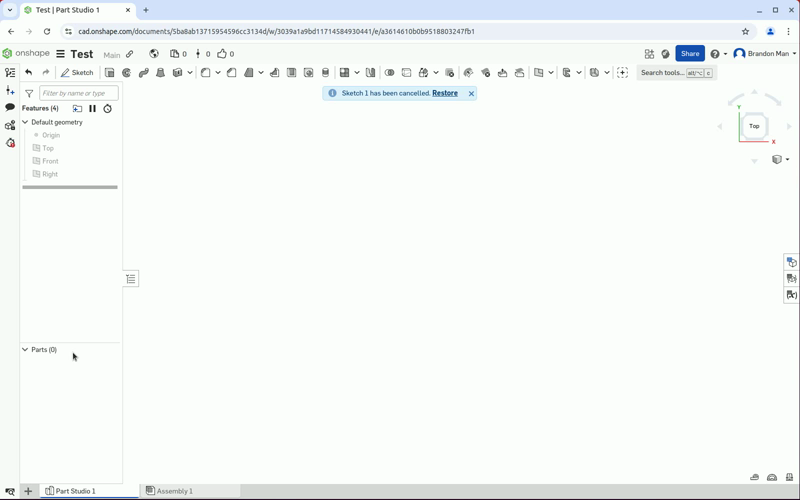
key_down(shift)
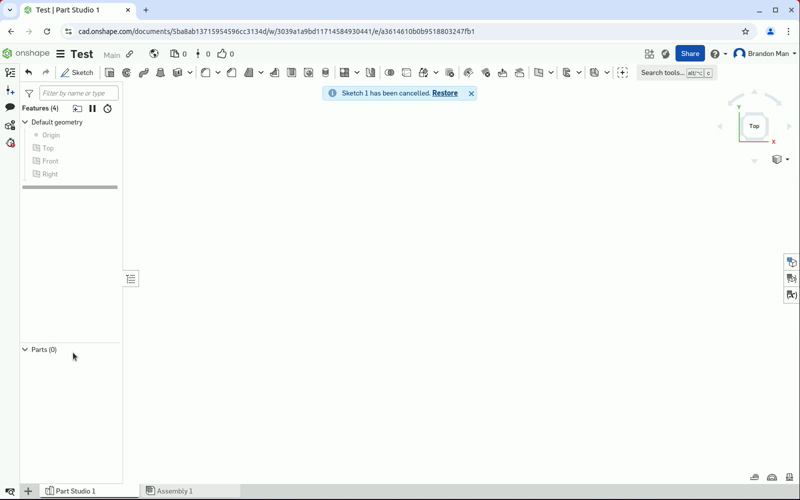
key(up)
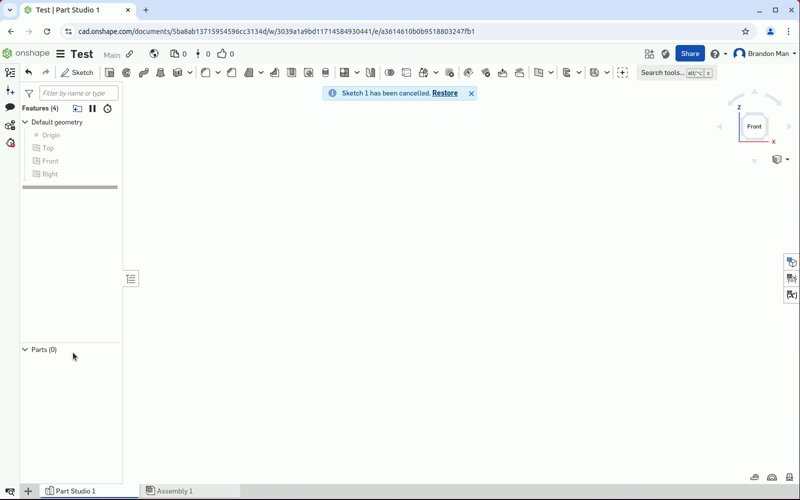
key_up(shift)
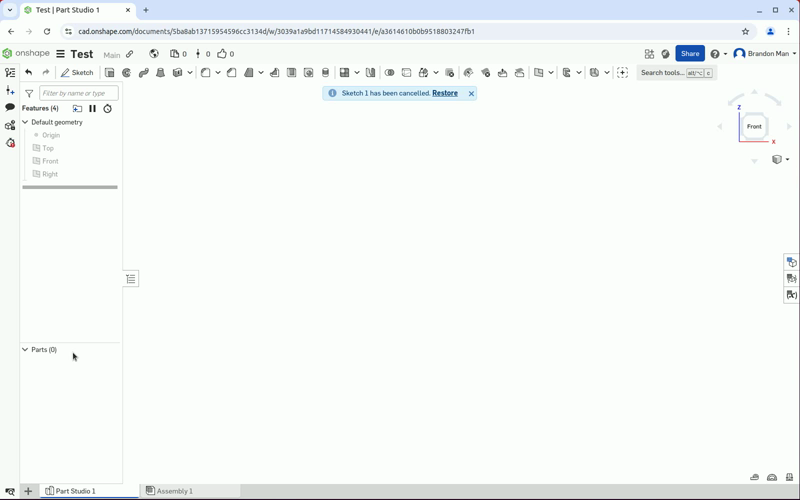
mouse_move(73, 352)
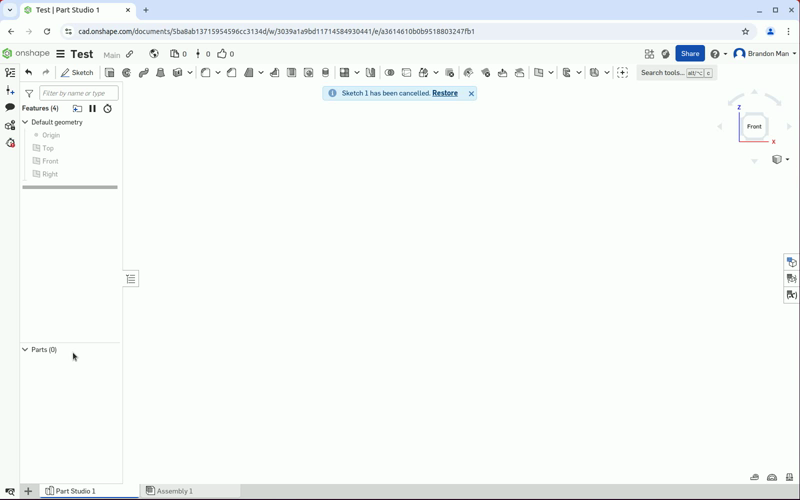
key(shift+y)
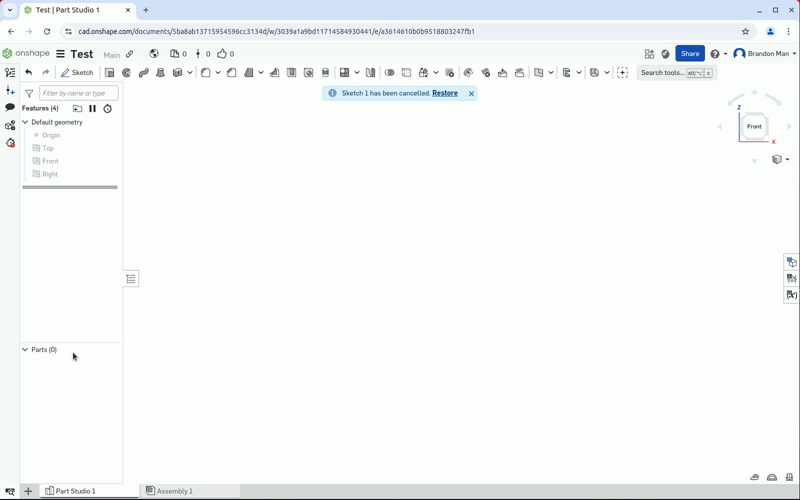
key(shift+s)
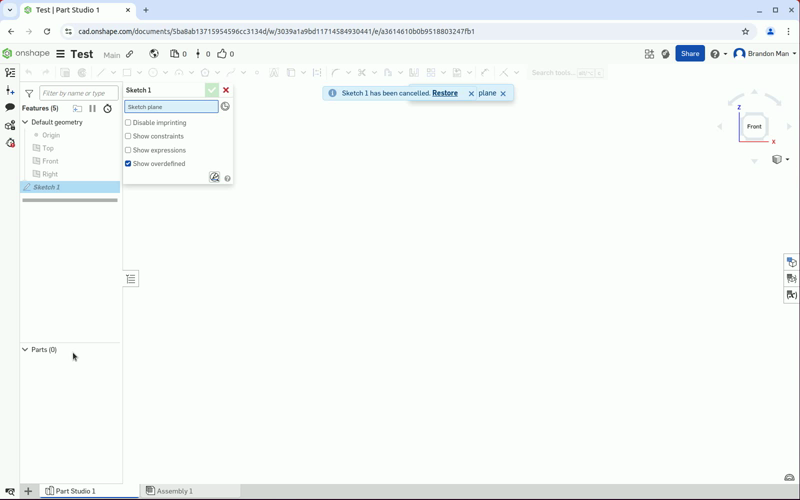
mouse_move(73, 163)
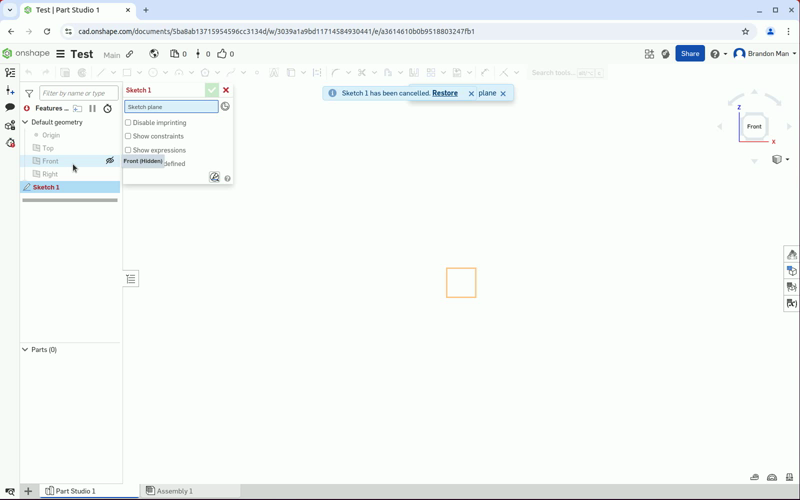
click(73, 163)
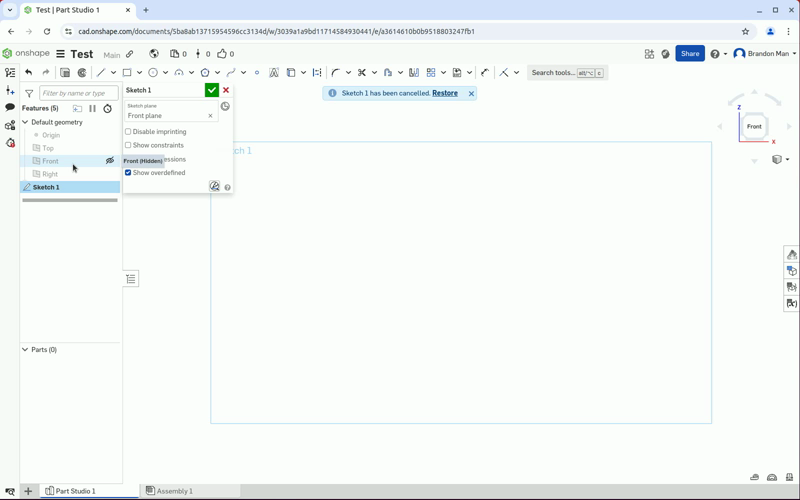
mouse_move(73, 352)
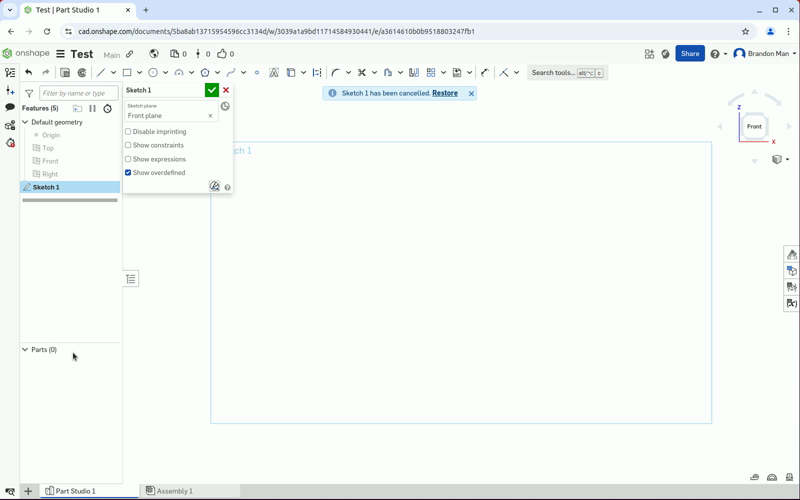
key(y)
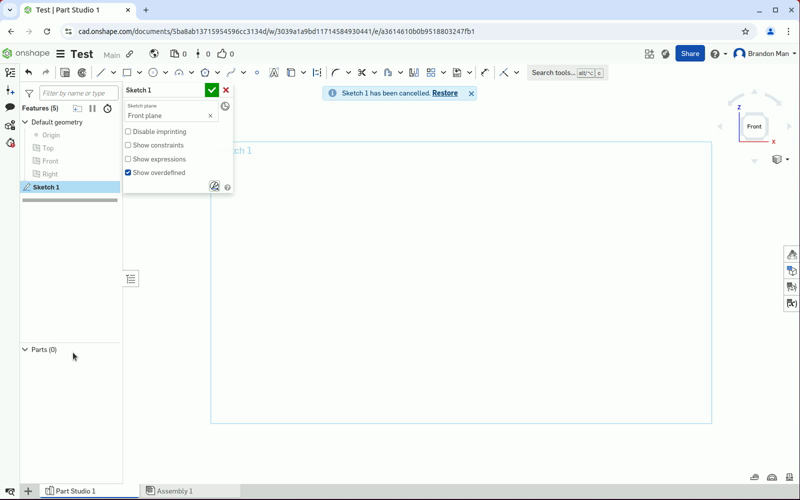
key(l)
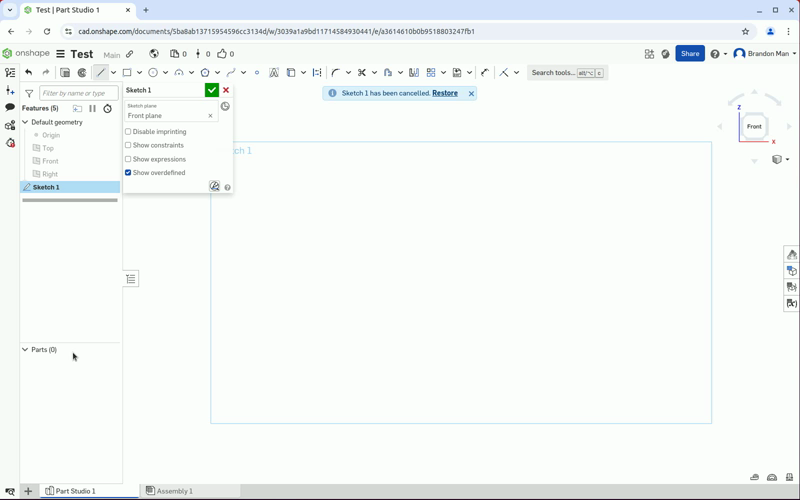
key_down(shift)
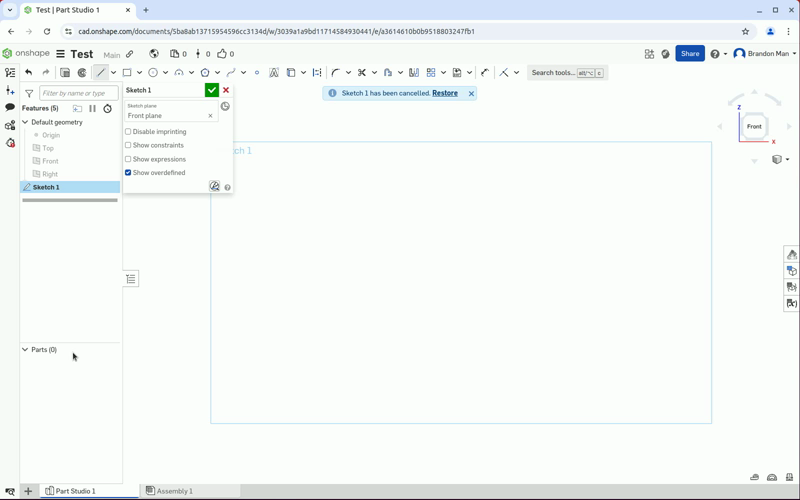
mouse_move(450, 372)
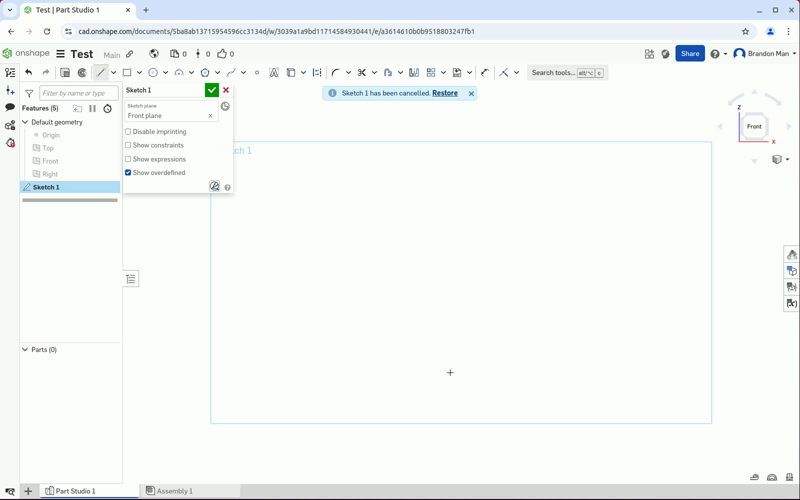
click(450, 372)
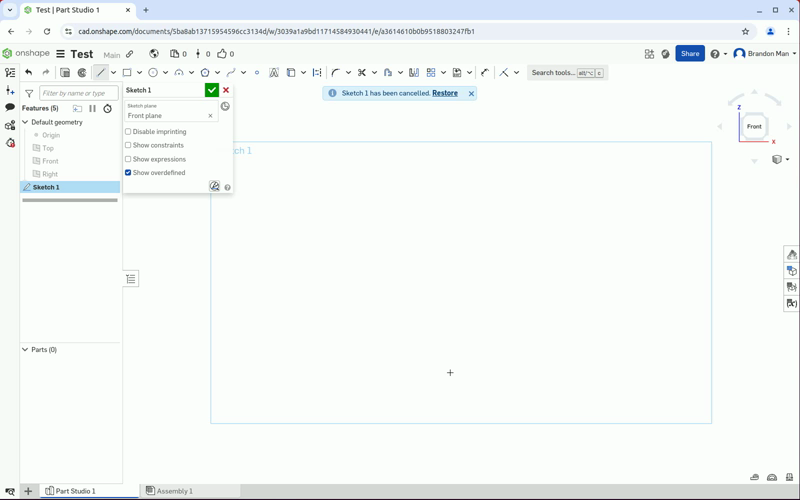
key_up(shift)
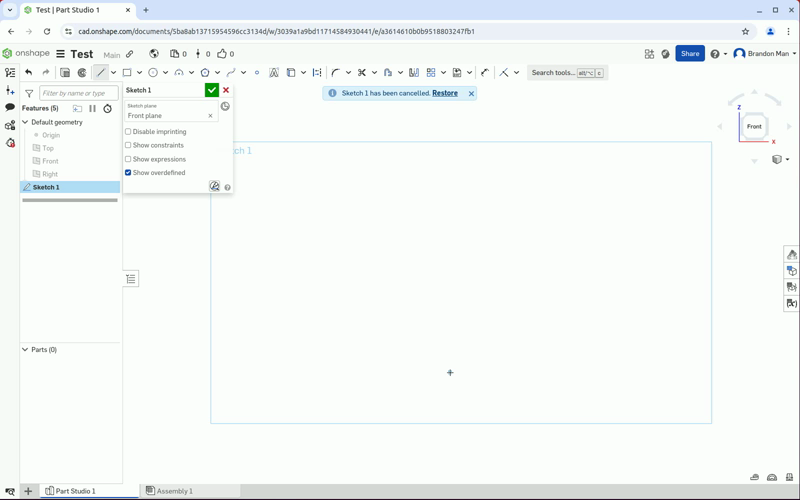
key_down(shift)
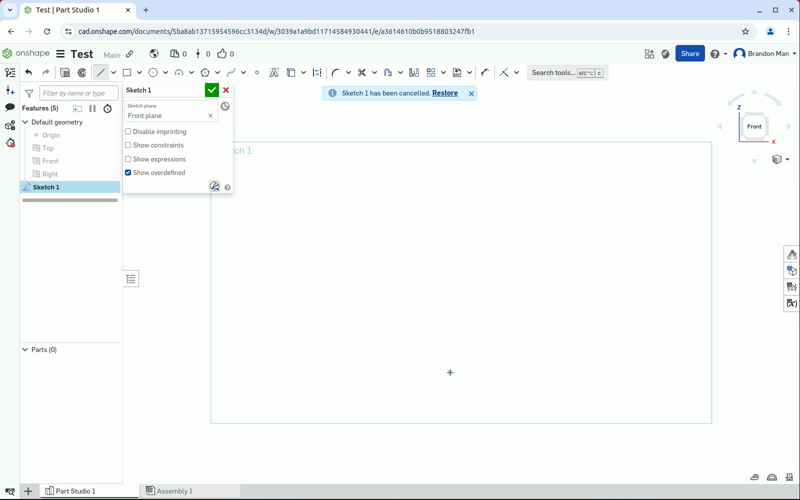
mouse_move(480, 372)
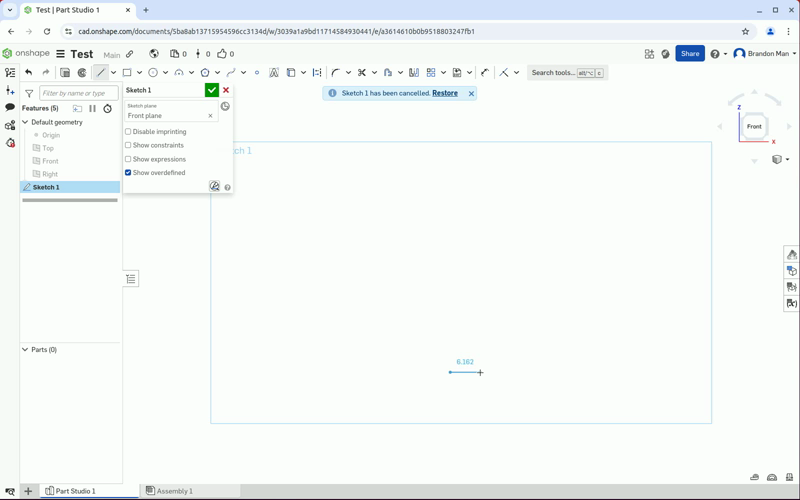
mouse_move(462, 372)
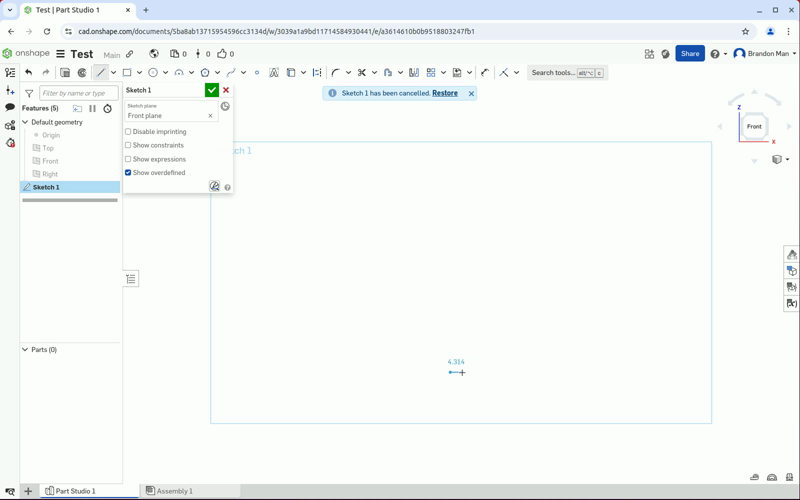
click(462, 372)
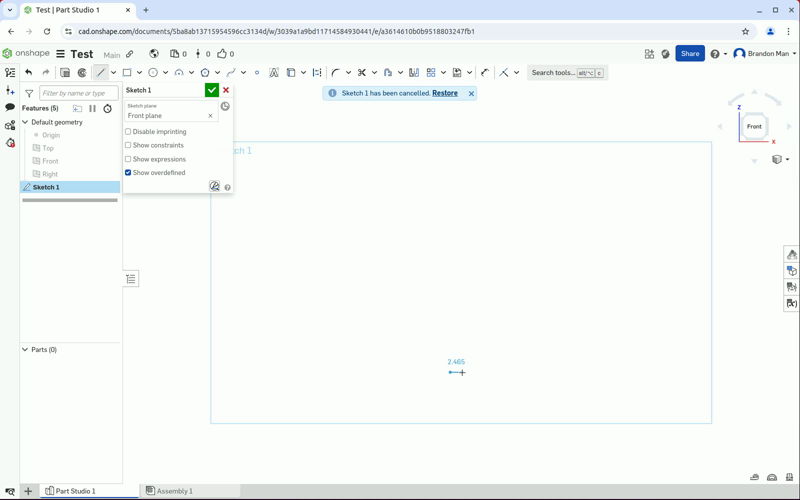
key_up(shift)
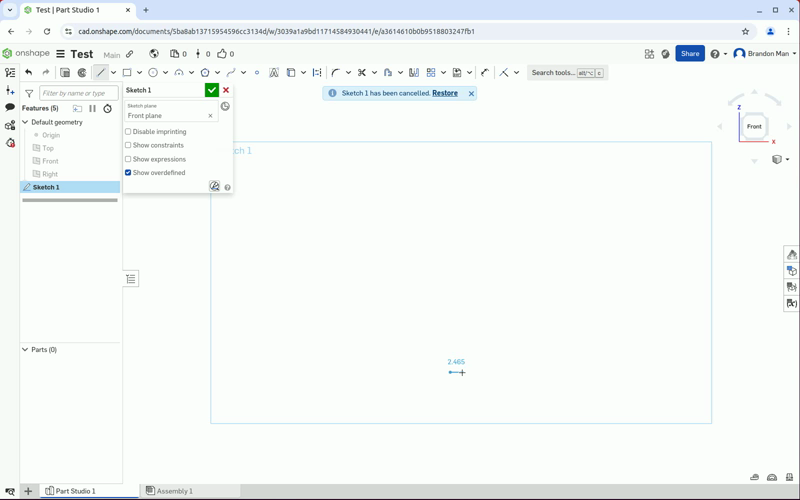
key_down(shift)
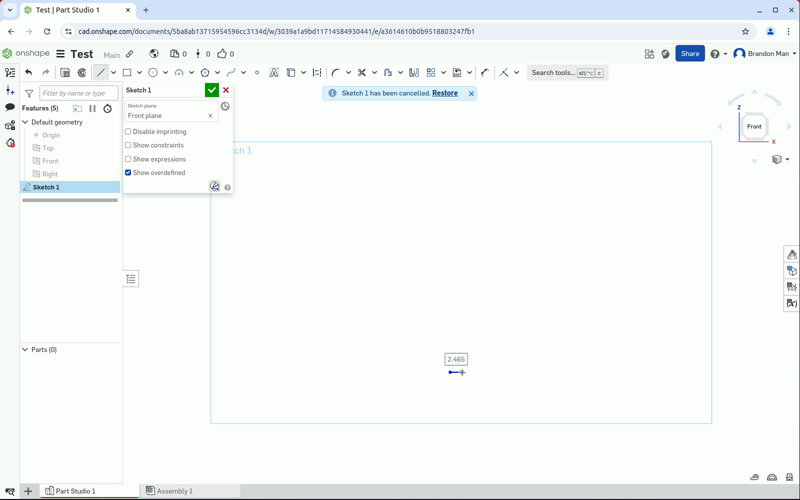
mouse_move(492, 372)
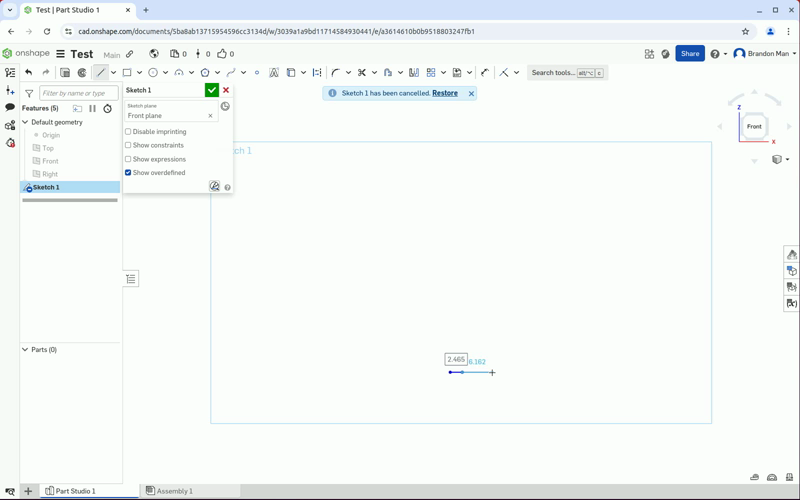
mouse_move(466, 372)
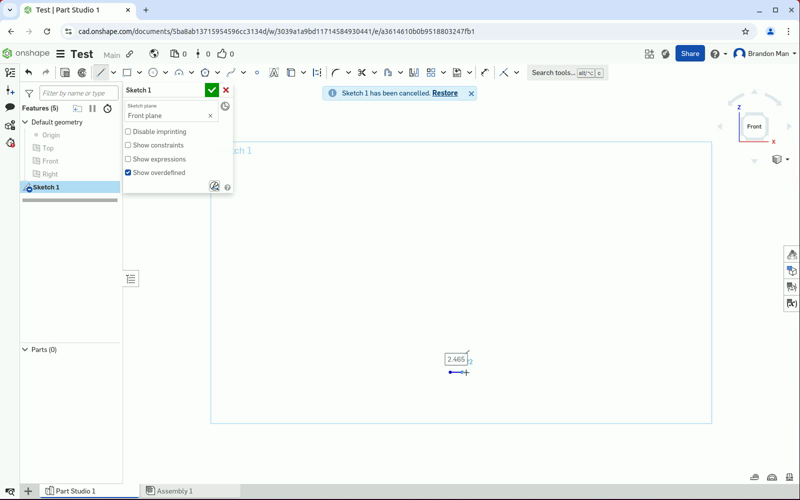
scroll(6)
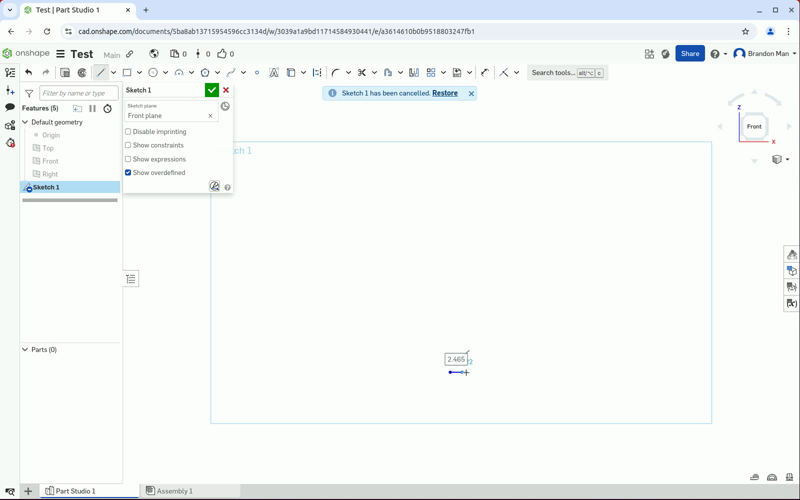
scroll(6)
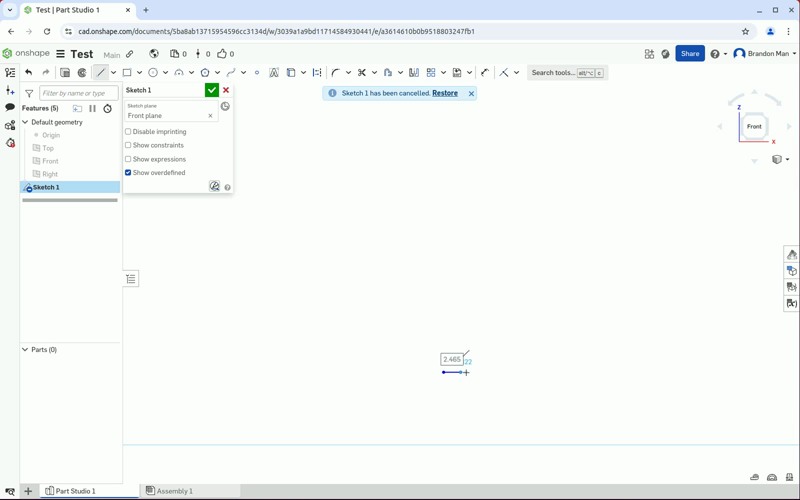
scroll(6)
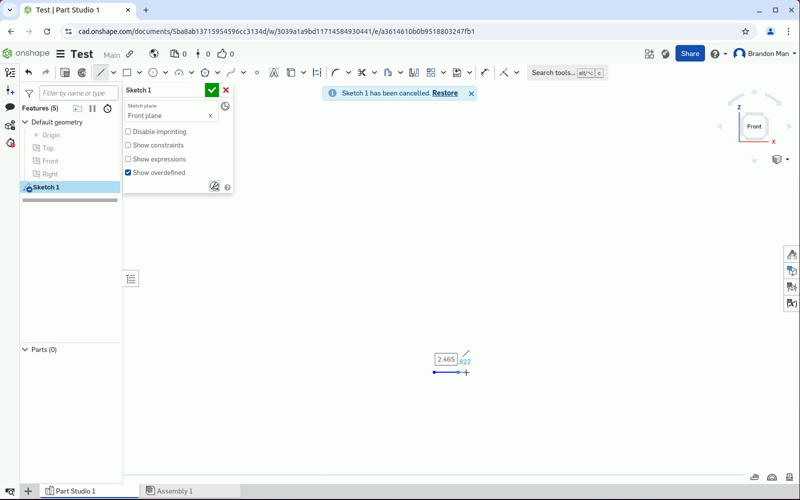
scroll(6)
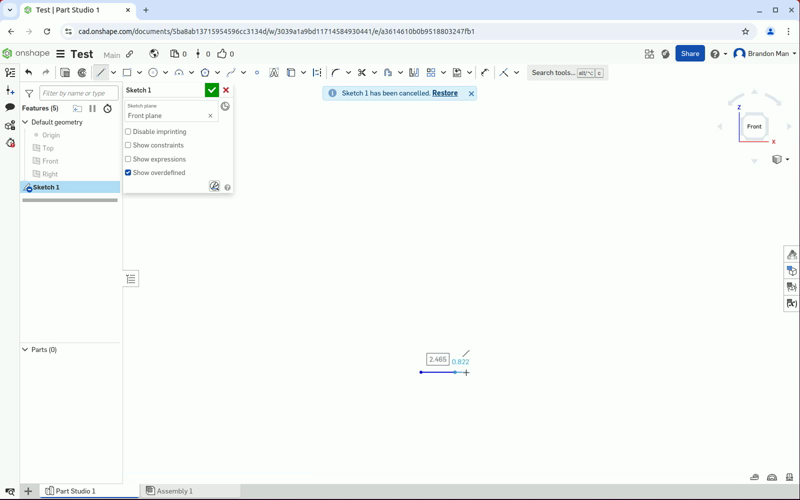
scroll(6)
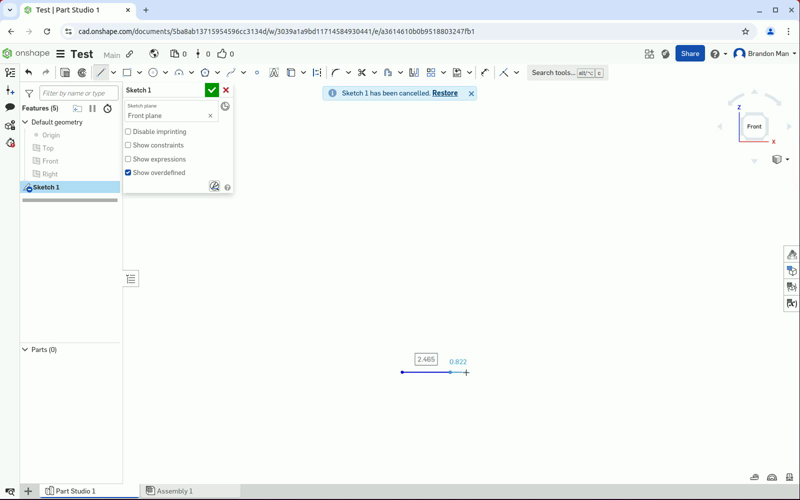
scroll(6)
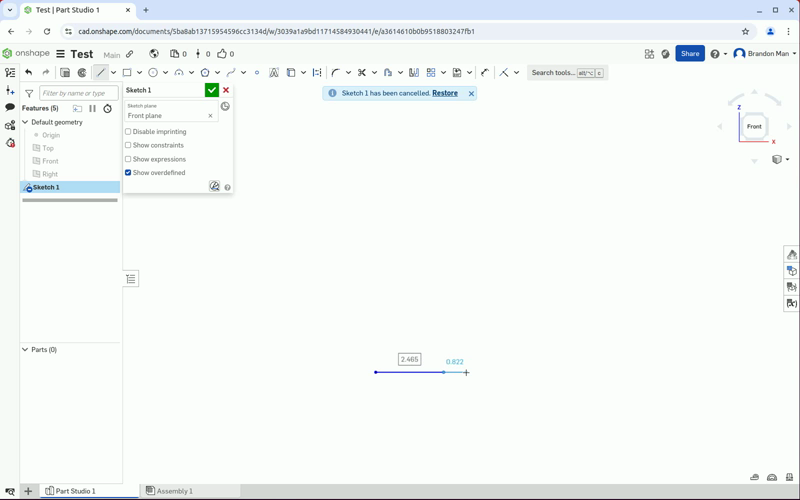
scroll(6)
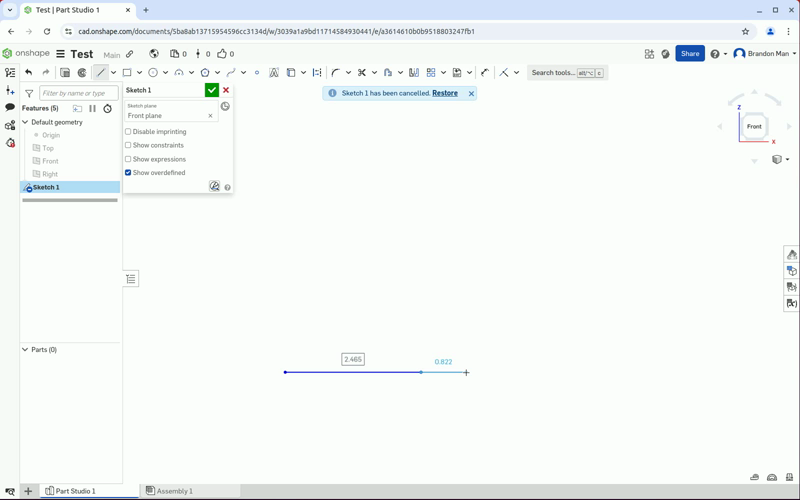
click(466, 372)
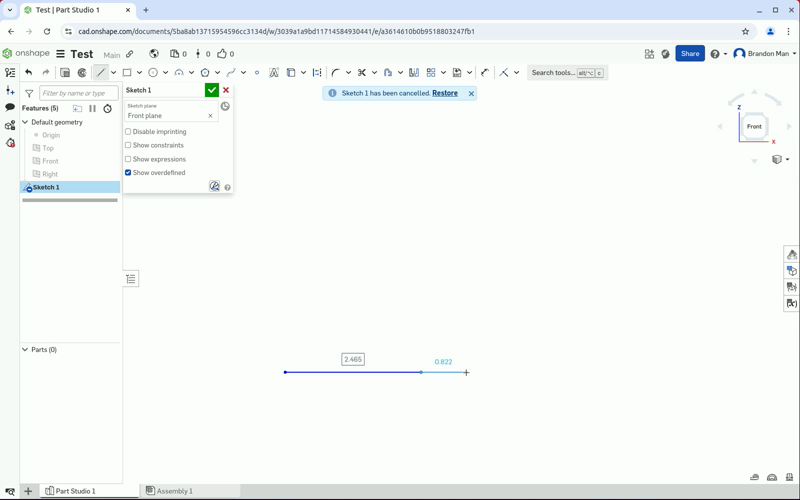
scroll(-6)
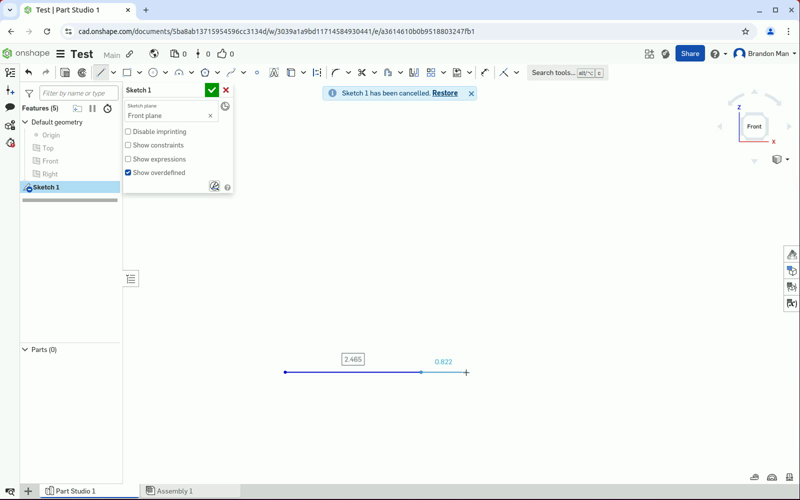
scroll(-6)
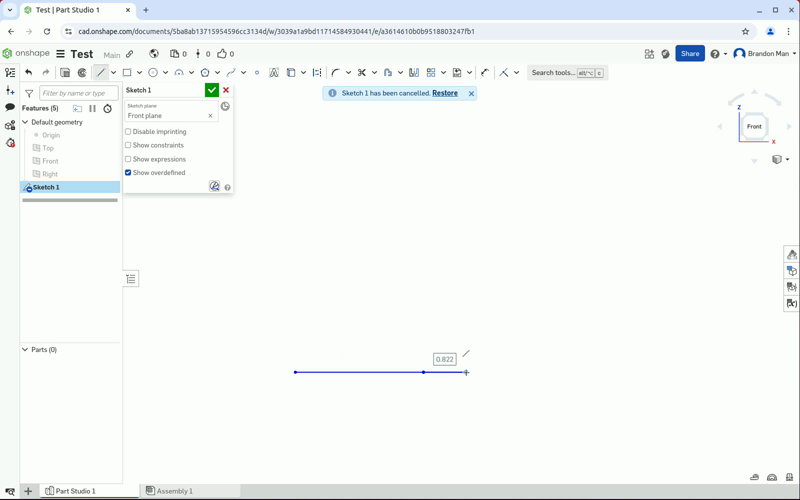
scroll(-6)
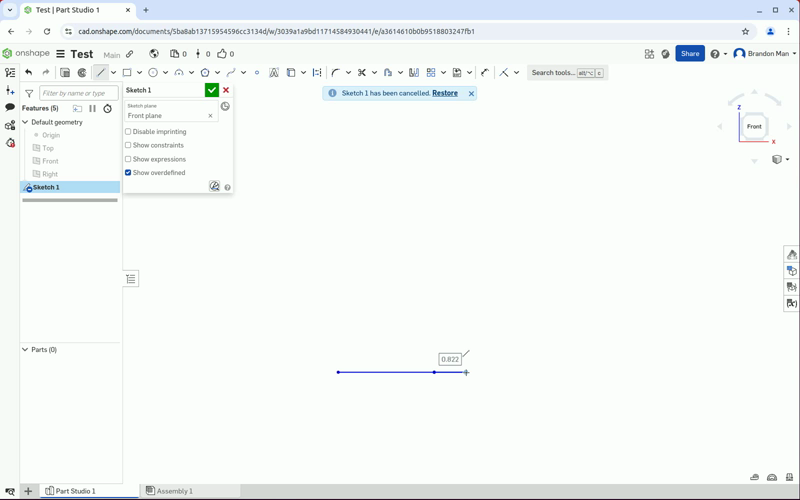
scroll(-6)
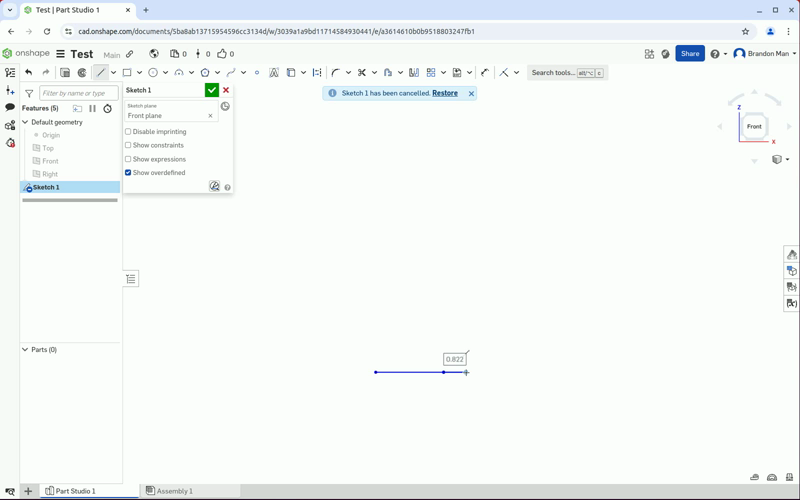
scroll(-6)
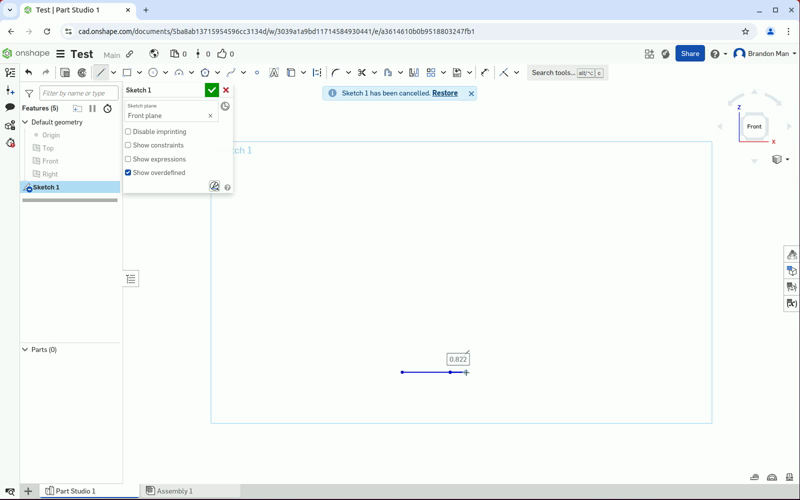
scroll(-6)
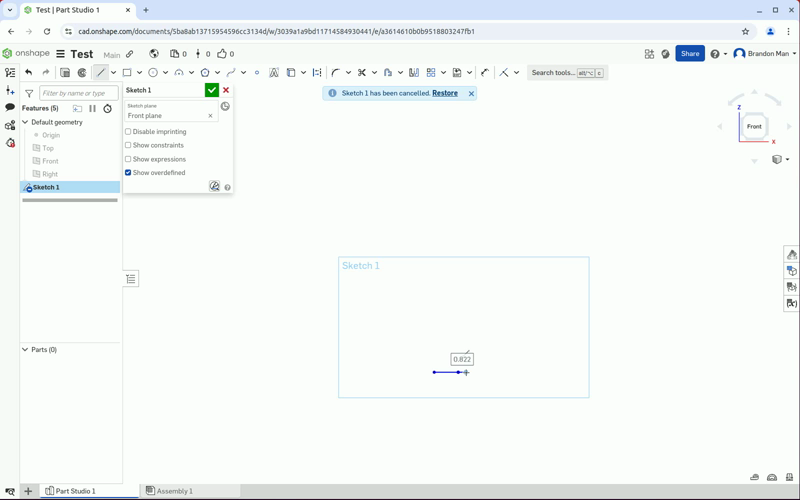
scroll(-6)
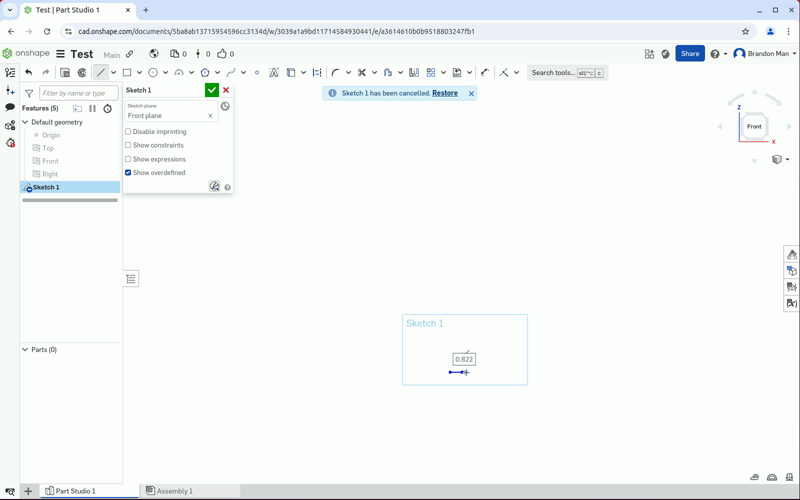
key_up(shift)
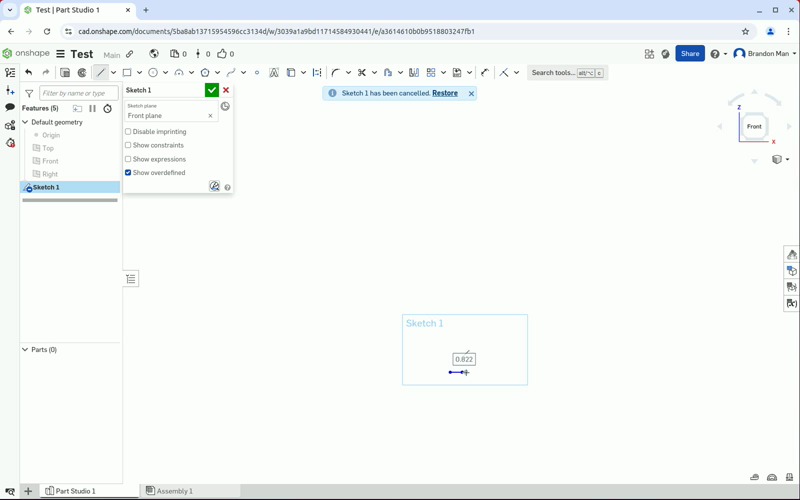
key_down(shift)
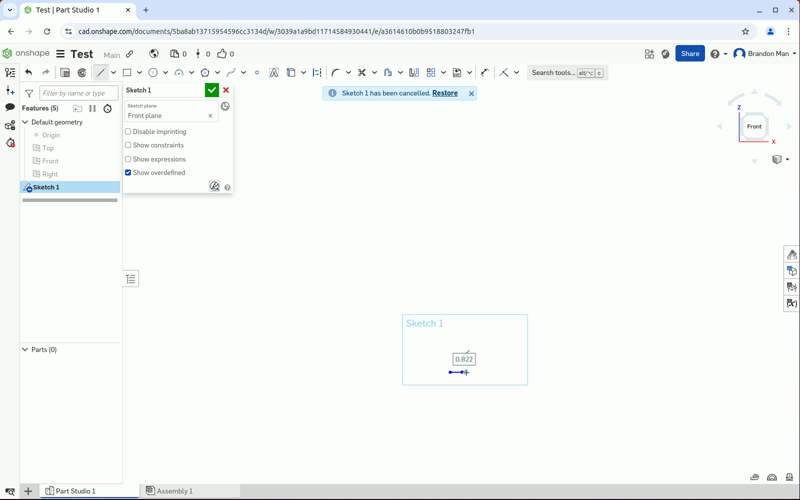
mouse_move(496, 372)
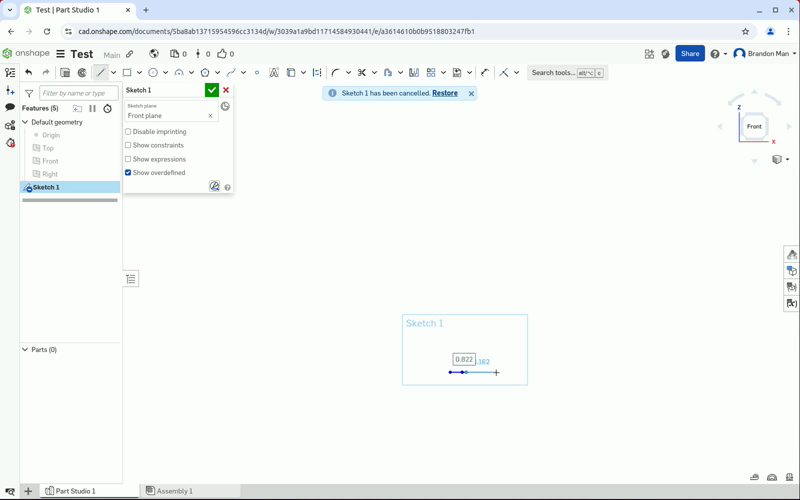
mouse_move(470, 372)
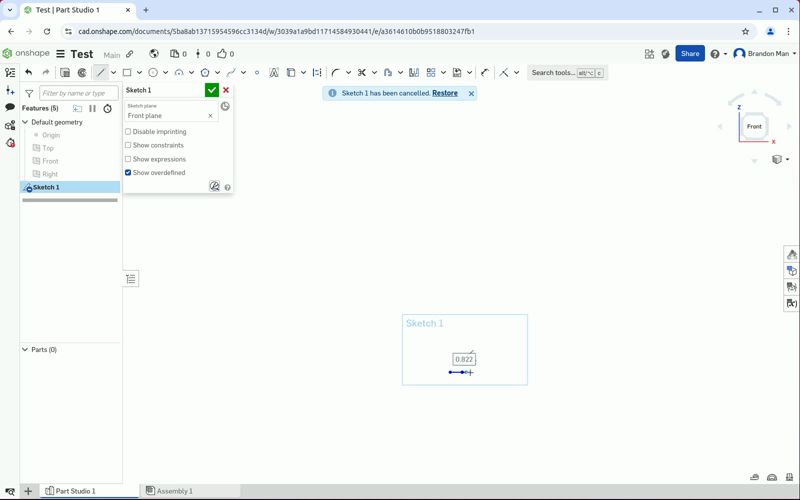
scroll(6)
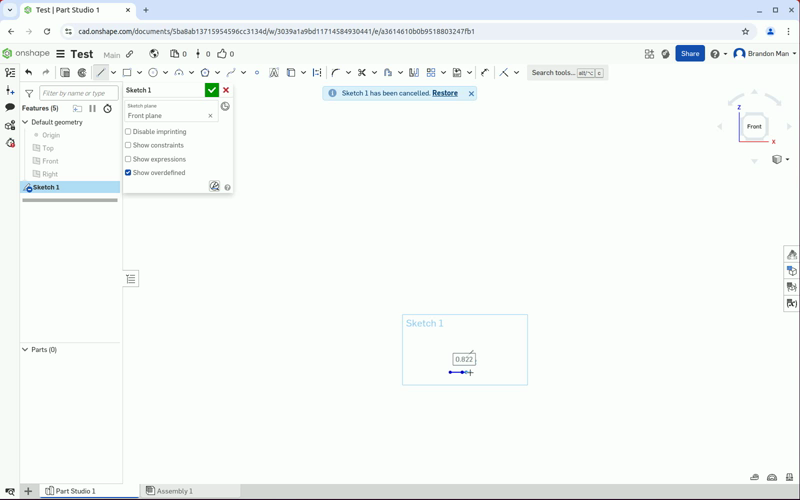
scroll(6)
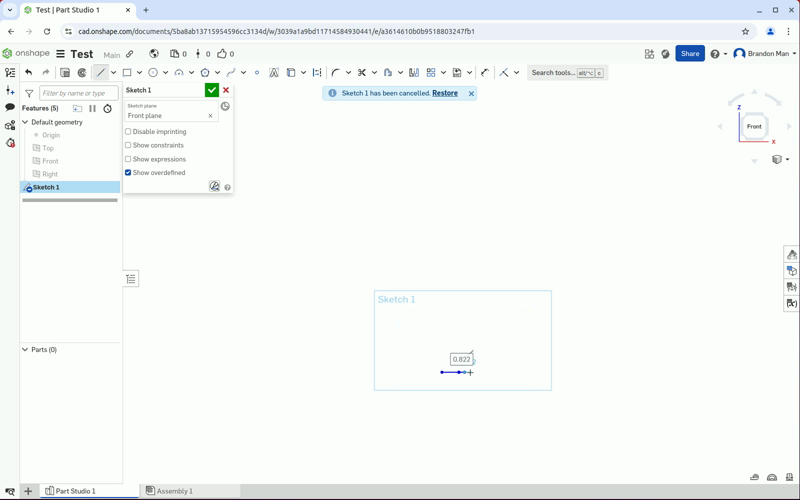
scroll(6)
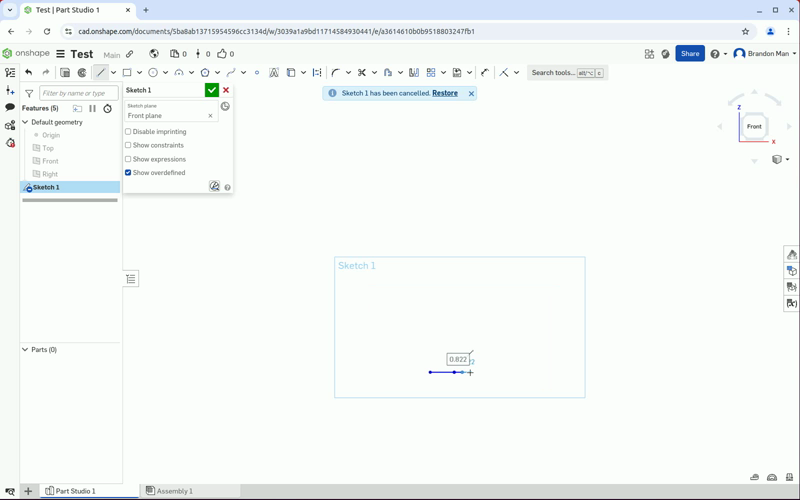
scroll(6)
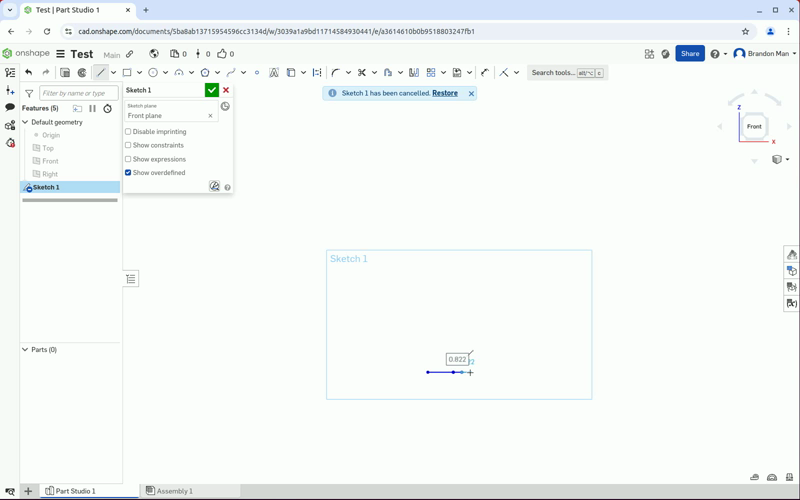
scroll(6)
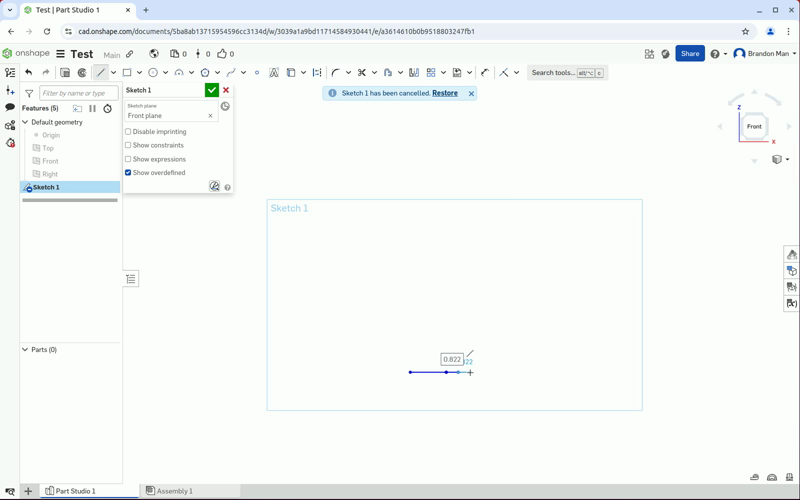
scroll(6)
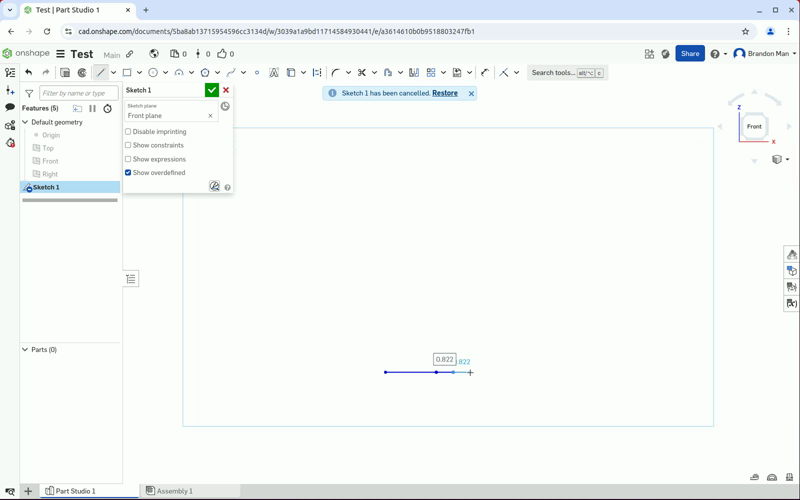
scroll(6)
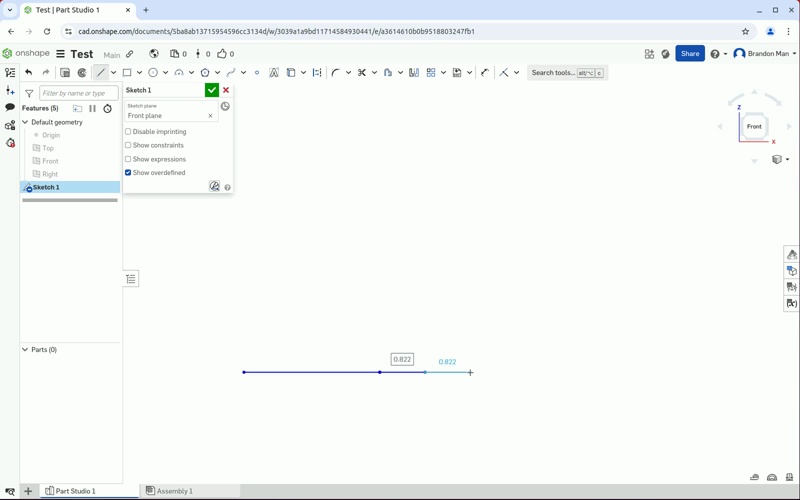
click(470, 372)
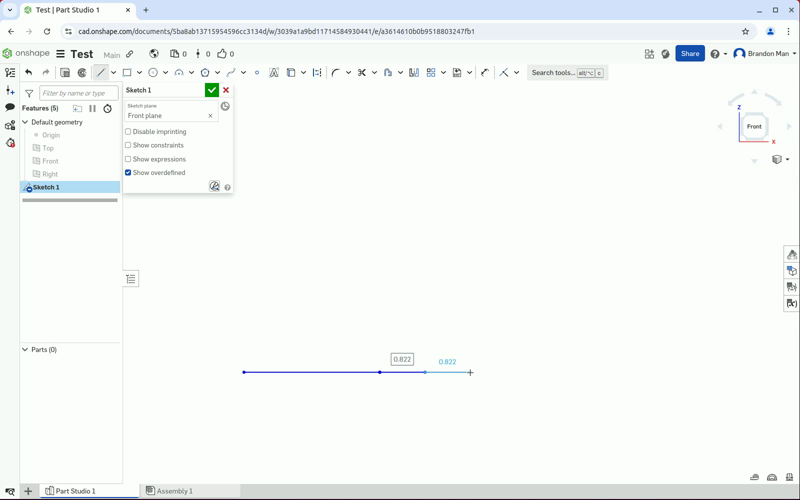
scroll(-6)
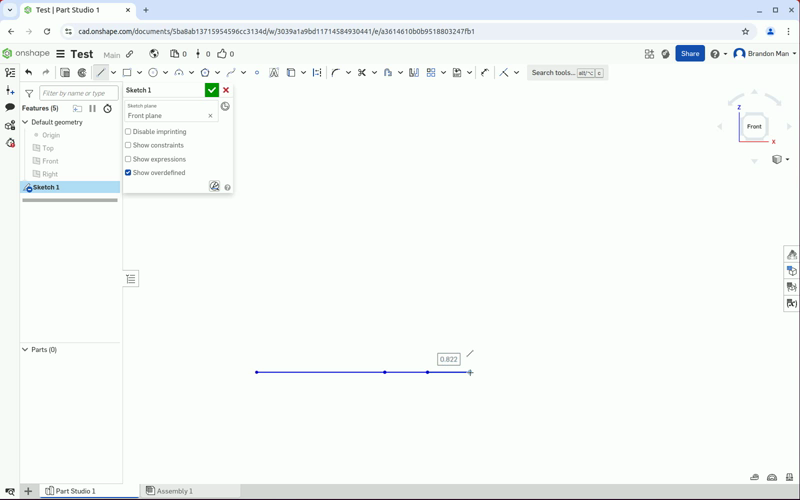
scroll(-6)
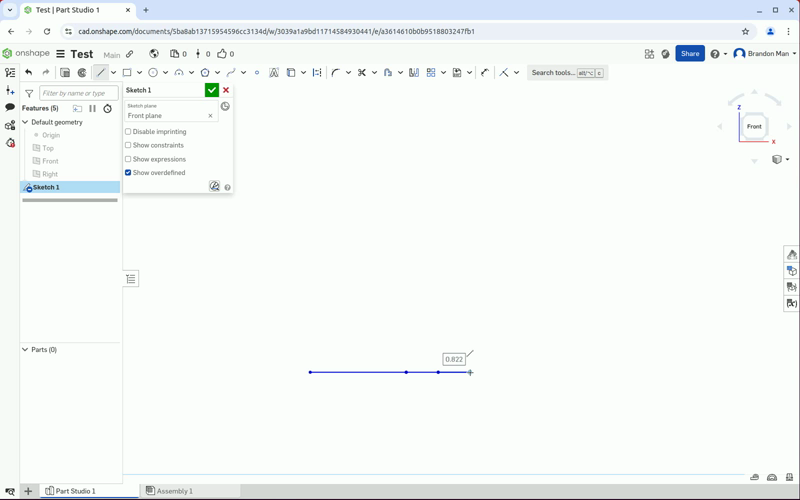
scroll(-6)
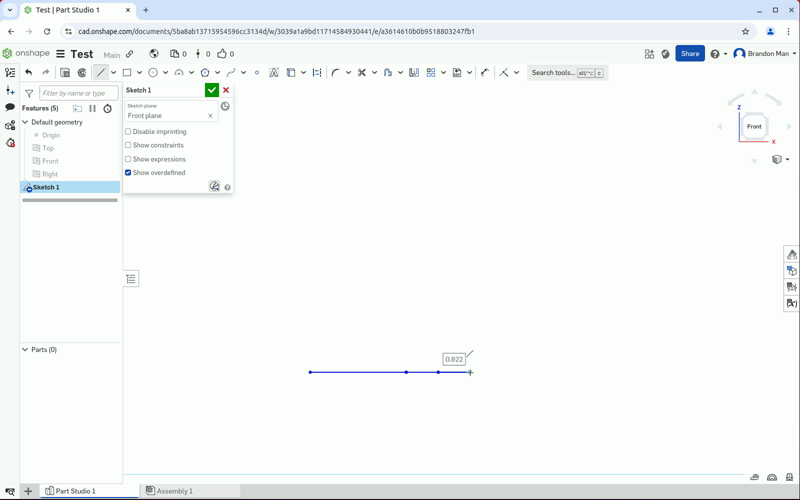
scroll(-6)
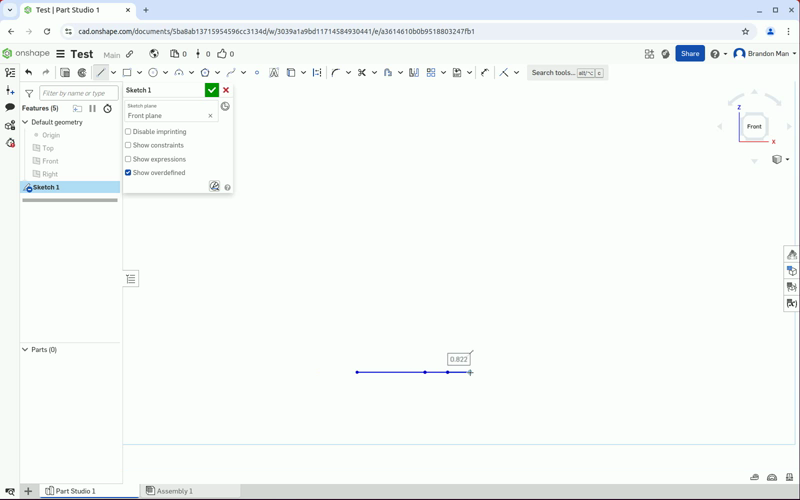
scroll(-6)
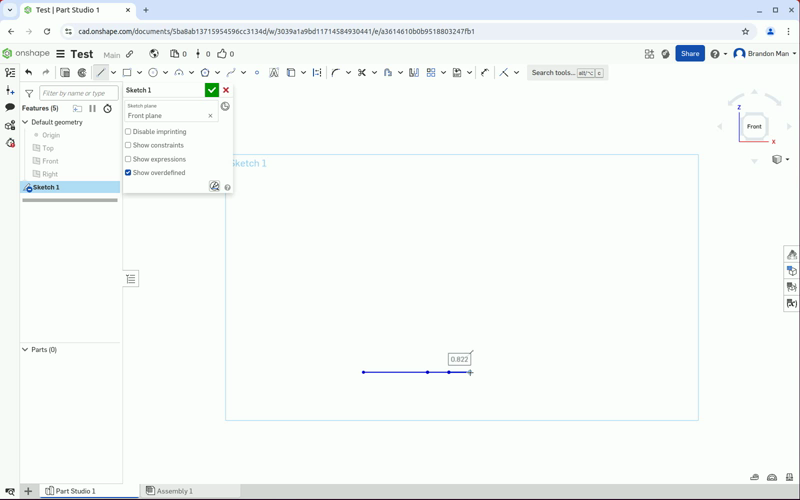
scroll(-6)
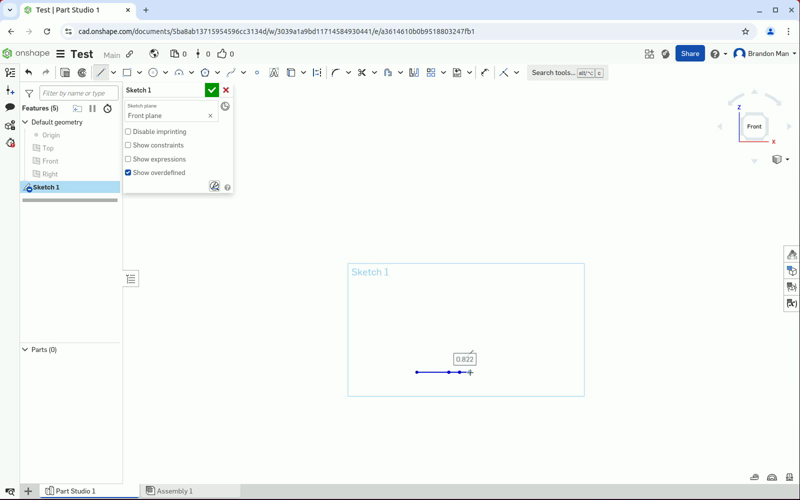
scroll(-6)
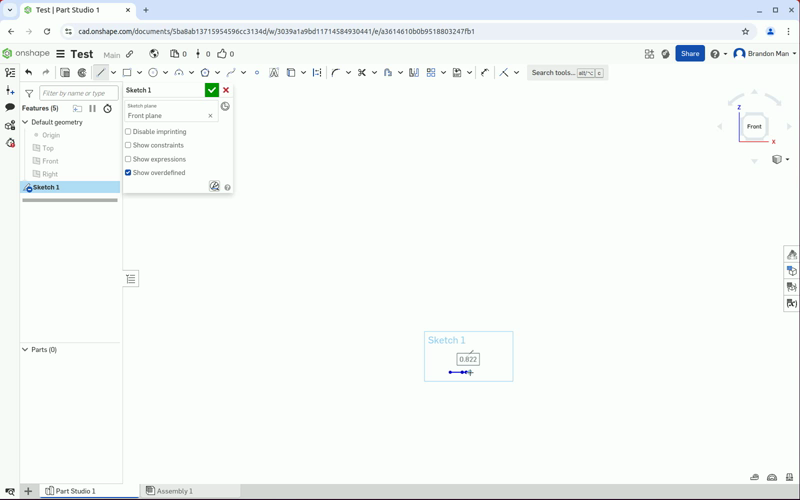
key_up(shift)
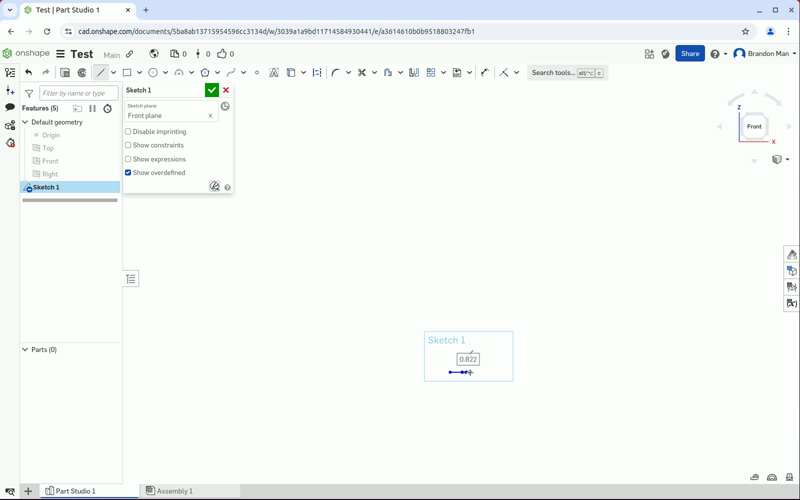
key_down(shift)
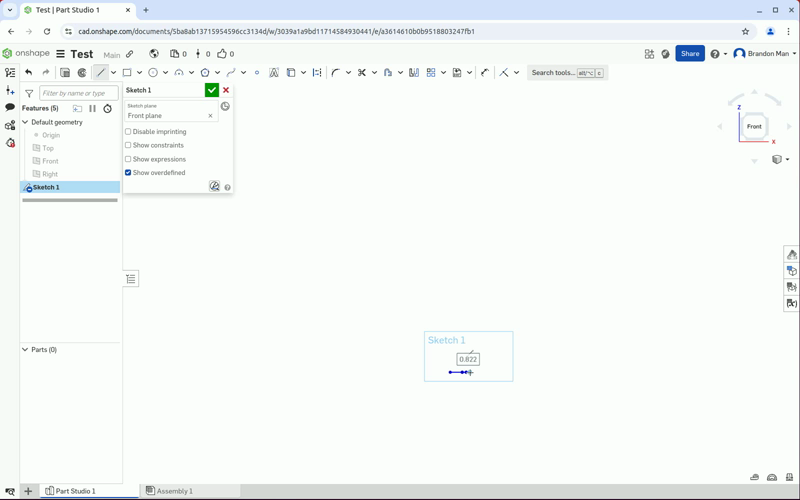
mouse_move(470, 183)
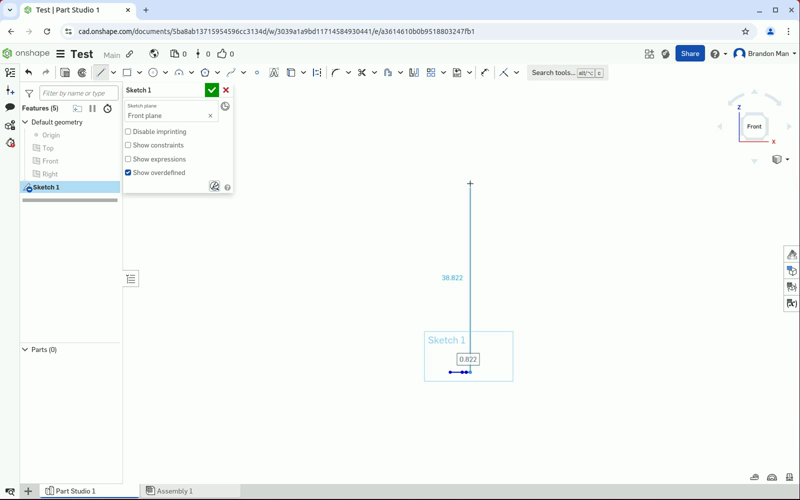
click(470, 183)
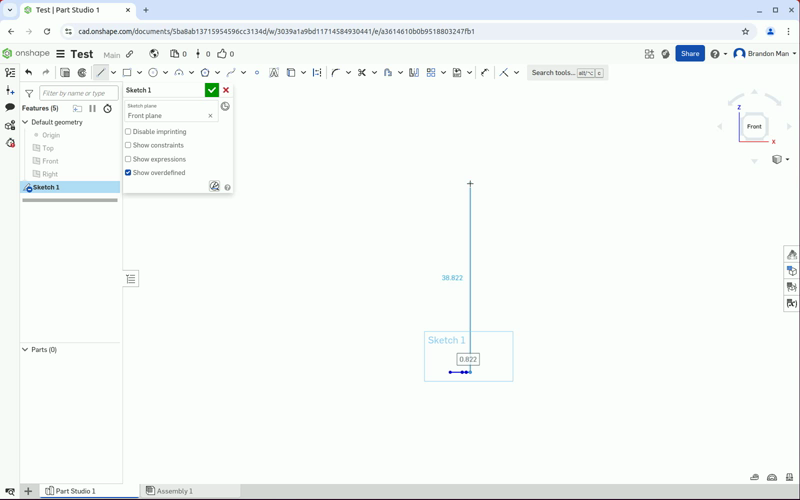
key_up(shift)
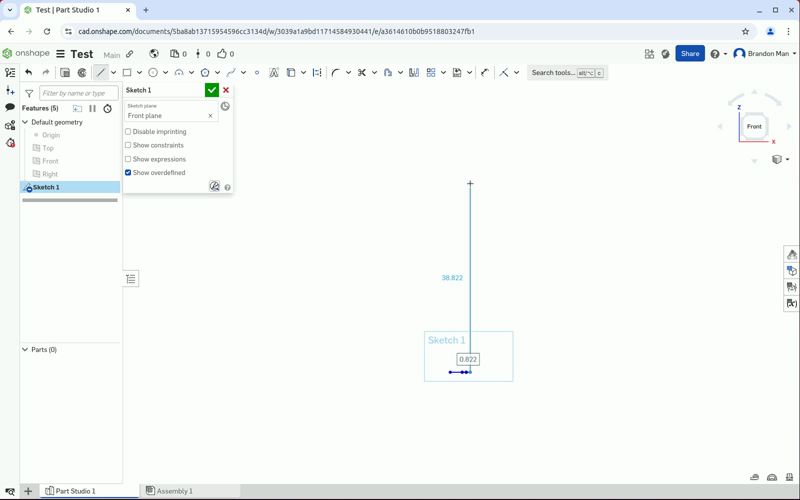
key_down(shift)
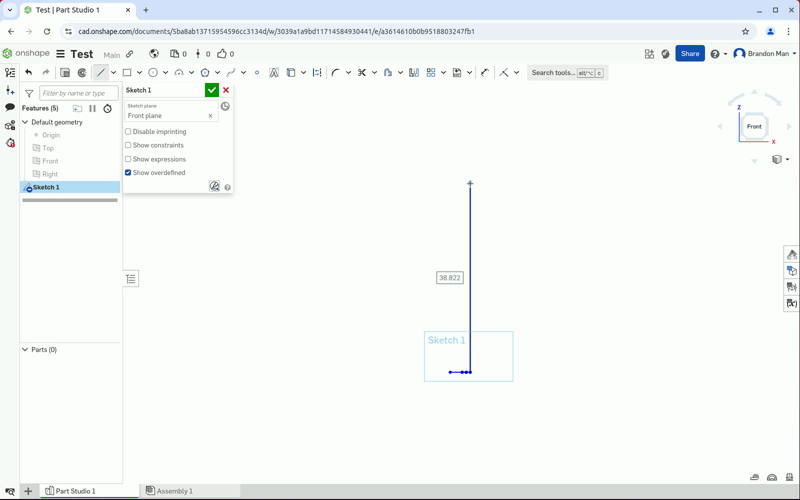
mouse_move(500, 183)
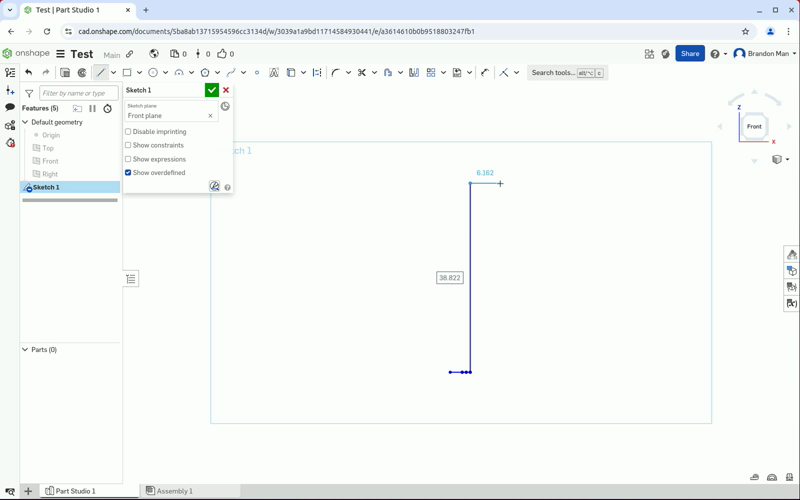
mouse_move(462, 183)
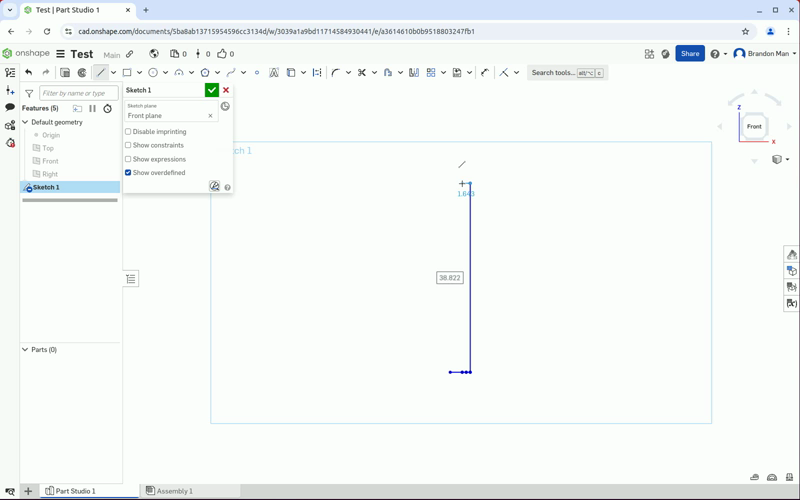
click(462, 183)
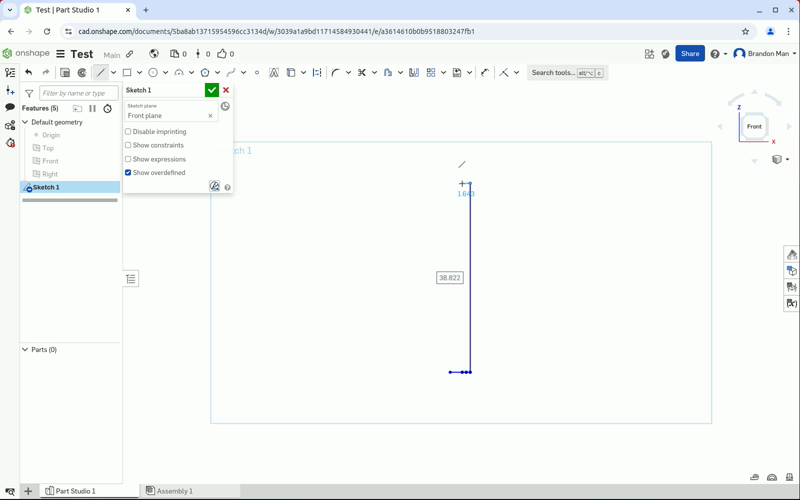
key_up(shift)
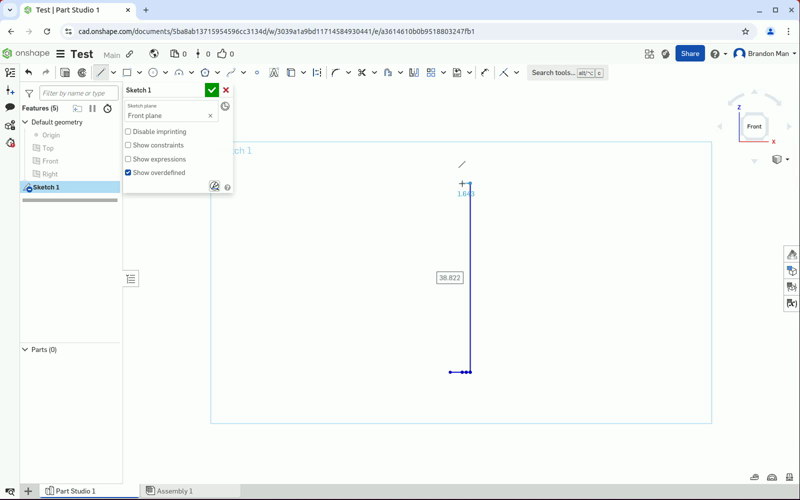
key_down(shift)
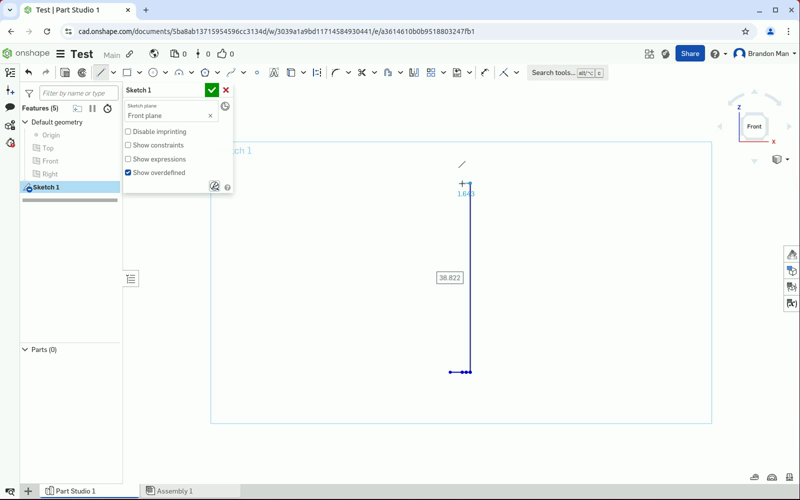
mouse_move(492, 183)
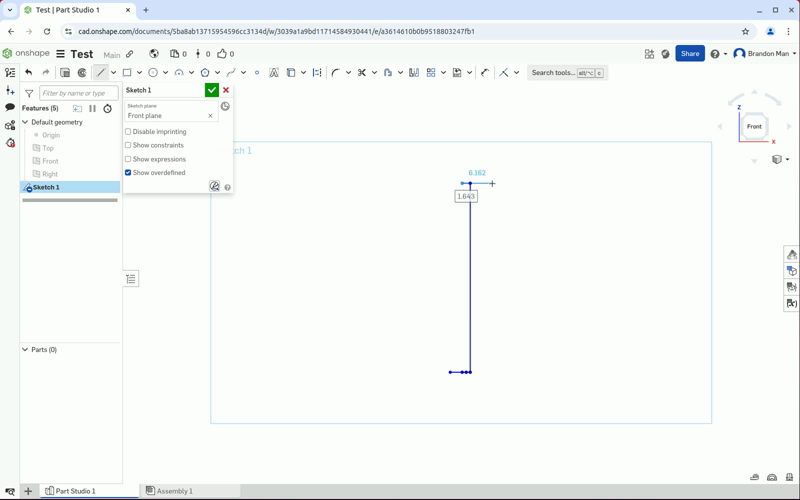
mouse_move(458, 183)
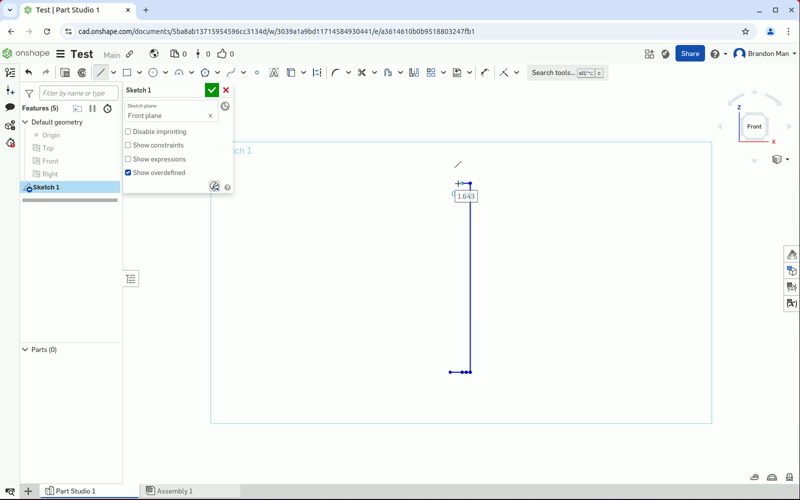
scroll(6)
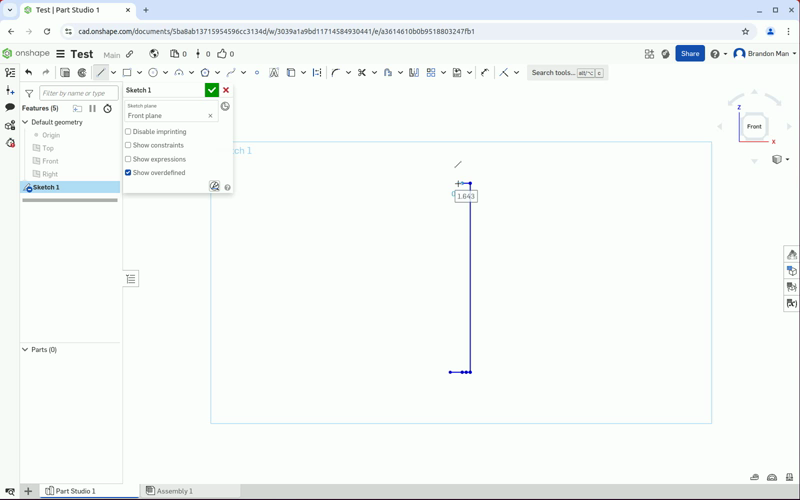
scroll(6)
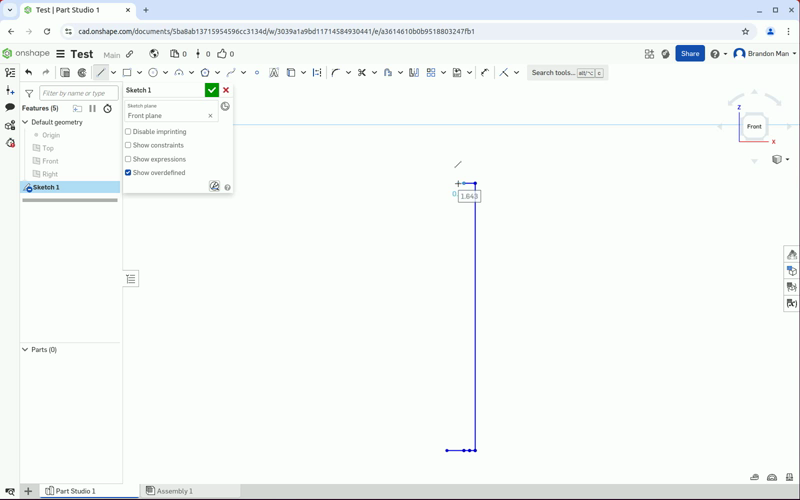
scroll(6)
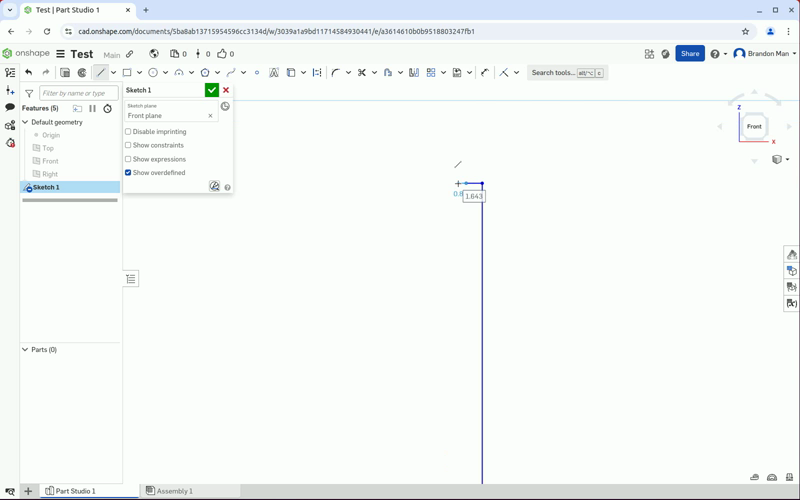
scroll(6)
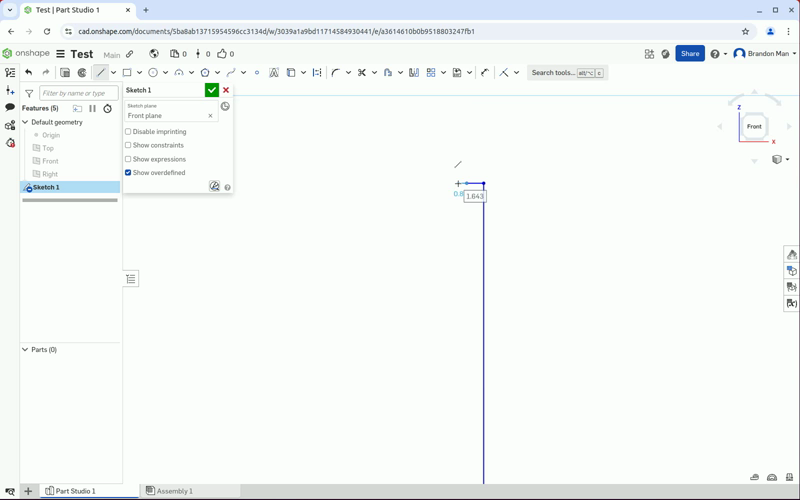
scroll(6)
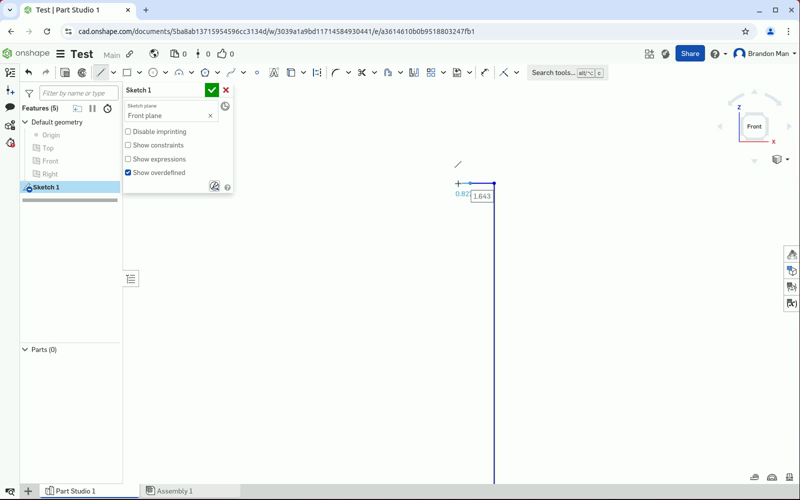
scroll(6)
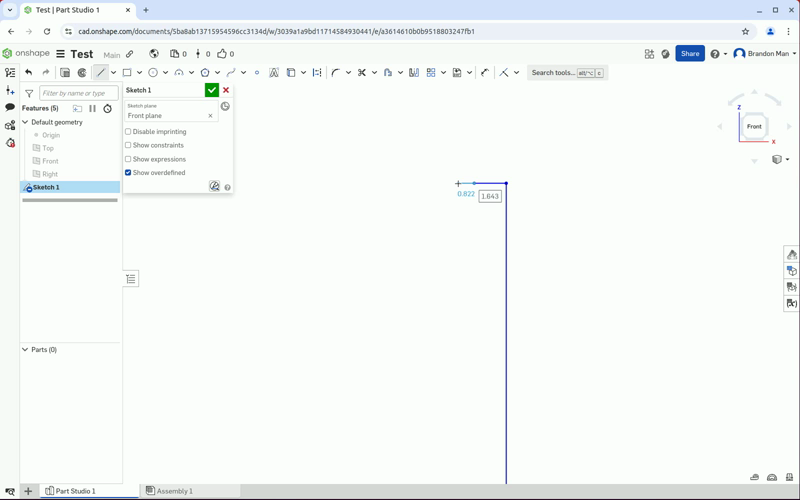
scroll(6)
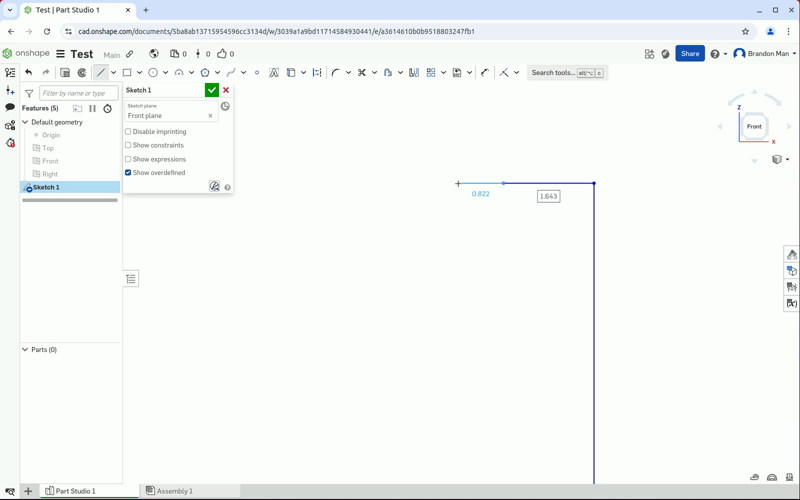
click(458, 183)
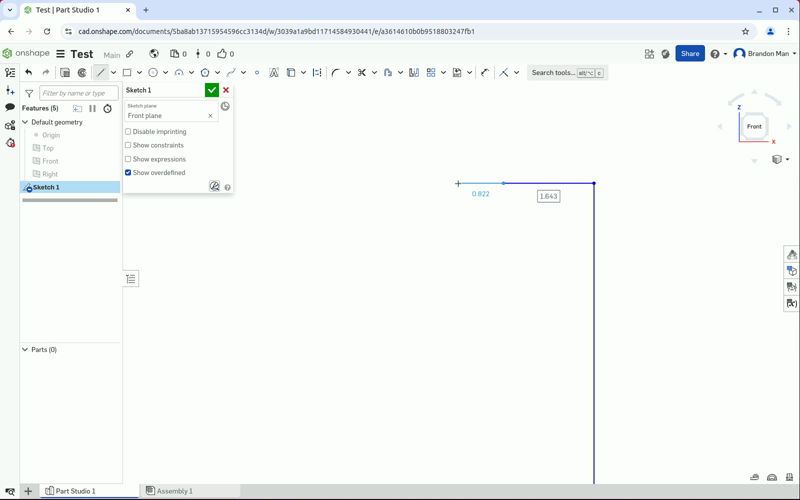
scroll(-6)
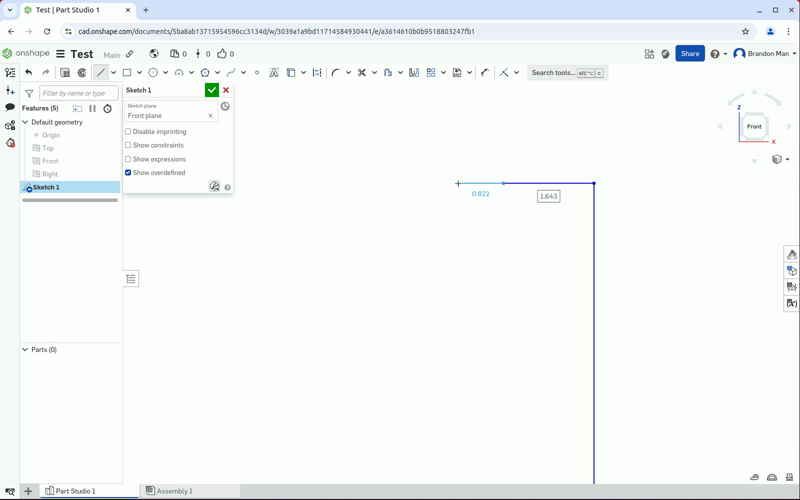
scroll(-6)
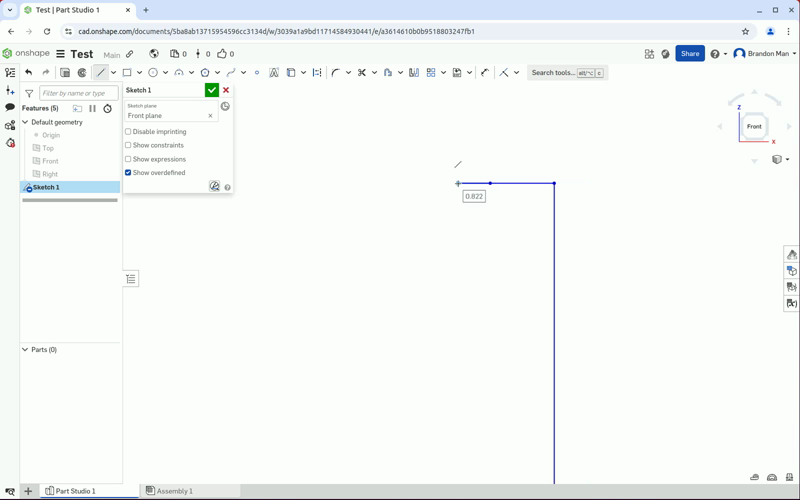
scroll(-6)
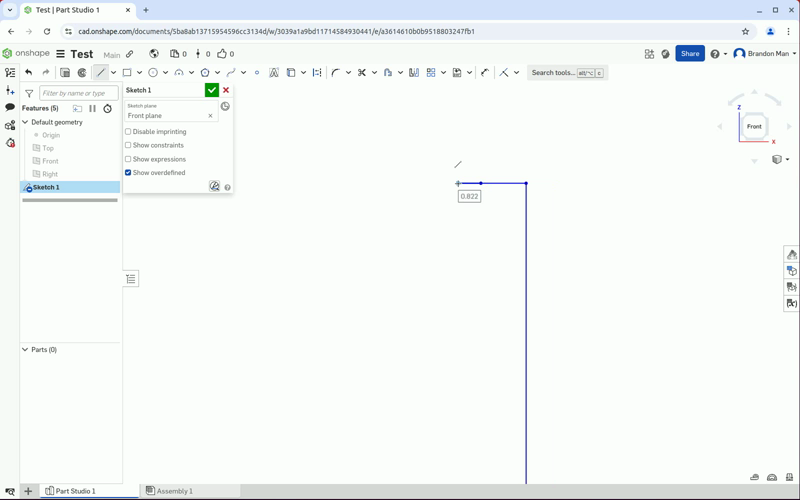
scroll(-6)
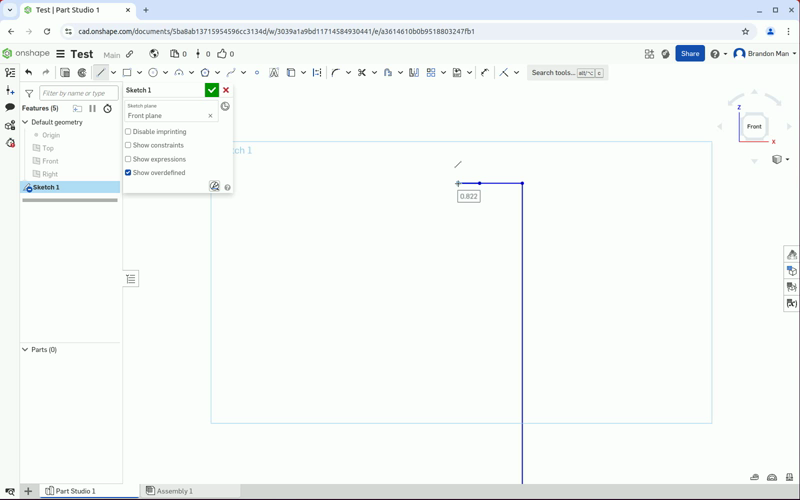
scroll(-6)
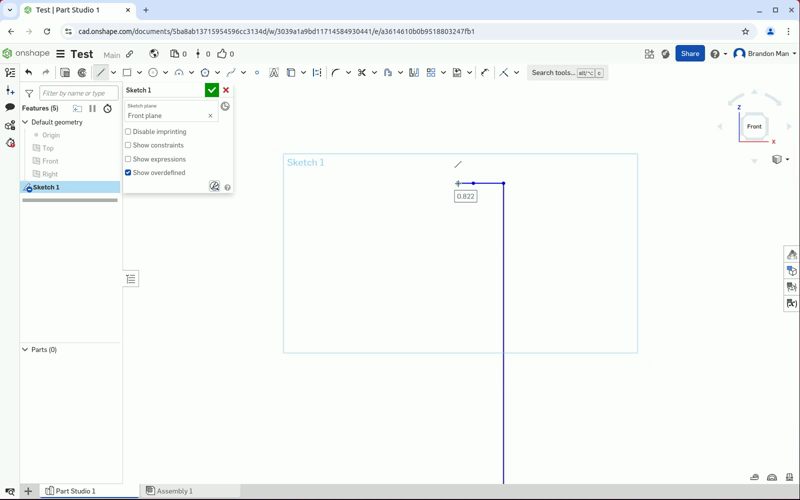
scroll(-6)
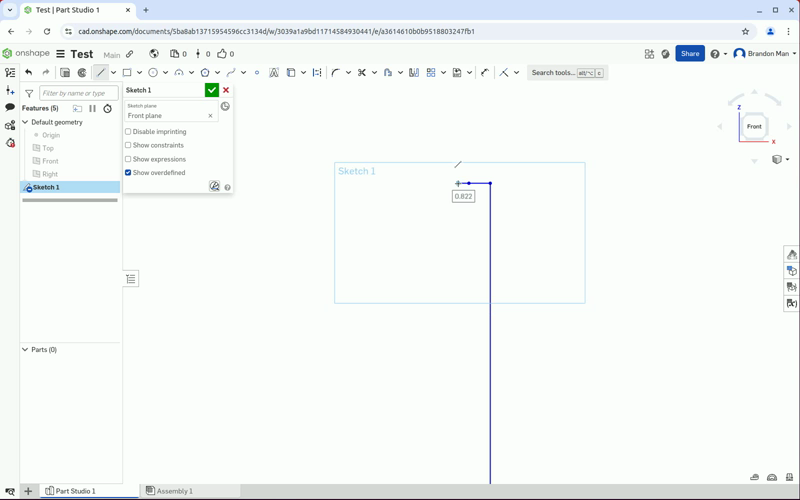
scroll(-6)
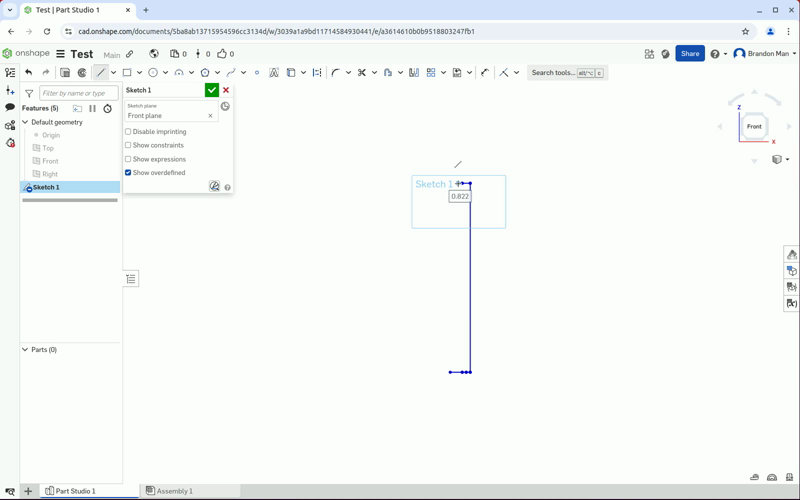
key_up(shift)
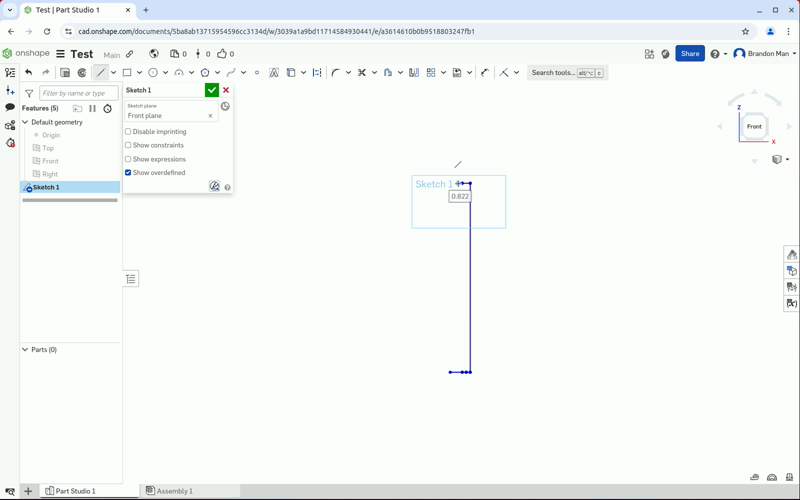
key_down(shift)
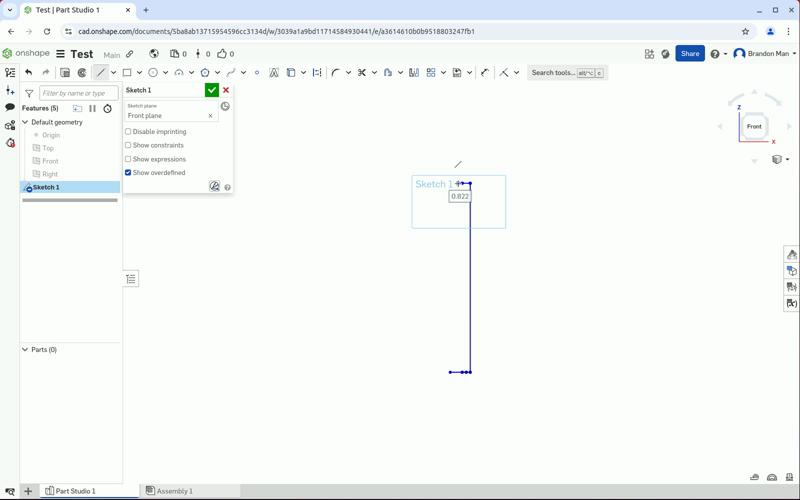
mouse_move(488, 183)
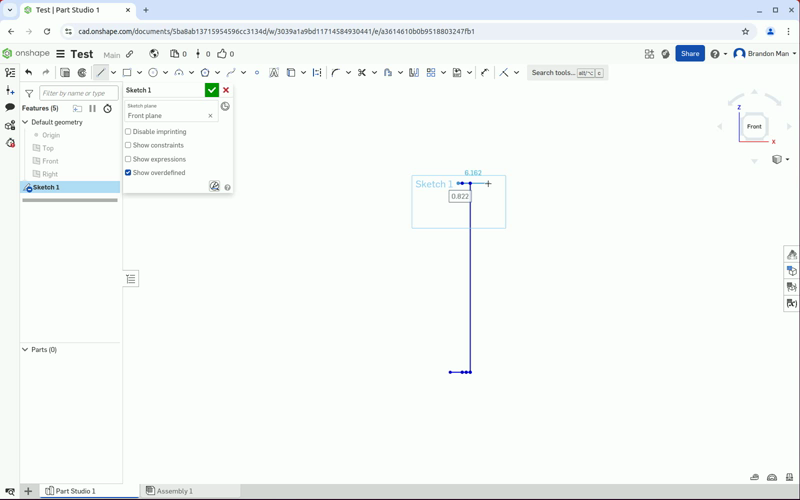
mouse_move(450, 183)
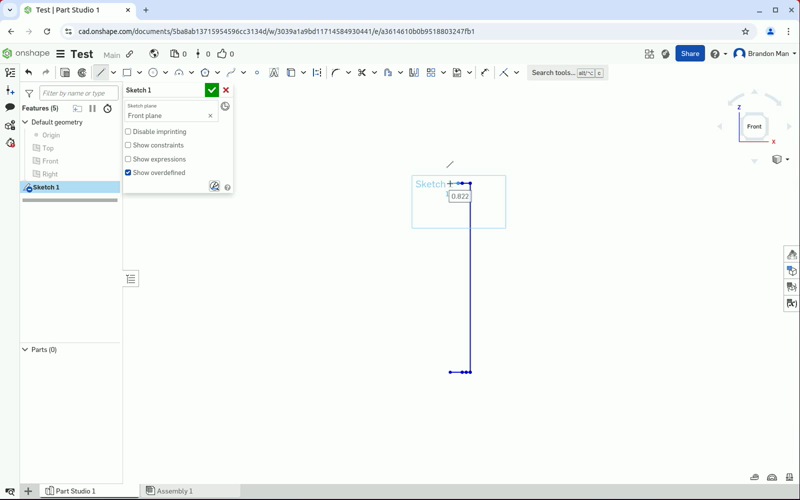
click(450, 183)
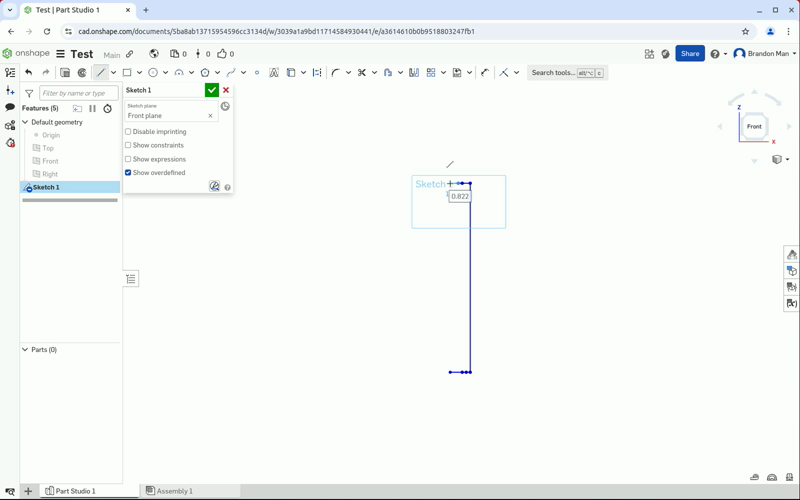
key_up(shift)
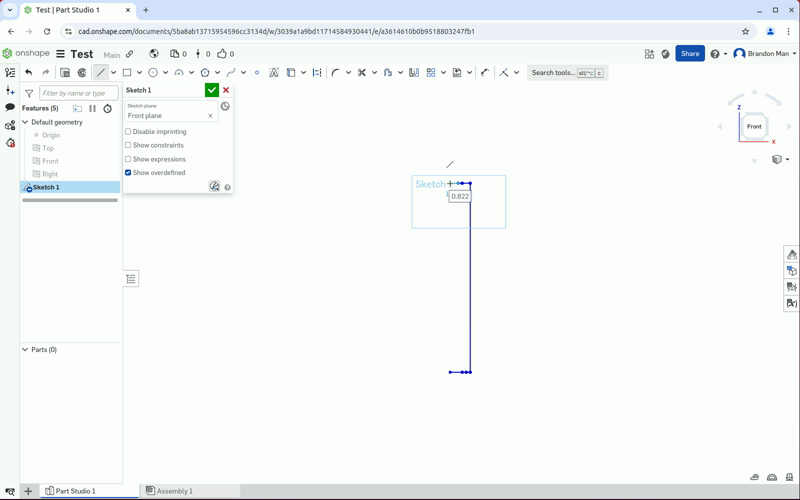
key_down(shift)
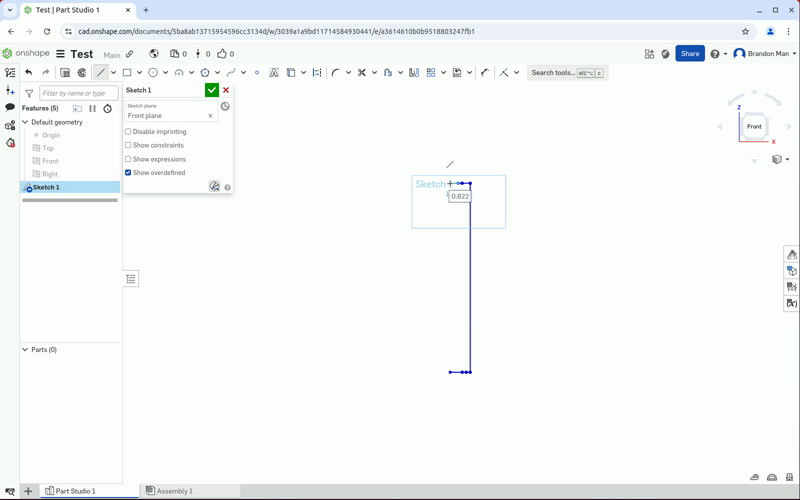
mouse_move(450, 372)
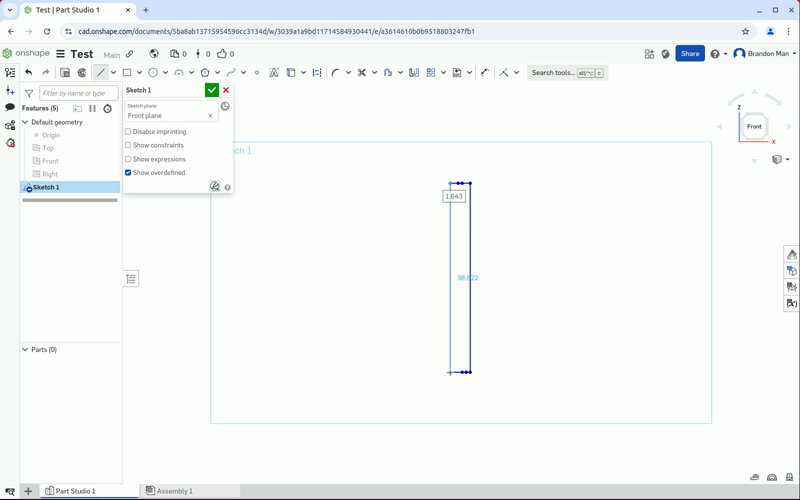
key_up(shift)
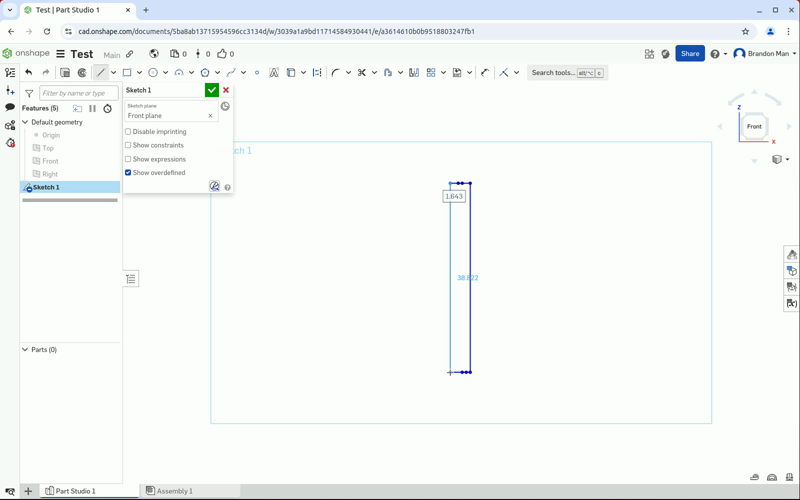
click(450, 372)
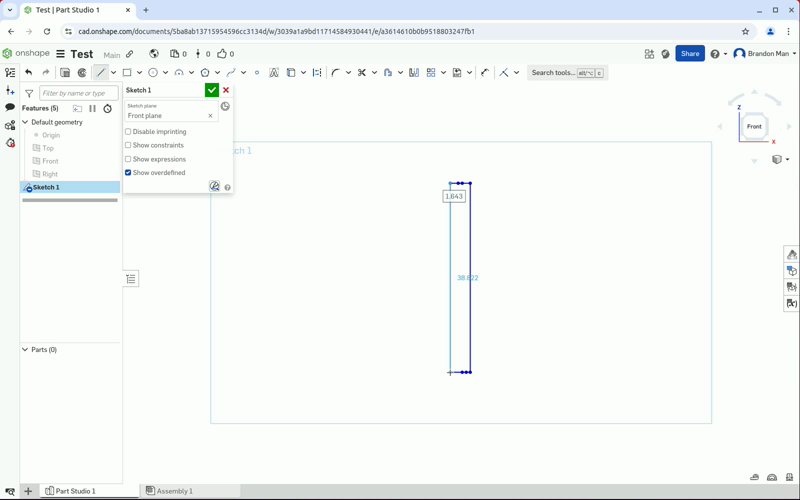
key(esc)
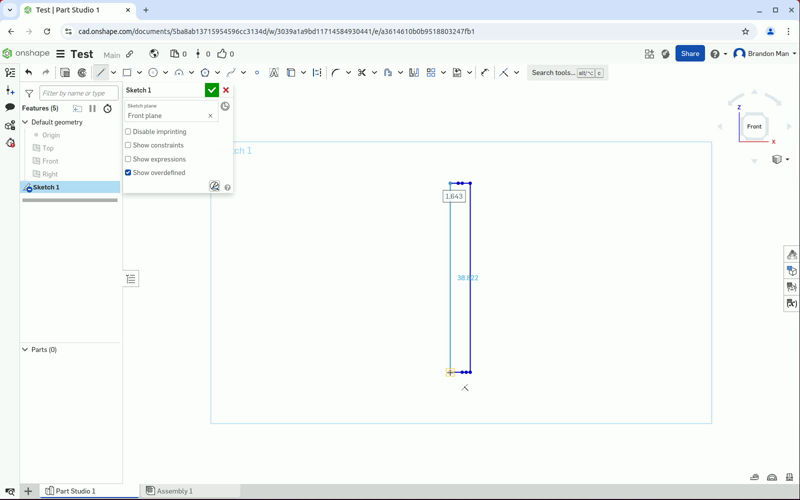
key(l)
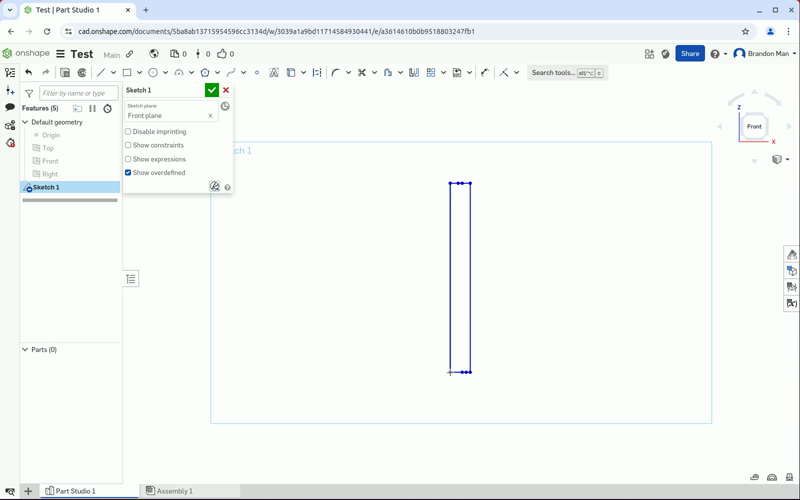
key_down(shift)
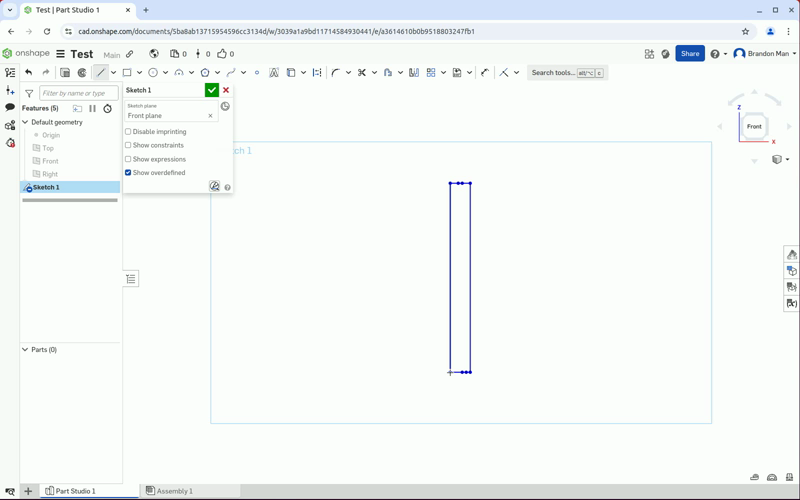
mouse_move(462, 242)
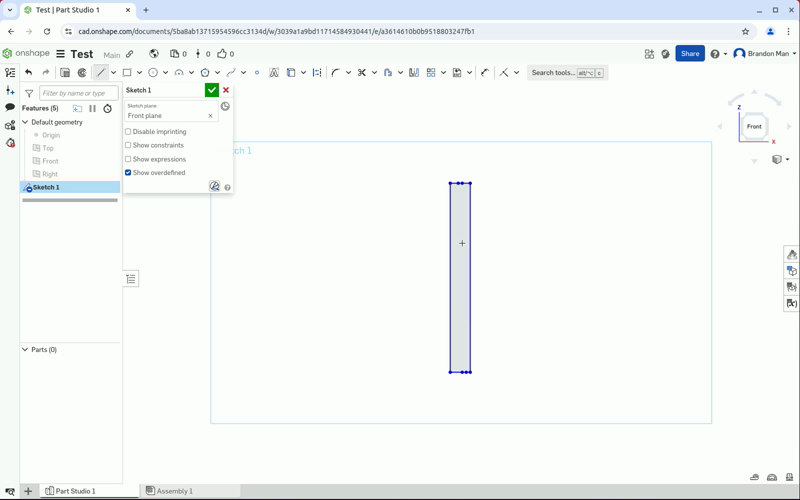
click(462, 242)
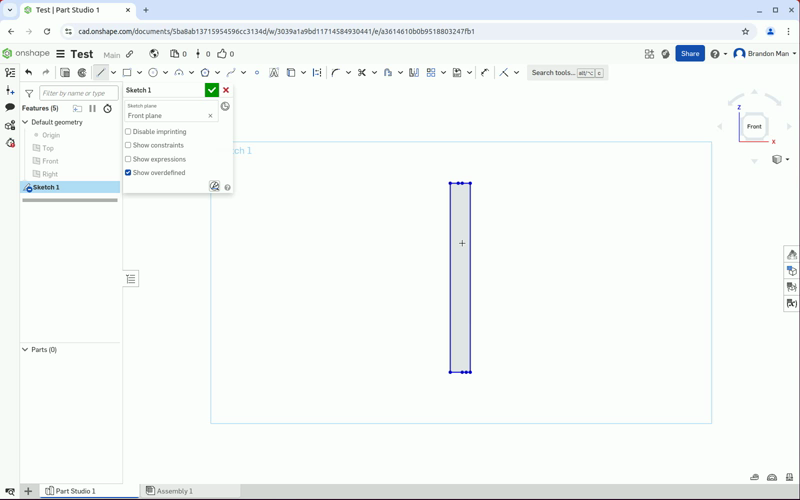
key_up(shift)
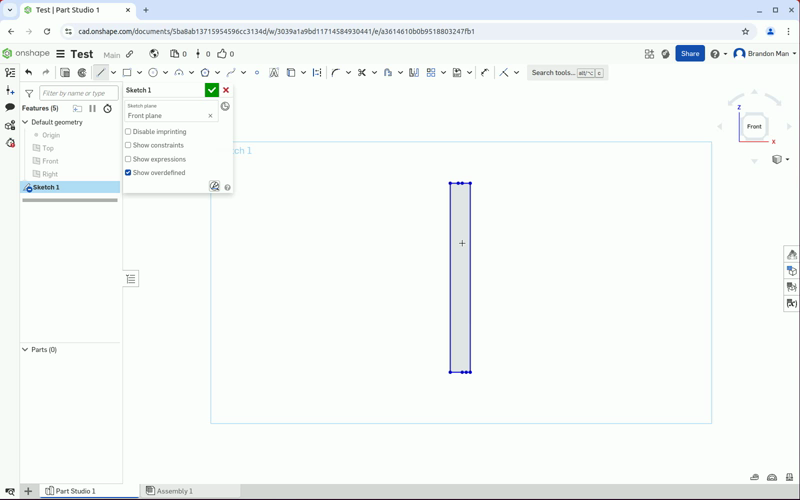
key_down(shift)
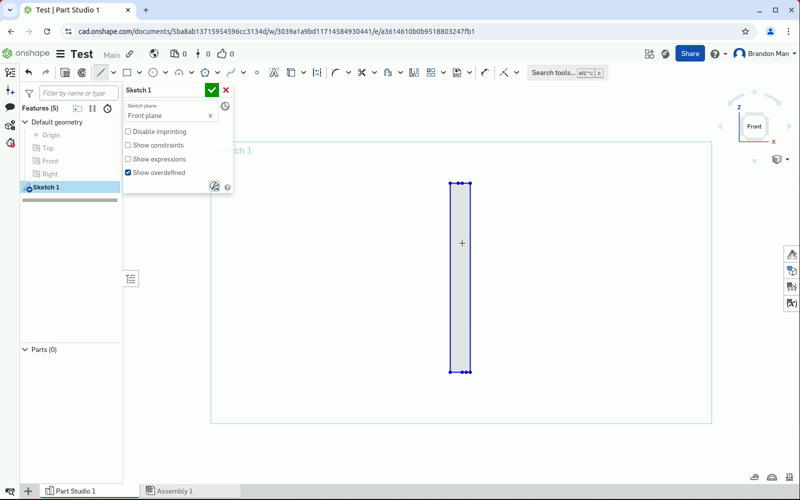
mouse_move(492, 242)
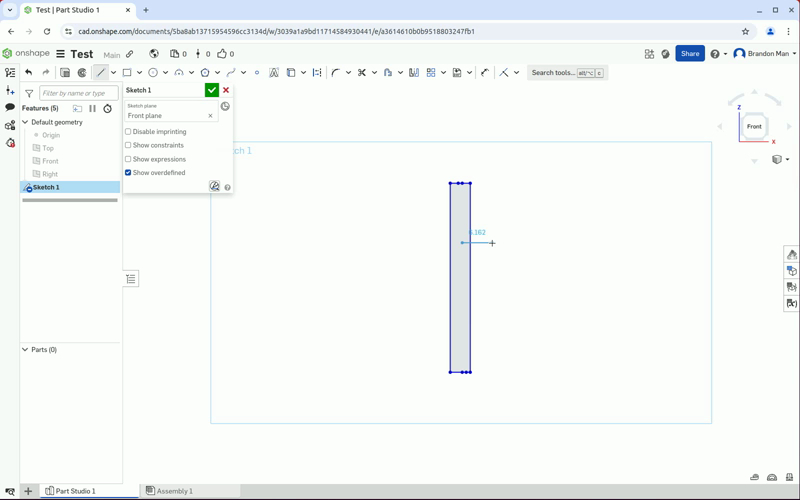
mouse_move(464, 242)
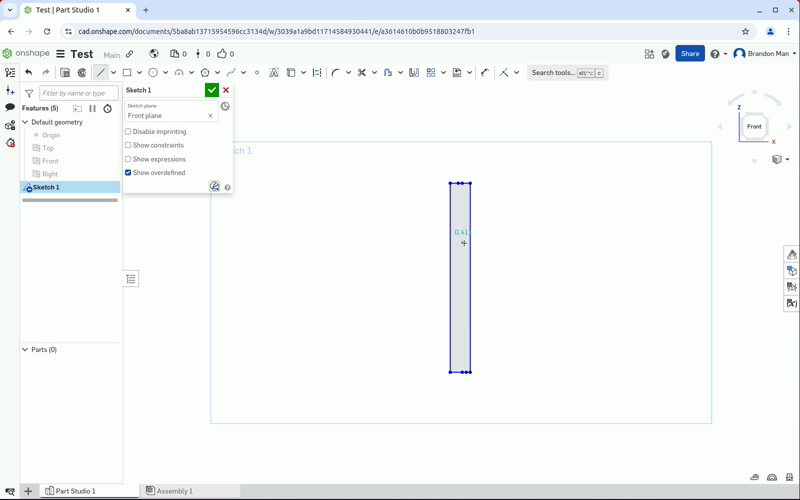
scroll(6)
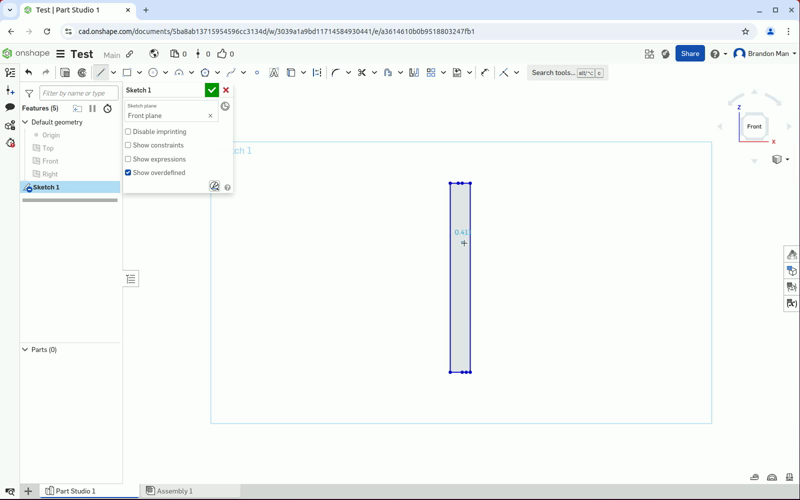
scroll(6)
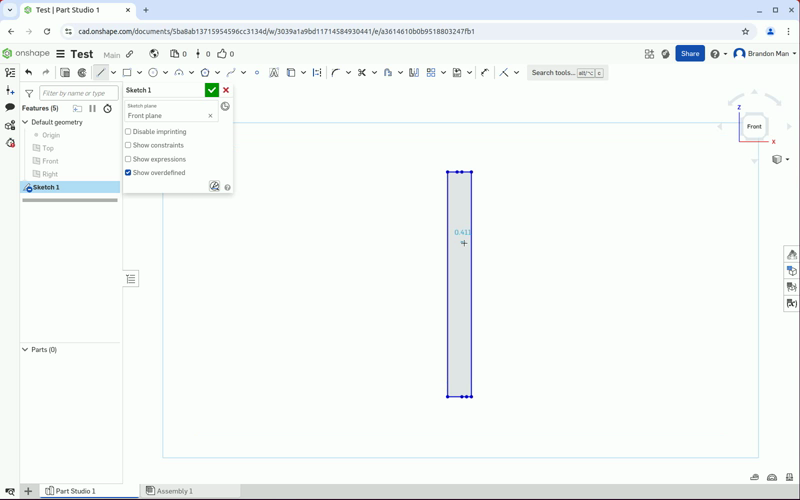
scroll(6)
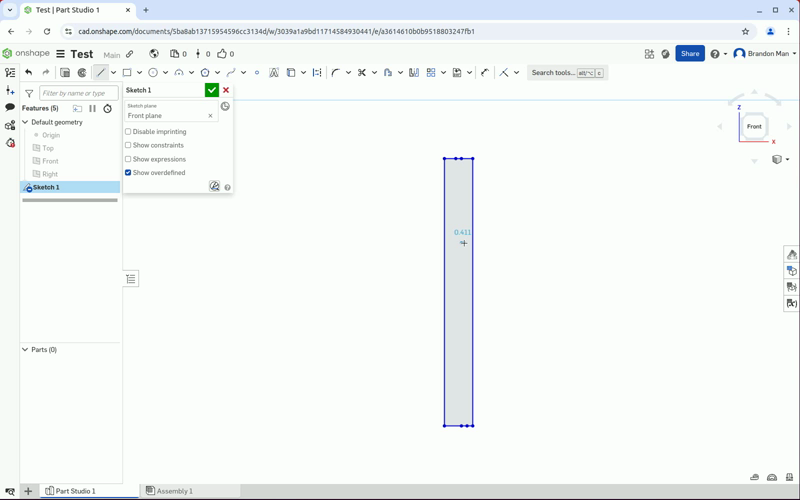
scroll(6)
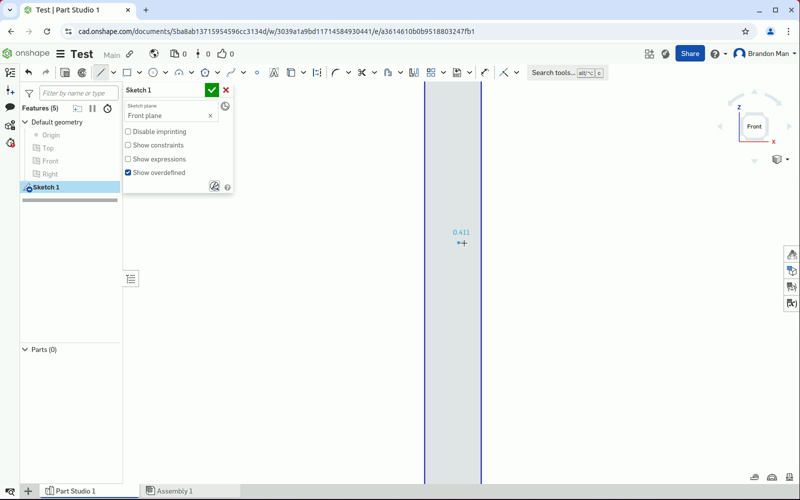
scroll(6)
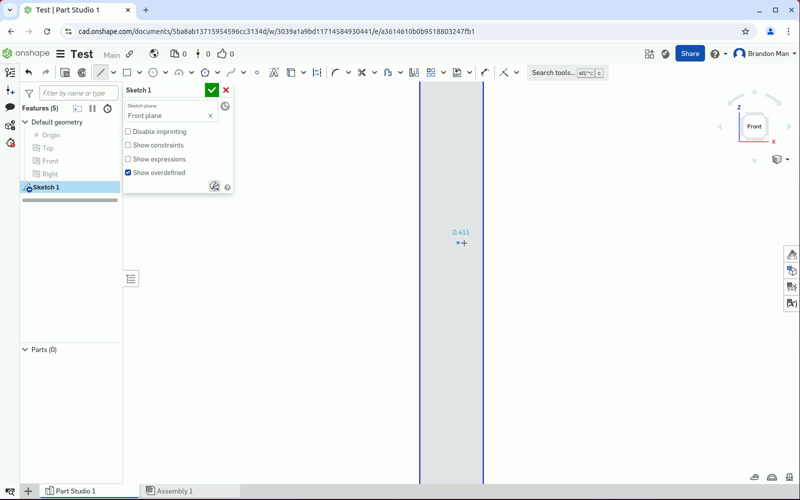
scroll(6)
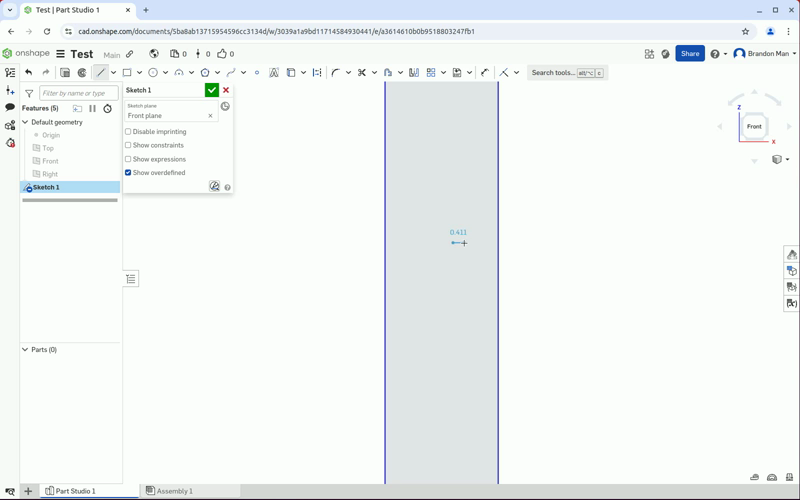
scroll(6)
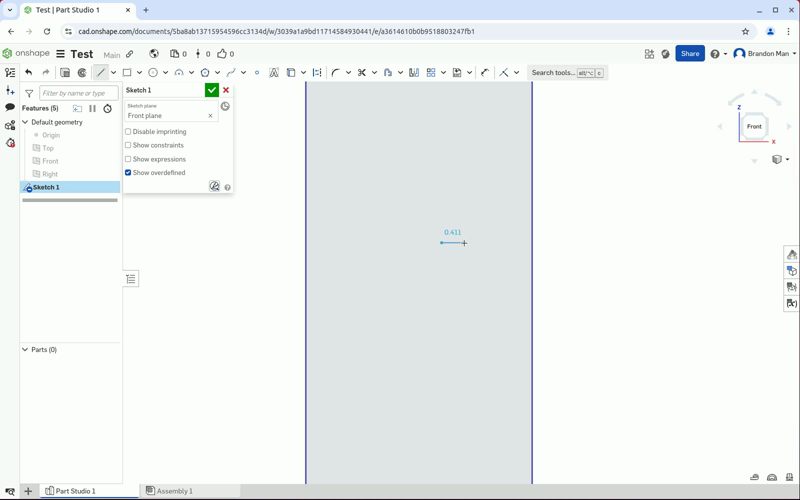
click(464, 242)
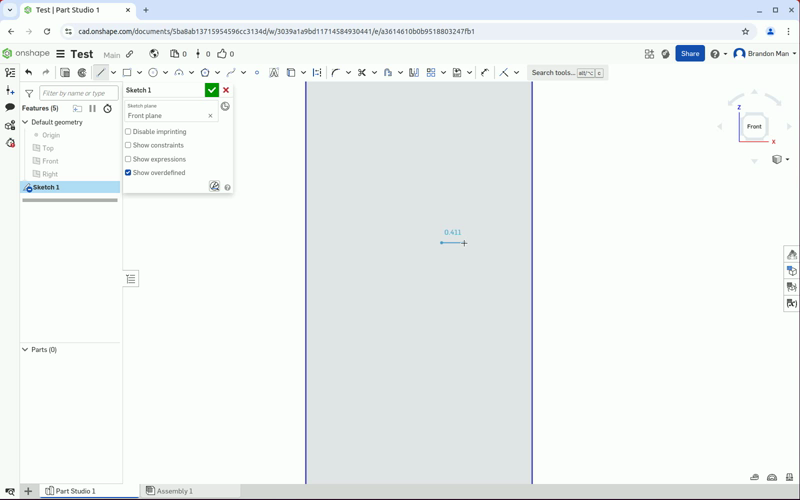
scroll(-6)
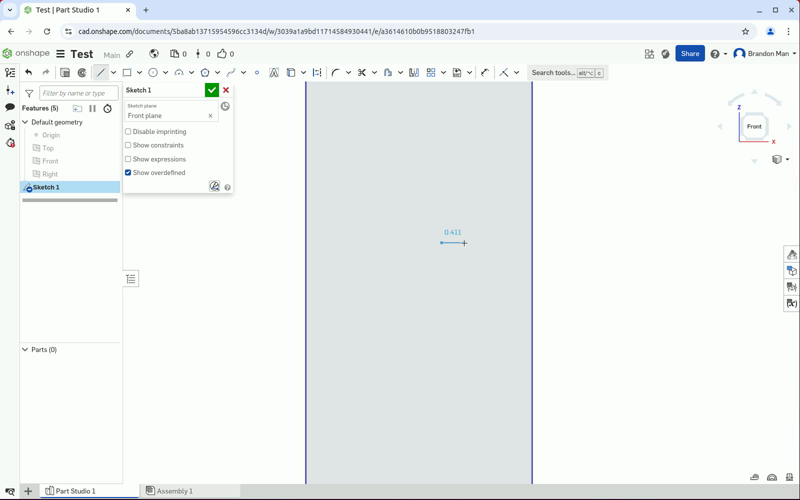
scroll(-6)
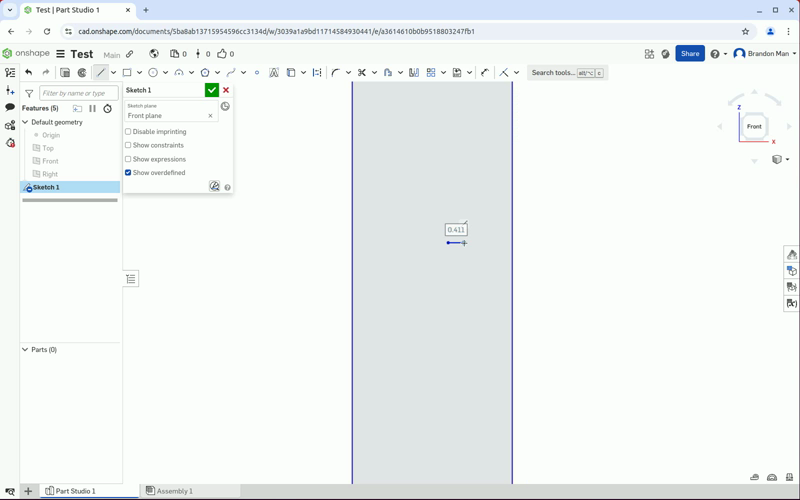
scroll(-6)
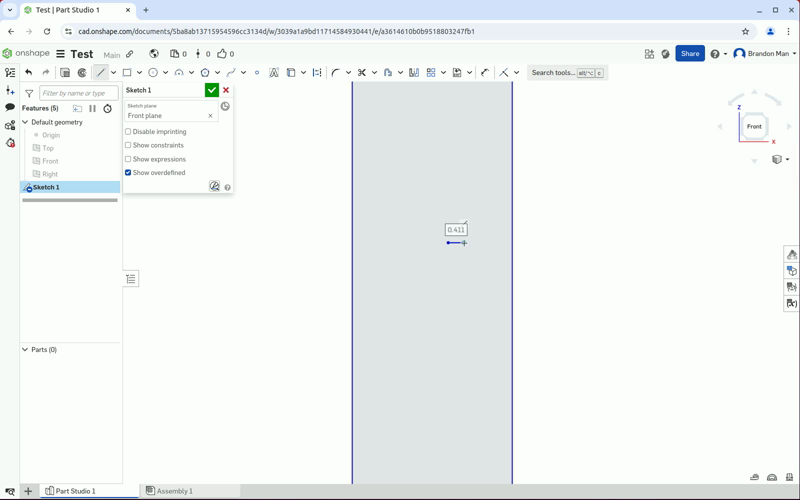
scroll(-6)
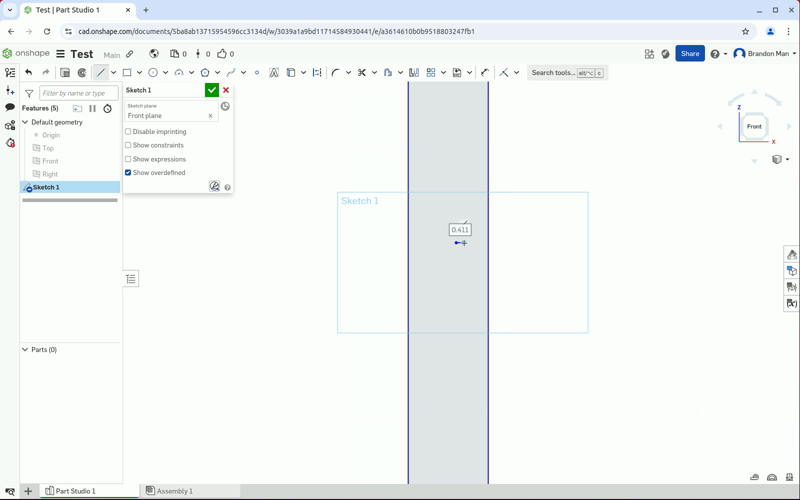
scroll(-6)
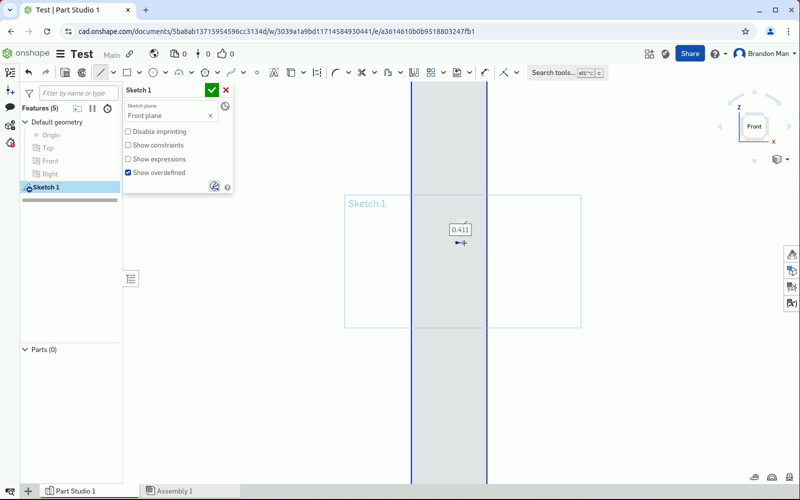
scroll(-6)
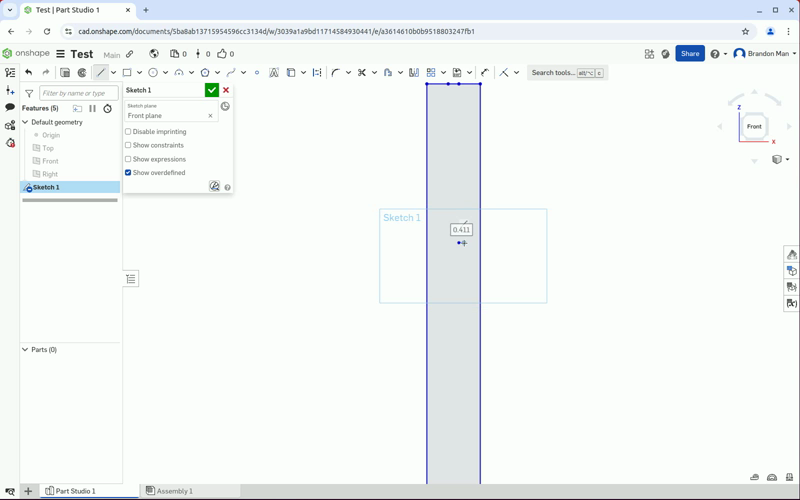
scroll(-6)
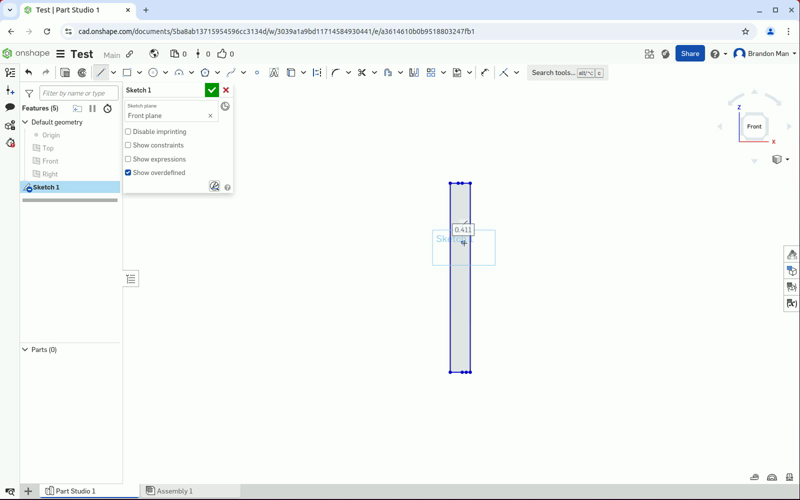
key_up(shift)
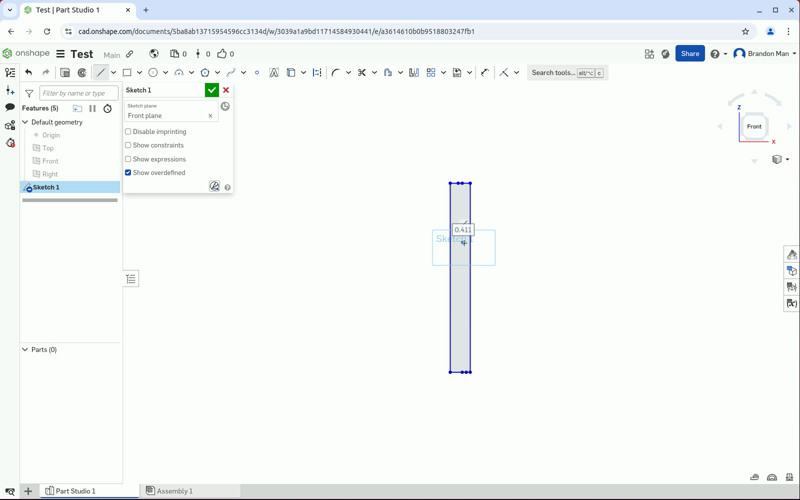
key_down(shift)
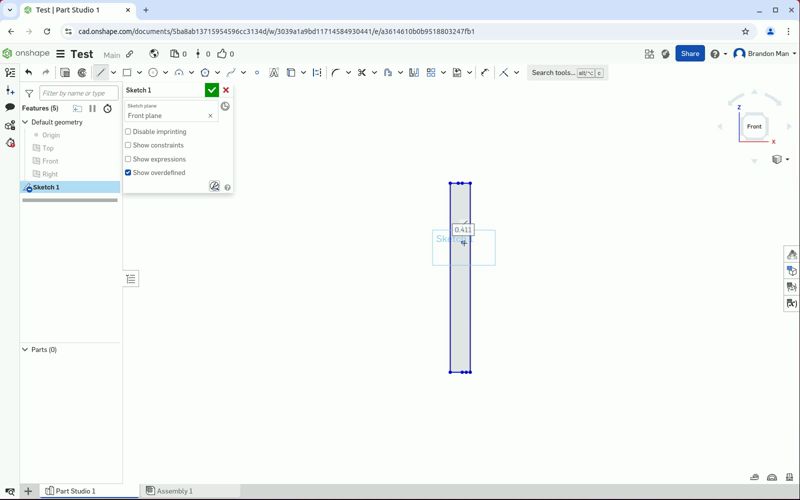
mouse_move(494, 242)
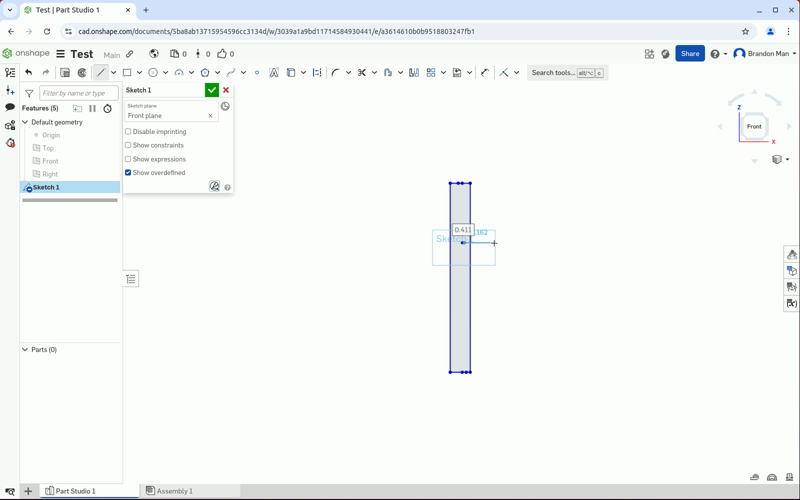
mouse_move(464, 210)
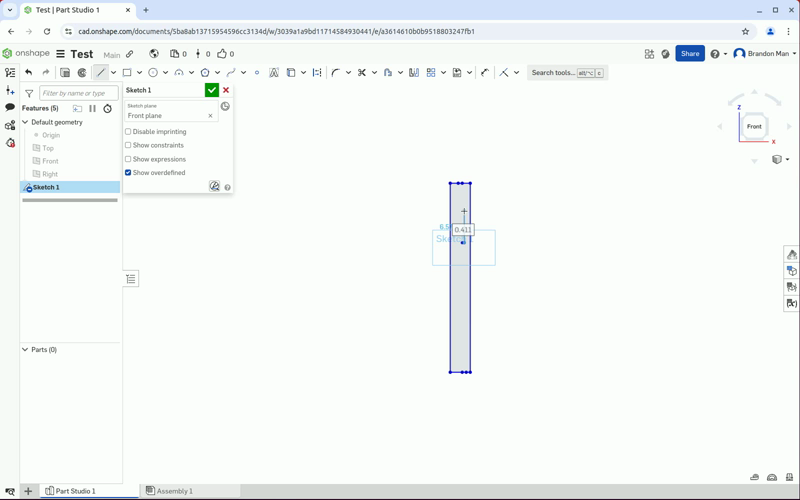
click(464, 210)
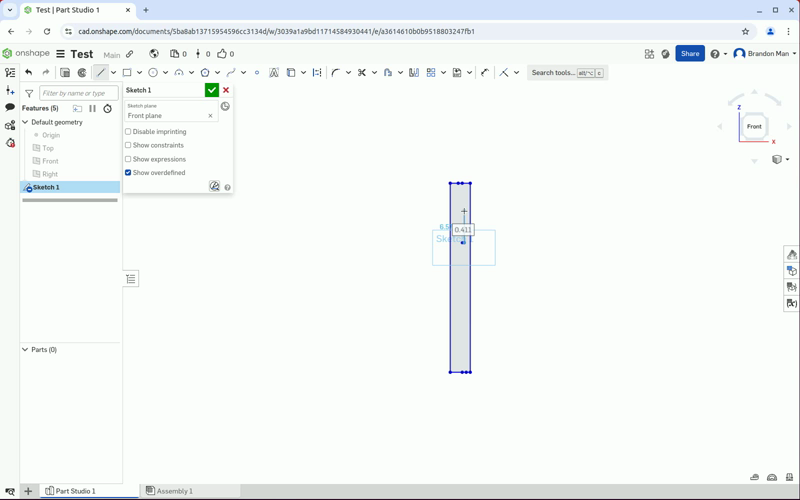
key_up(shift)
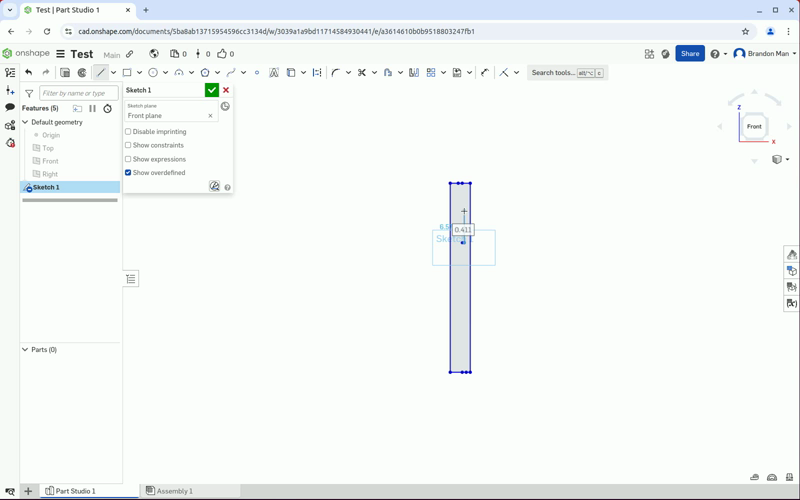
key_down(shift)
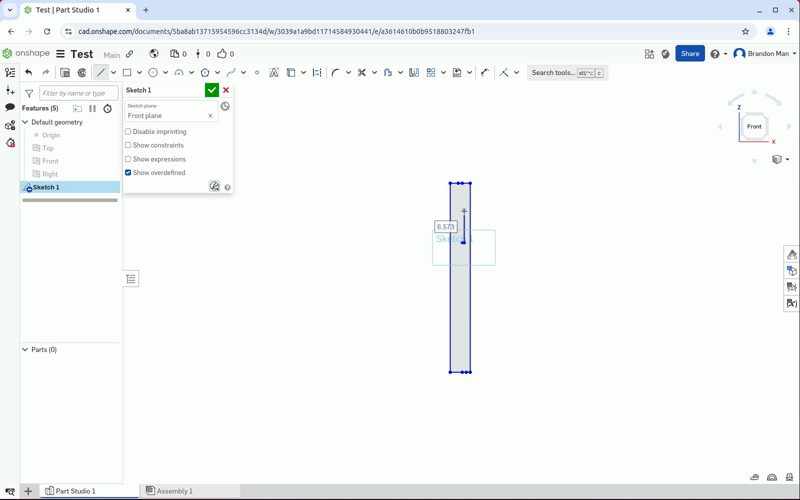
mouse_move(494, 210)
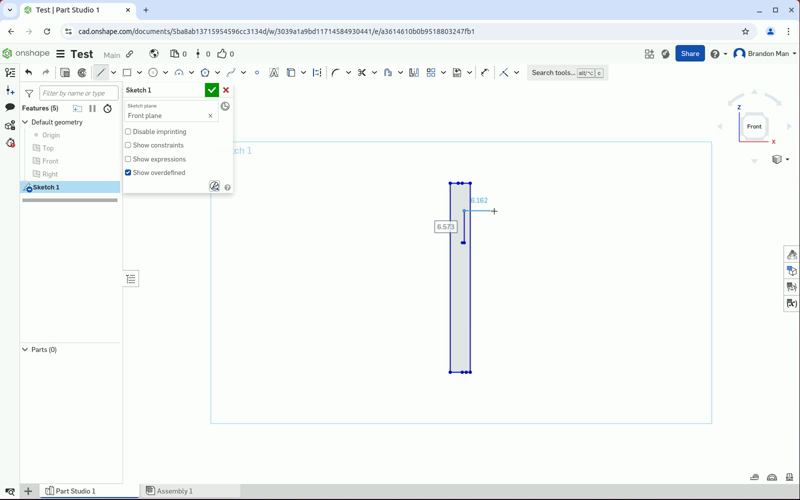
mouse_move(462, 210)
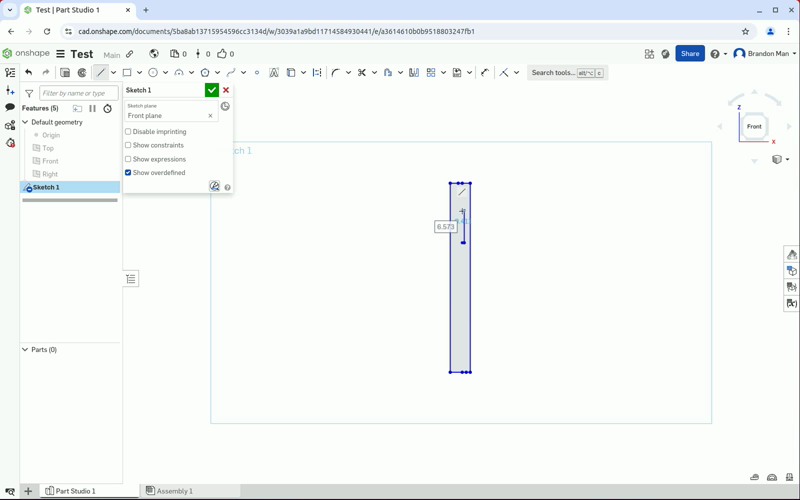
scroll(6)
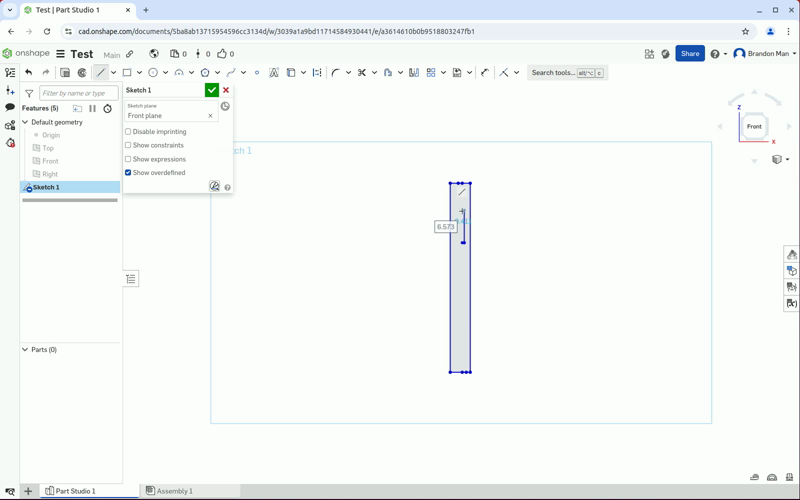
scroll(6)
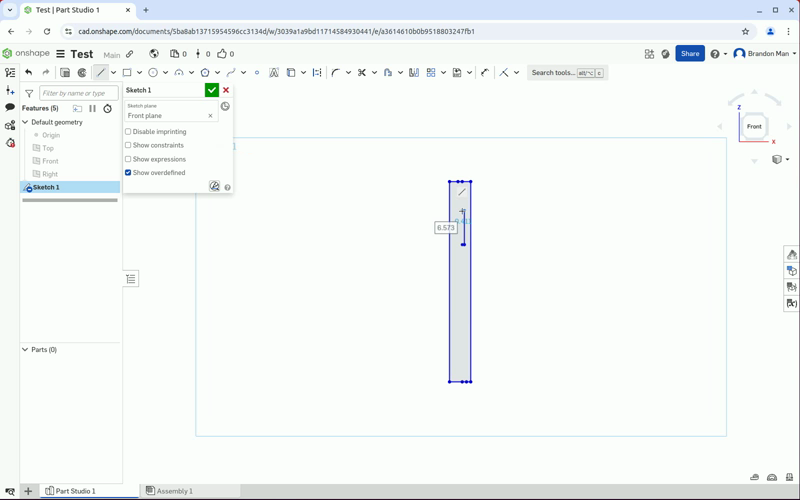
scroll(6)
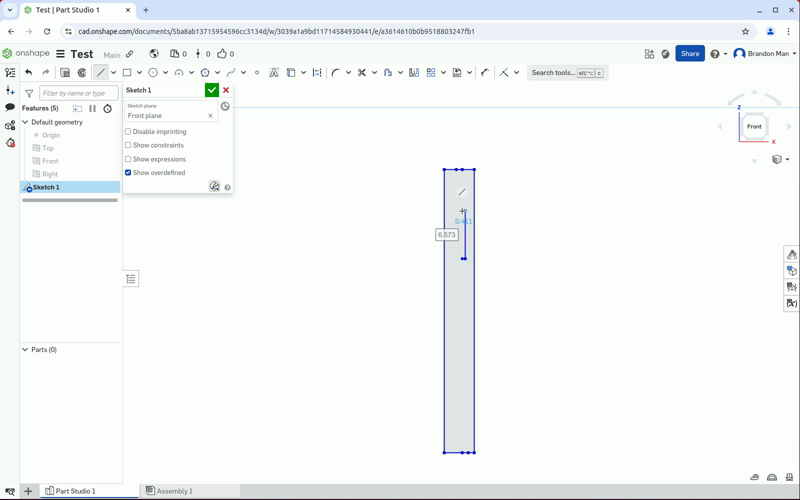
scroll(6)
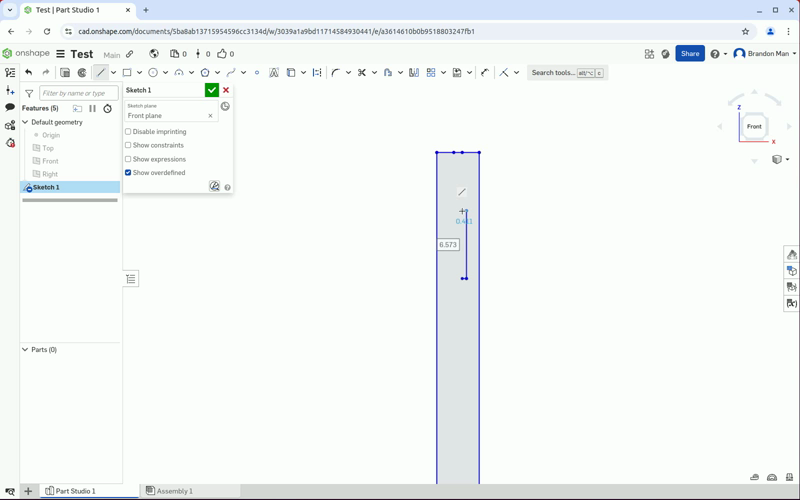
scroll(6)
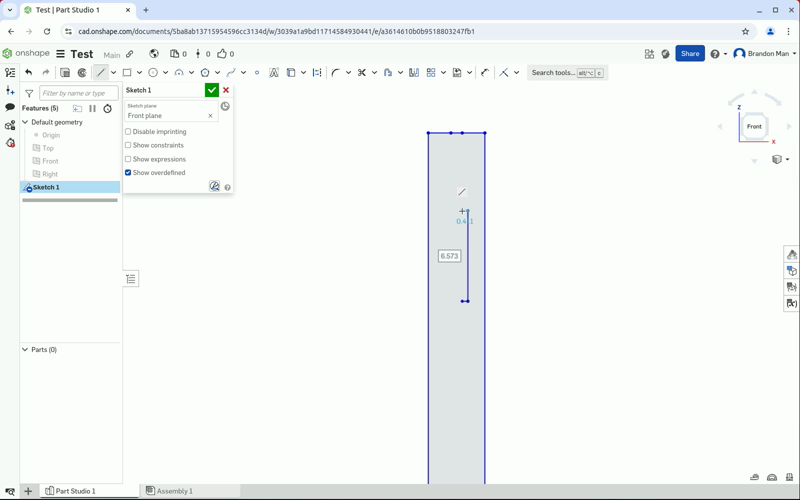
scroll(6)
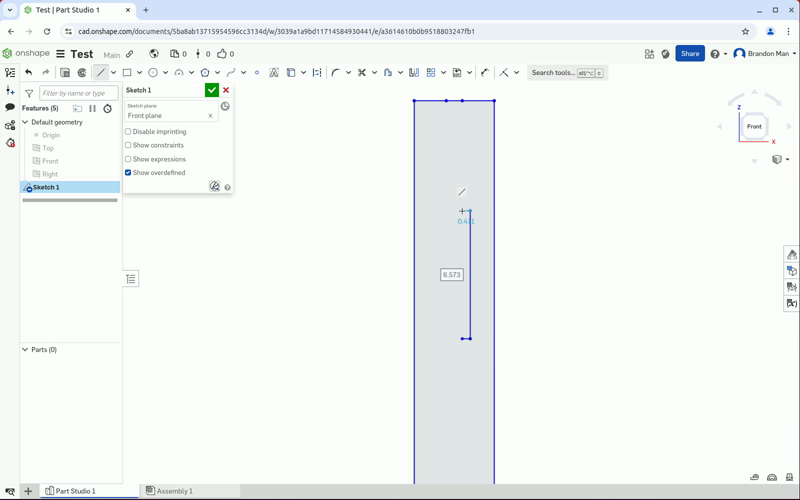
scroll(6)
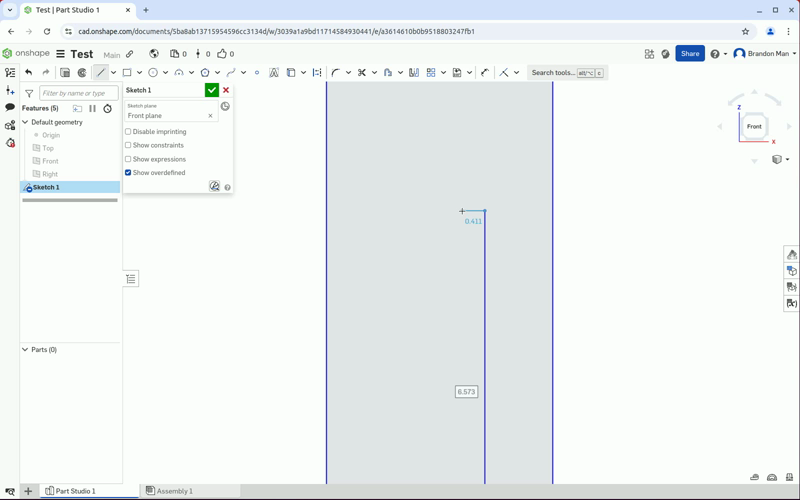
click(462, 210)
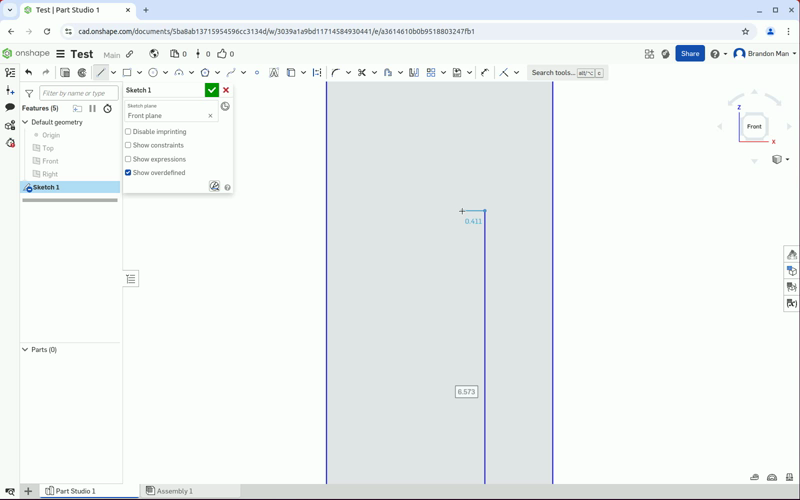
scroll(-6)
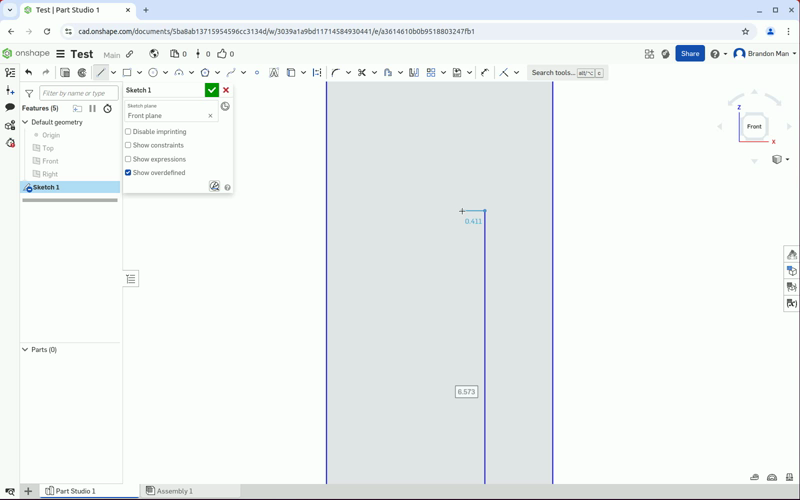
scroll(-6)
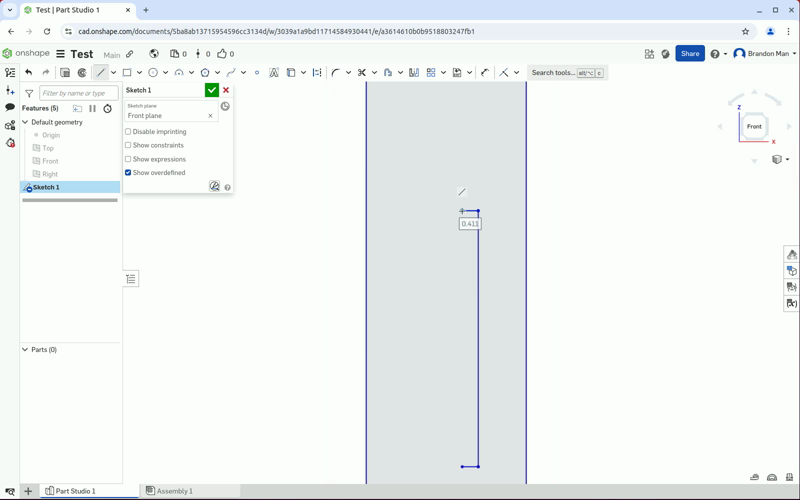
scroll(-6)
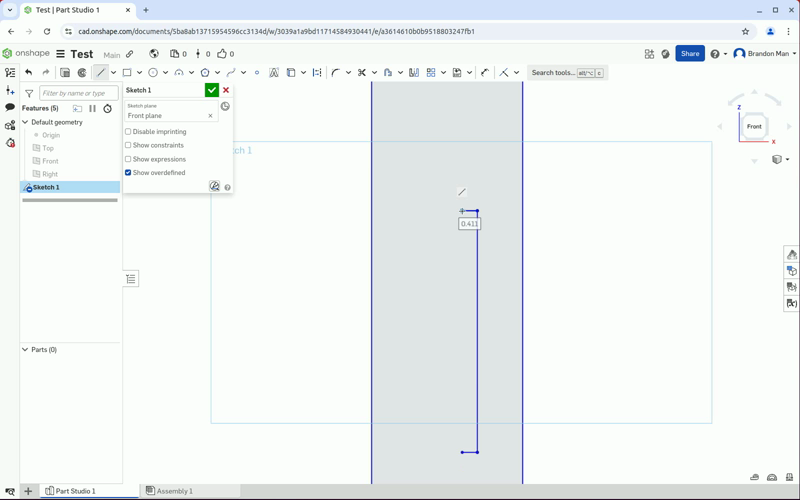
scroll(-6)
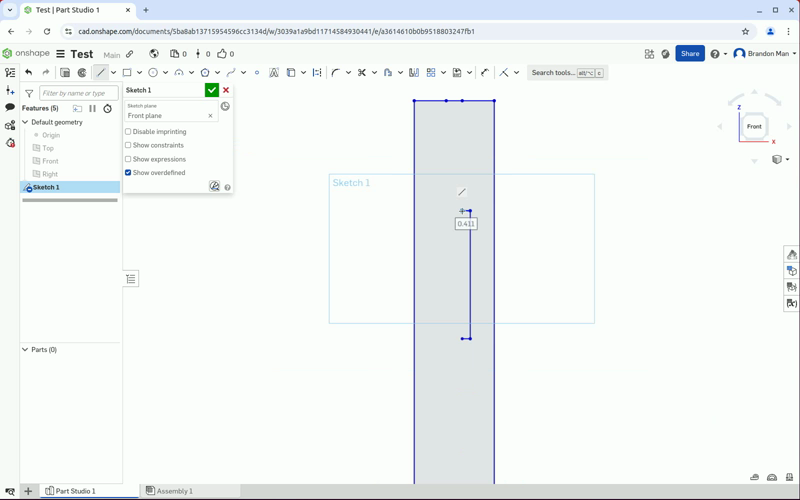
scroll(-6)
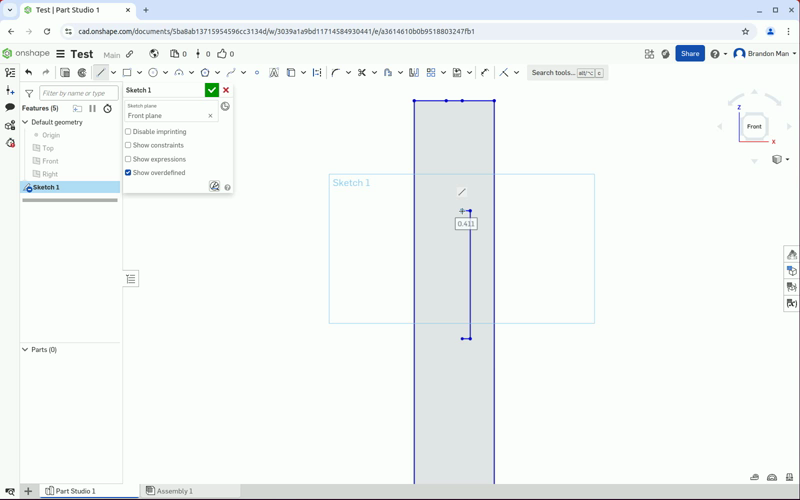
scroll(-6)
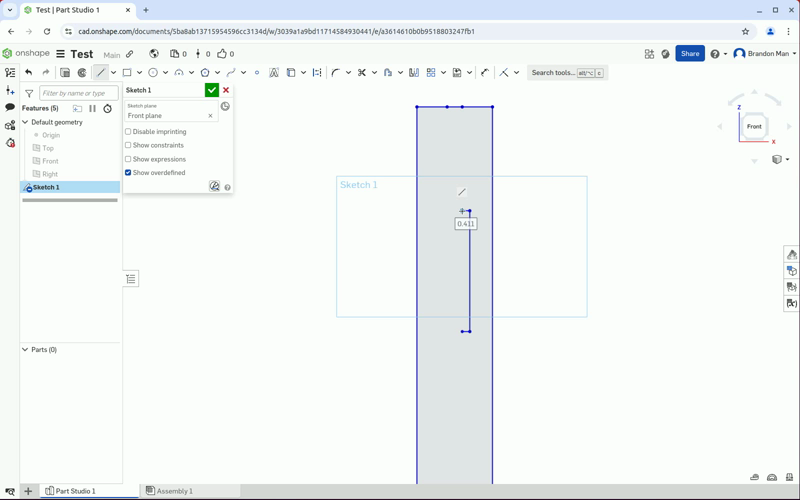
scroll(-6)
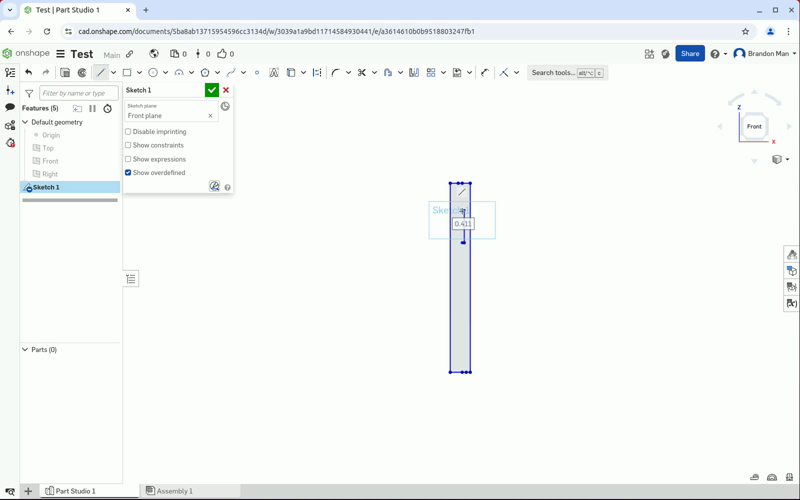
key_up(shift)
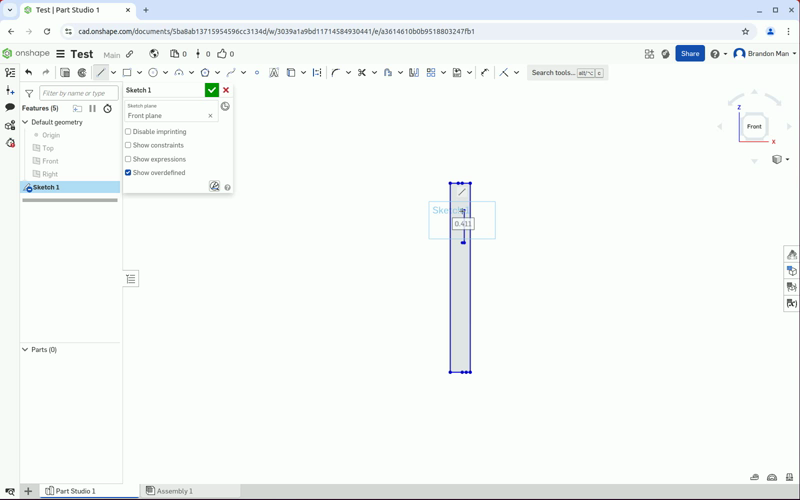
mouse_move(492, 210)
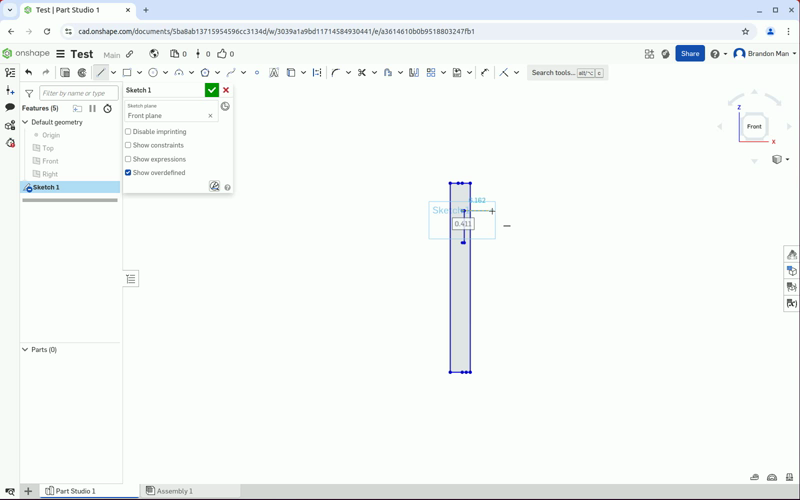
key_down(shift)
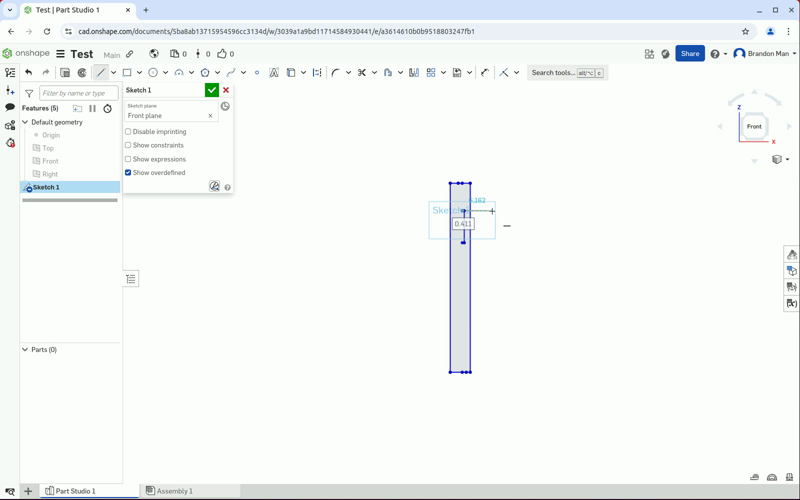
mouse_move(462, 242)
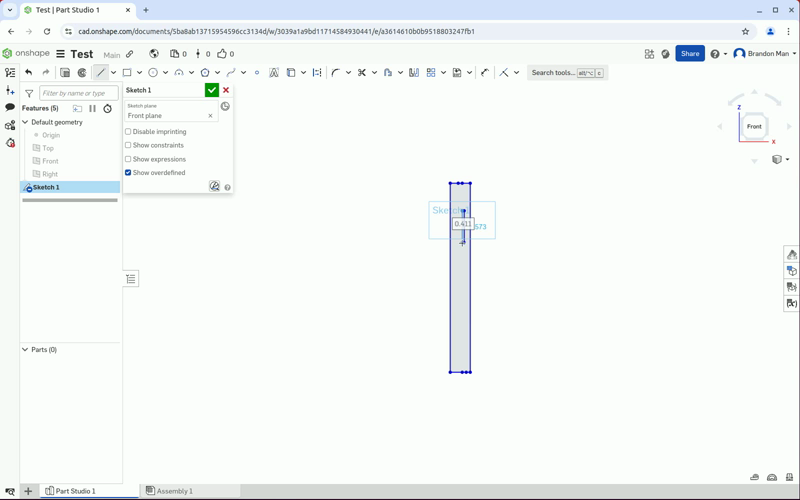
scroll(6)
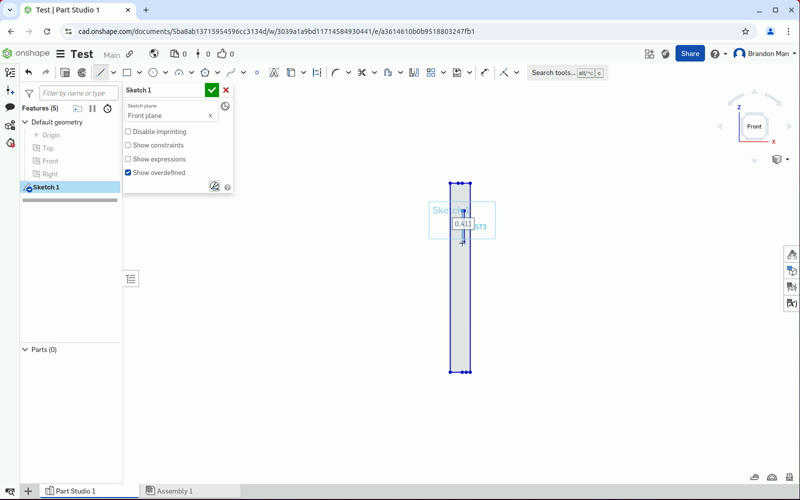
scroll(6)
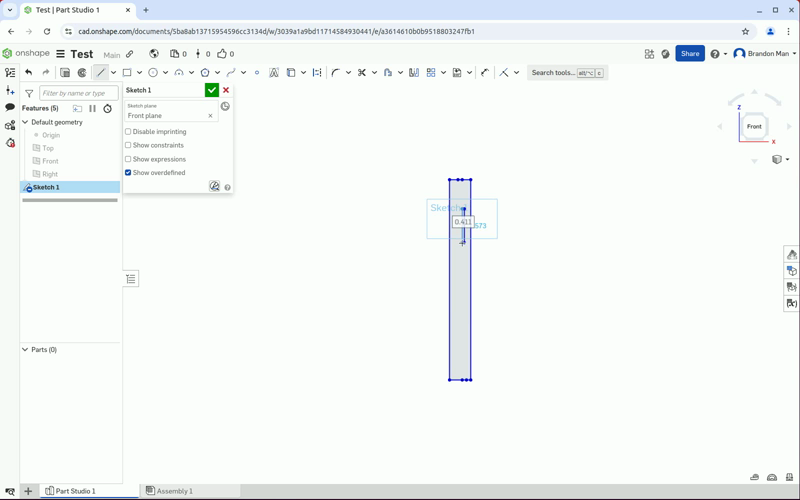
scroll(6)
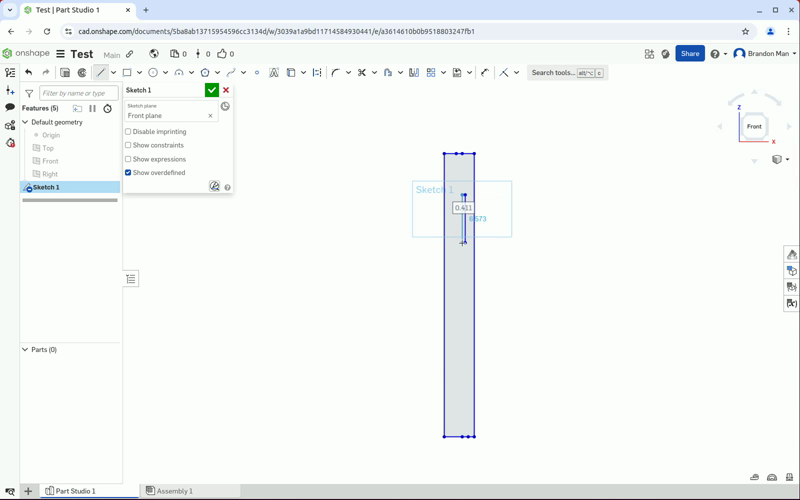
scroll(6)
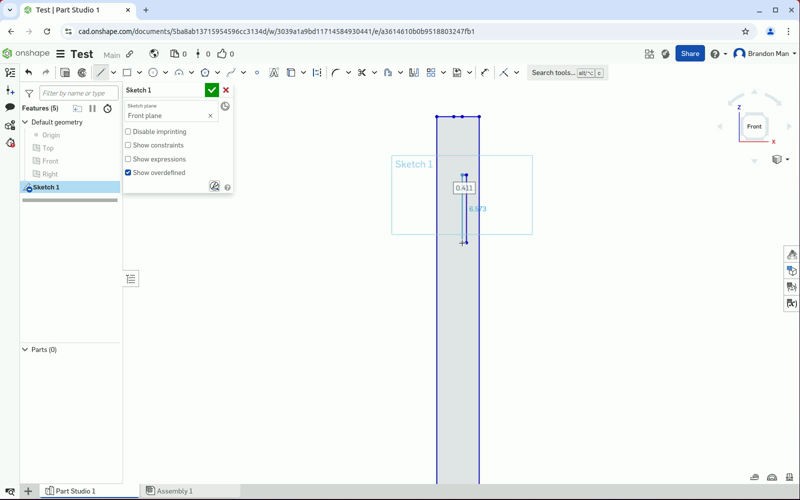
scroll(6)
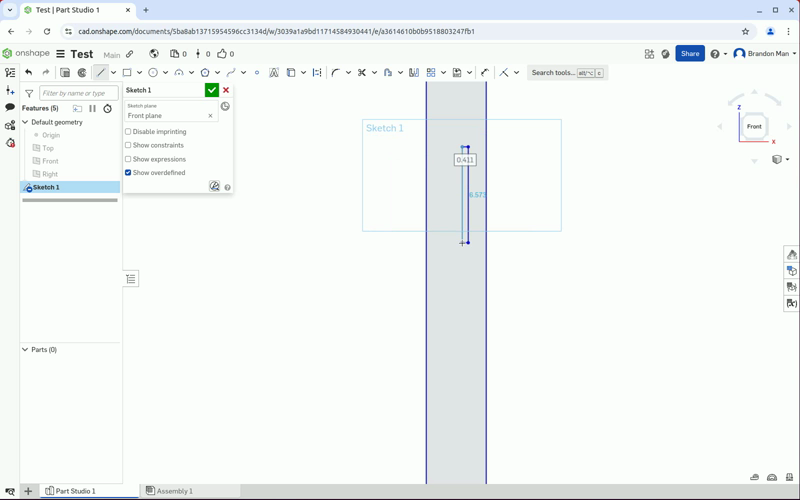
scroll(6)
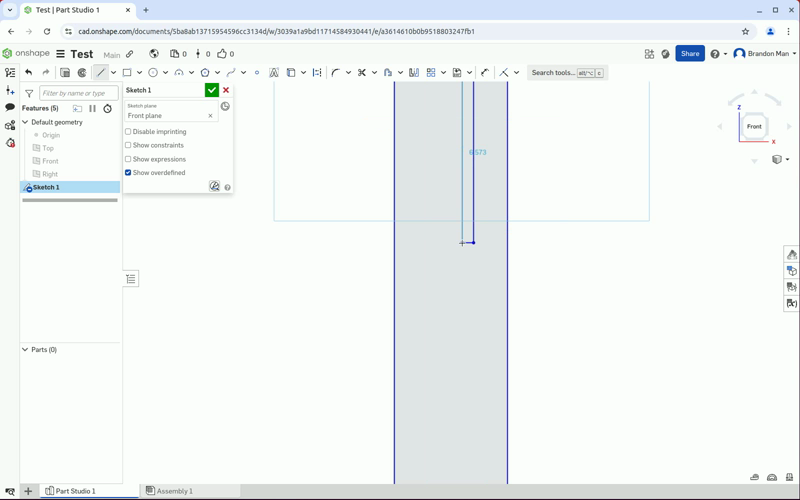
scroll(6)
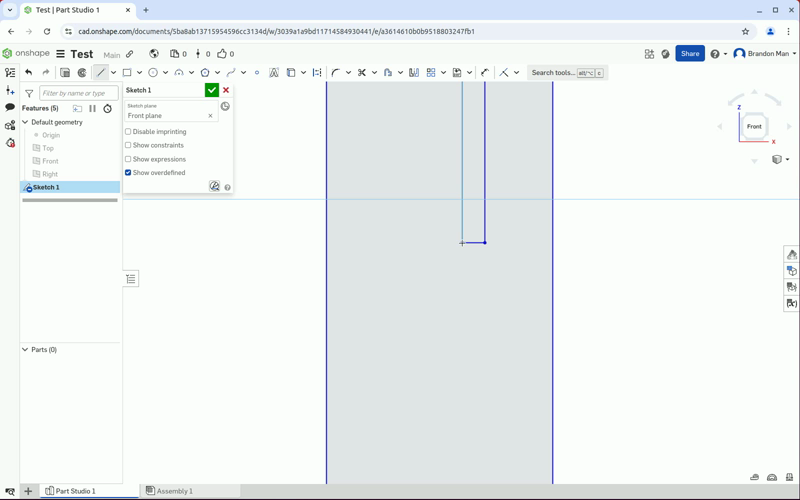
key_up(shift)
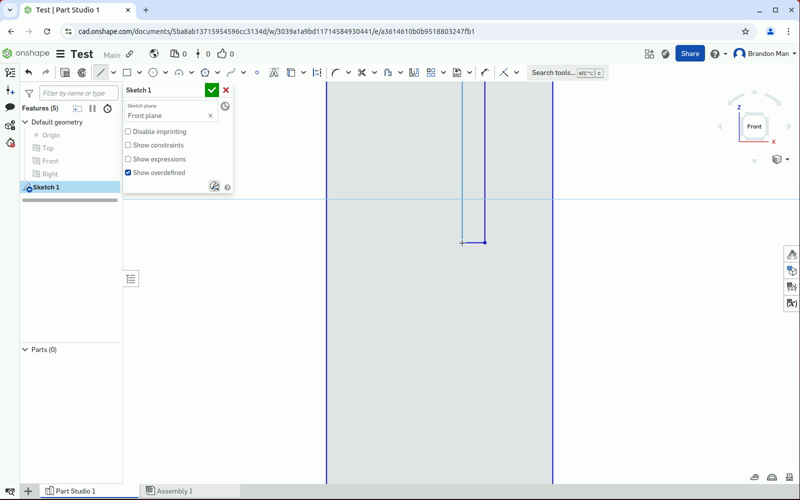
click(462, 242)
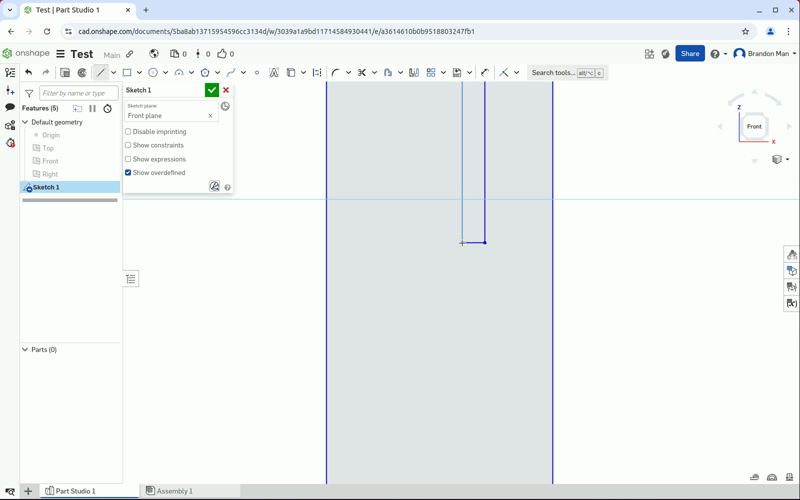
scroll(-6)
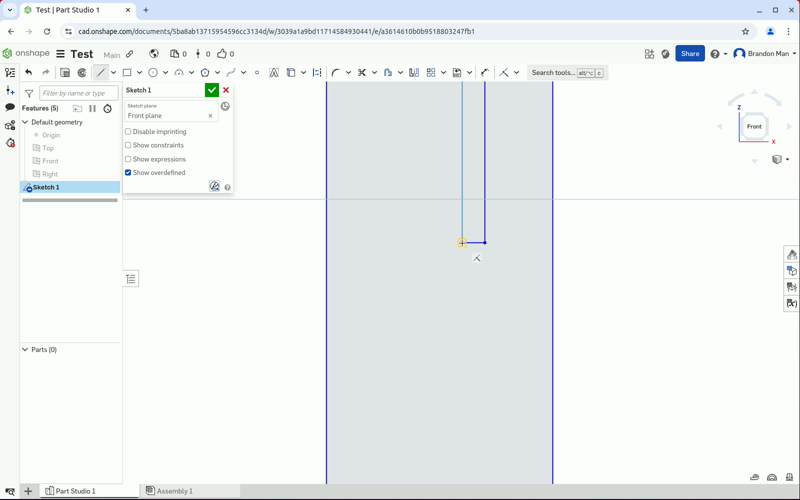
scroll(-6)
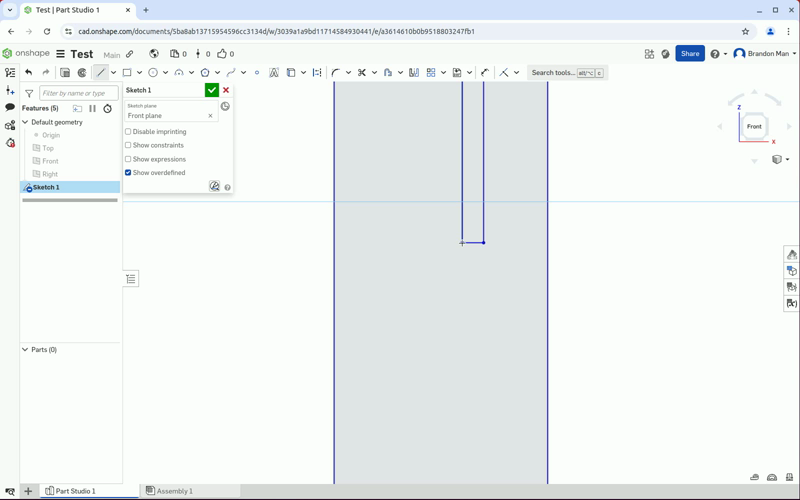
scroll(-6)
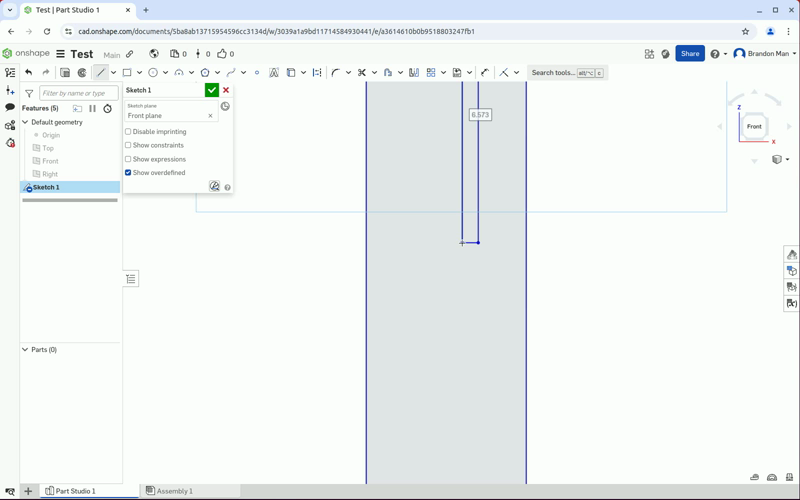
scroll(-6)
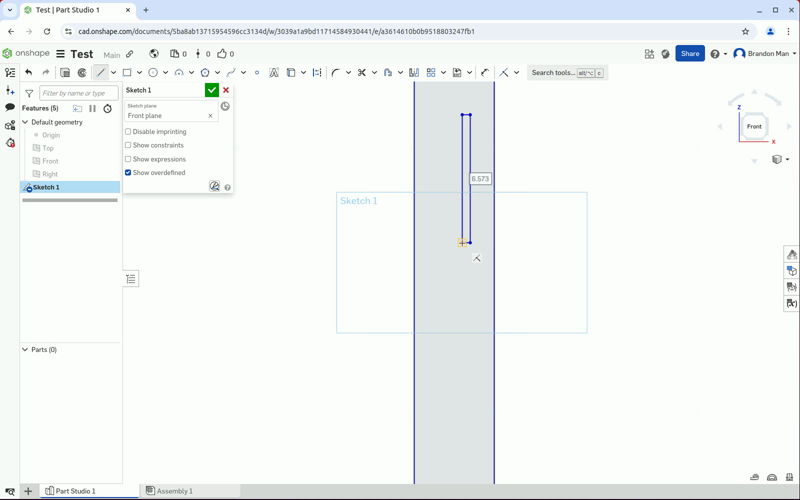
scroll(-6)
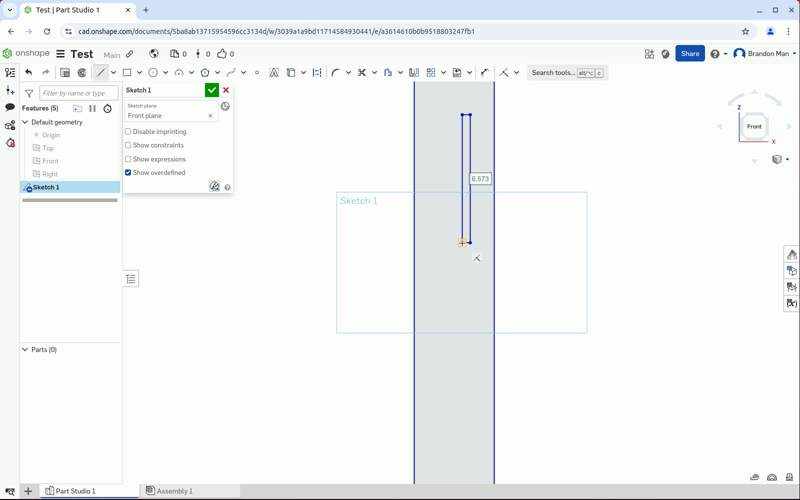
scroll(-6)
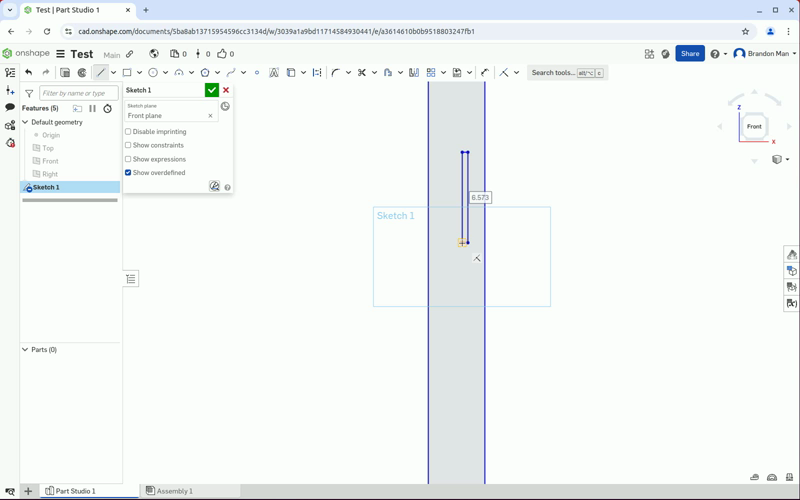
scroll(-6)
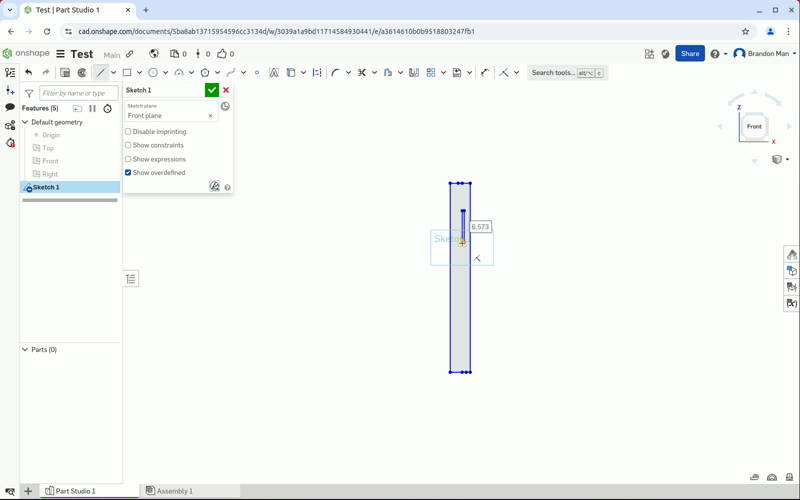
key(esc)
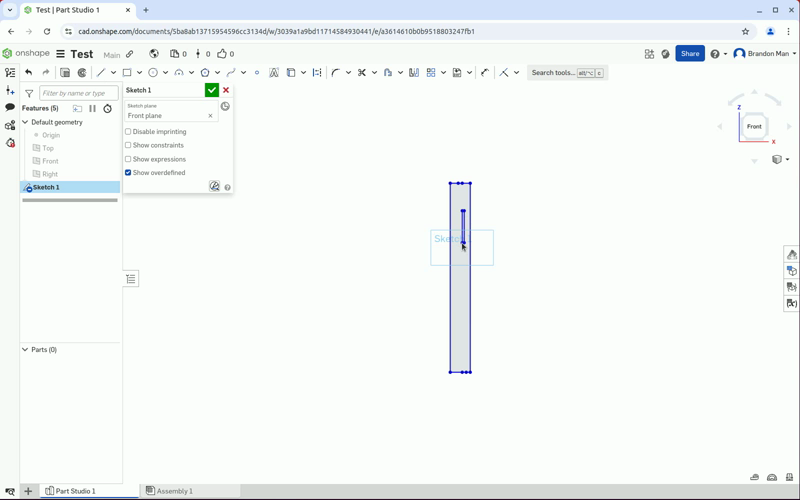
mouse_move(459, 210)
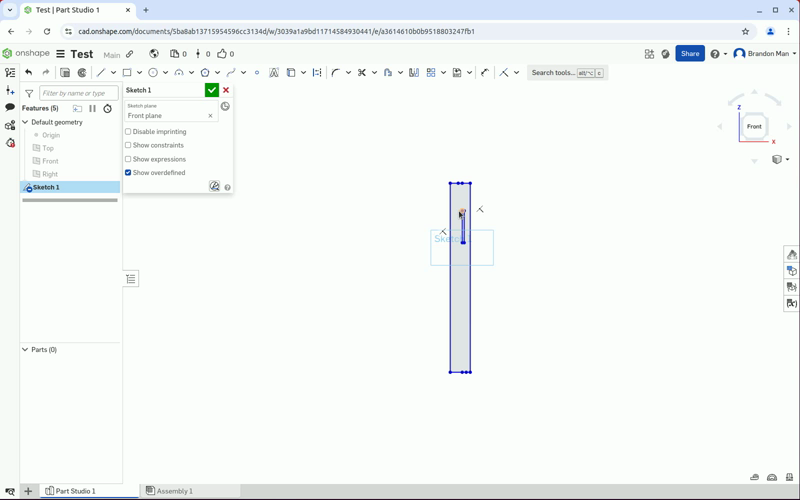
click(459, 210)
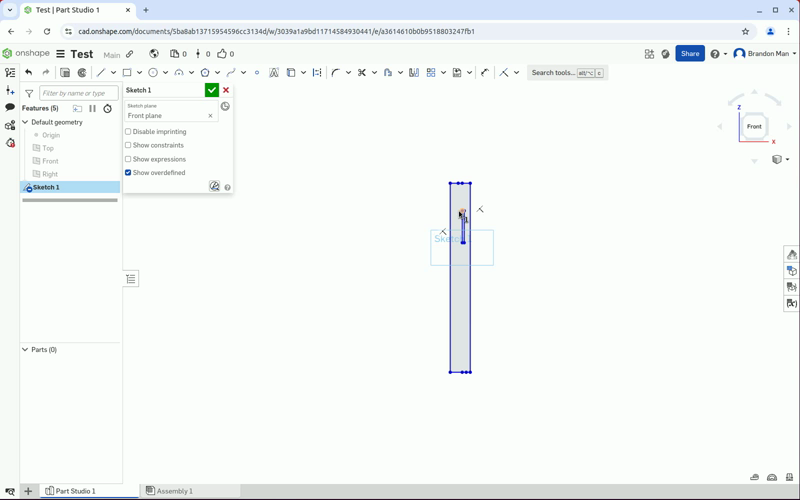
mouse_move(73, 352)
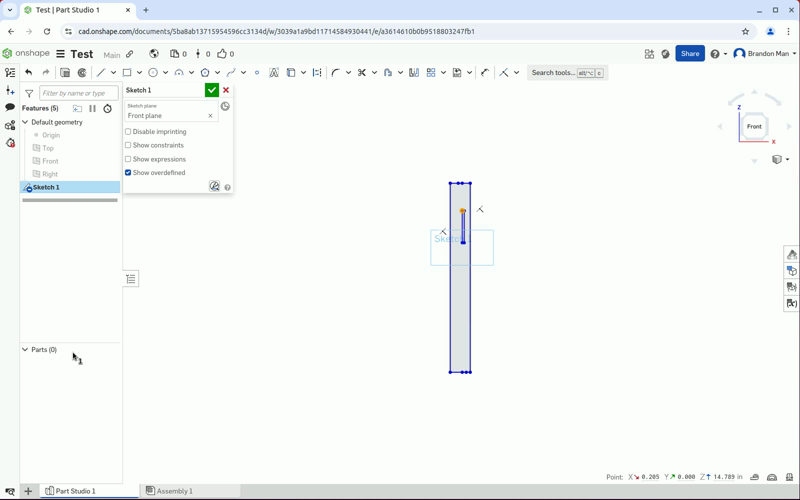
key(shift+y)
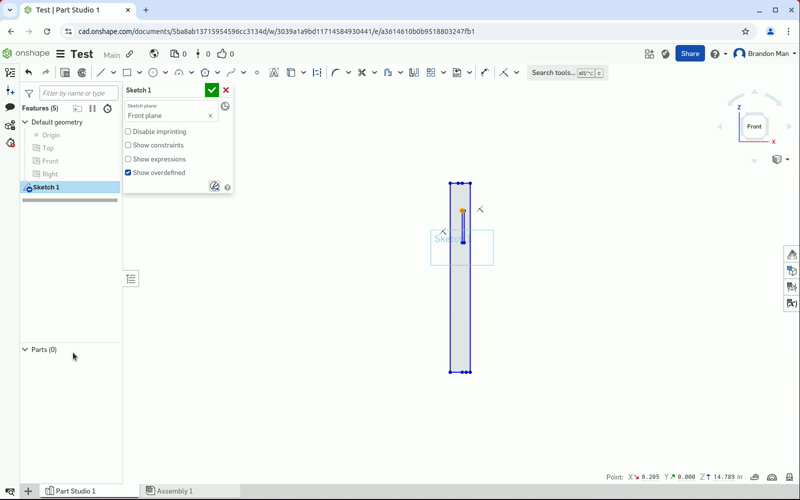
key(shift+e)
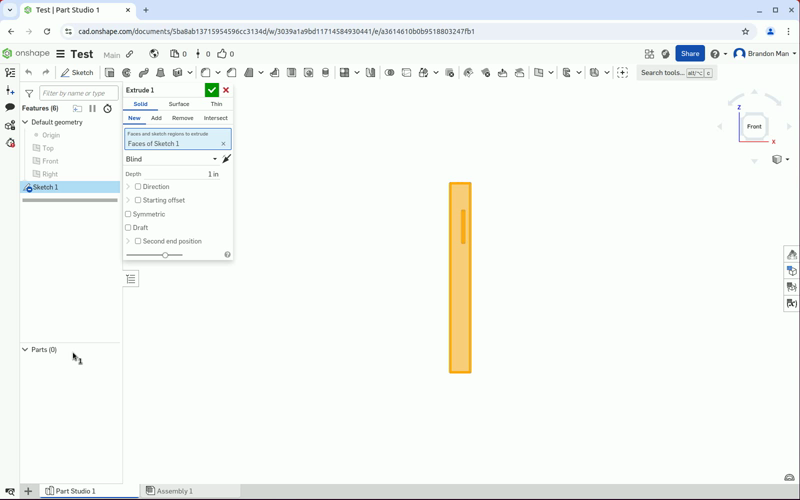
mouse_move(143, 106)
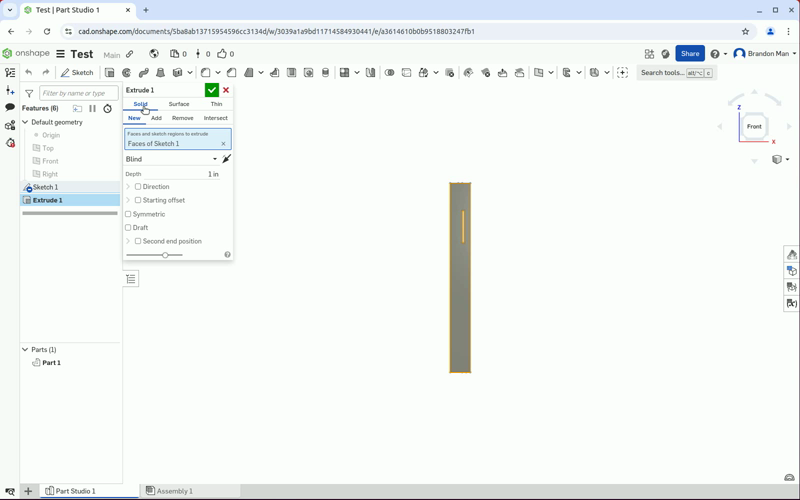
click(143, 106)
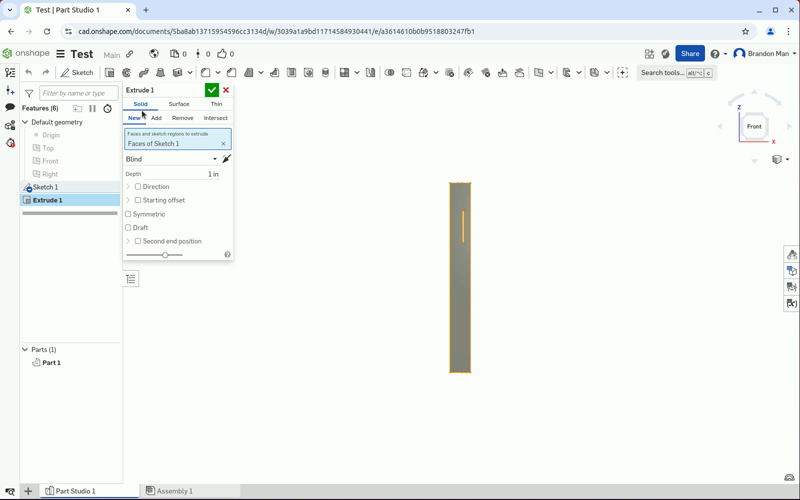
mouse_move(137, 120)
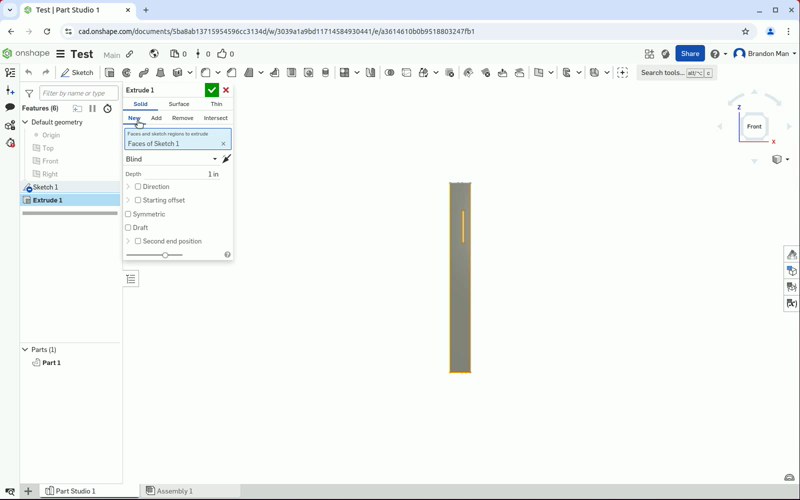
click(137, 120)
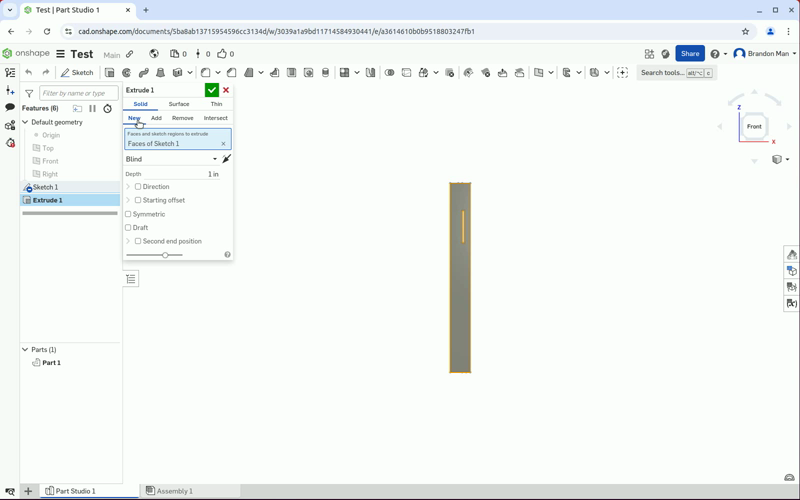
key(tab, 4)
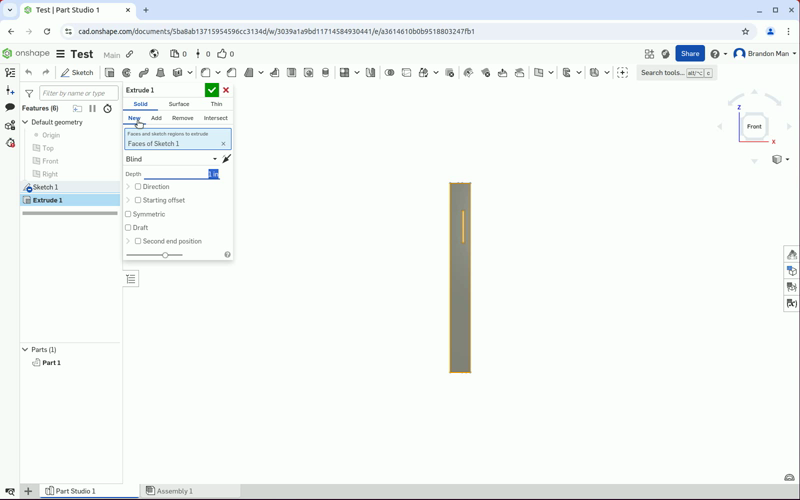
text(-4.092)
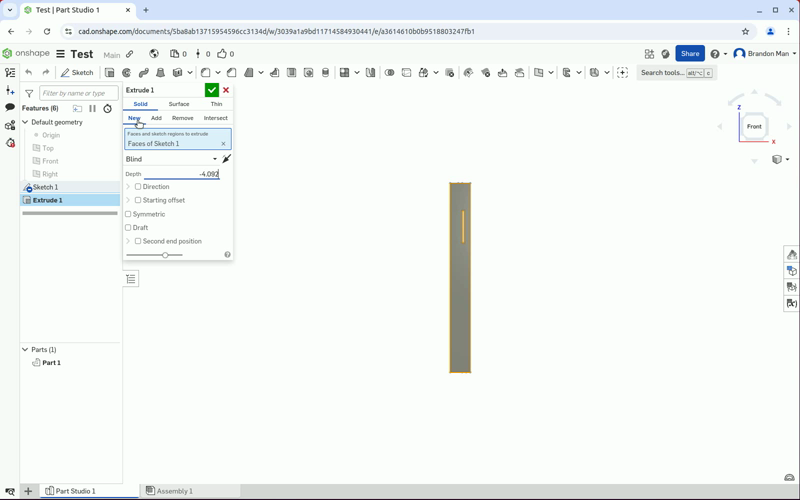
key(enter)
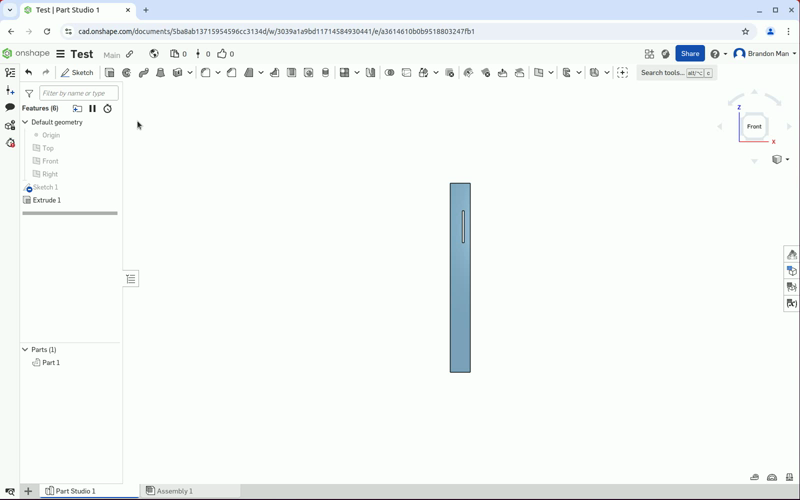
key(shift+h)
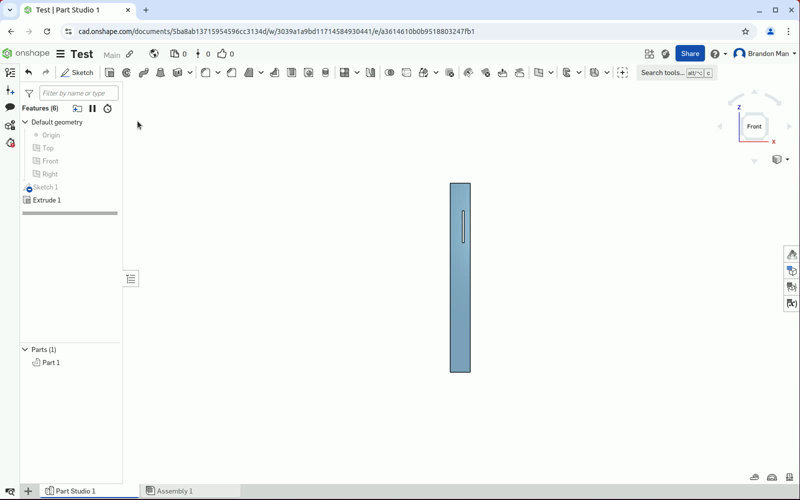
key(shift+h)
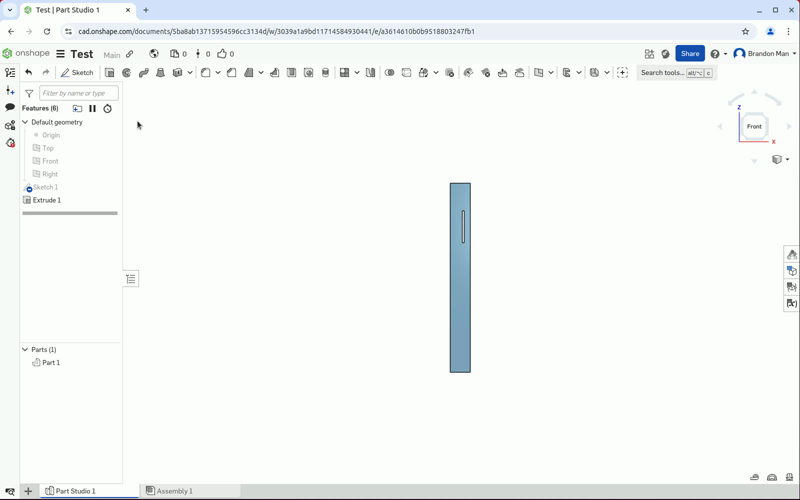
mouse_move(73, 189)
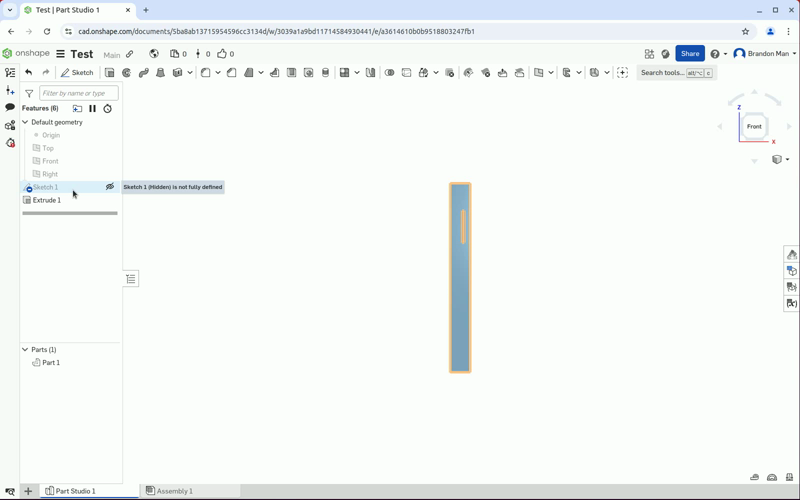
click(73, 189)
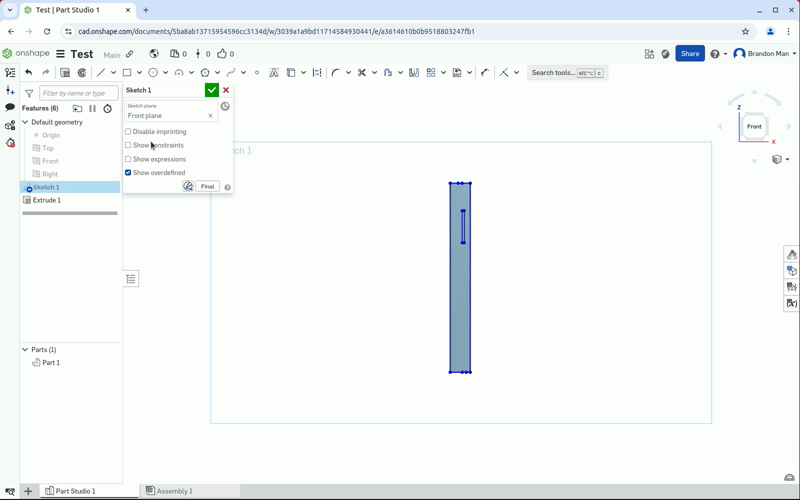
mouse_move(229, 92)
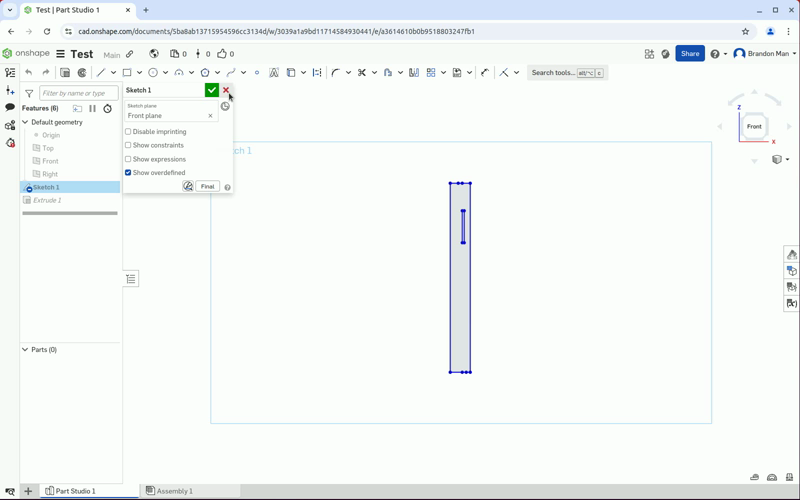
click(229, 92)
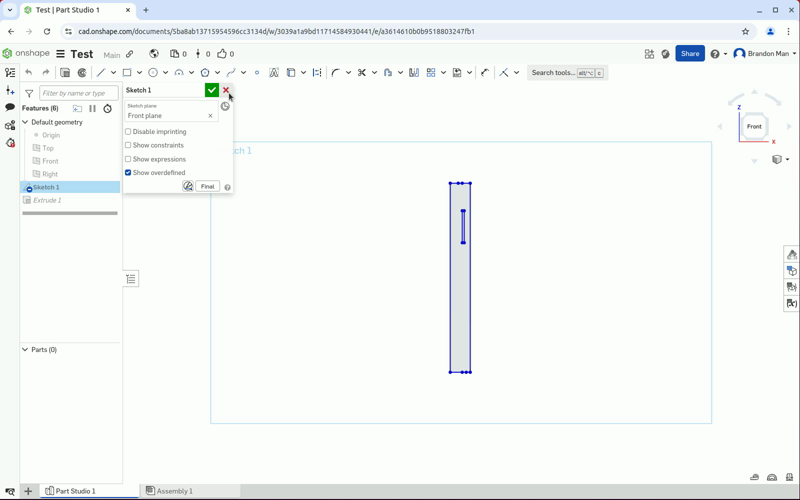
key(shift+s)
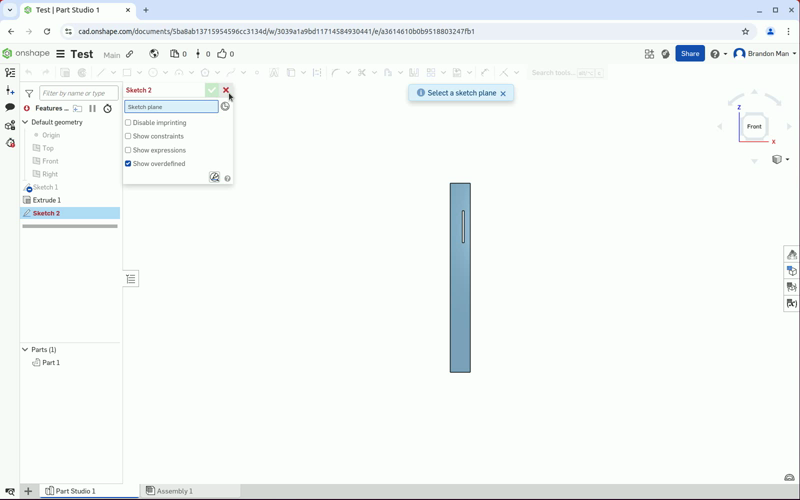
mouse_move(73, 163)
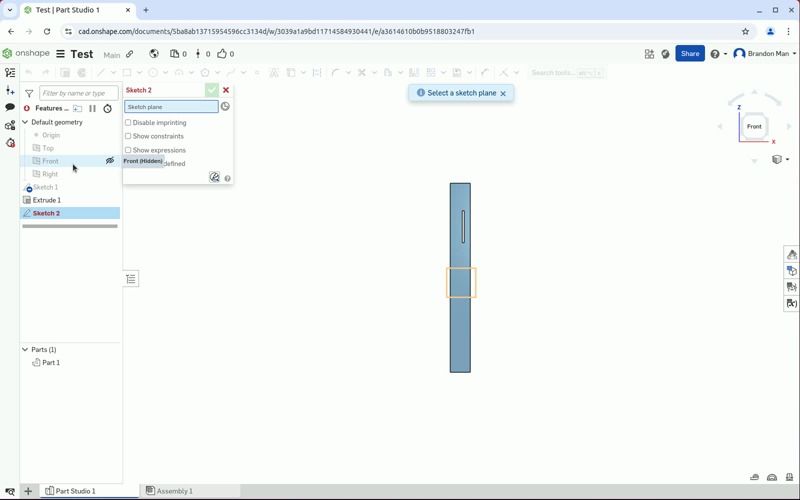
click(73, 163)
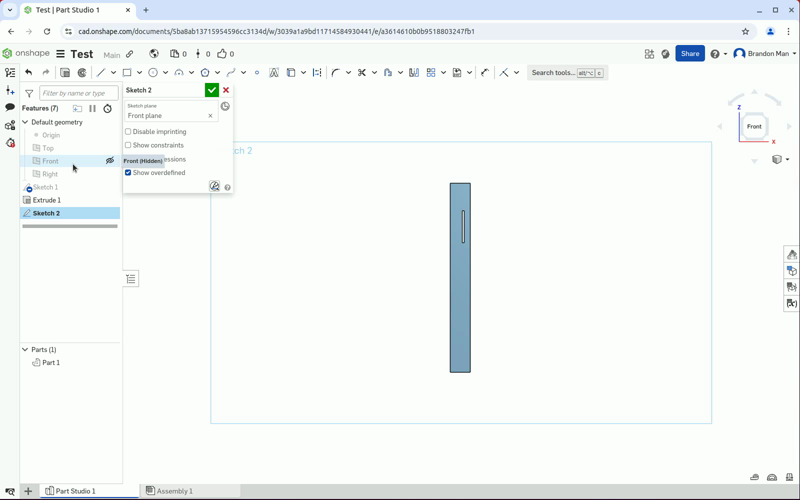
mouse_move(73, 352)
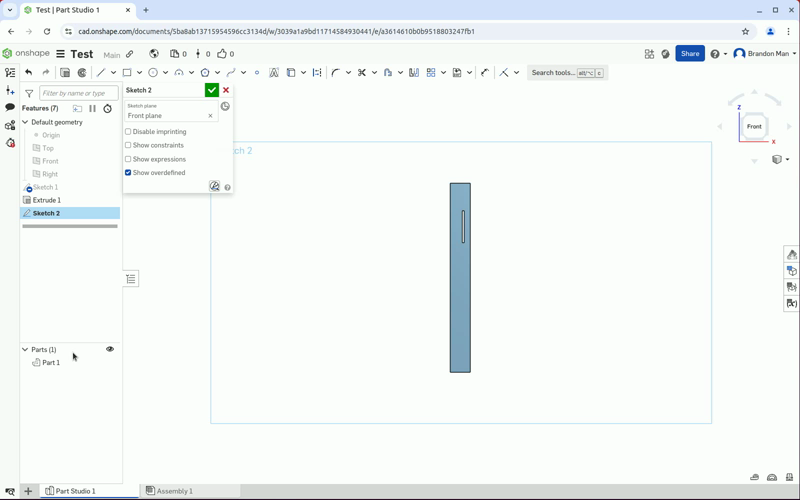
key(y)
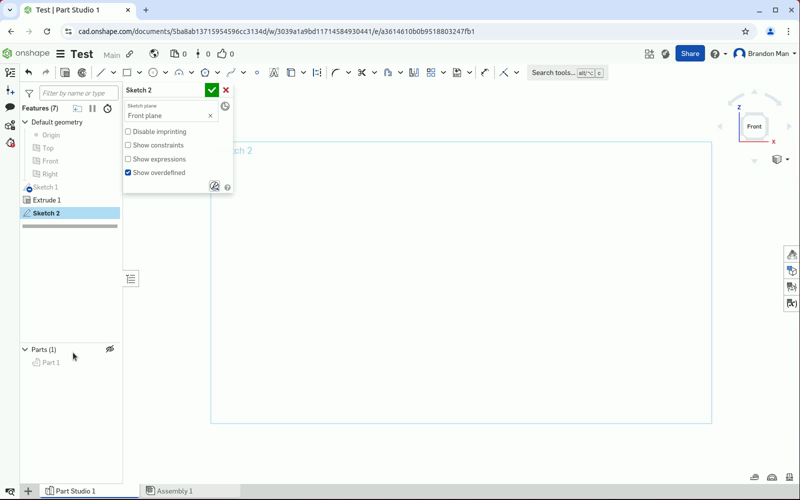
key(l)
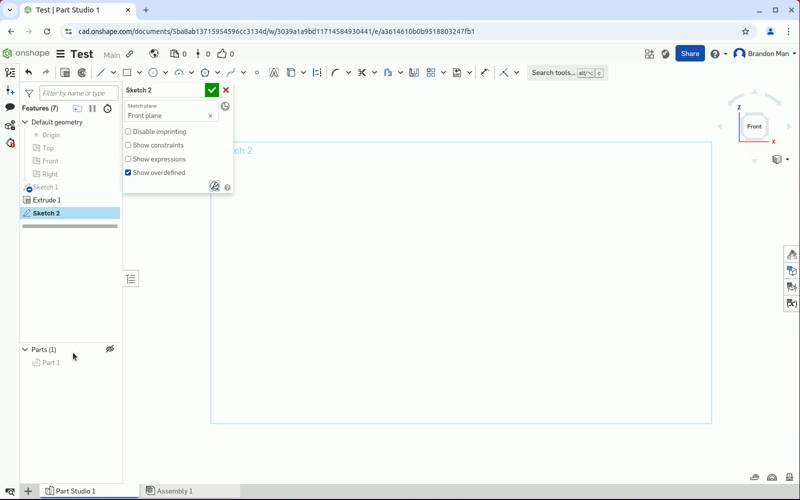
key_down(shift)
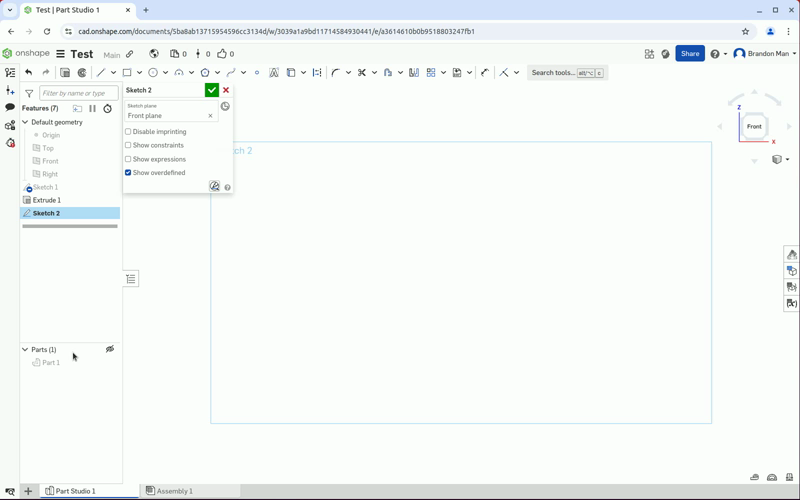
mouse_move(458, 182)
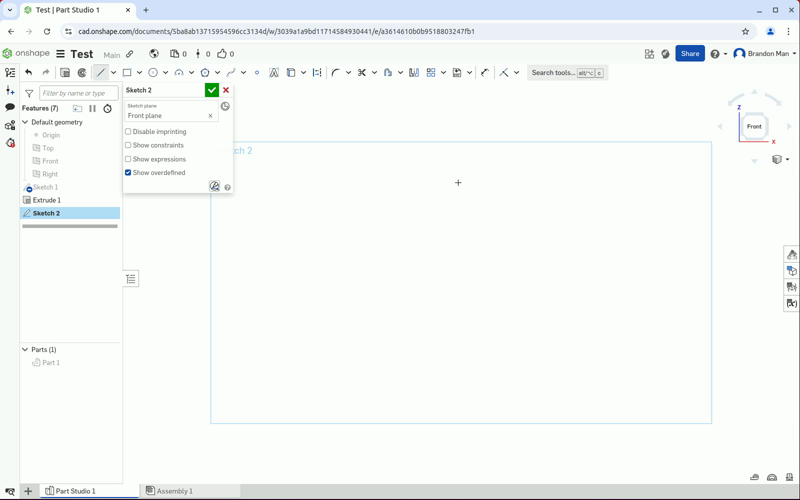
click(458, 182)
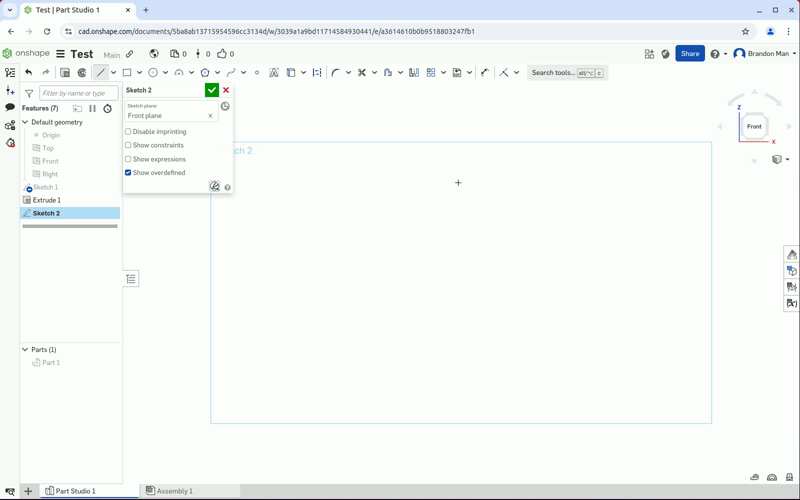
key_up(shift)
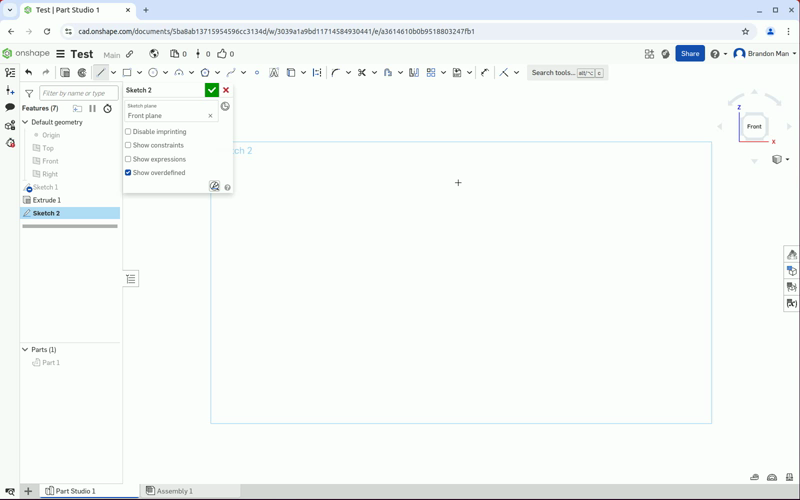
key_down(shift)
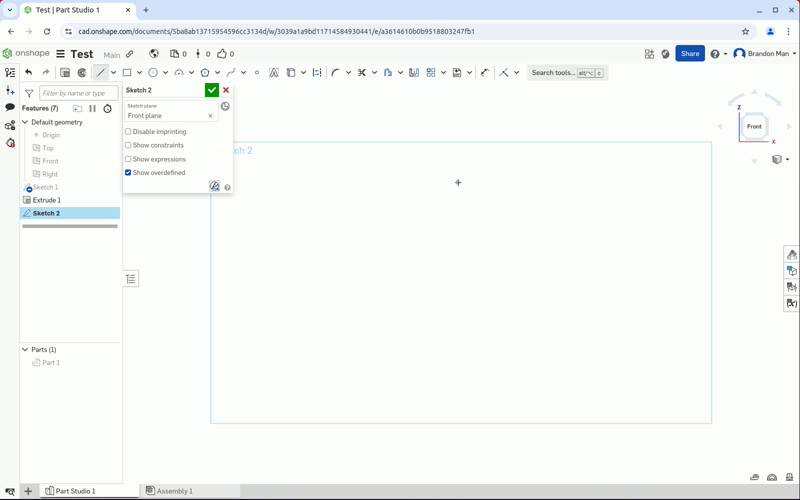
mouse_move(488, 182)
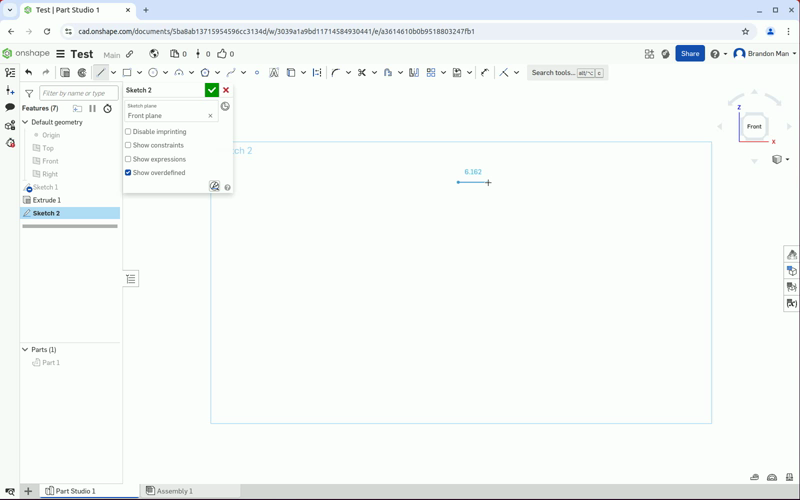
mouse_move(464, 182)
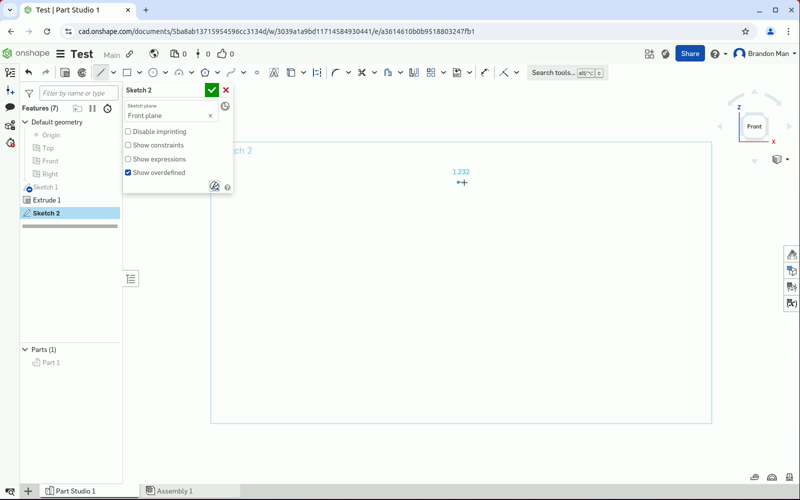
scroll(6)
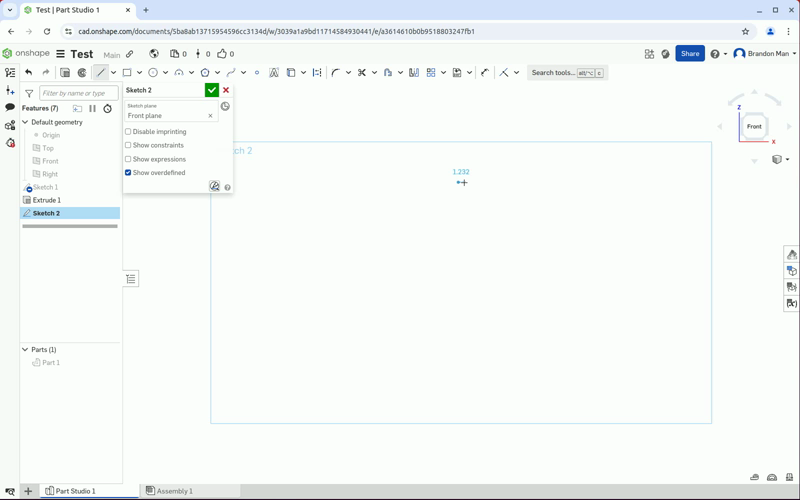
scroll(6)
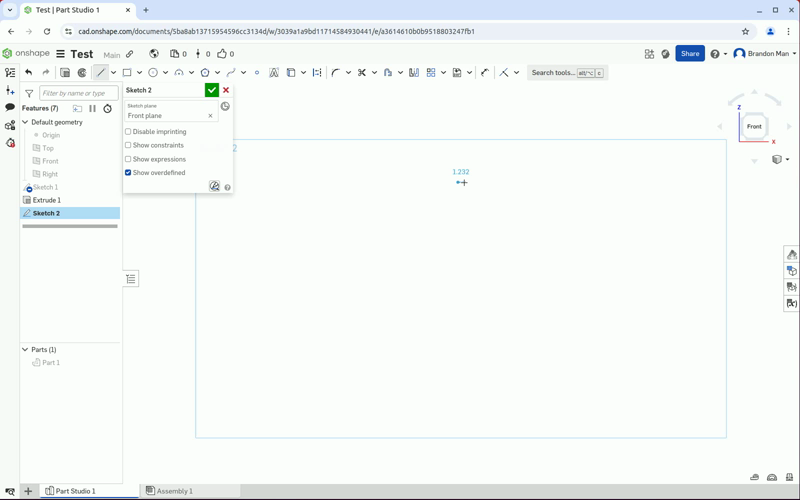
scroll(6)
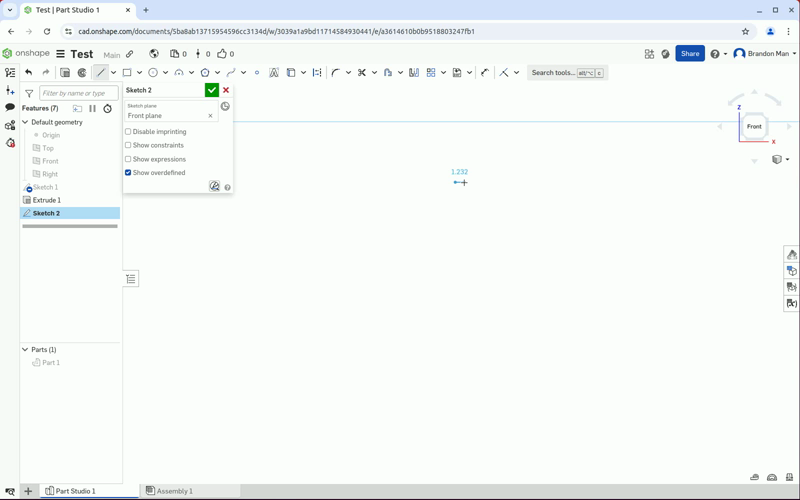
scroll(6)
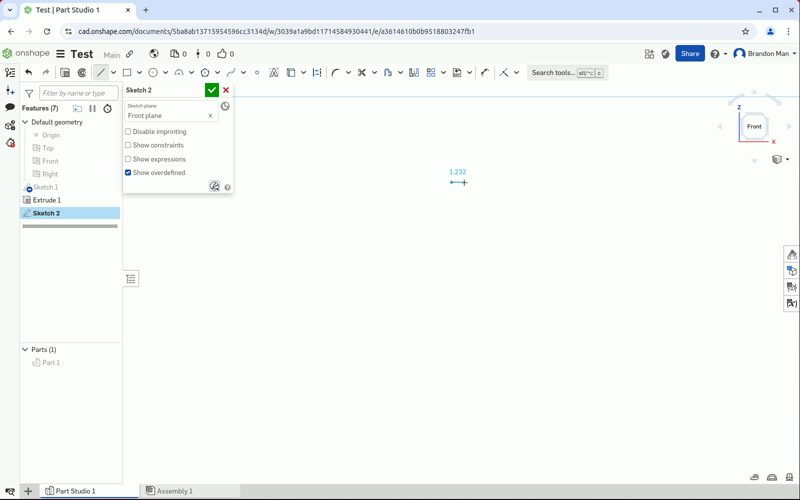
scroll(6)
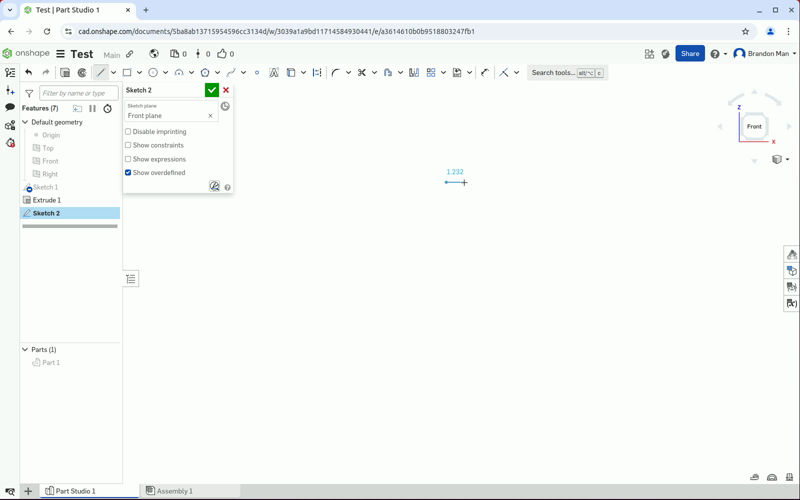
scroll(6)
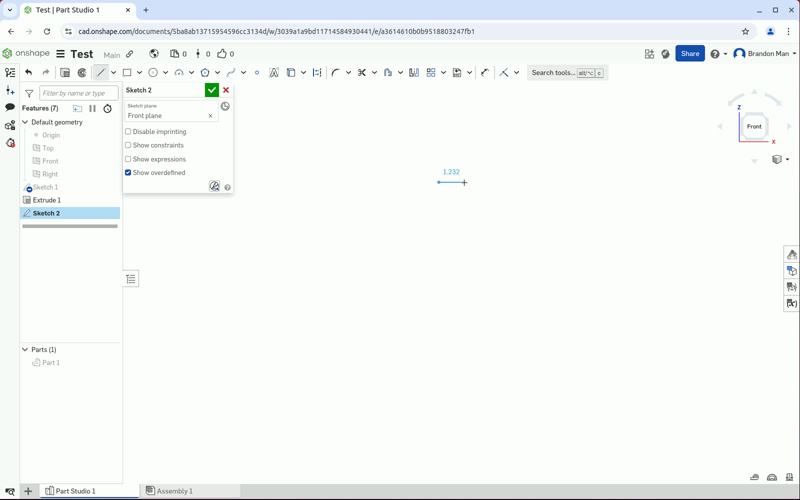
scroll(6)
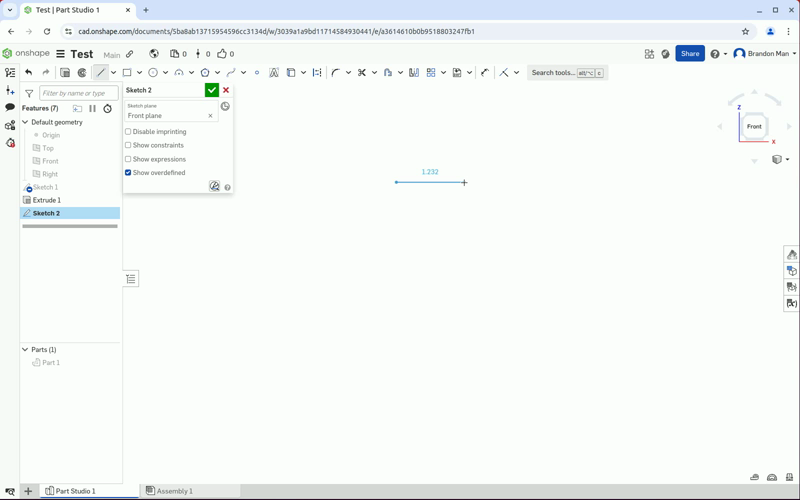
click(464, 182)
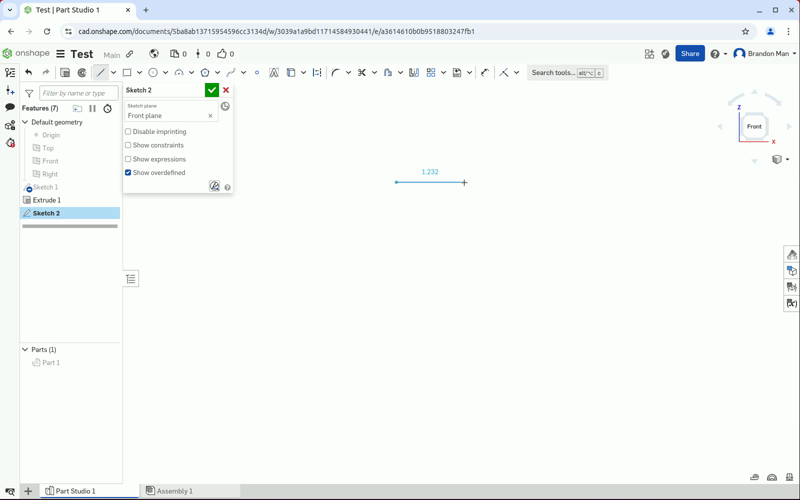
scroll(-6)
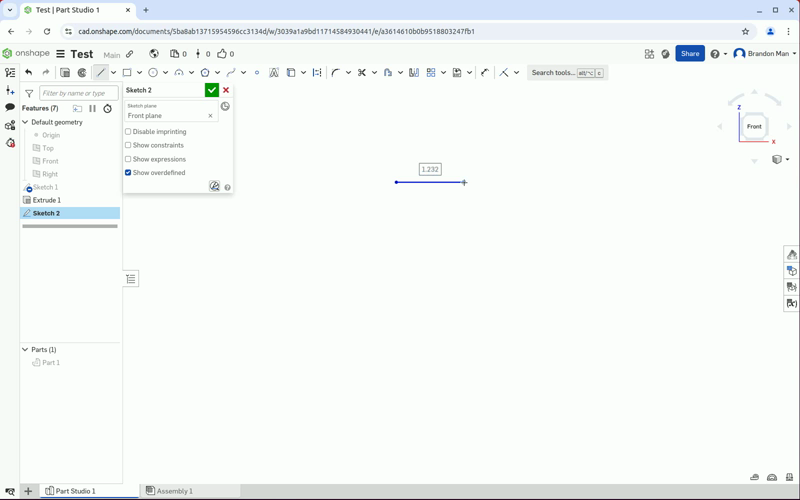
scroll(-6)
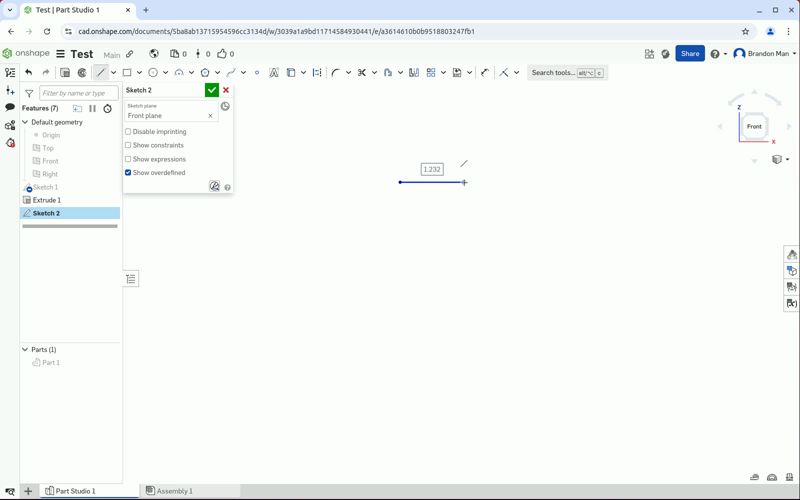
scroll(-6)
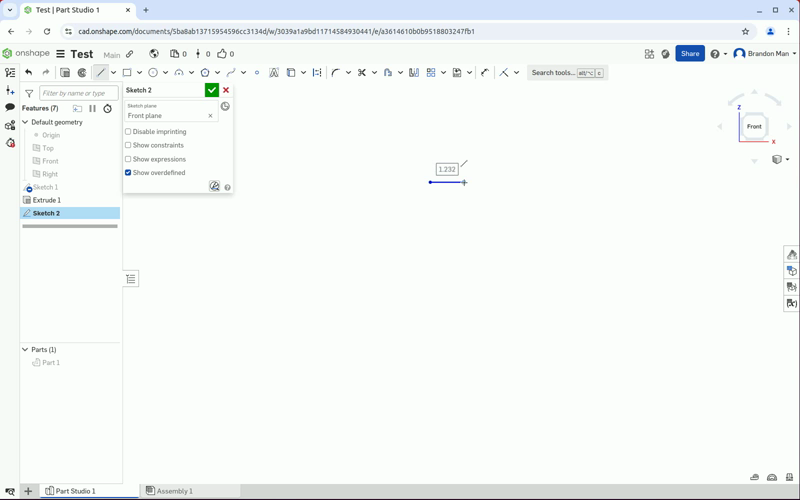
scroll(-6)
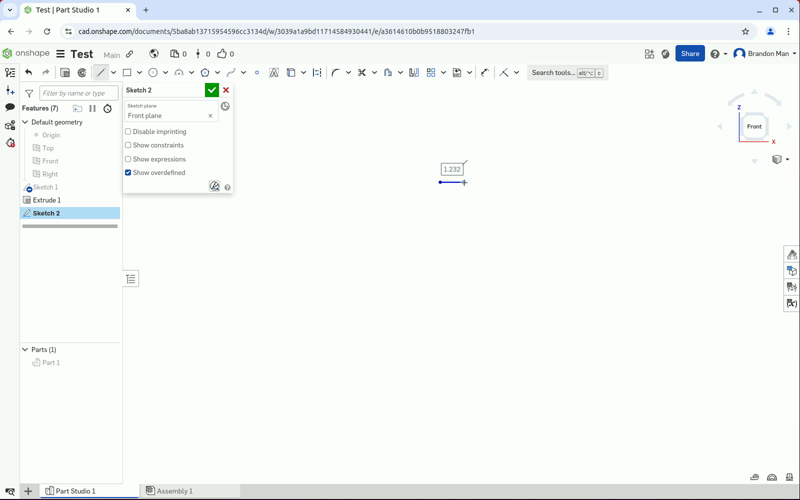
scroll(-6)
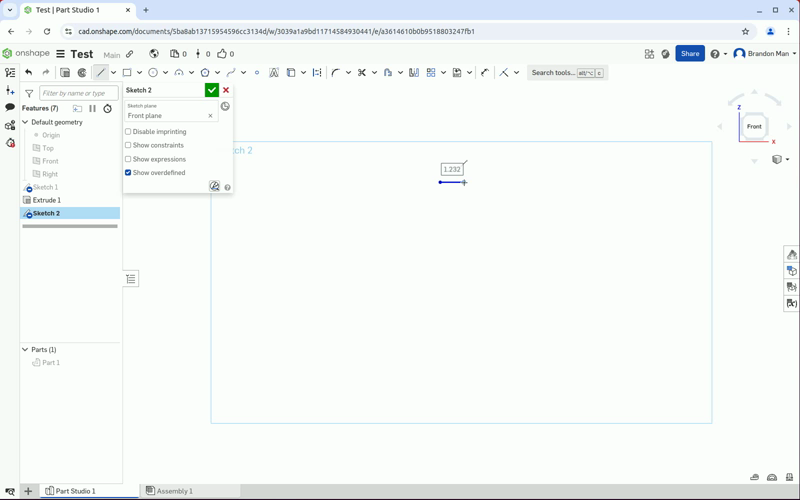
scroll(-6)
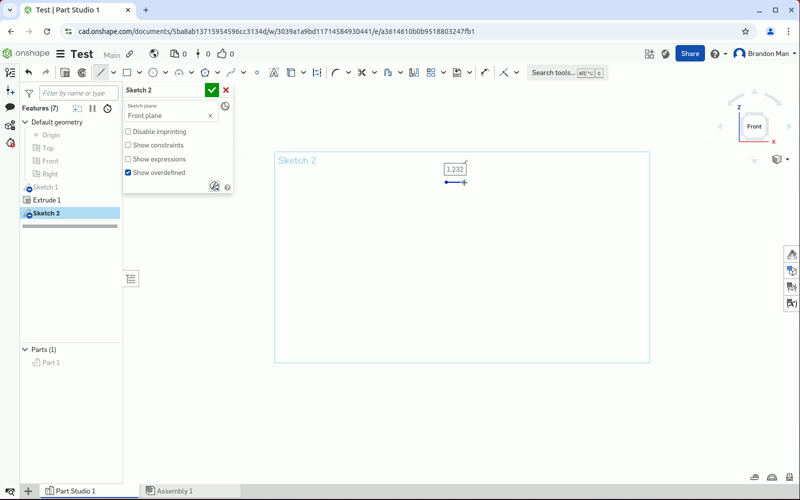
scroll(-6)
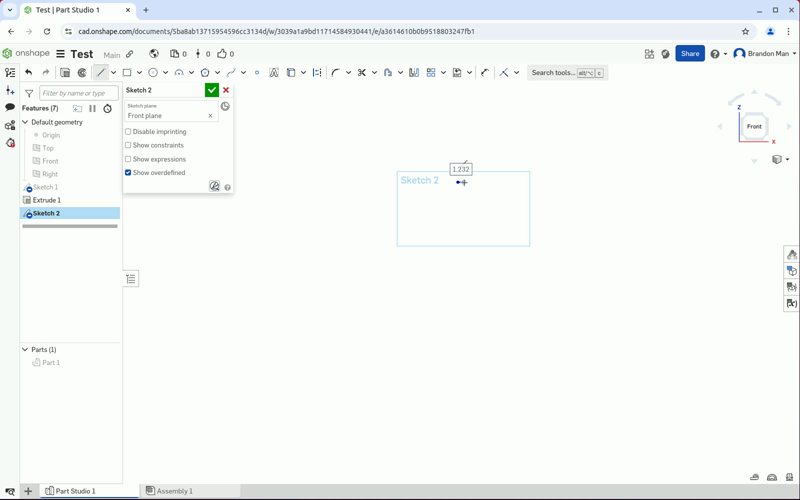
key_up(shift)
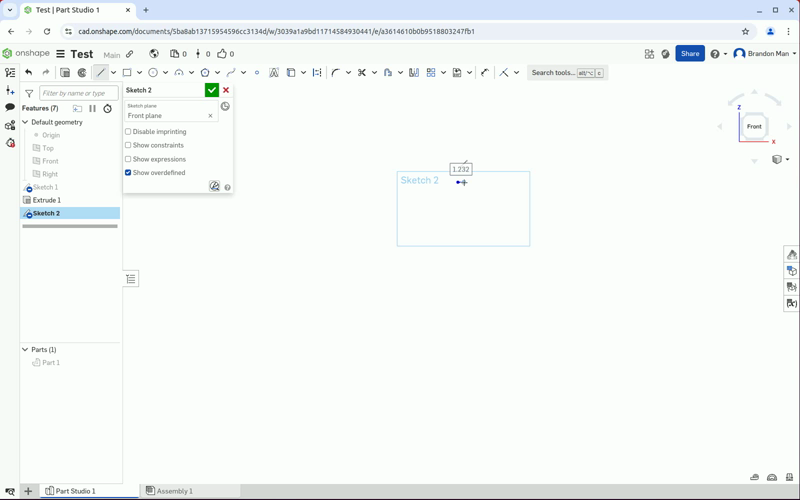
key_down(shift)
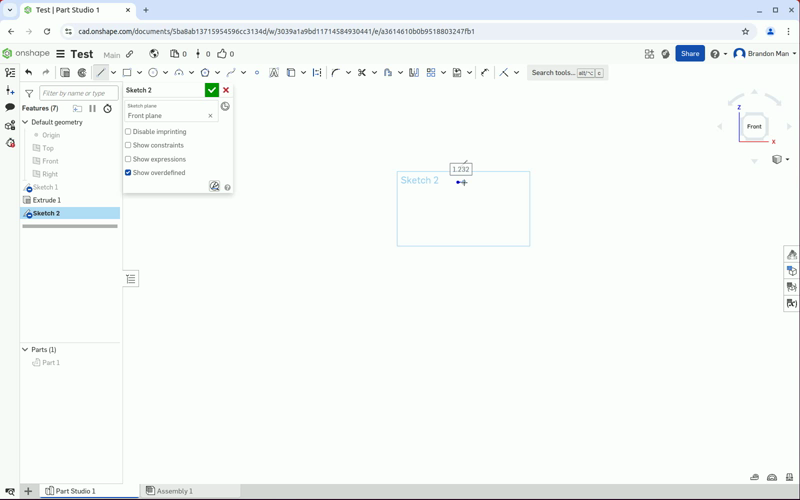
mouse_move(494, 182)
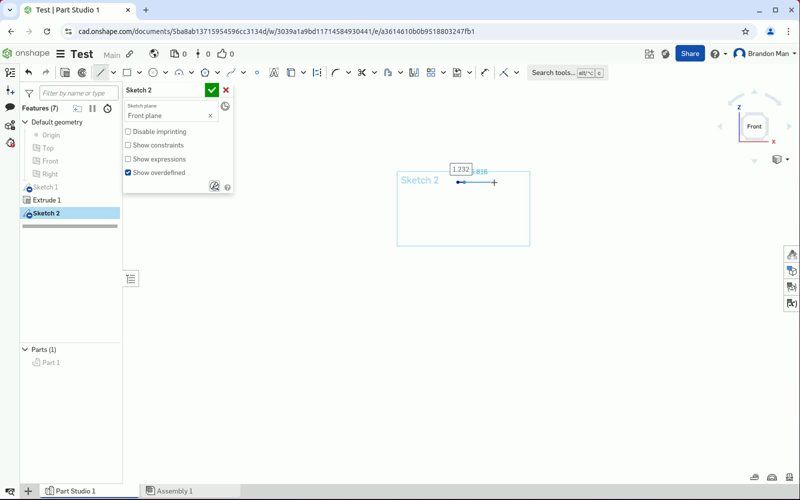
mouse_move(464, 169)
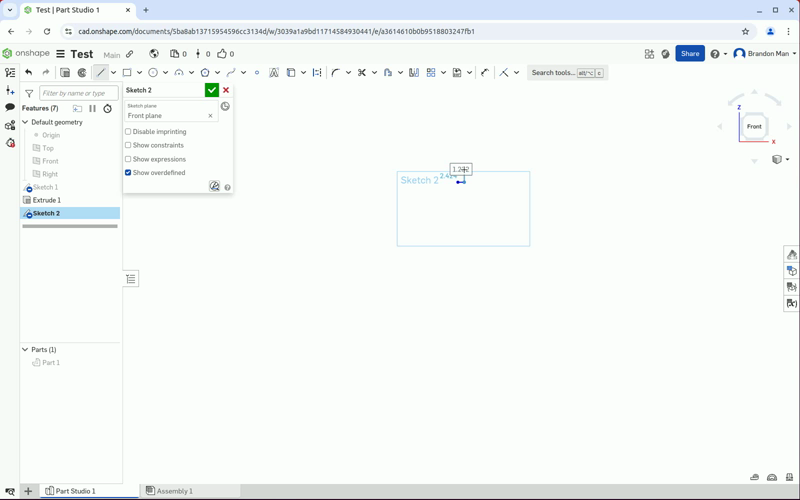
click(464, 169)
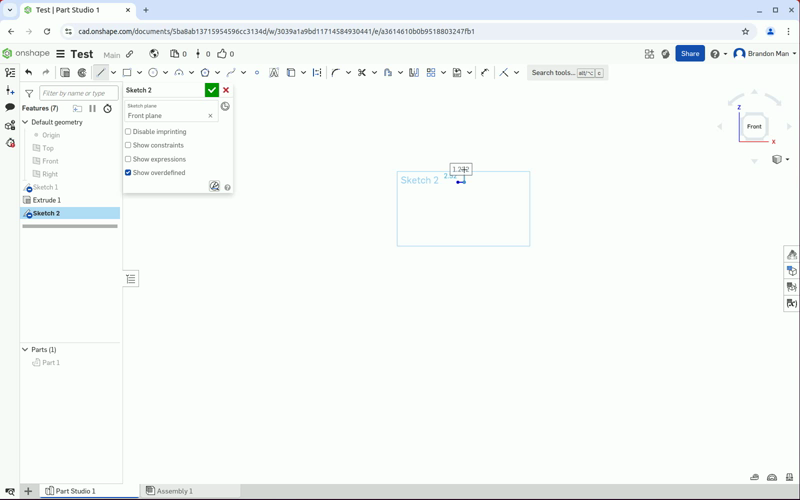
key_up(shift)
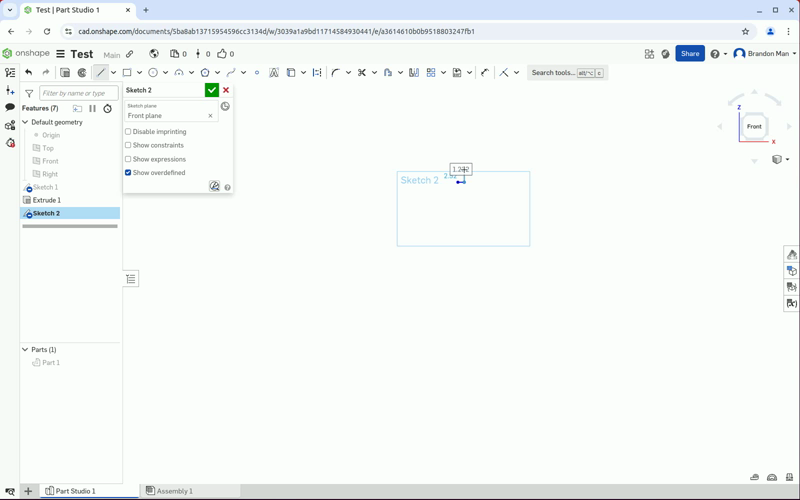
key_down(shift)
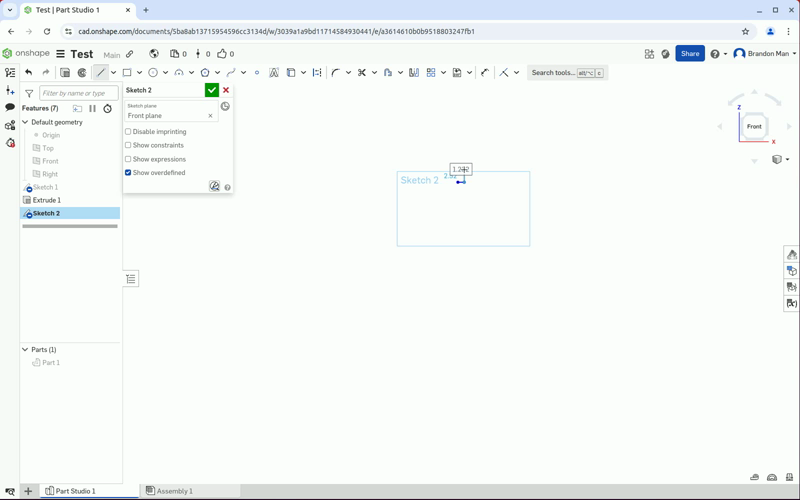
mouse_move(494, 169)
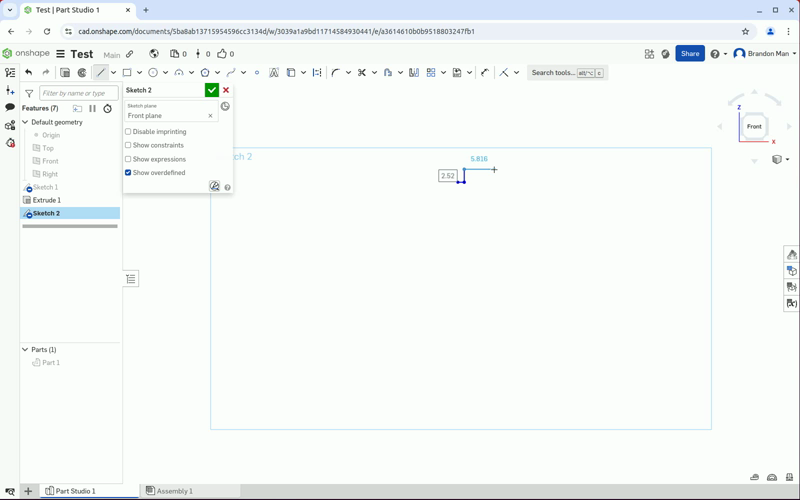
mouse_move(458, 169)
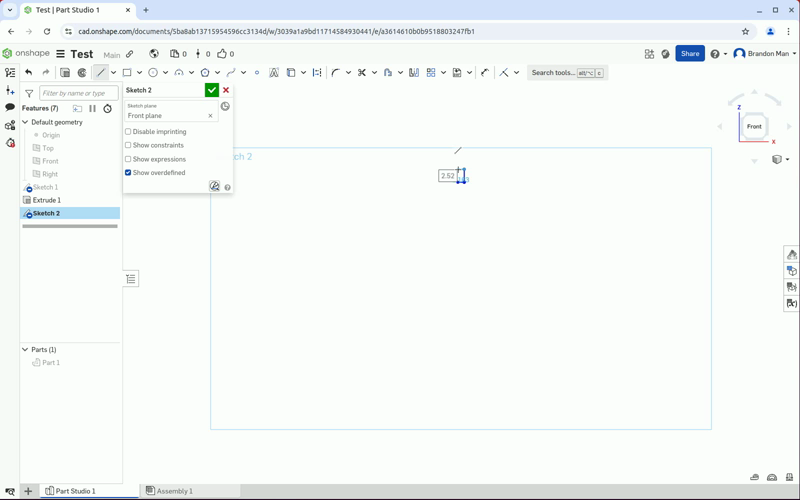
scroll(6)
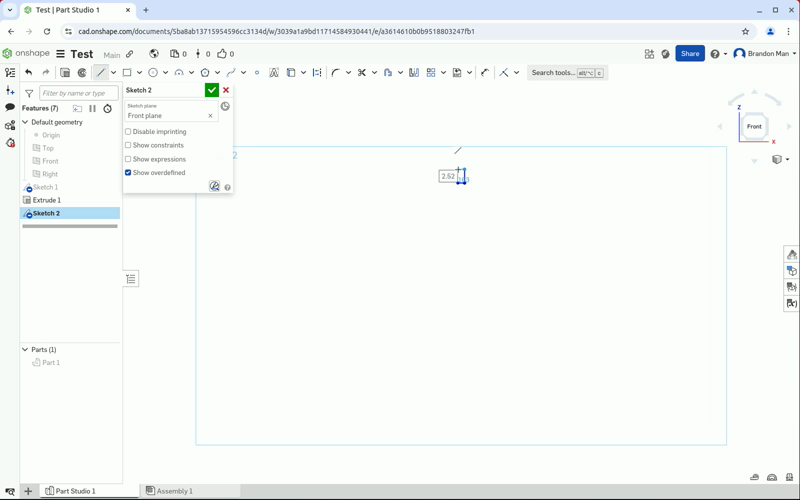
scroll(6)
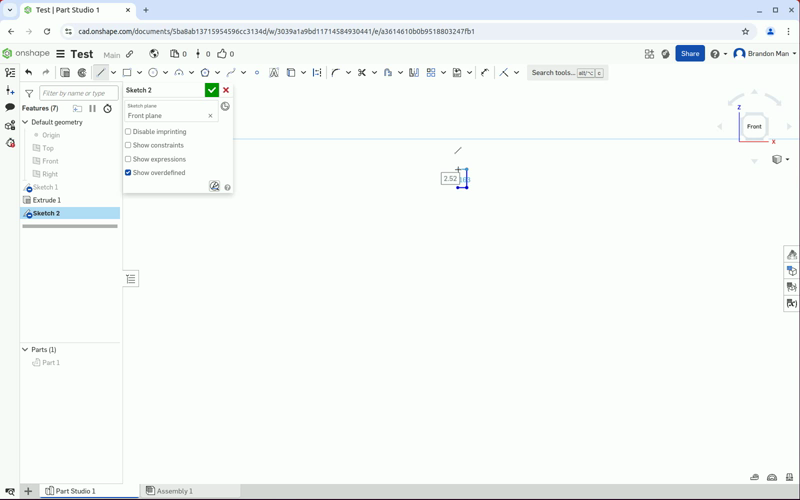
scroll(6)
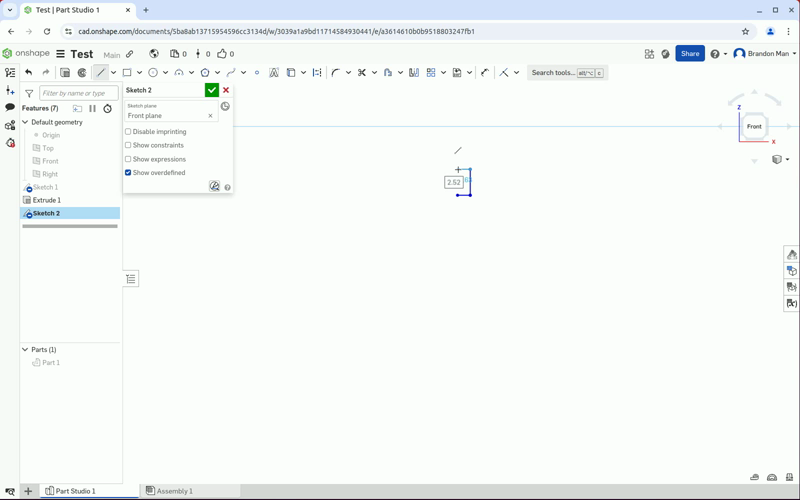
scroll(6)
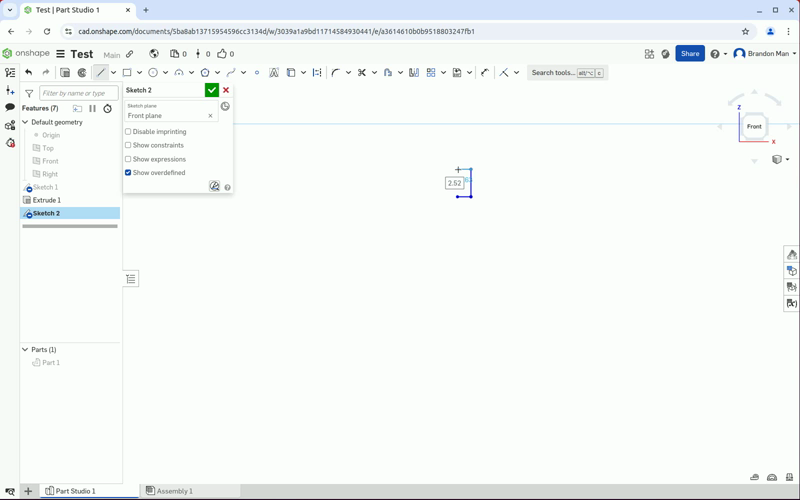
scroll(6)
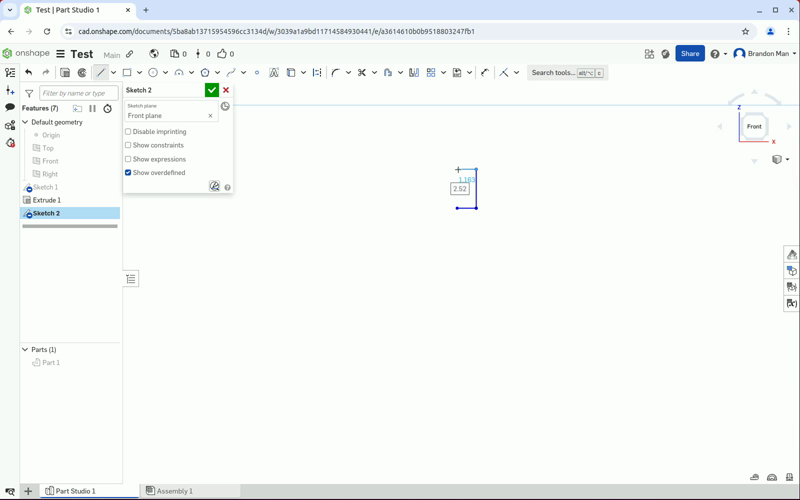
scroll(6)
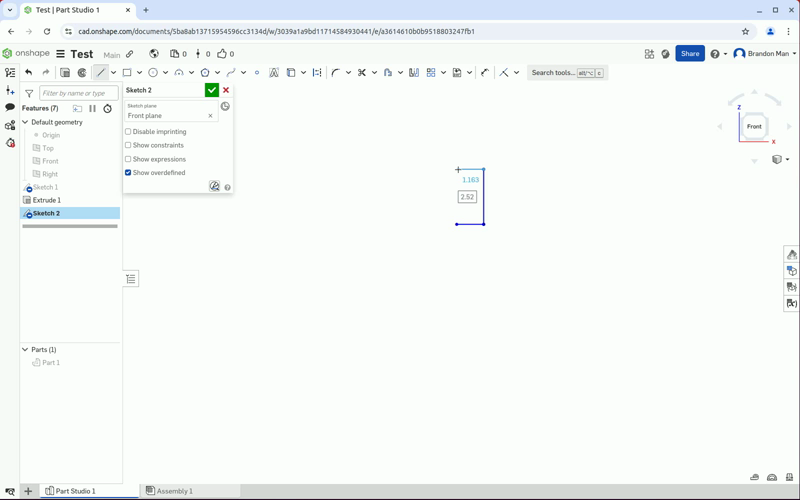
scroll(6)
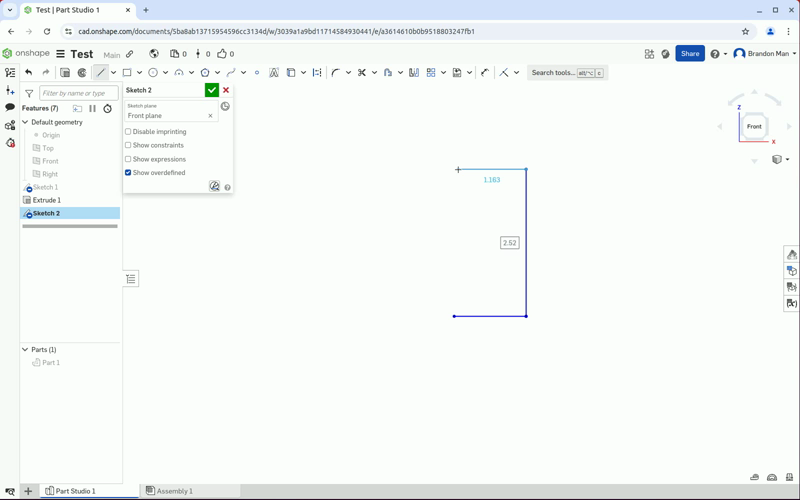
click(458, 169)
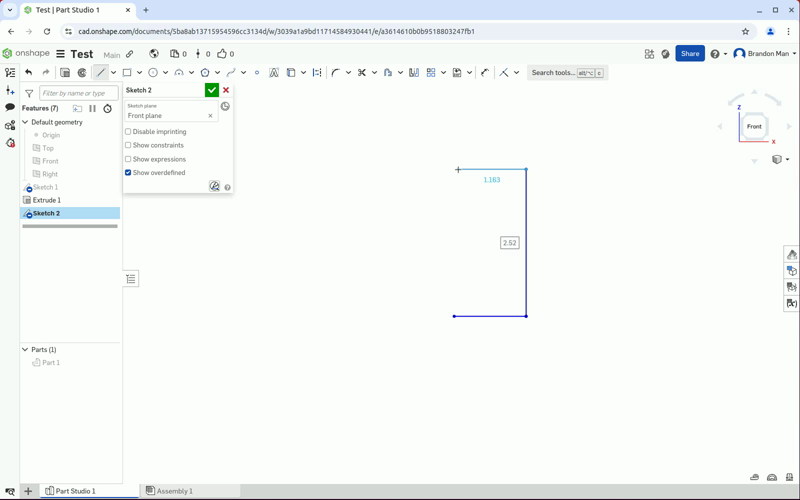
scroll(-6)
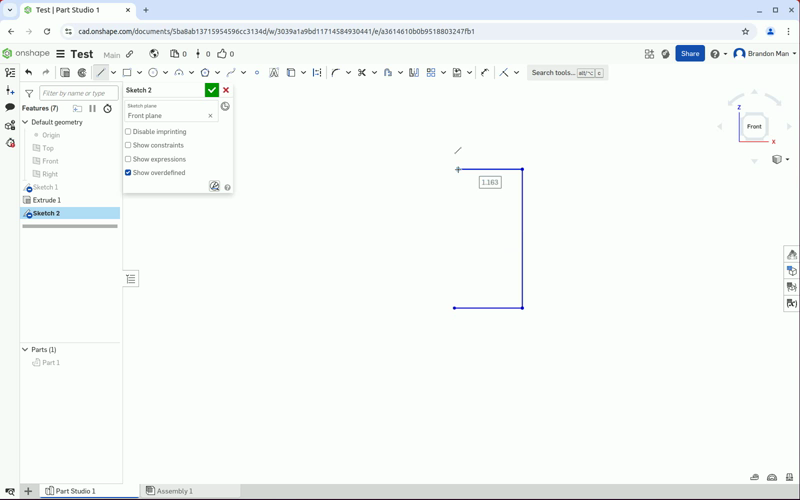
scroll(-6)
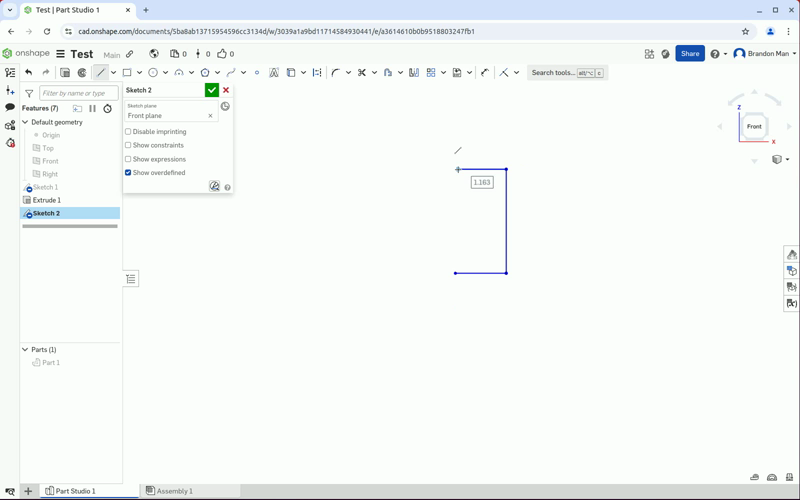
scroll(-6)
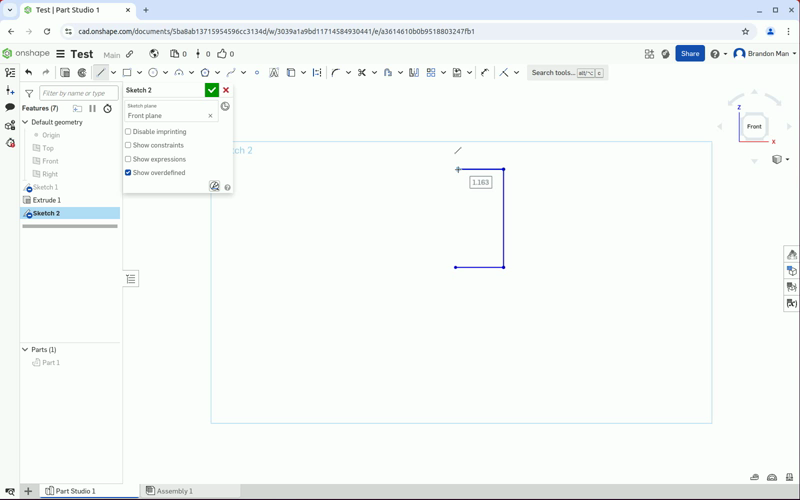
scroll(-6)
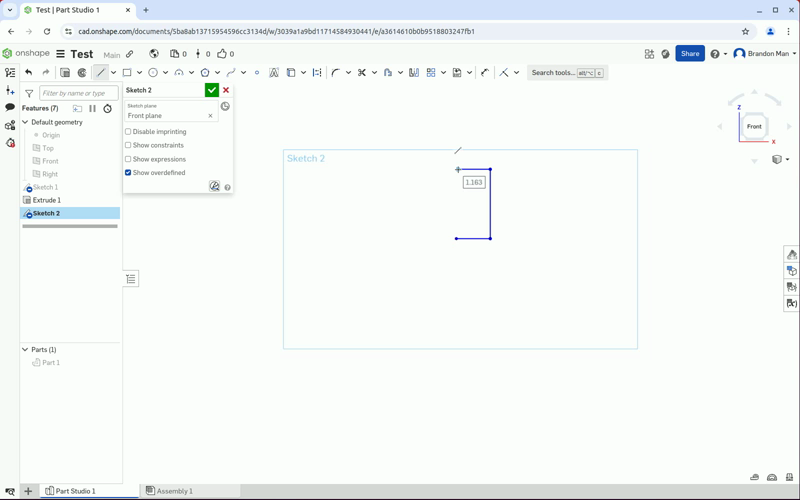
scroll(-6)
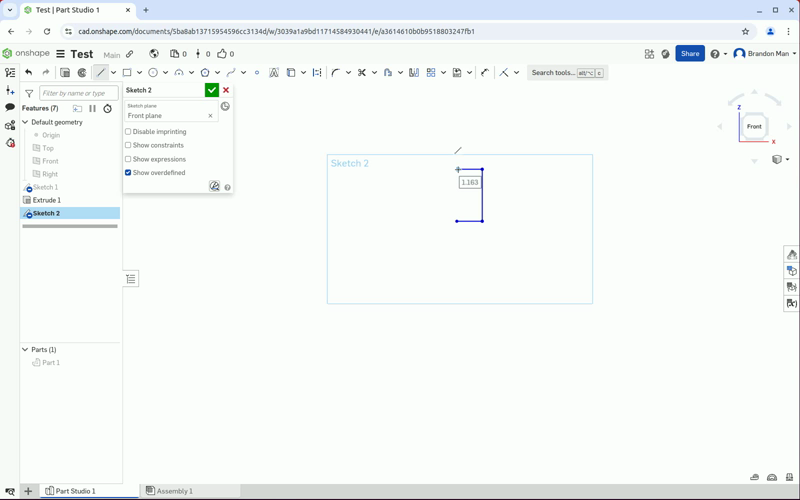
scroll(-6)
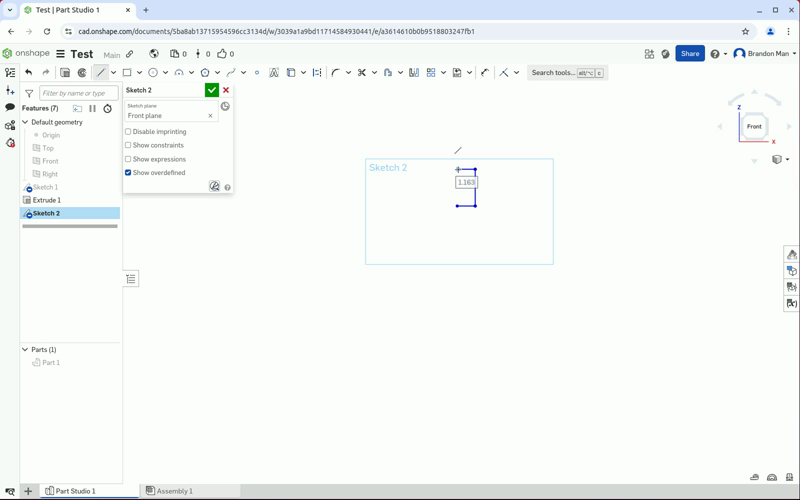
scroll(-6)
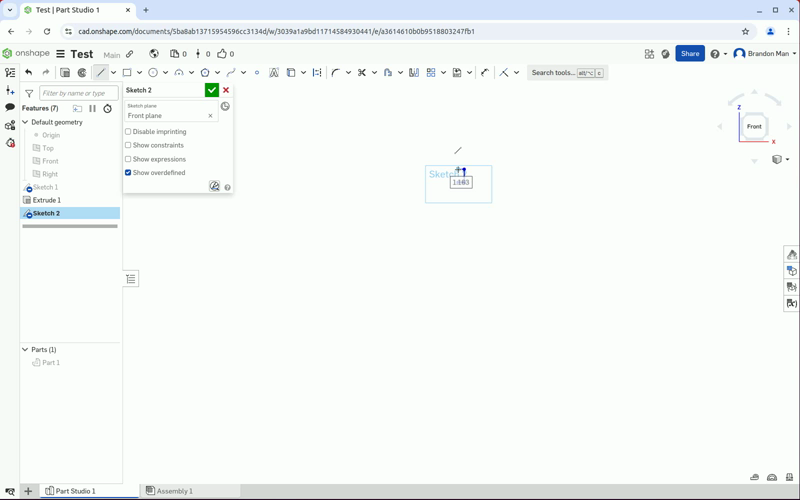
key_up(shift)
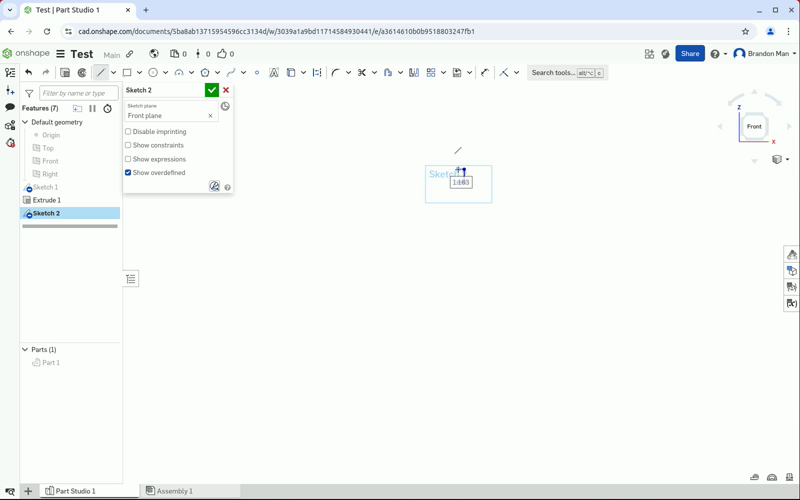
mouse_move(488, 169)
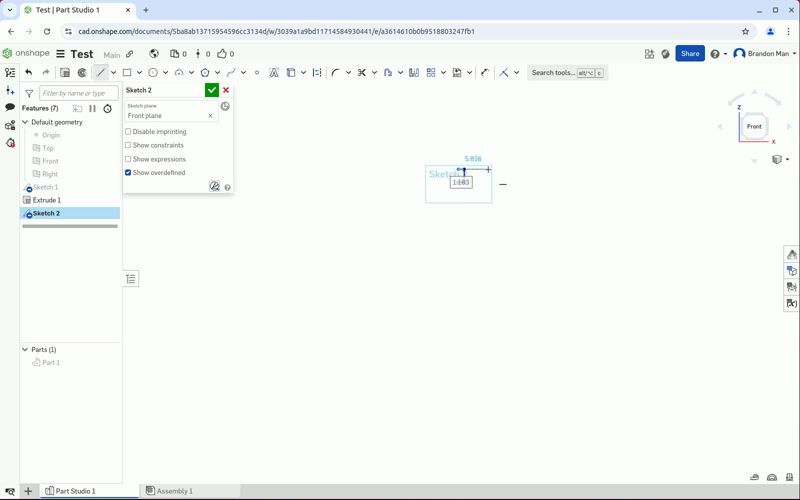
key_down(shift)
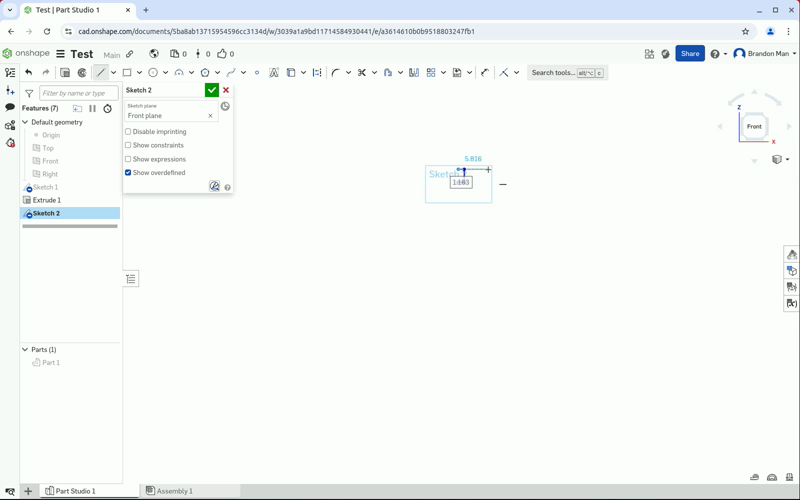
mouse_move(458, 182)
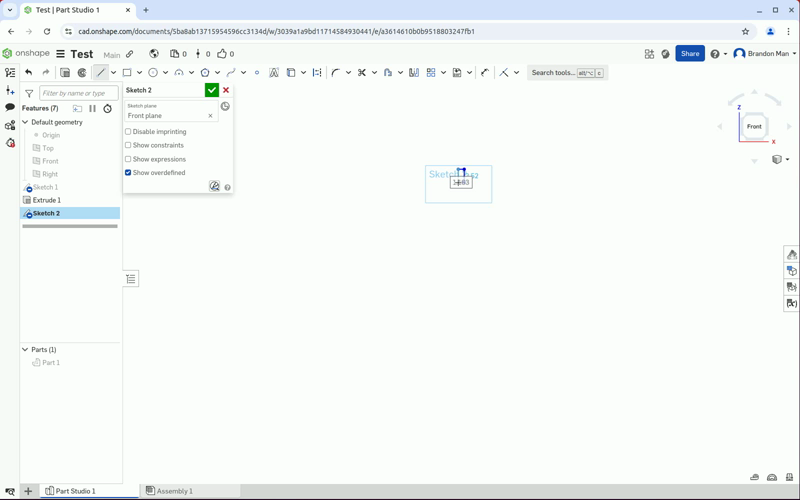
key_up(shift)
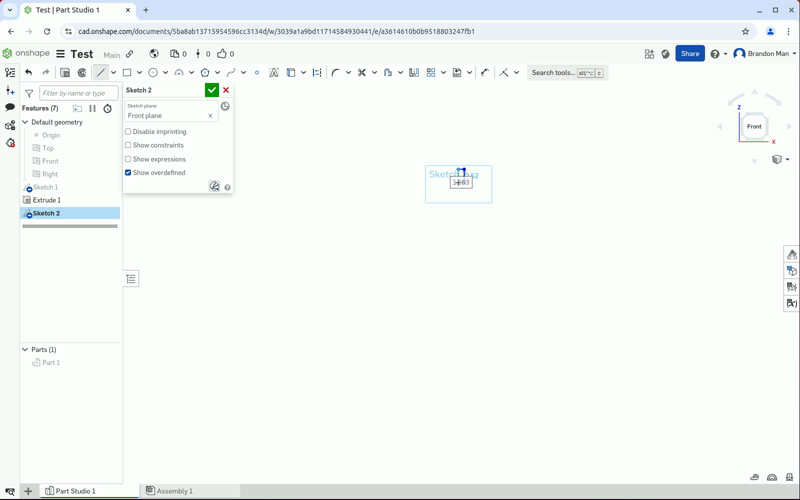
click(458, 182)
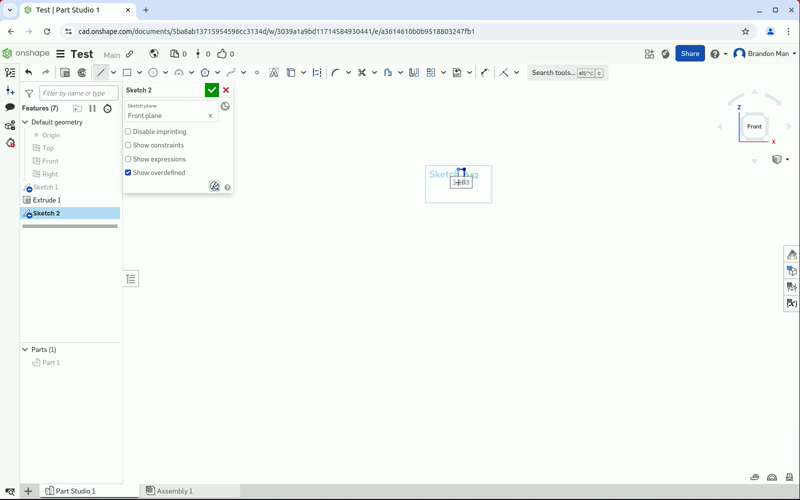
key(esc)
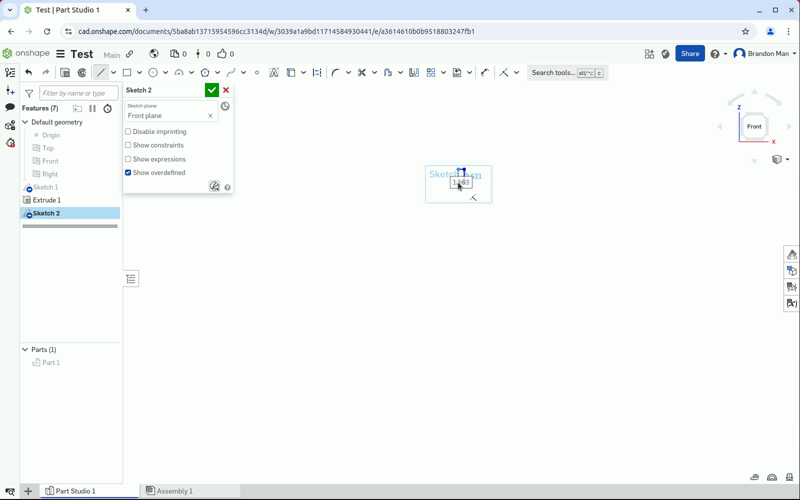
mouse_move(458, 180)
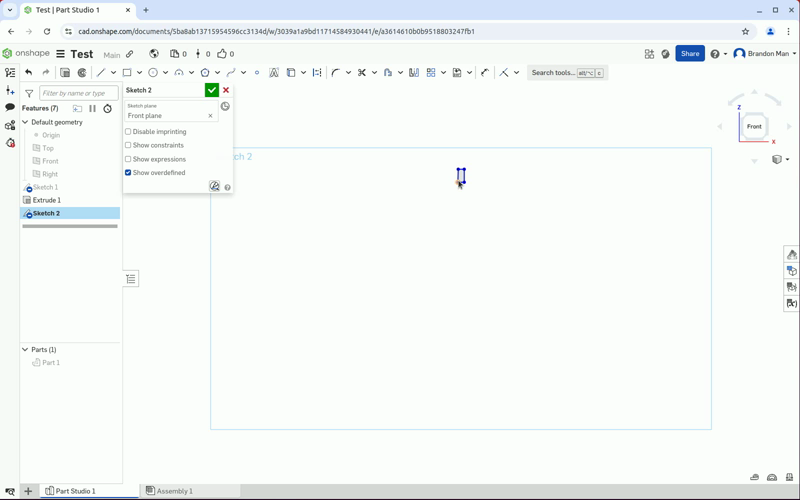
scroll(6)
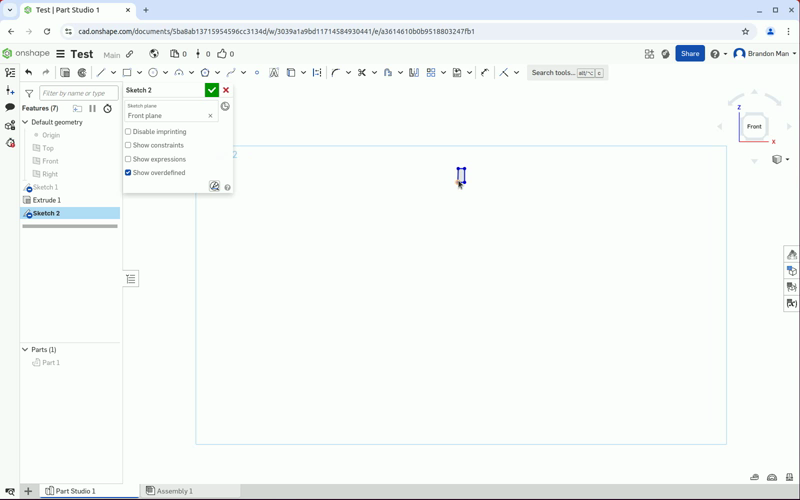
scroll(6)
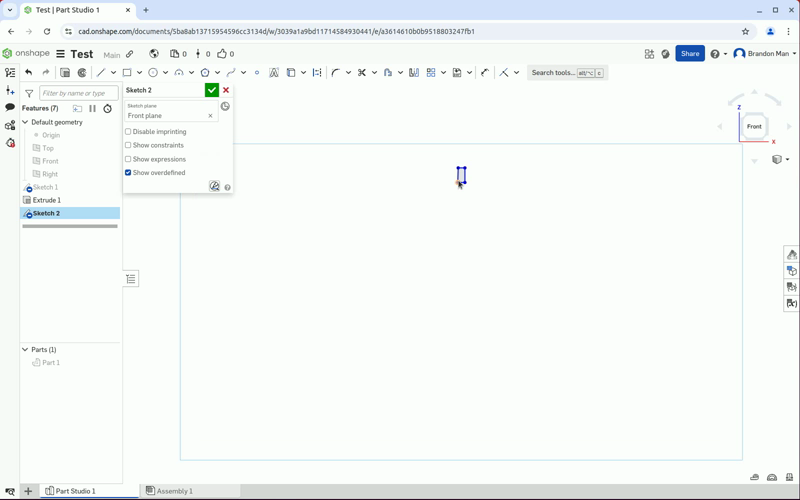
scroll(6)
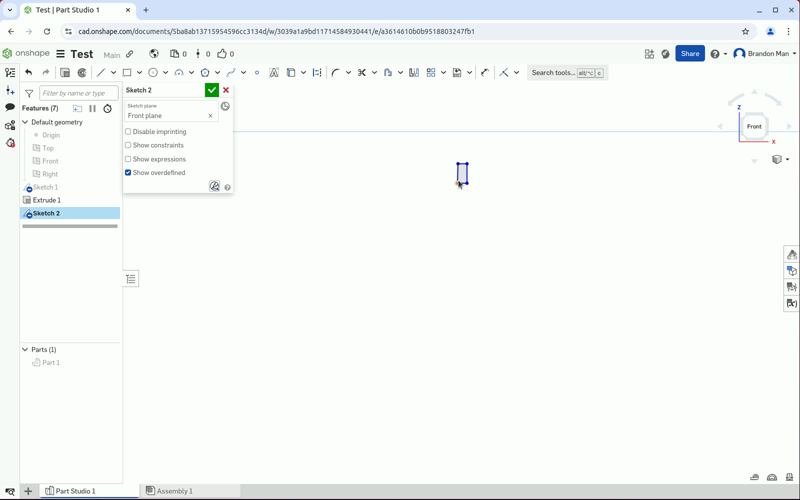
scroll(6)
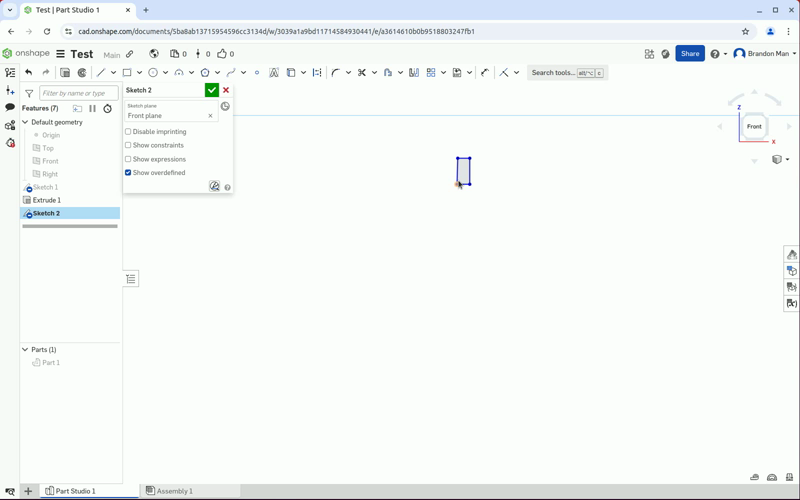
scroll(6)
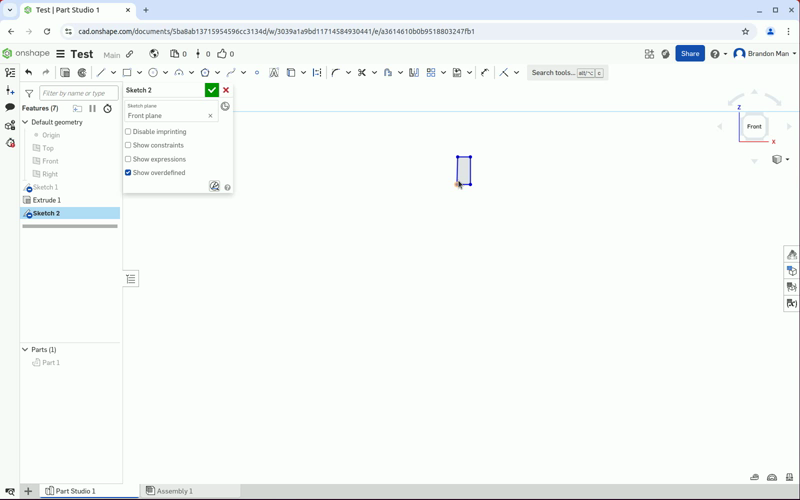
scroll(6)
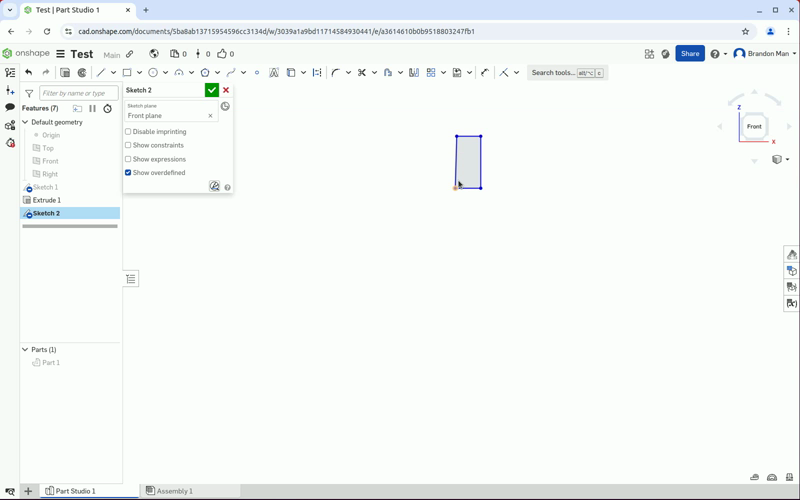
scroll(6)
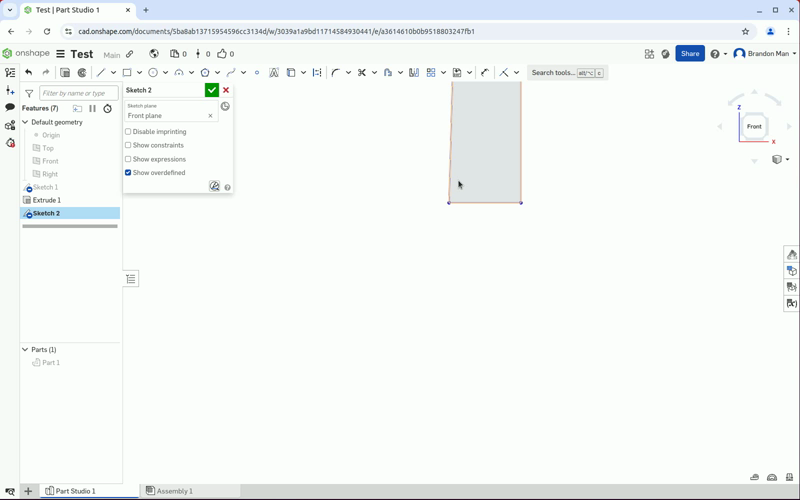
click(458, 180)
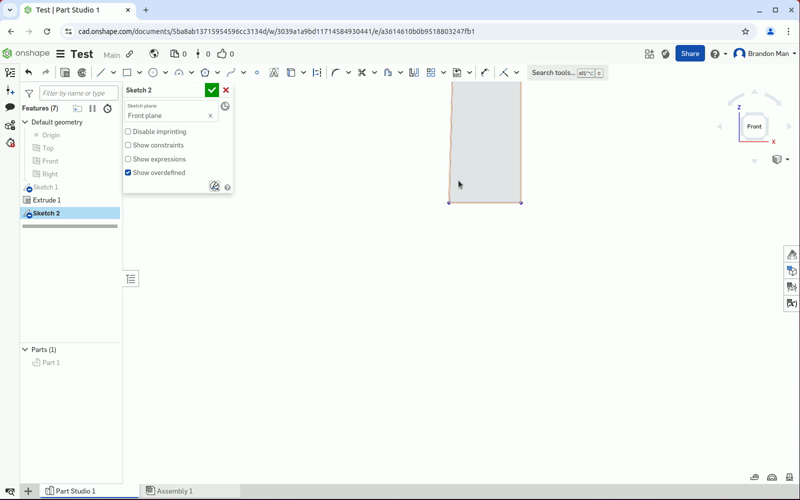
scroll(-6)
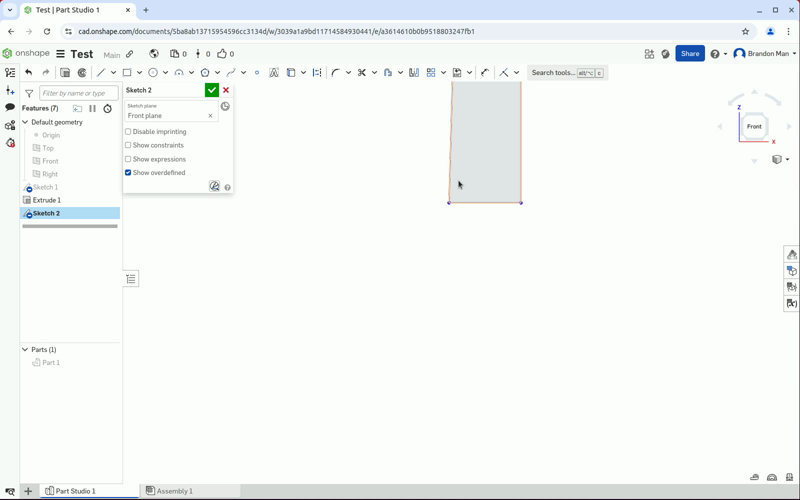
scroll(-6)
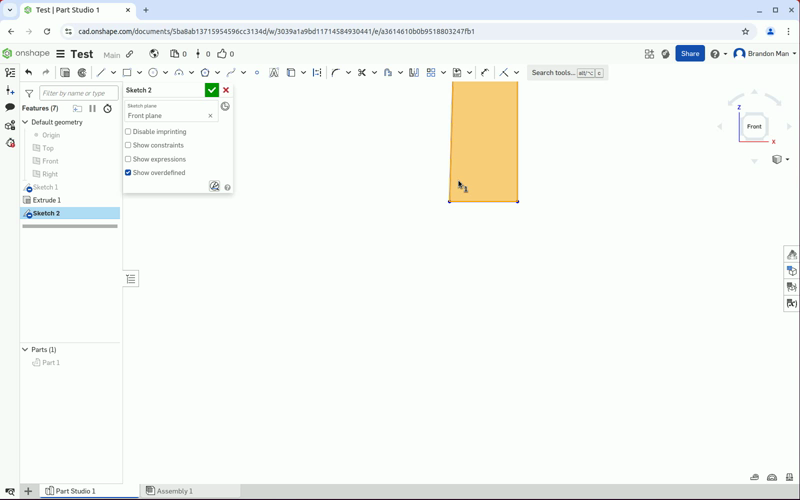
scroll(-6)
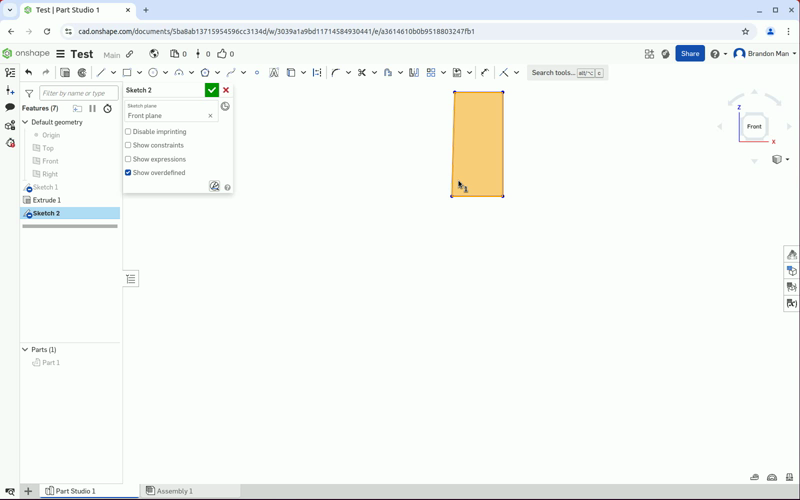
scroll(-6)
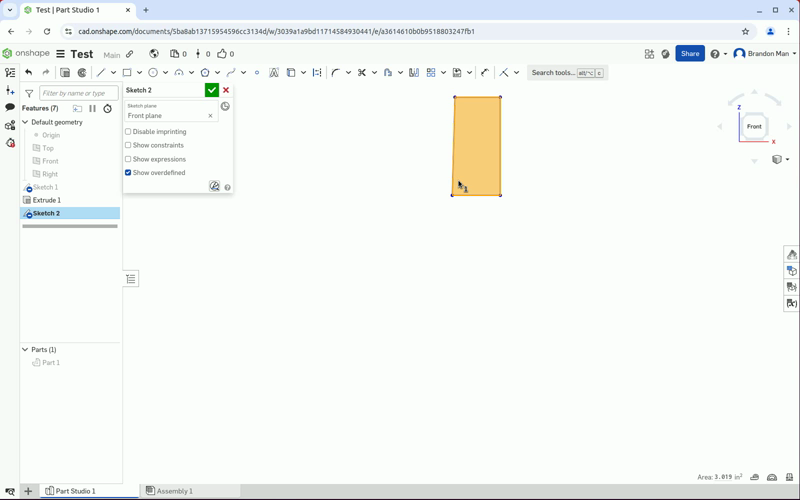
scroll(-6)
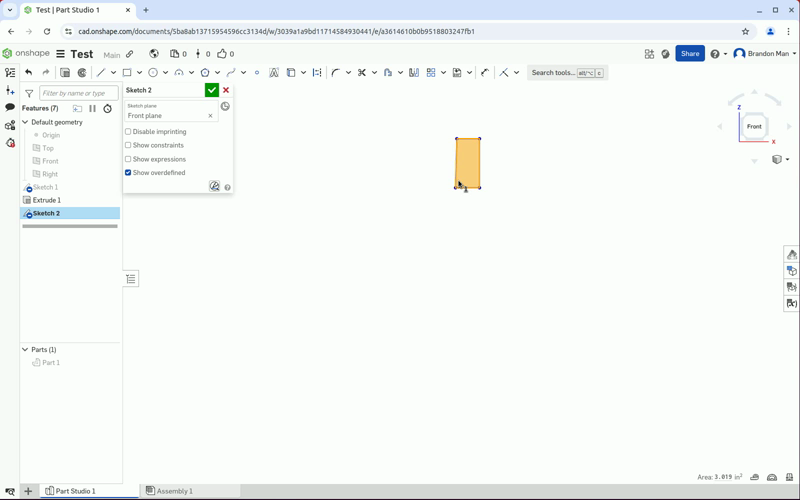
scroll(-6)
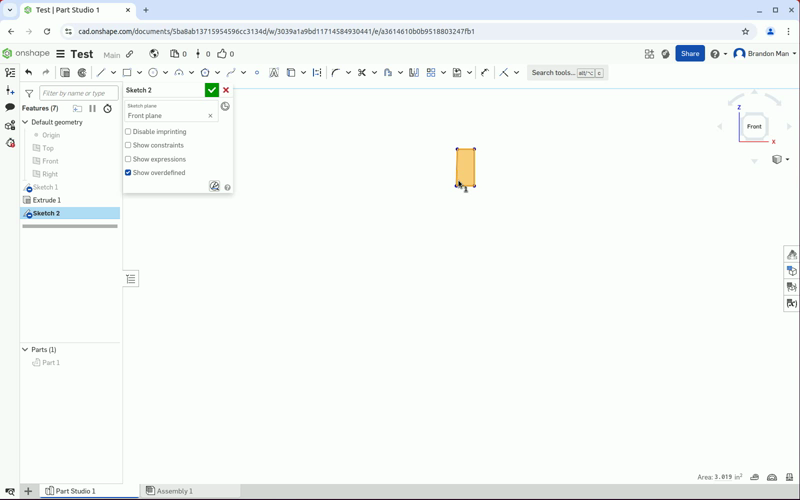
scroll(-6)
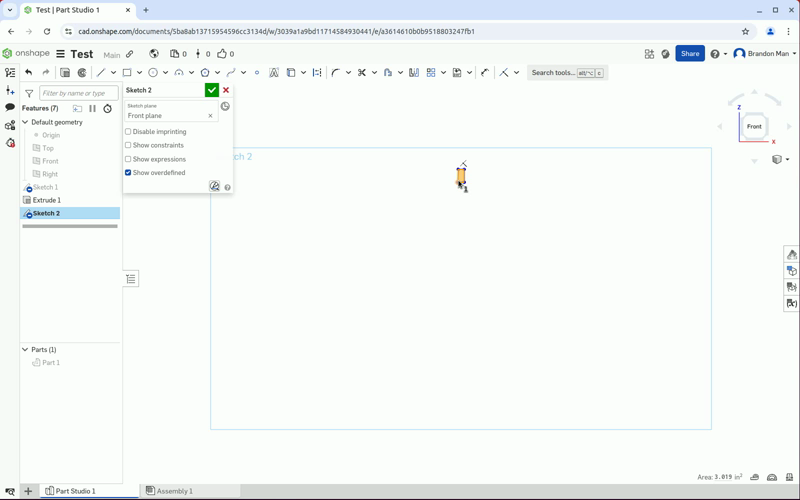
mouse_move(73, 352)
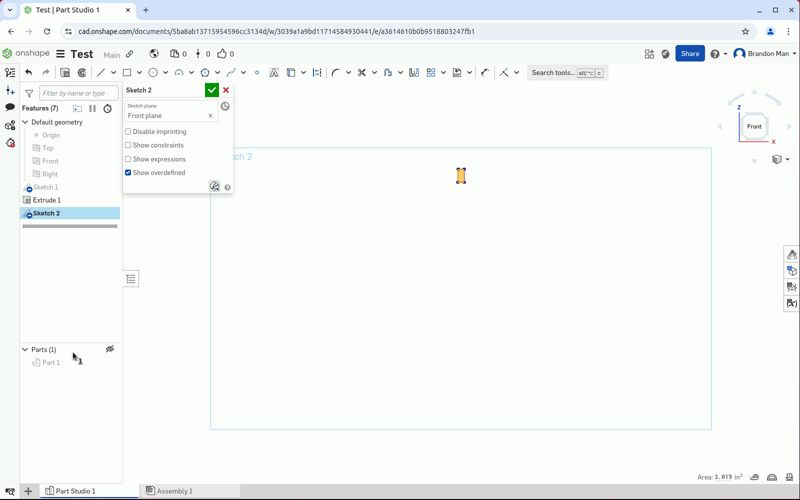
key(shift+y)
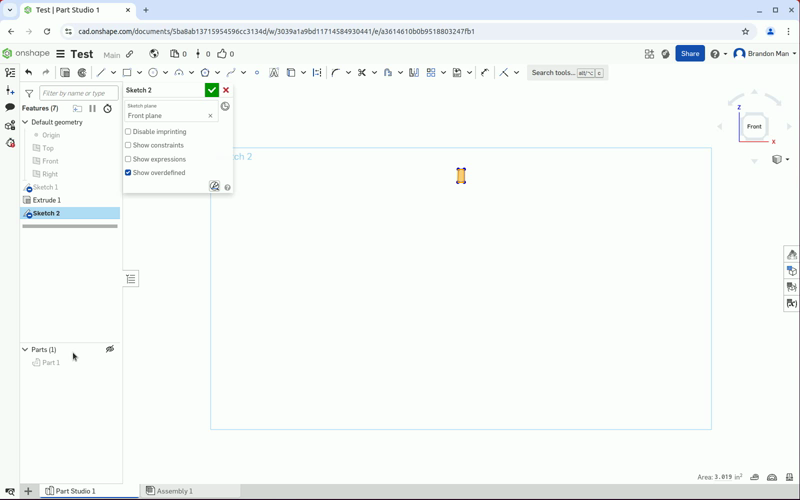
key(shift+e)
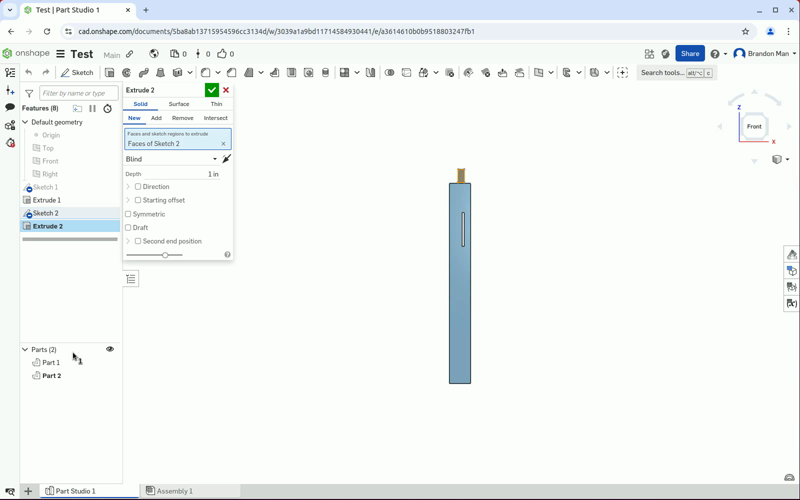
mouse_move(143, 106)
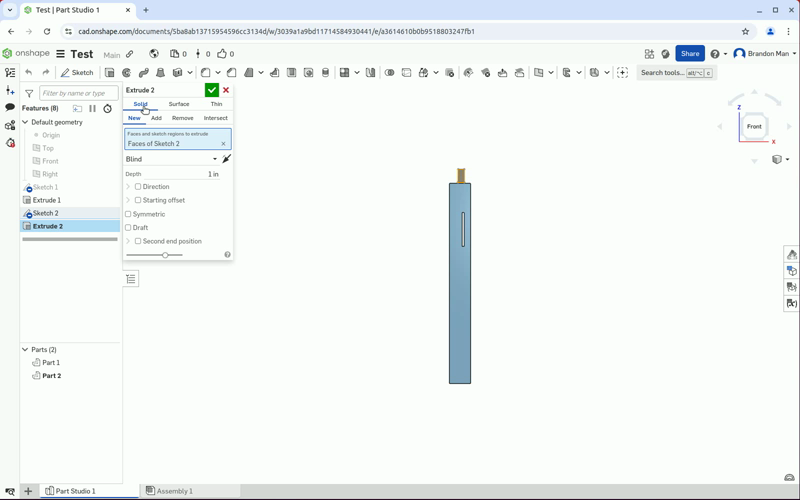
click(143, 106)
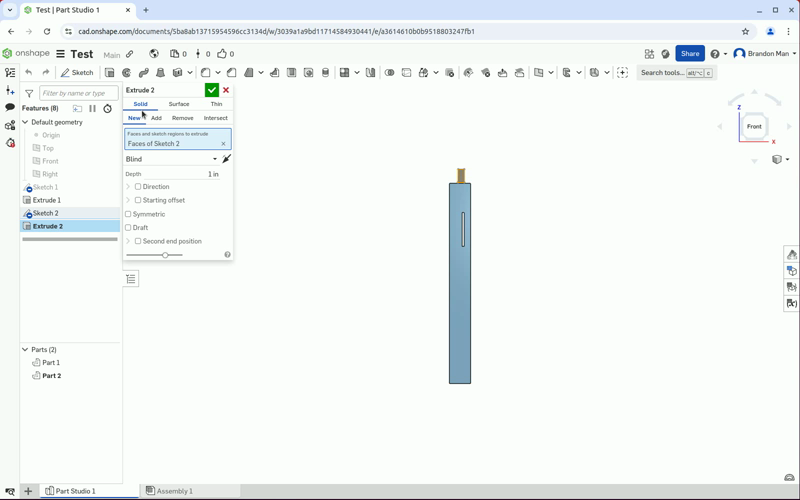
mouse_move(137, 120)
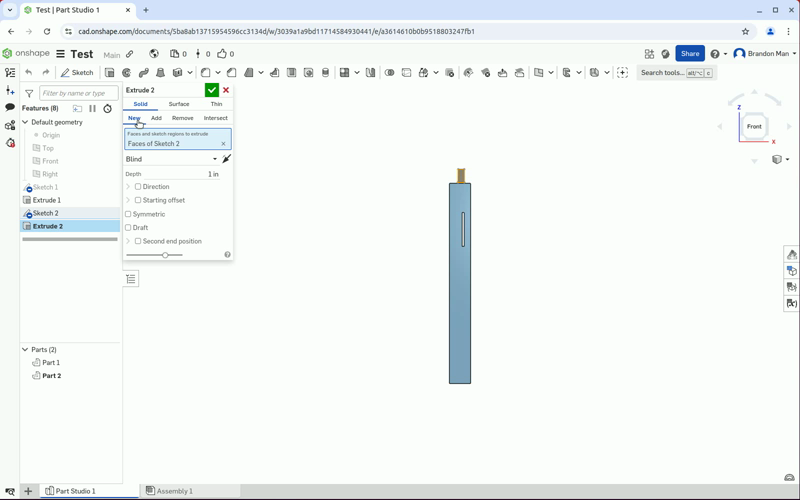
click(137, 120)
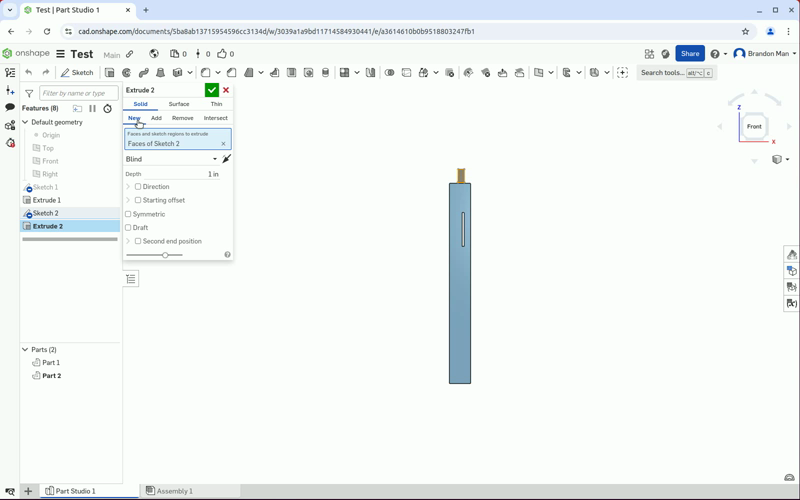
key(tab, 4)
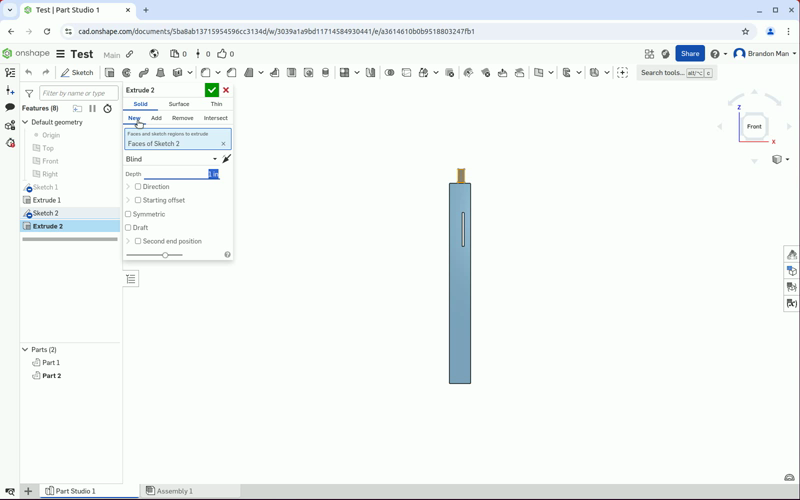
text(-4.092)
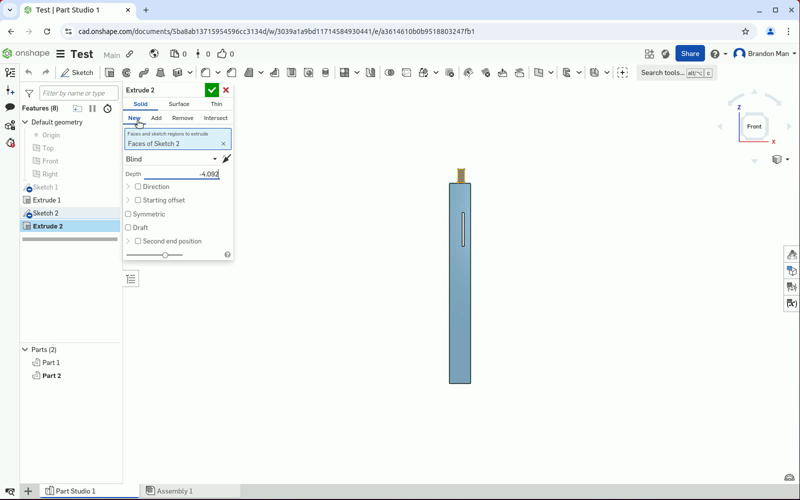
key(enter)
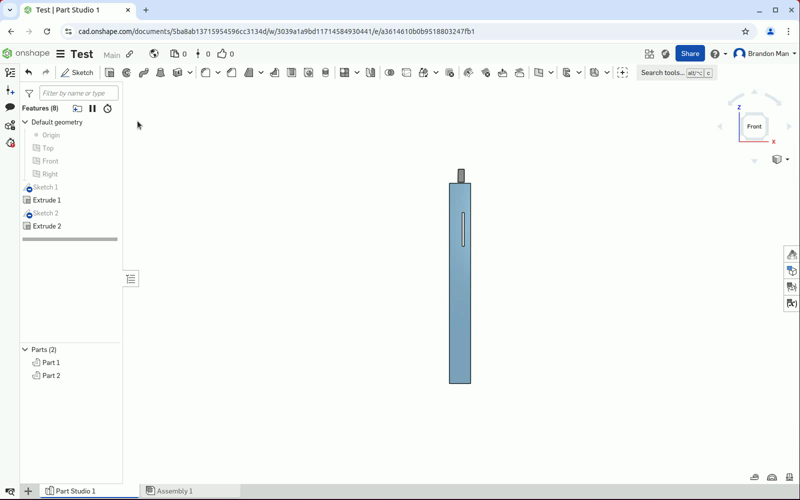
key(shift+h)
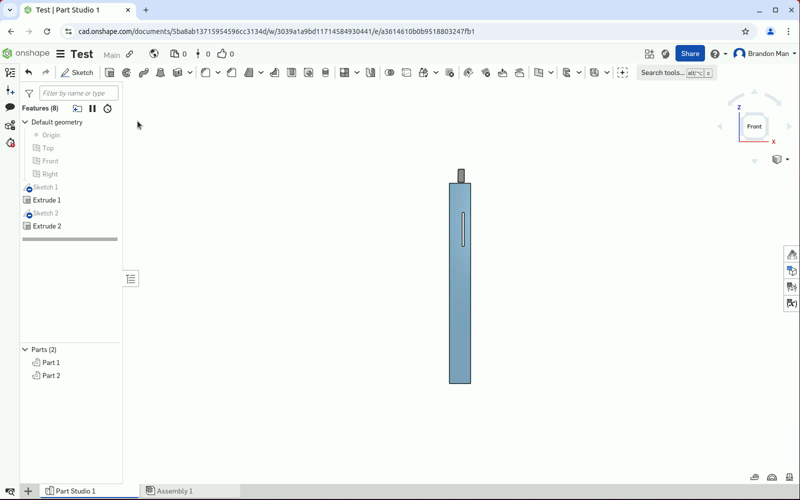
key(shift+h)
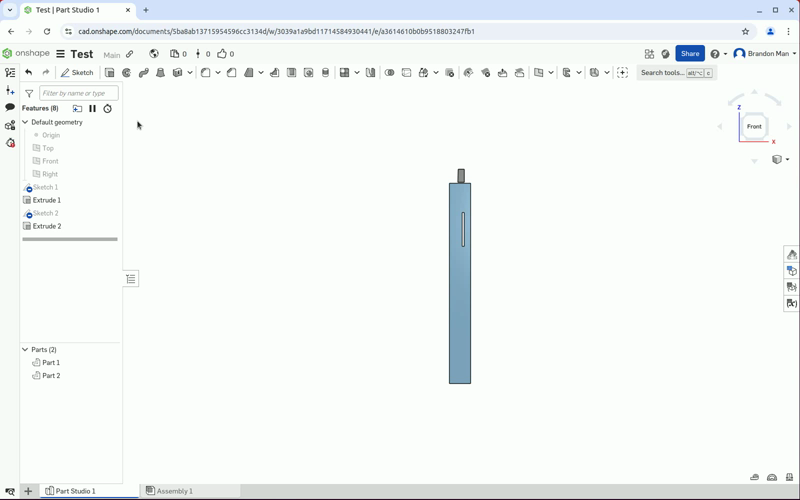
mouse_move(73, 189)
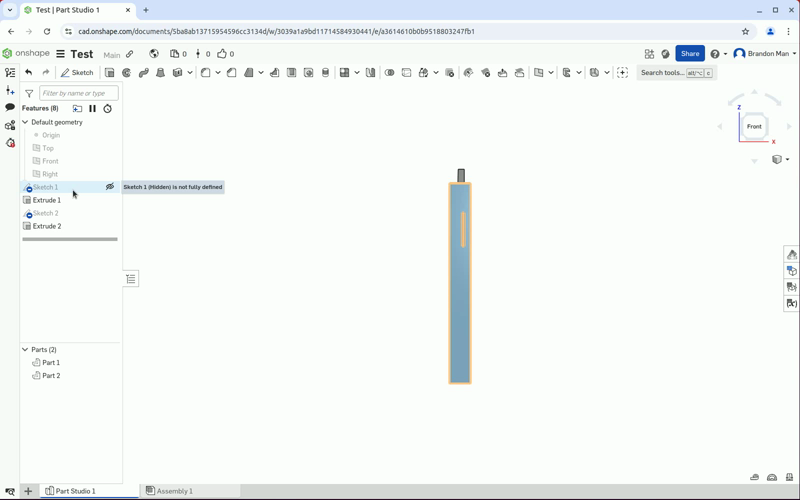
click(73, 189)
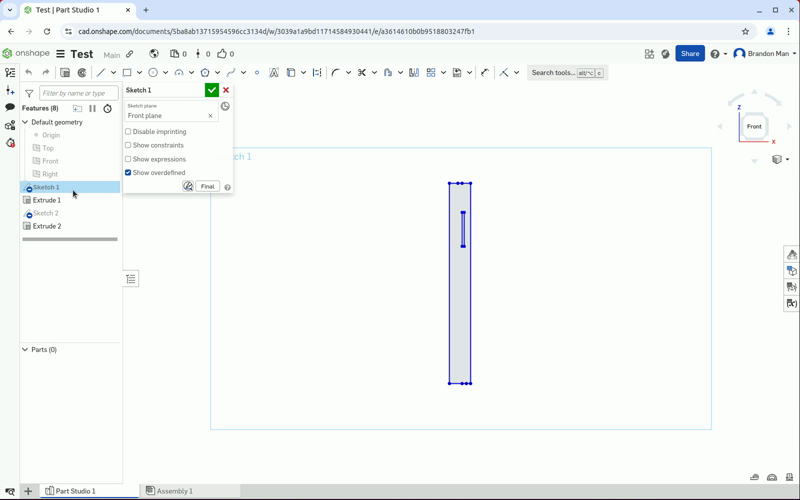
mouse_move(229, 92)
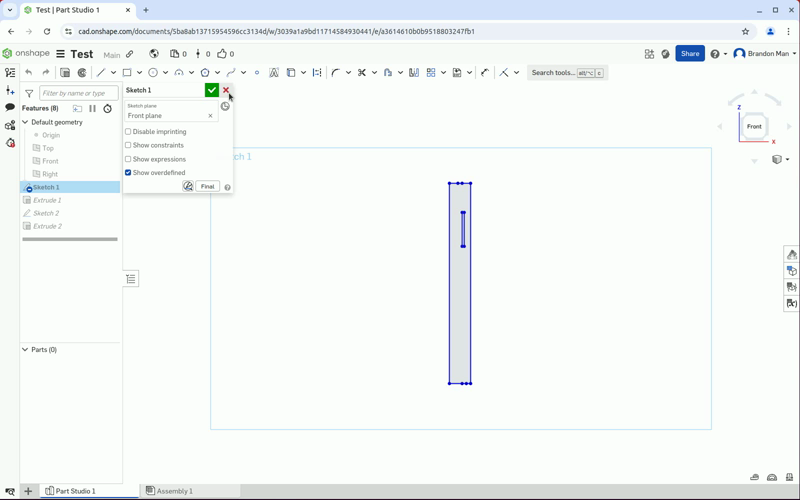
click(229, 92)
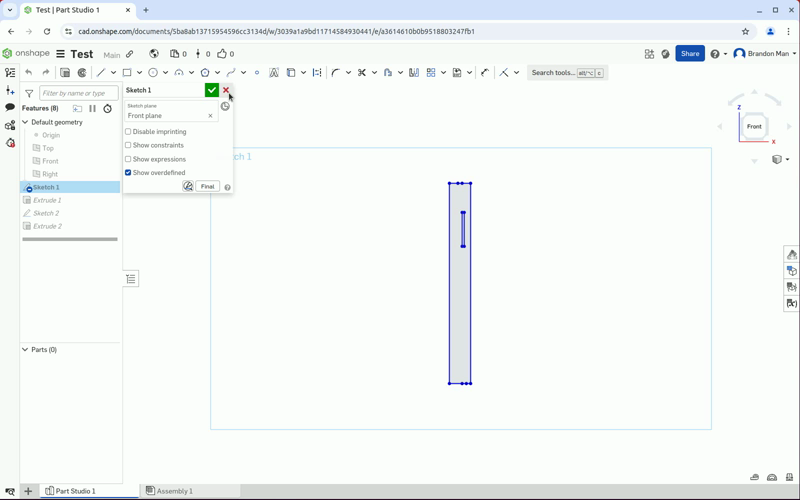
key(shift+s)
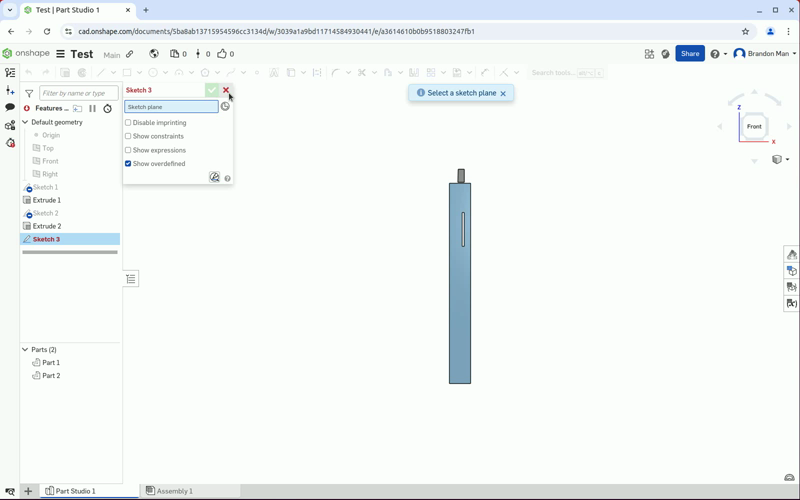
mouse_move(73, 163)
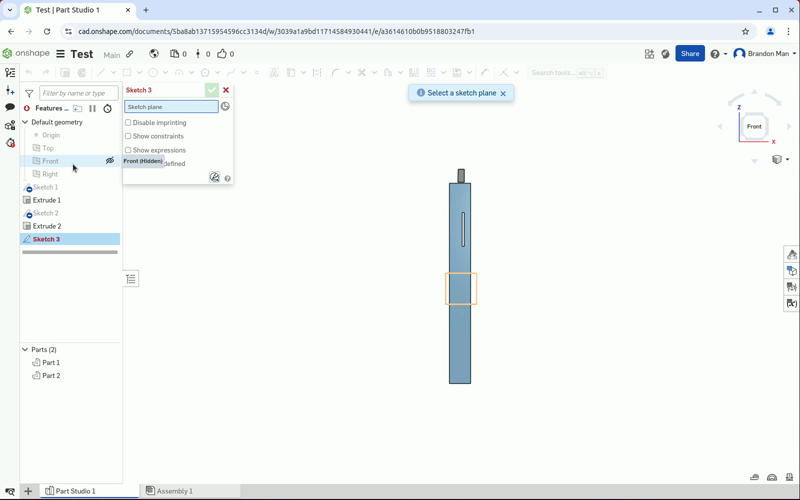
click(73, 163)
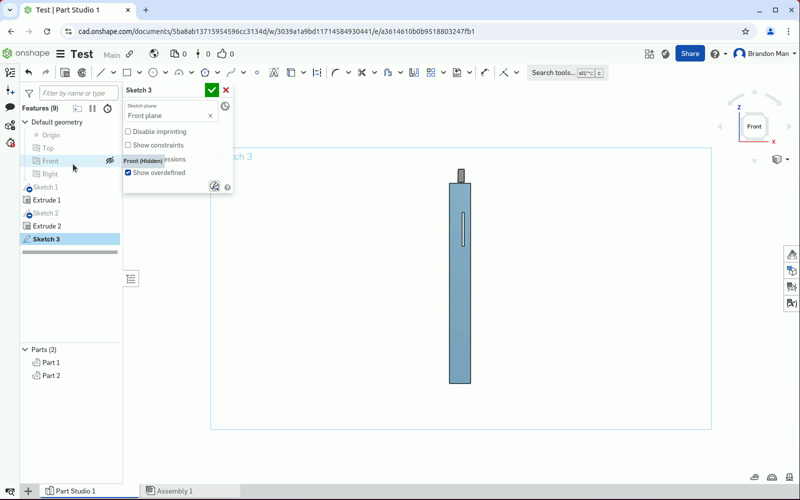
mouse_move(73, 352)
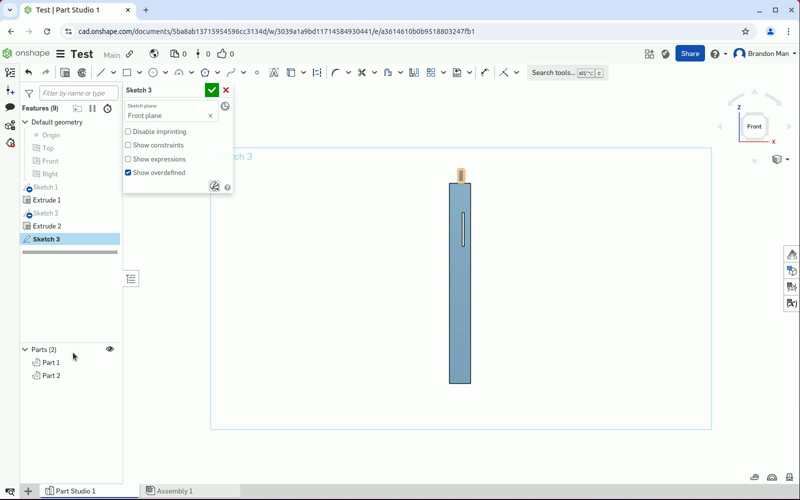
key(y)
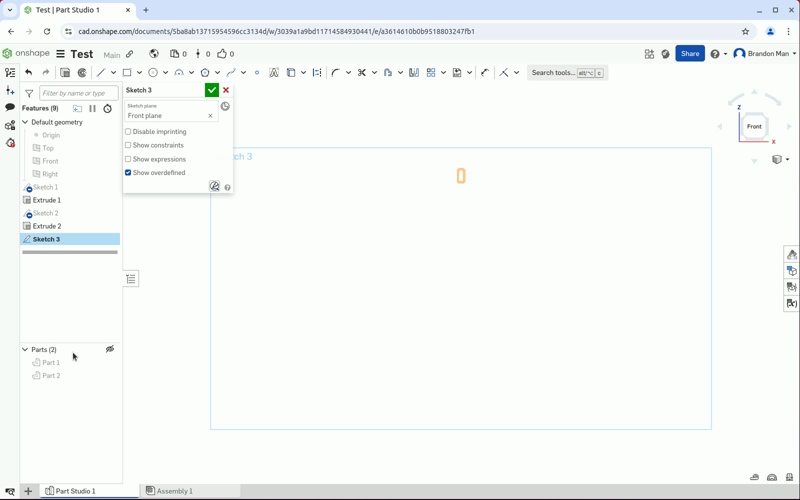
key(l)
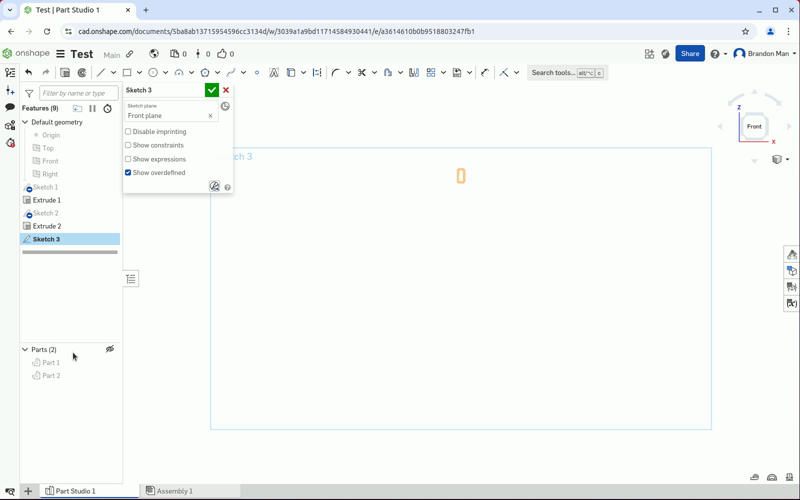
key_down(shift)
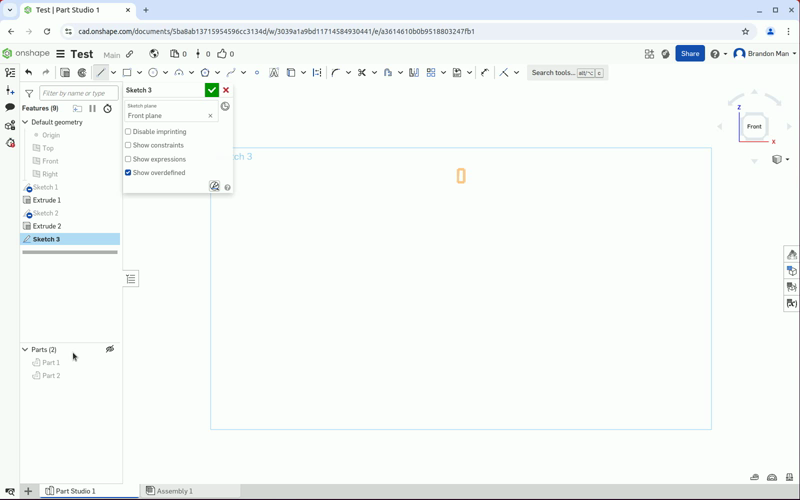
mouse_move(463, 395)
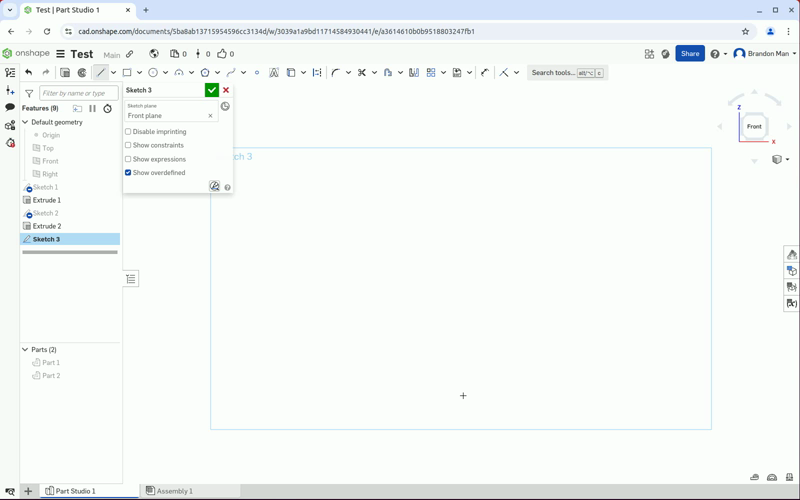
click(463, 395)
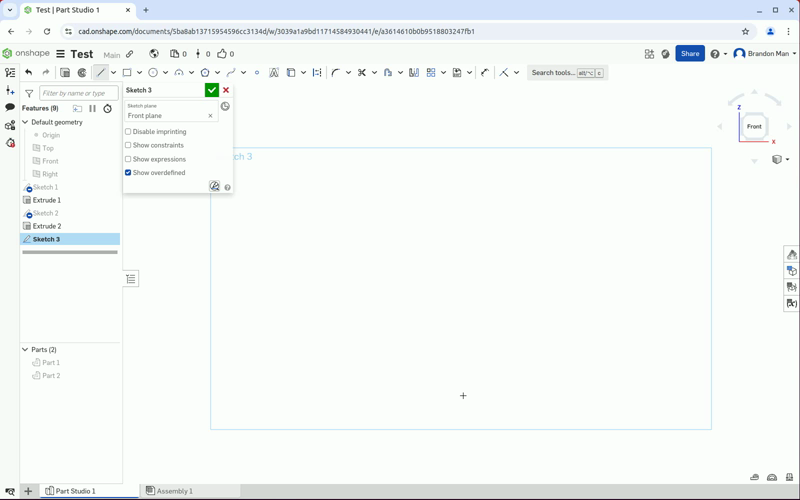
key_up(shift)
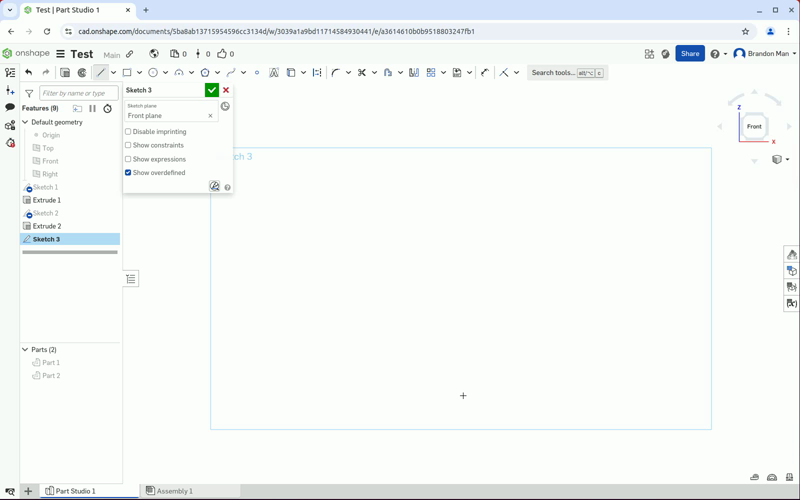
key_down(shift)
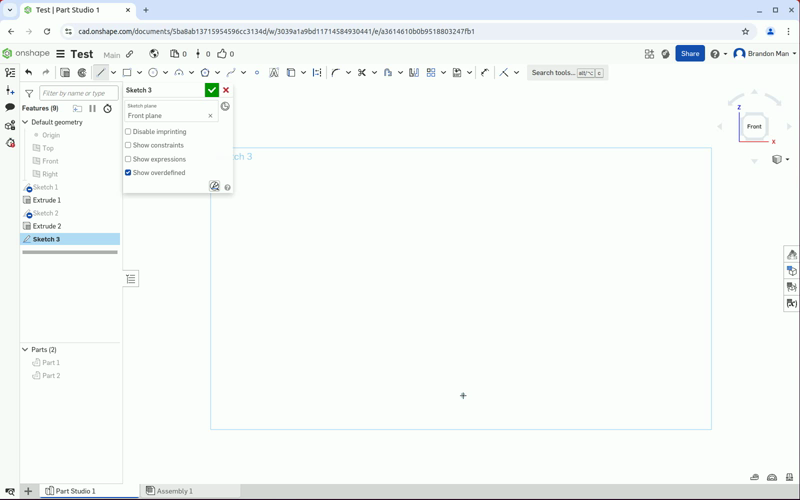
mouse_move(493, 395)
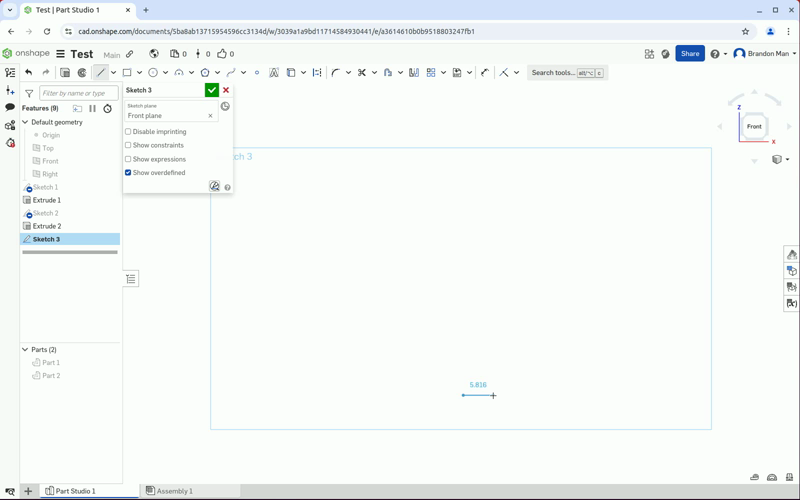
mouse_move(467, 395)
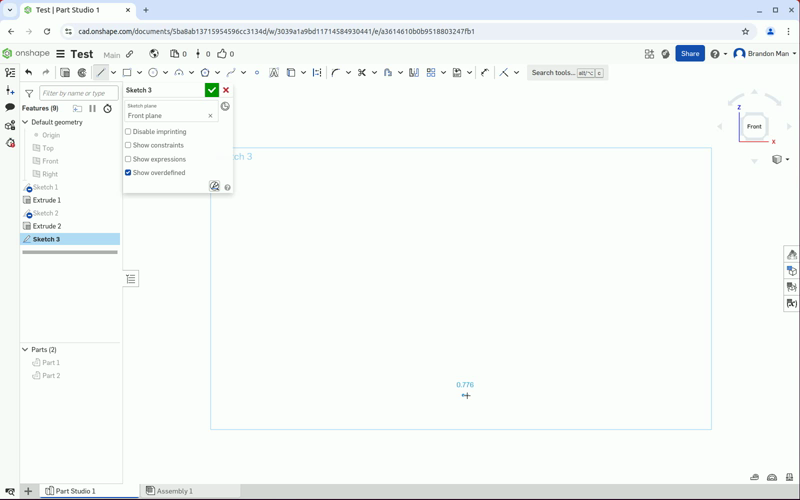
scroll(6)
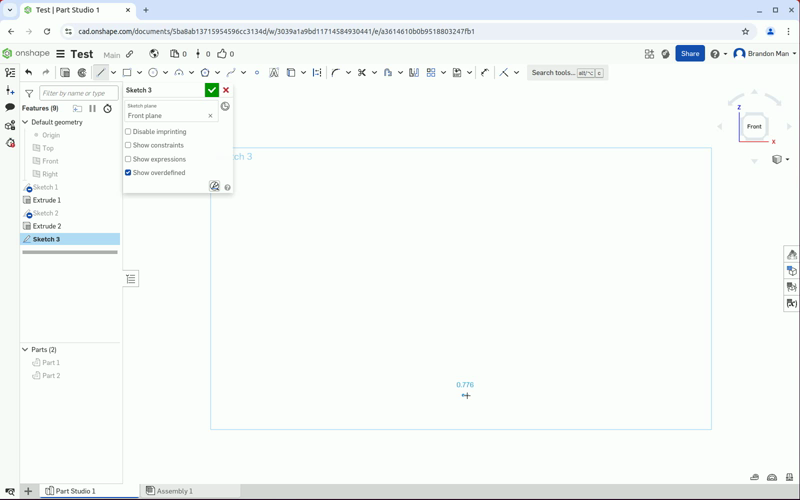
scroll(6)
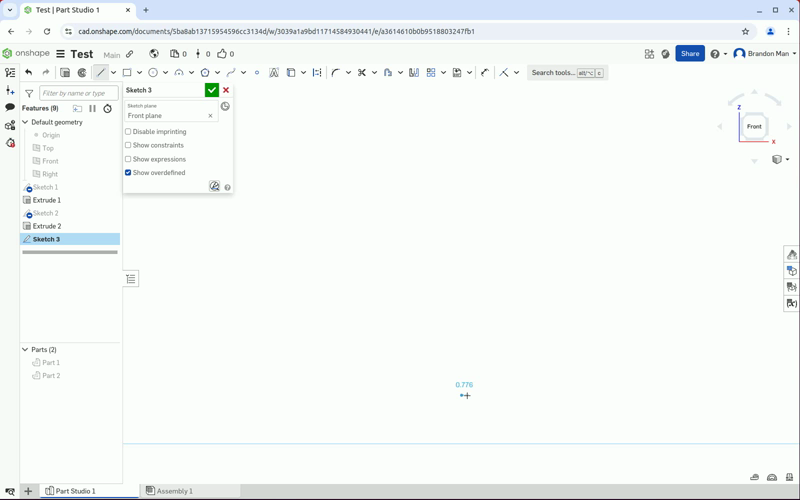
scroll(6)
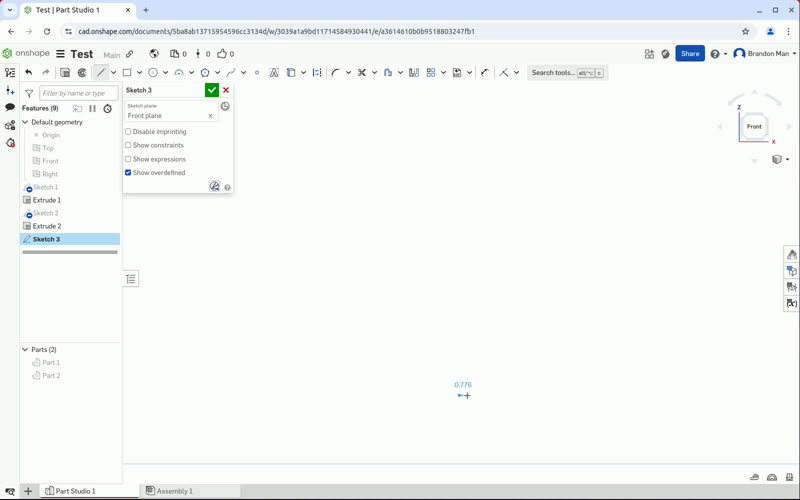
scroll(6)
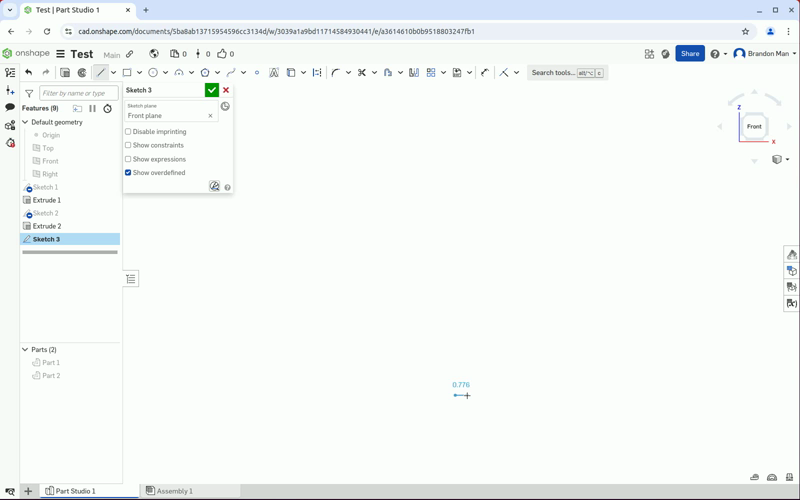
scroll(6)
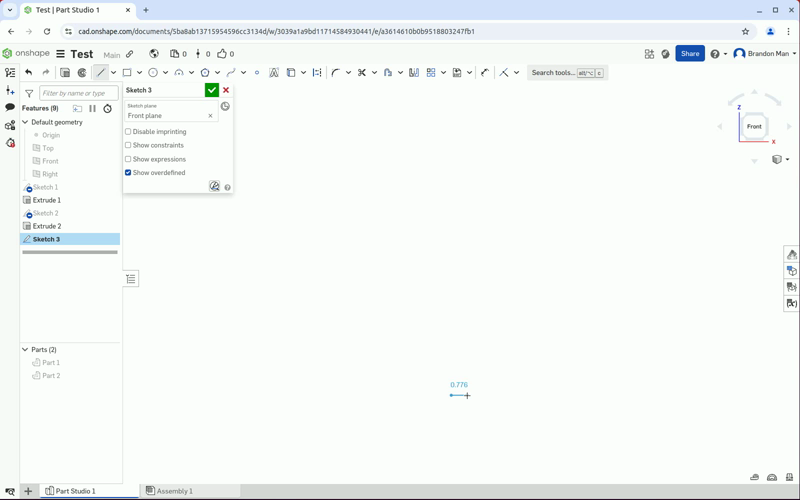
scroll(6)
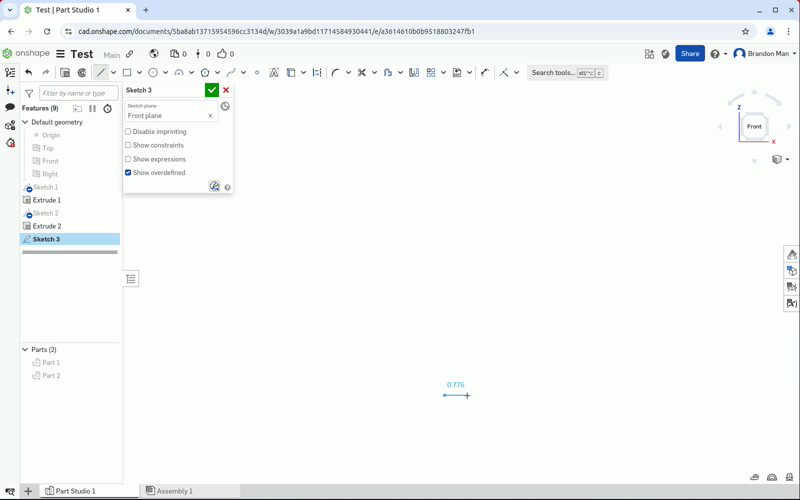
scroll(6)
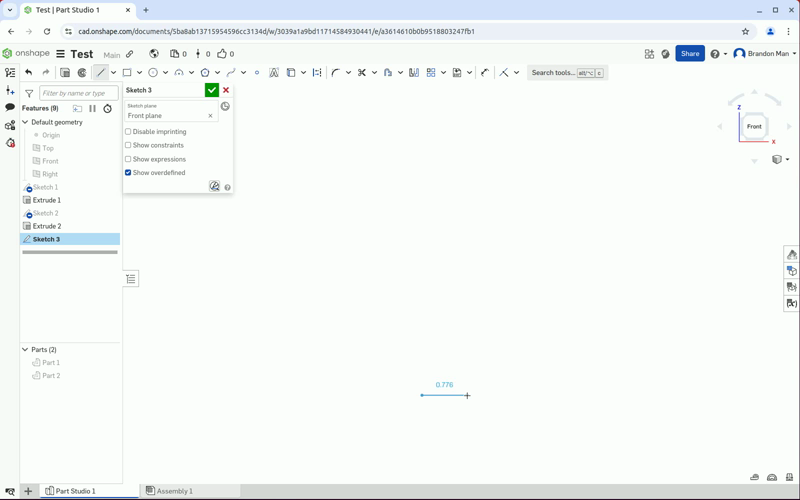
click(467, 395)
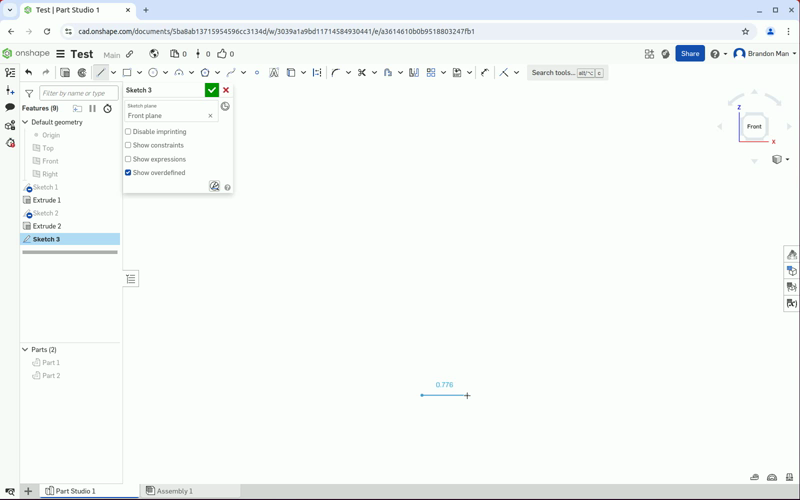
scroll(-6)
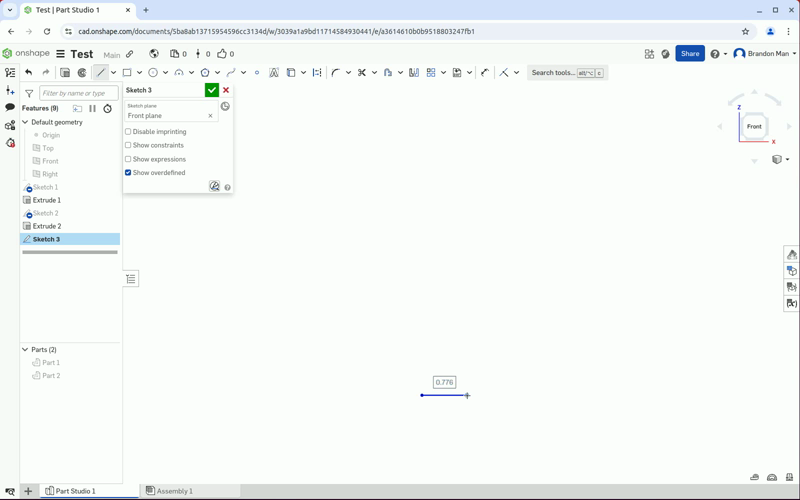
scroll(-6)
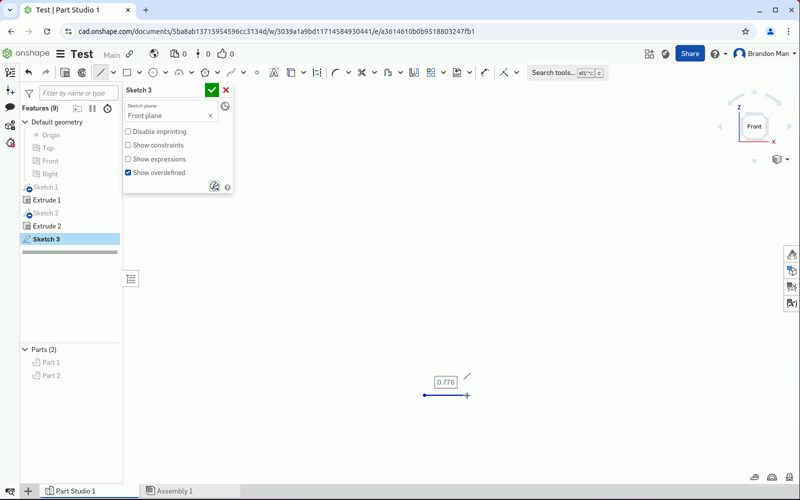
scroll(-6)
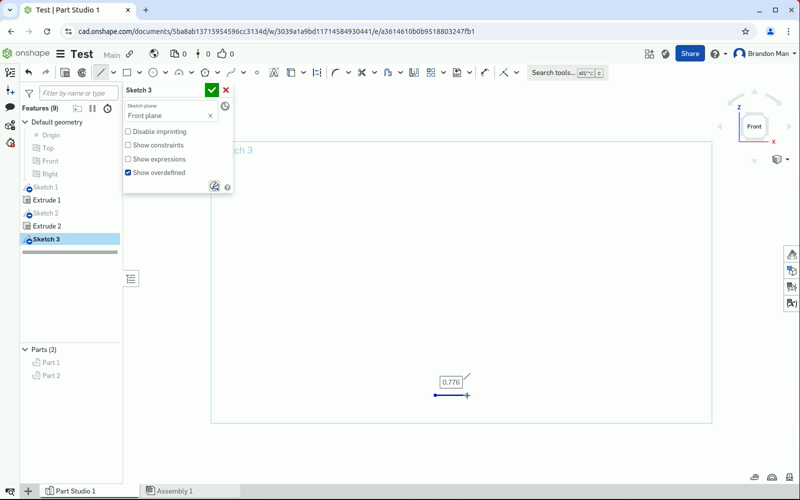
scroll(-6)
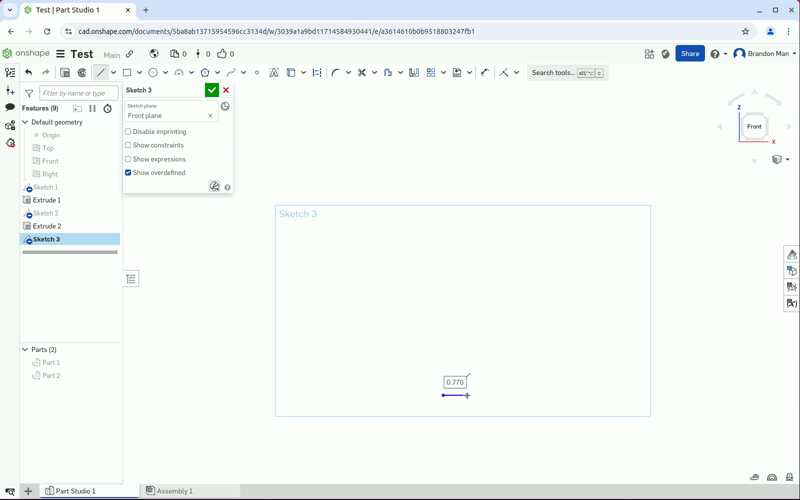
scroll(-6)
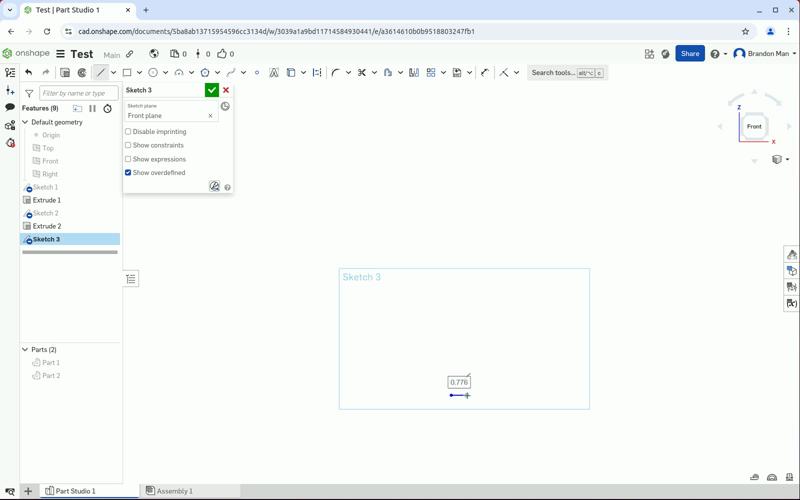
scroll(-6)
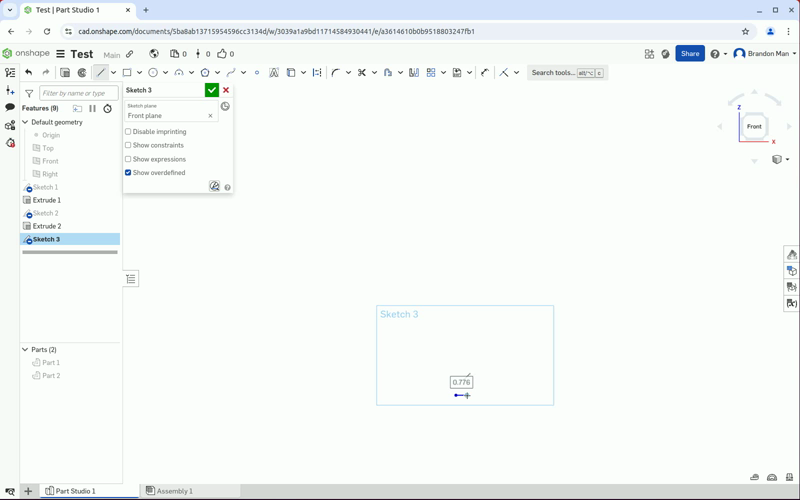
scroll(-6)
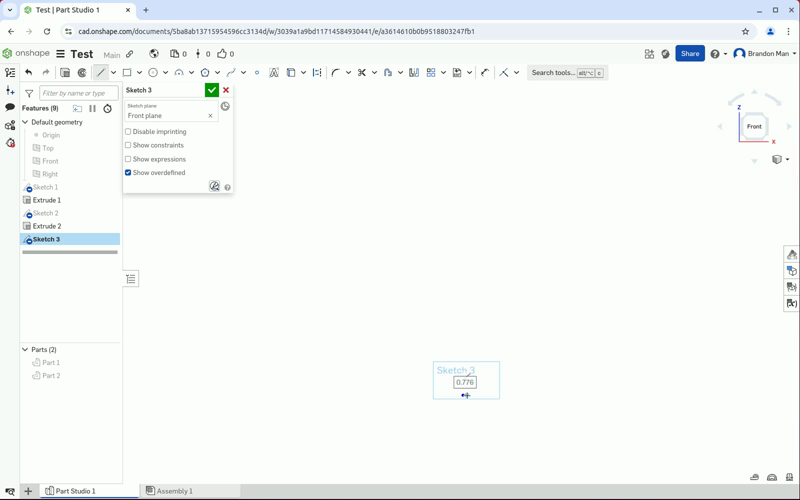
key_up(shift)
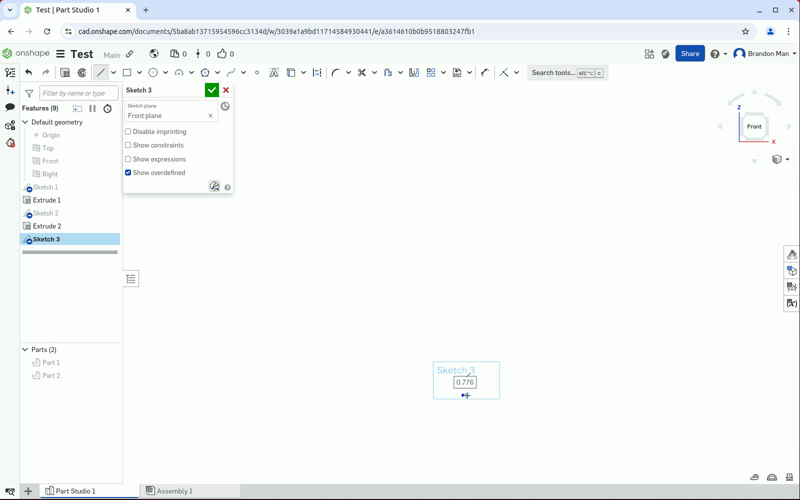
key_down(shift)
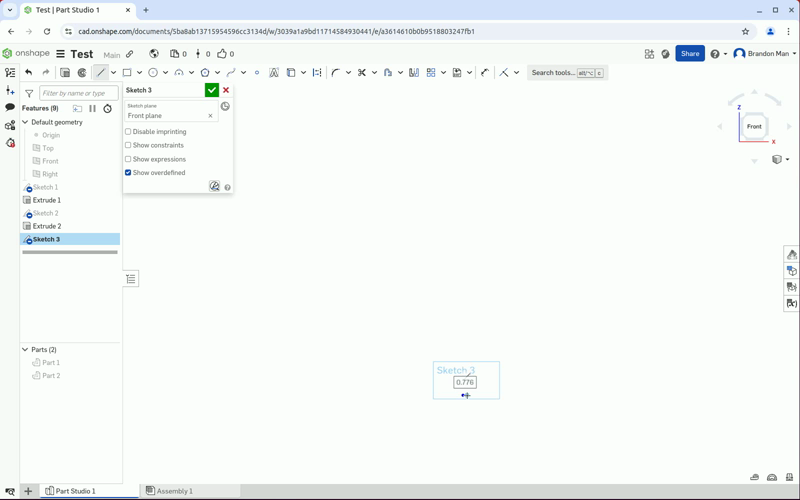
mouse_move(497, 395)
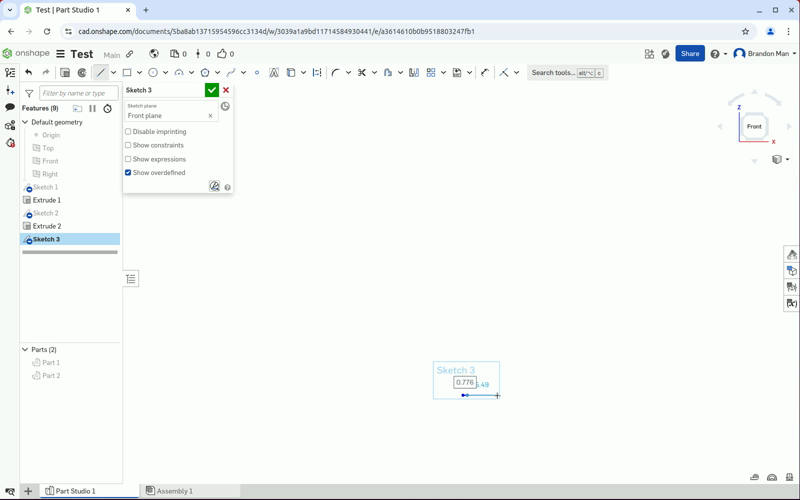
mouse_move(467, 371)
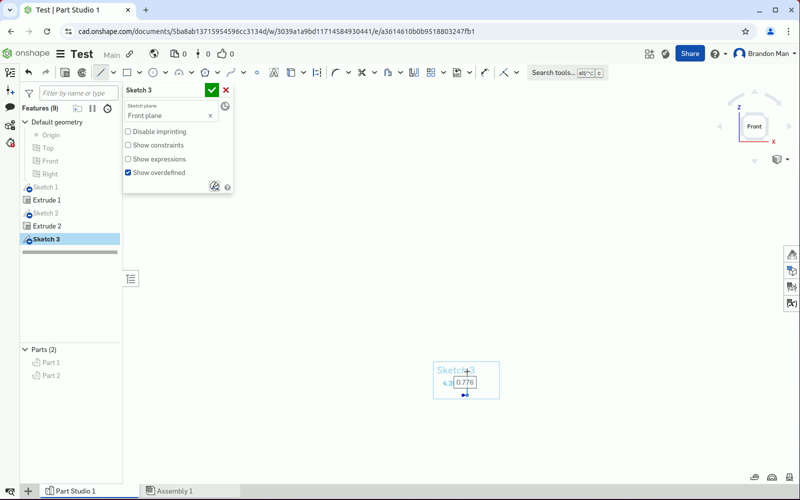
click(467, 371)
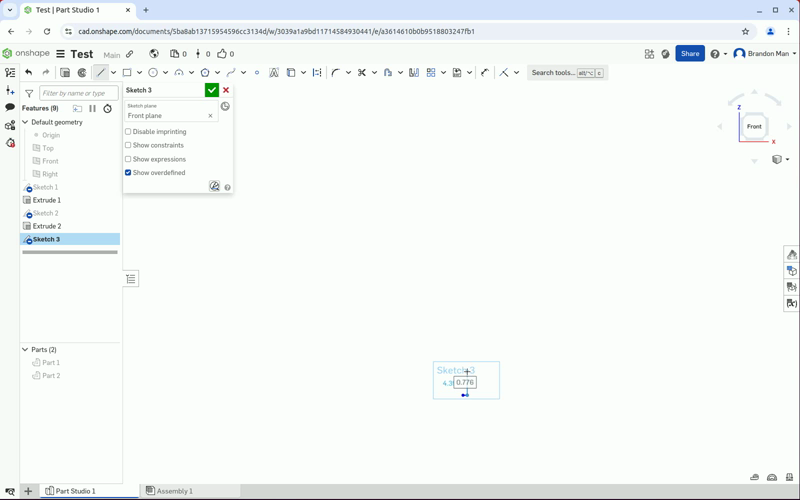
key_up(shift)
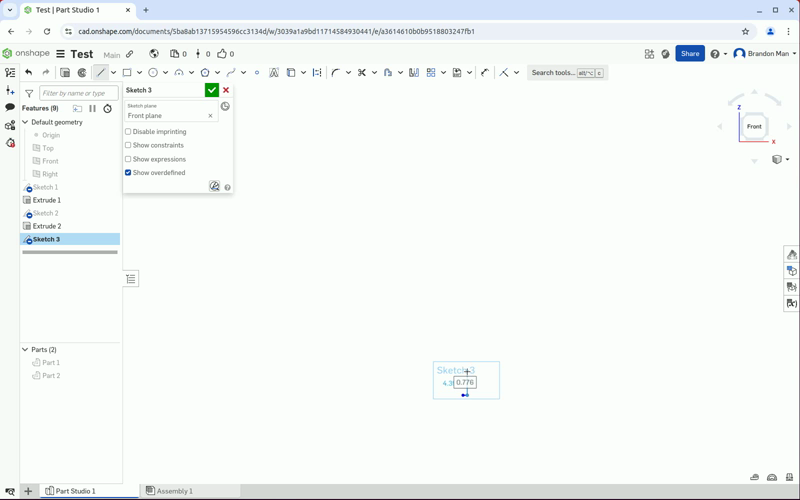
key_down(shift)
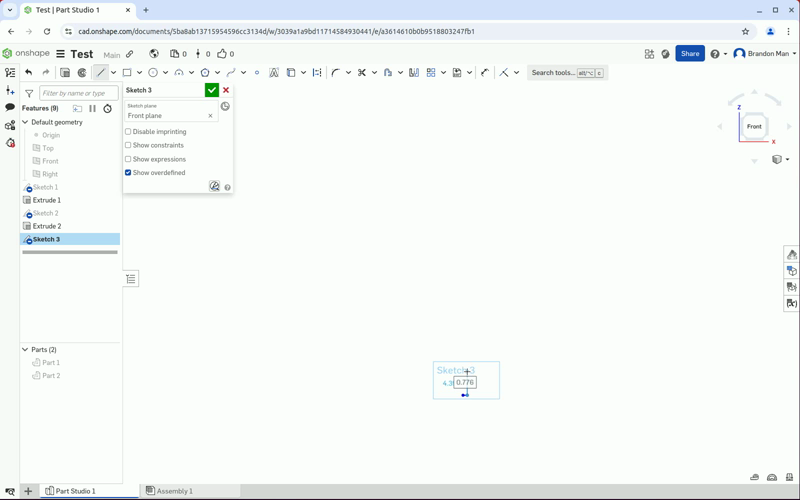
mouse_move(497, 371)
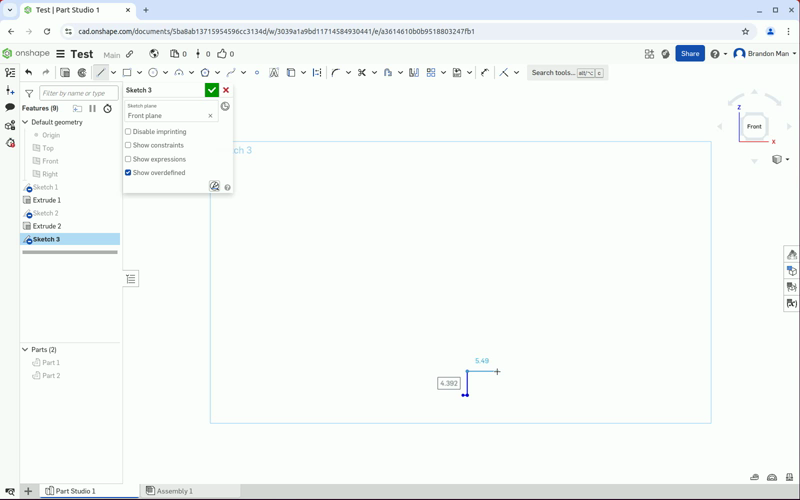
mouse_move(463, 371)
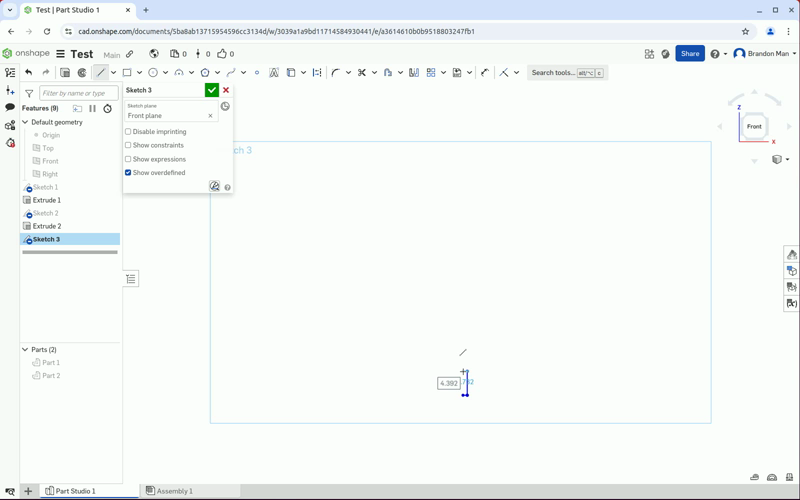
scroll(6)
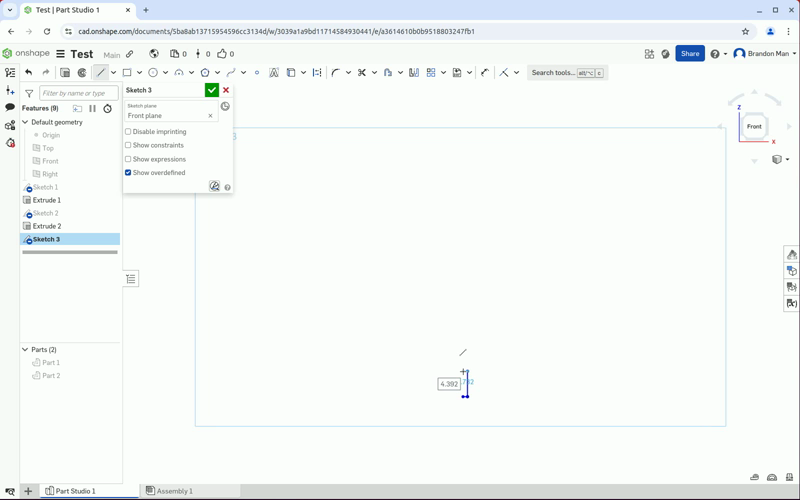
scroll(6)
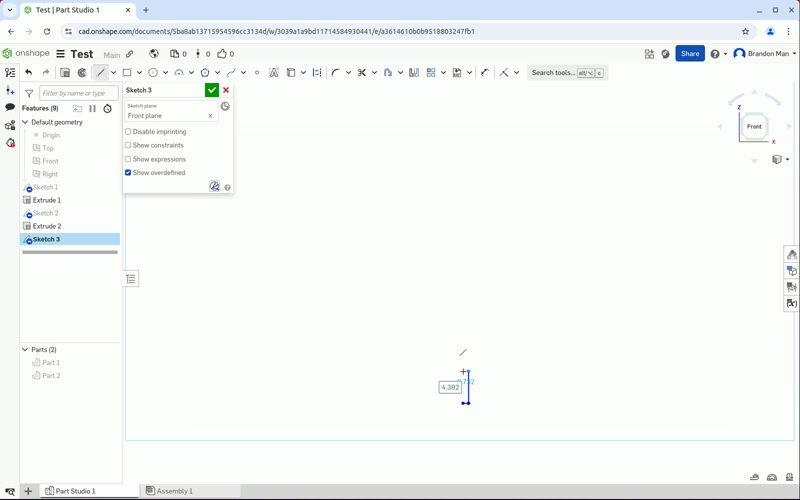
scroll(6)
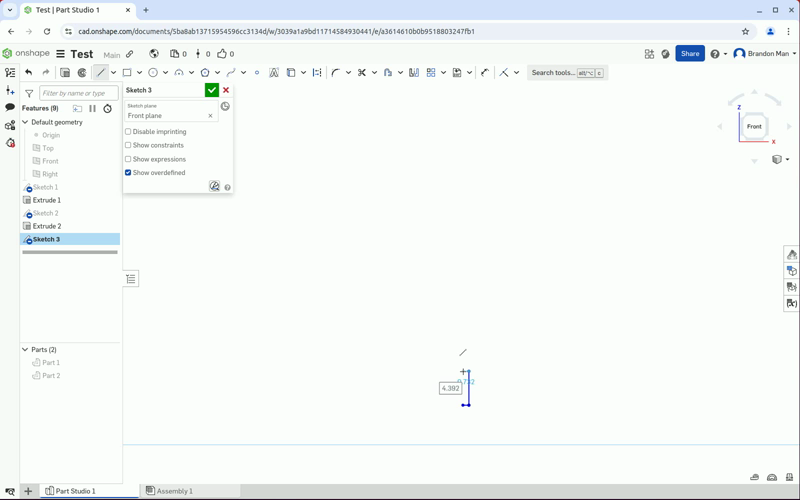
scroll(6)
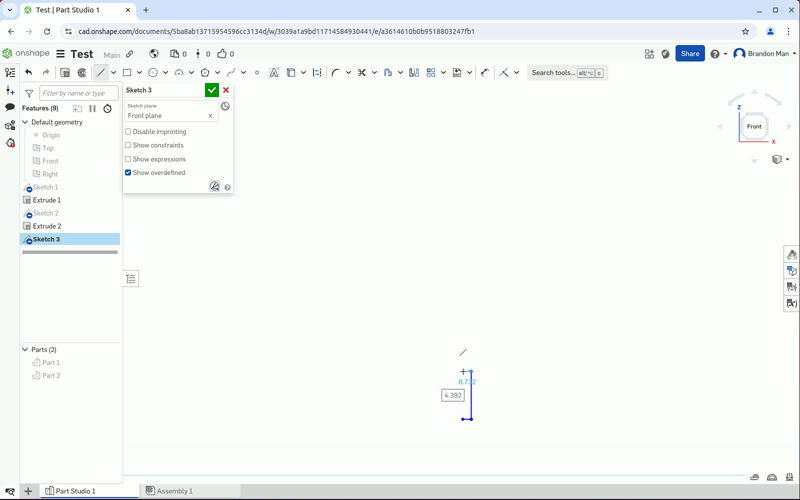
scroll(6)
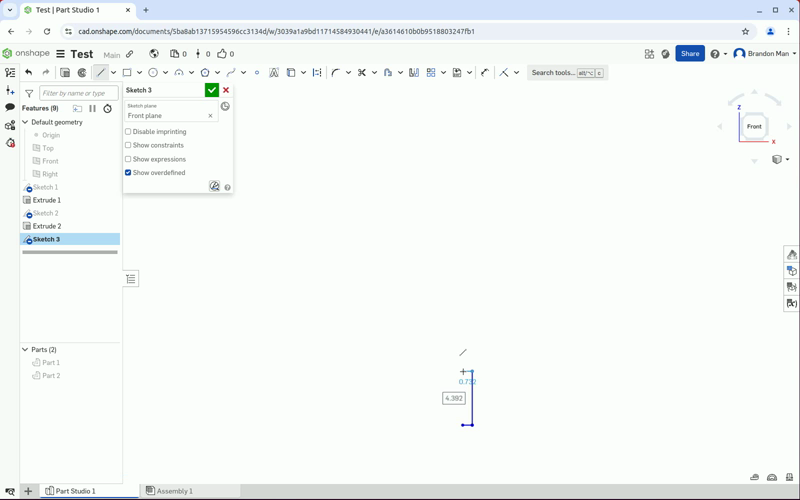
scroll(6)
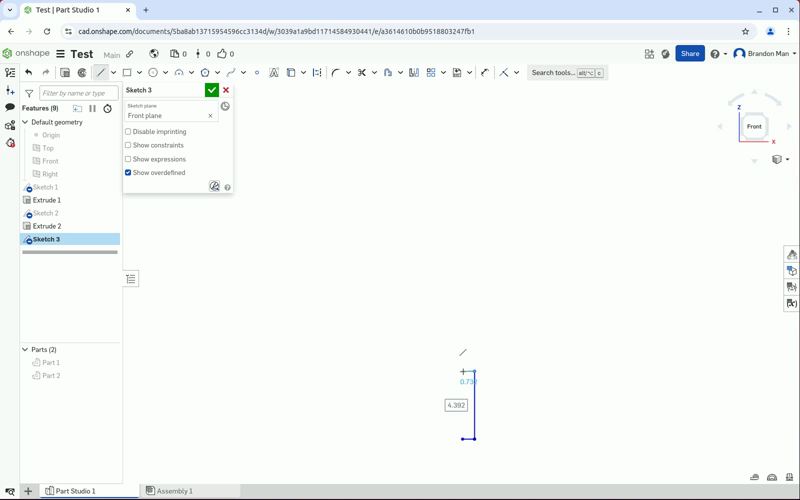
scroll(6)
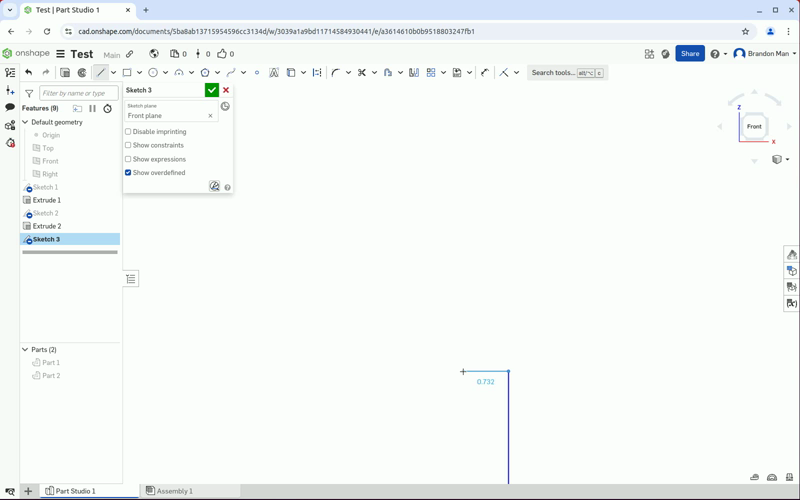
click(463, 371)
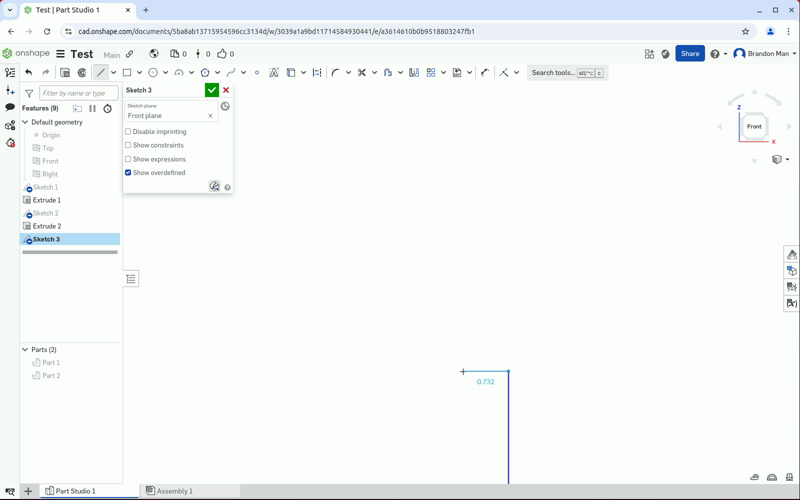
scroll(-6)
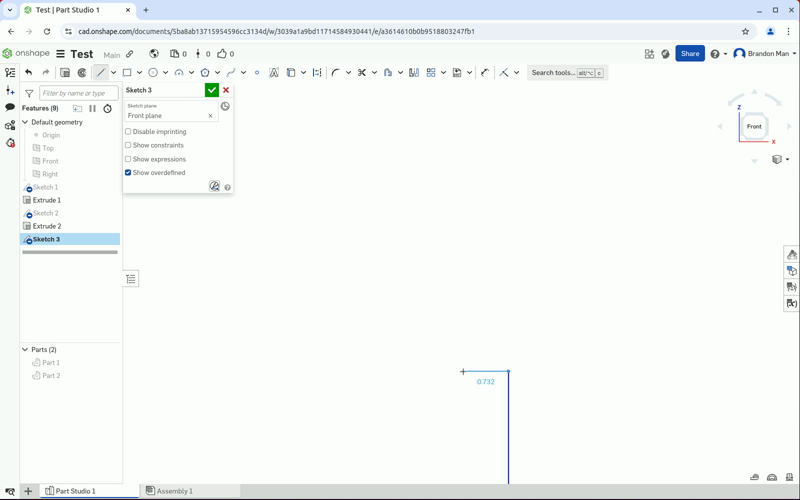
scroll(-6)
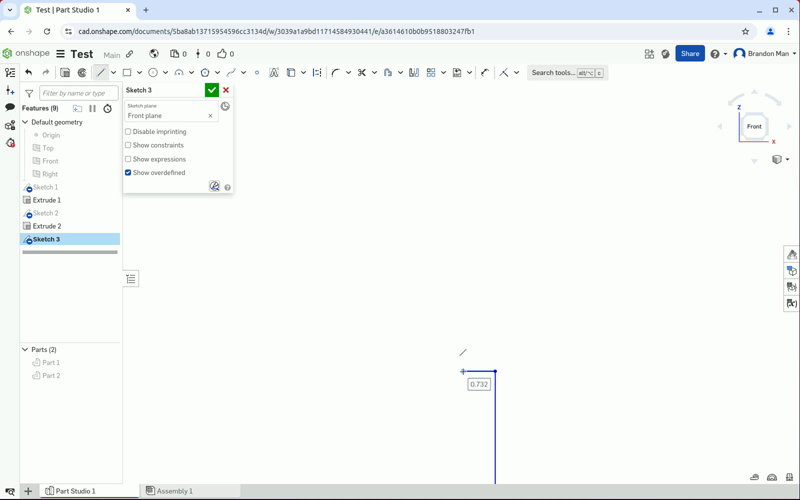
scroll(-6)
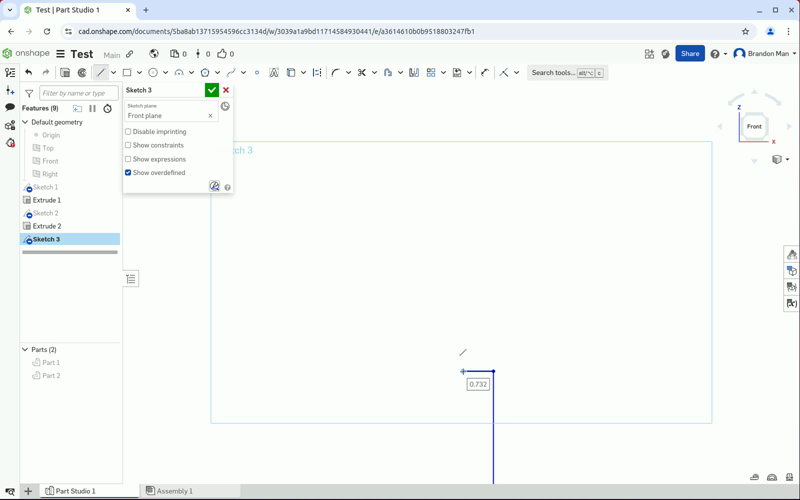
scroll(-6)
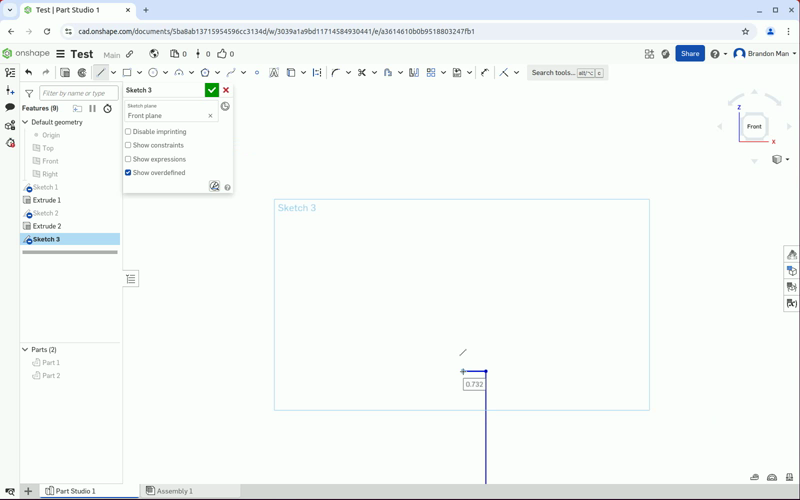
scroll(-6)
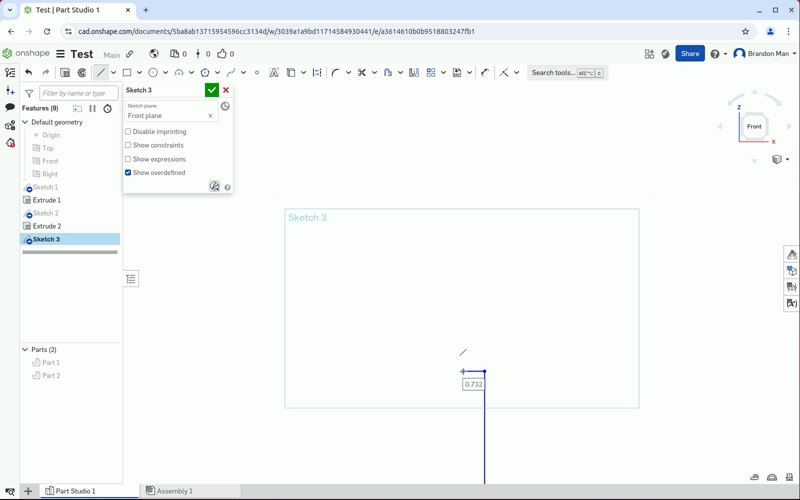
scroll(-6)
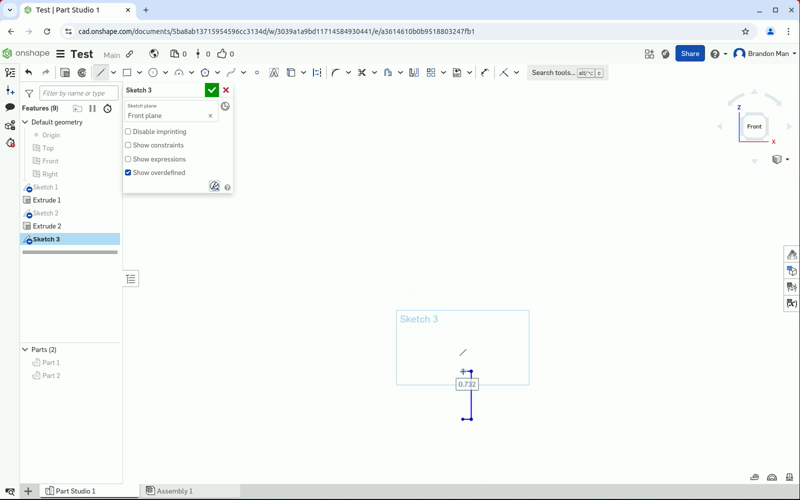
scroll(-6)
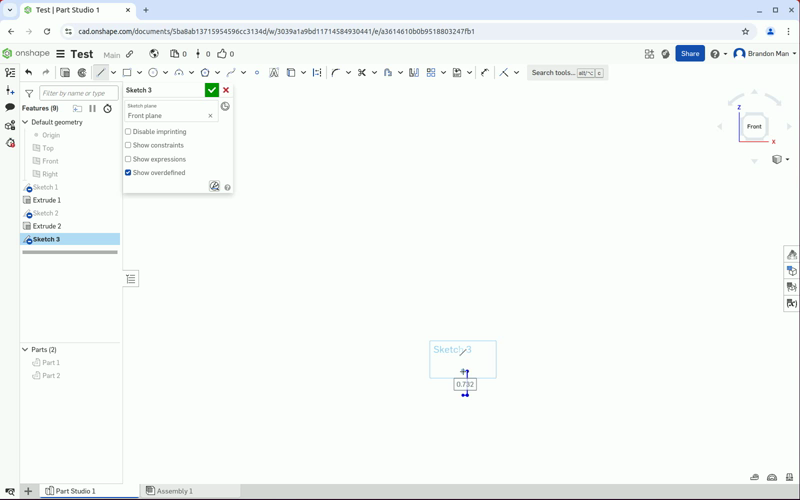
key_up(shift)
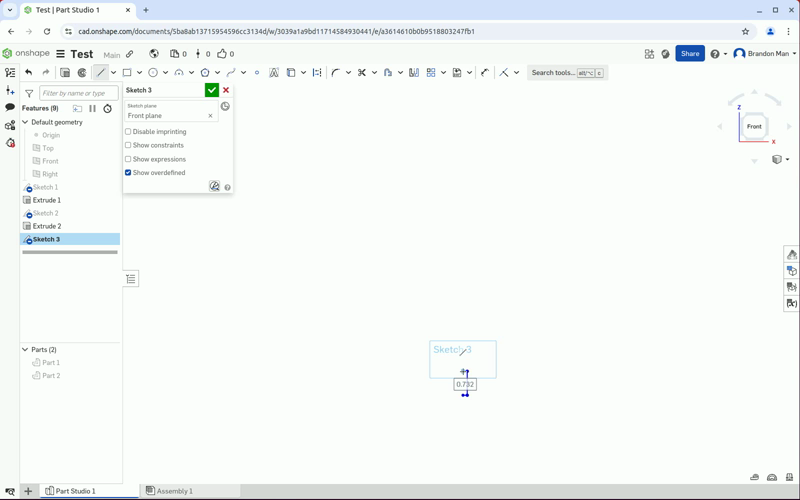
mouse_move(493, 371)
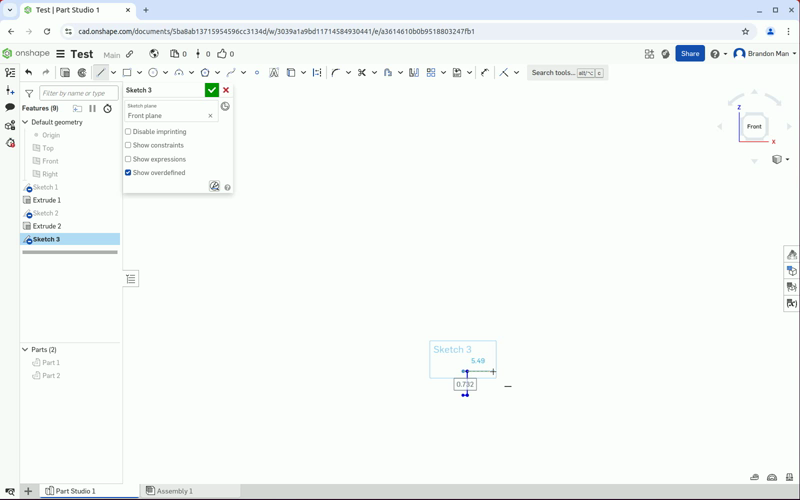
key_down(shift)
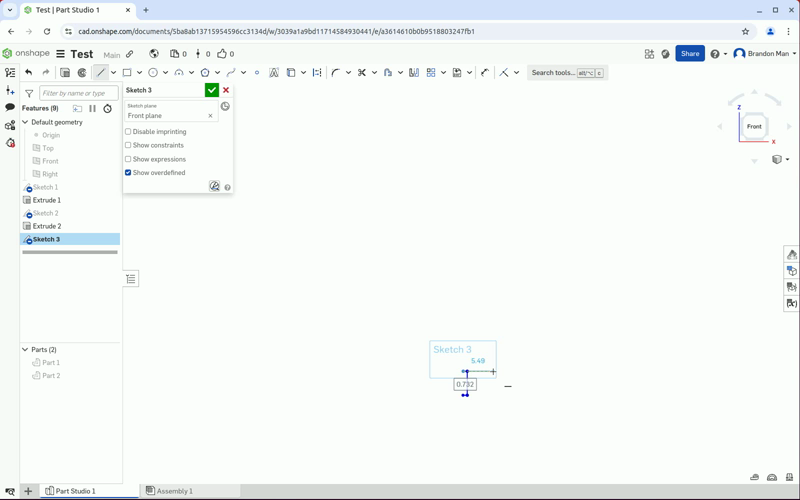
mouse_move(463, 395)
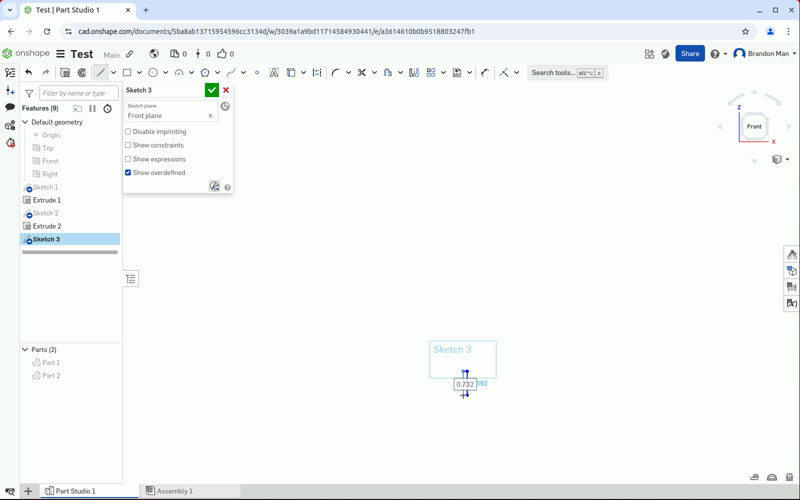
scroll(6)
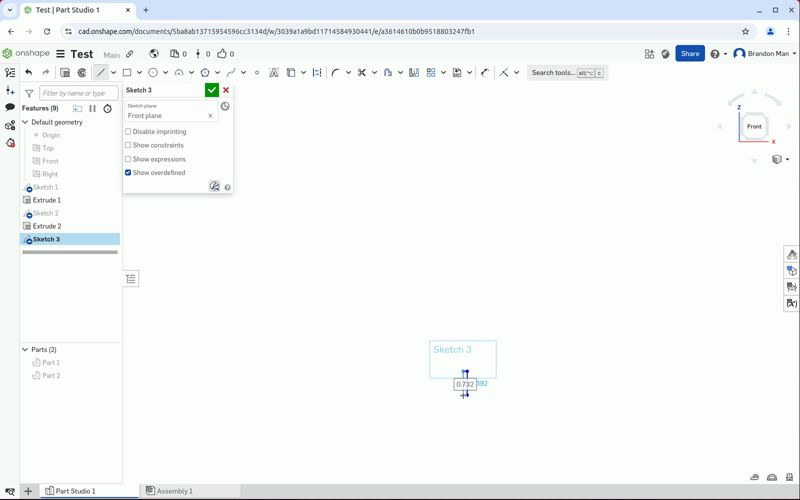
scroll(6)
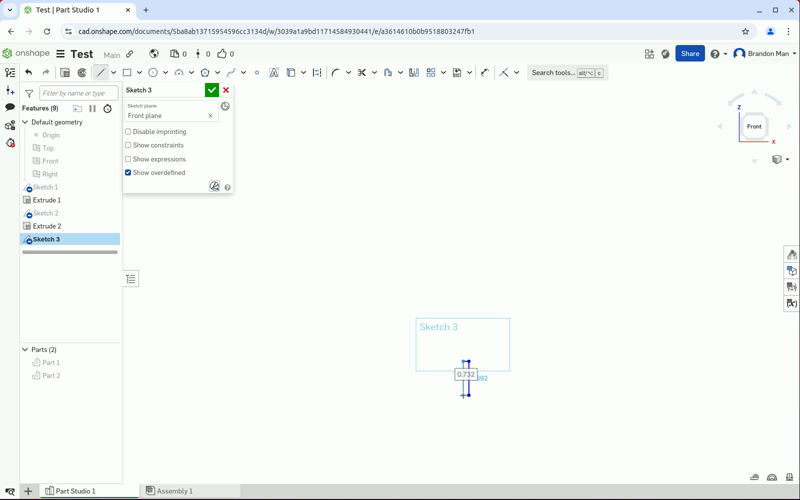
scroll(6)
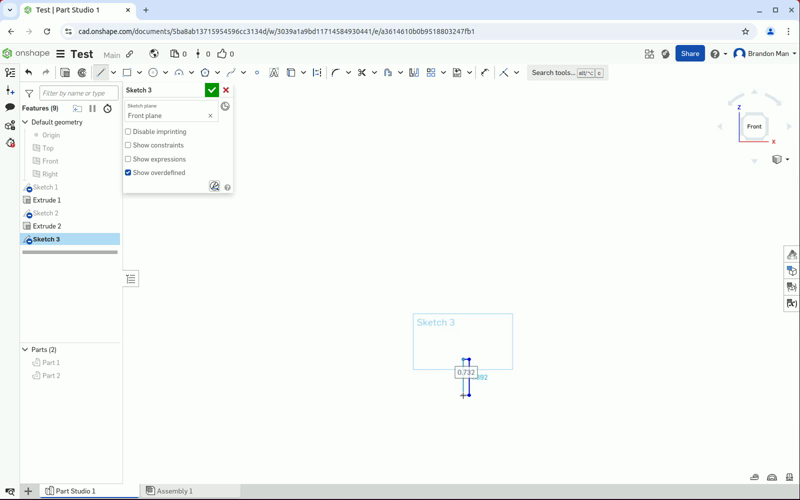
scroll(6)
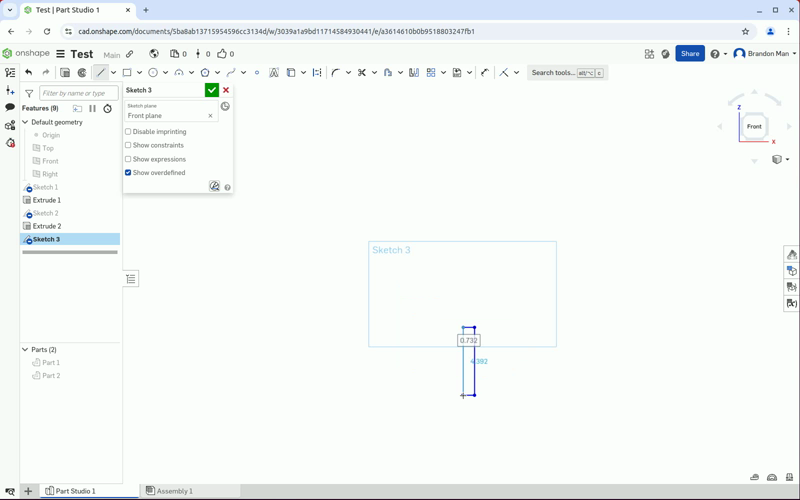
scroll(6)
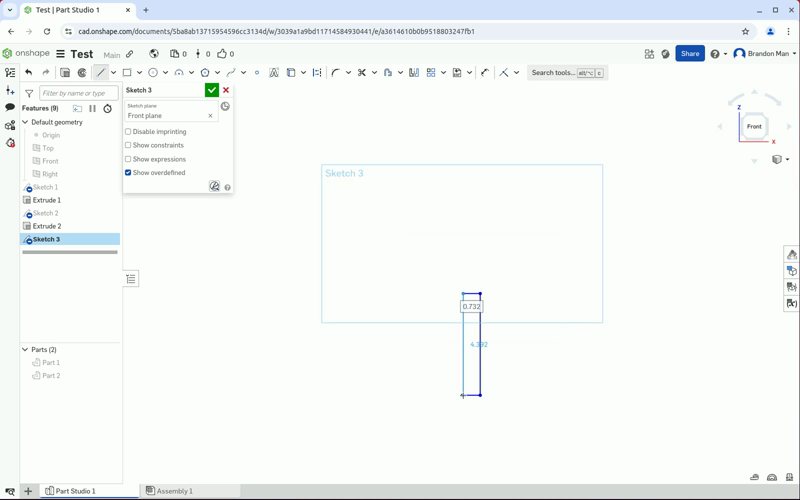
scroll(6)
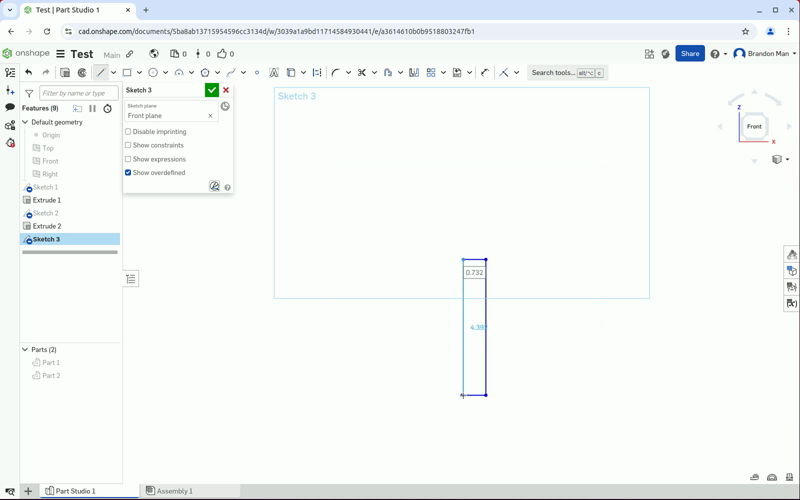
scroll(6)
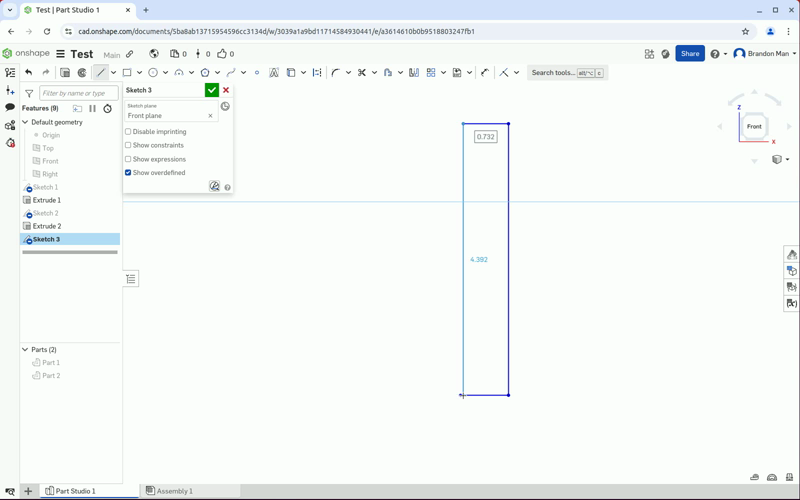
key_up(shift)
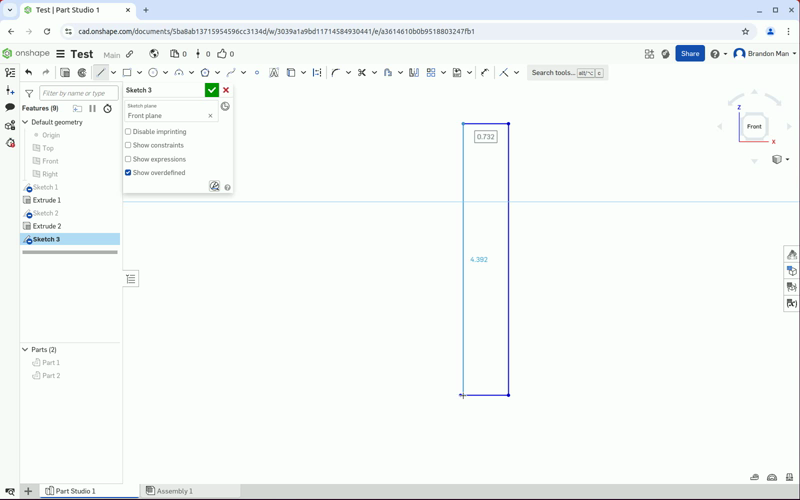
click(463, 395)
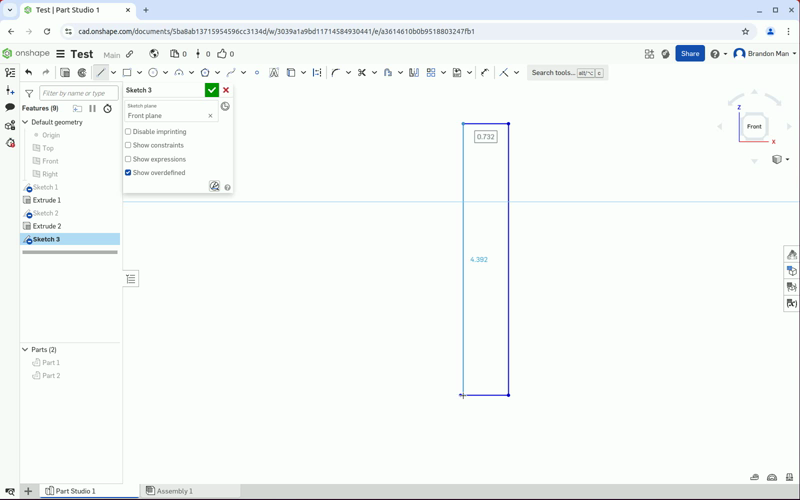
scroll(-6)
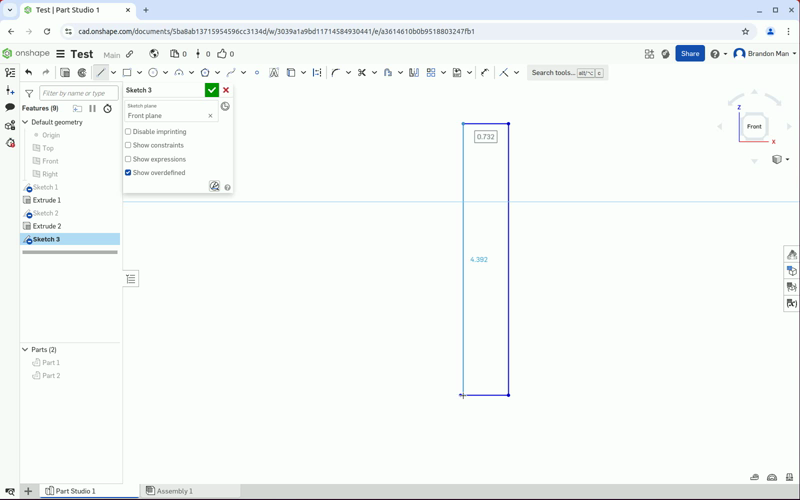
scroll(-6)
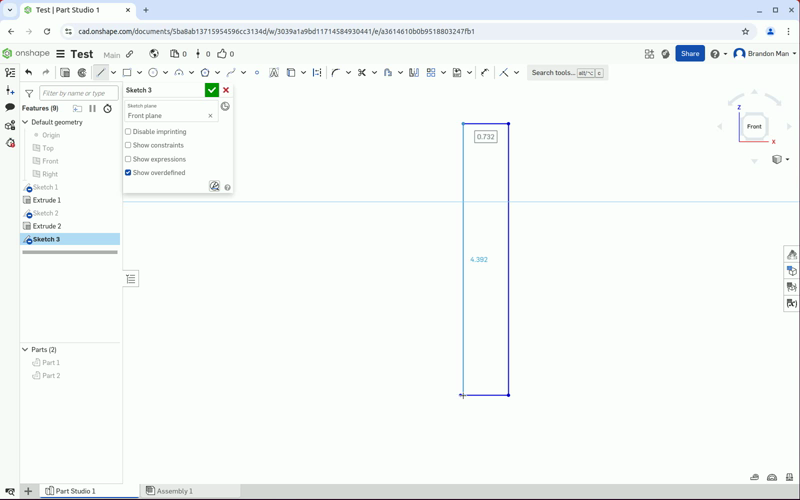
scroll(-6)
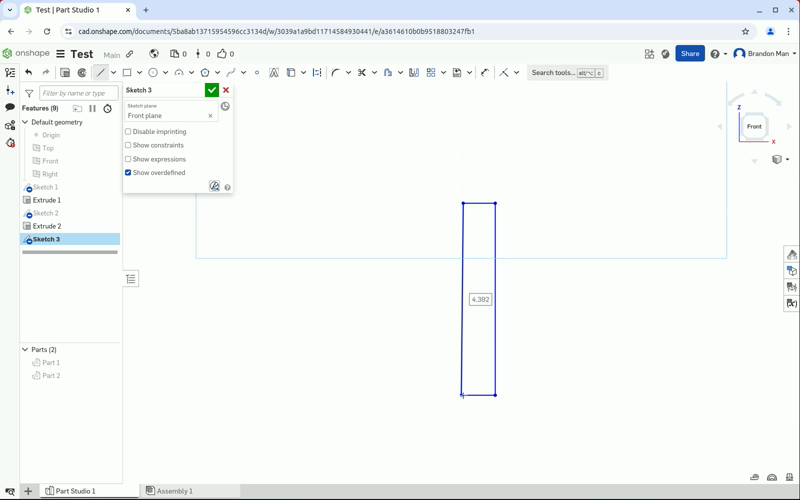
scroll(-6)
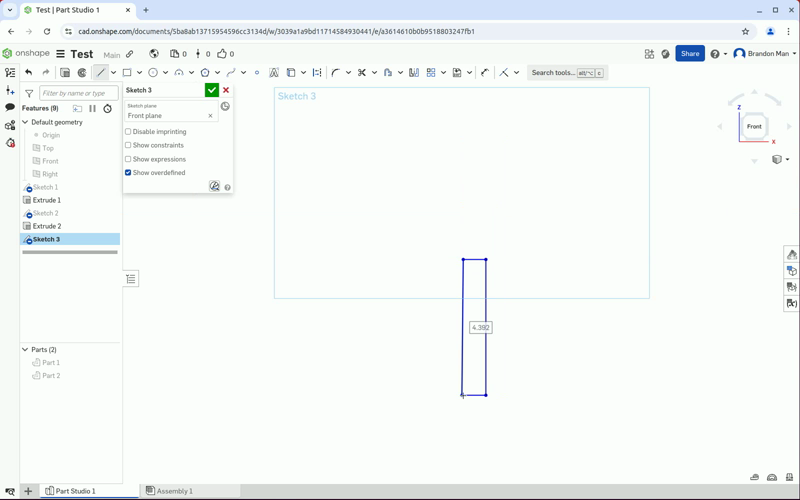
scroll(-6)
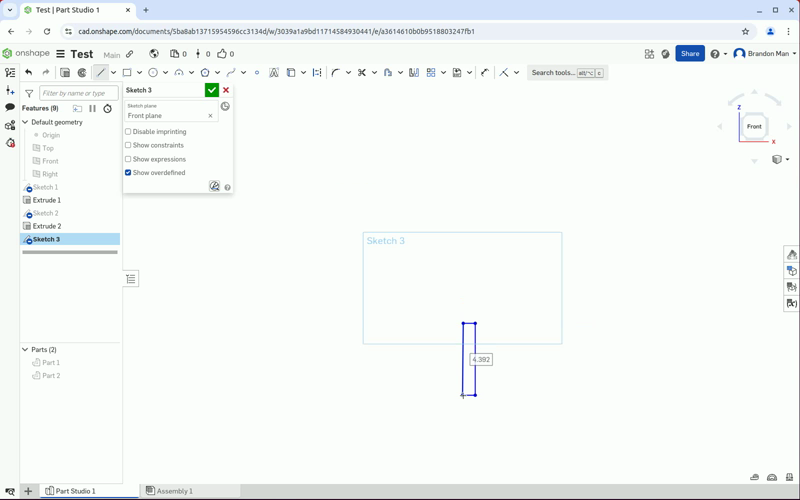
scroll(-6)
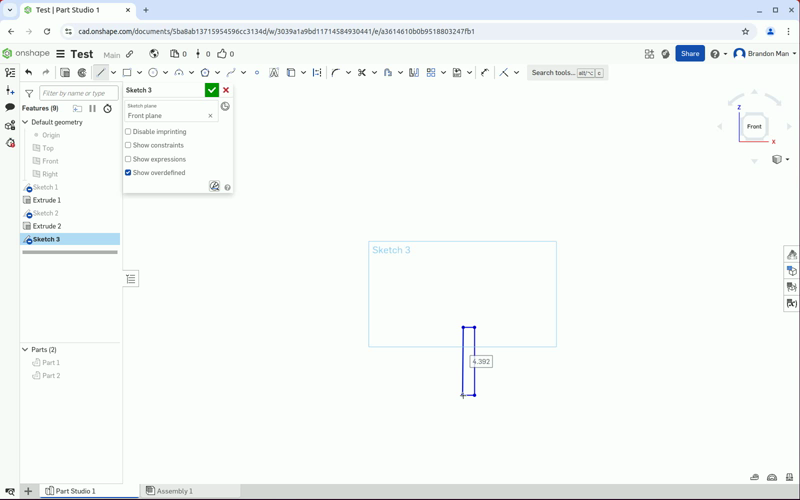
scroll(-6)
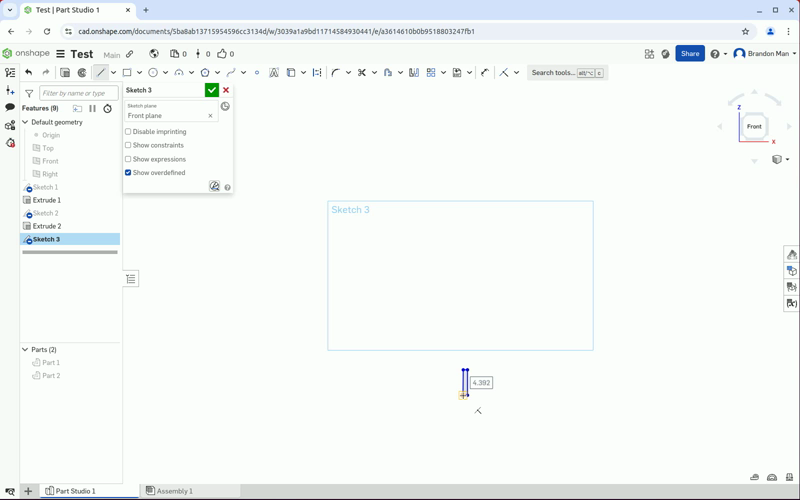
key(esc)
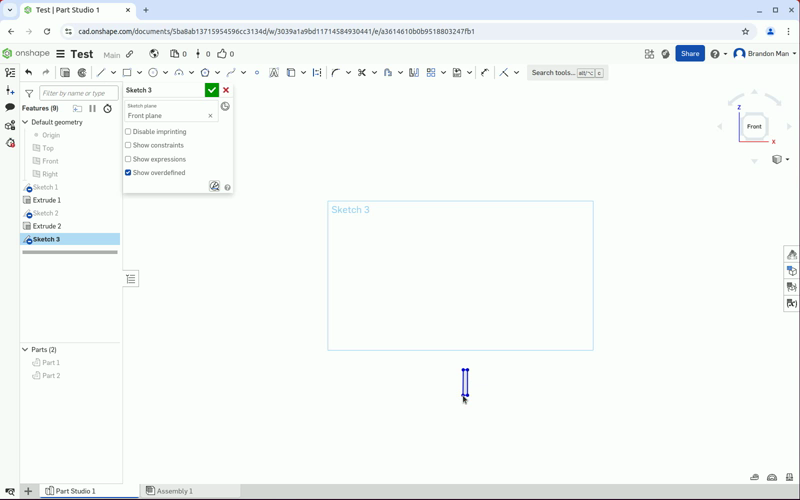
mouse_move(466, 377)
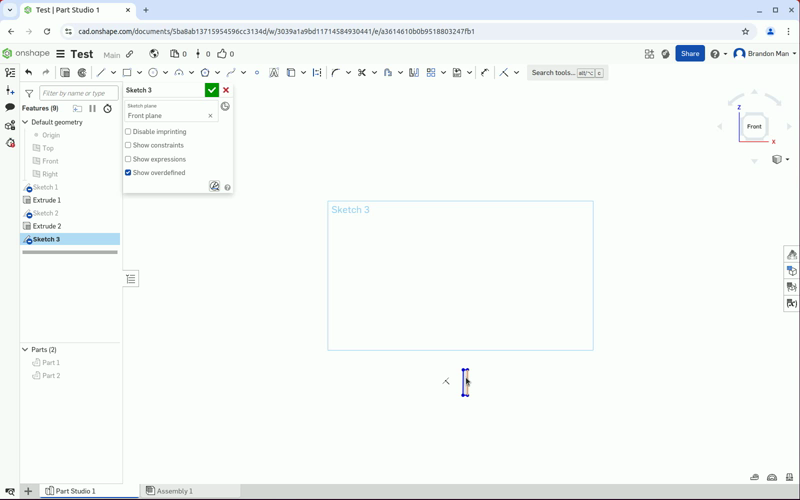
scroll(6)
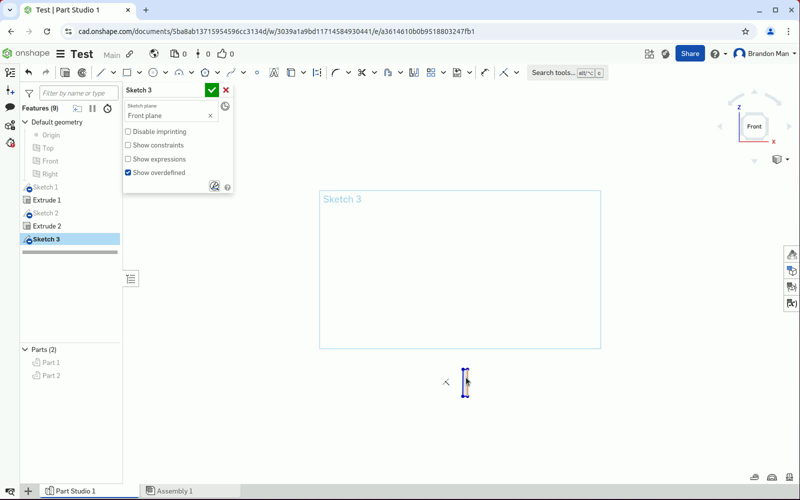
scroll(6)
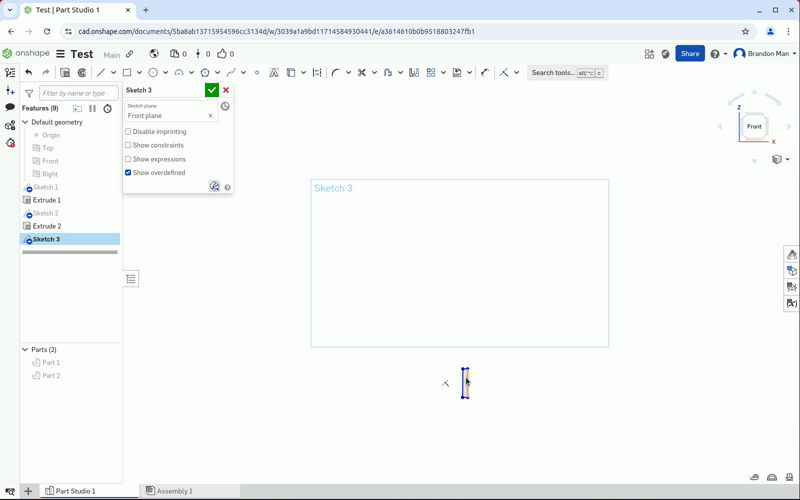
scroll(6)
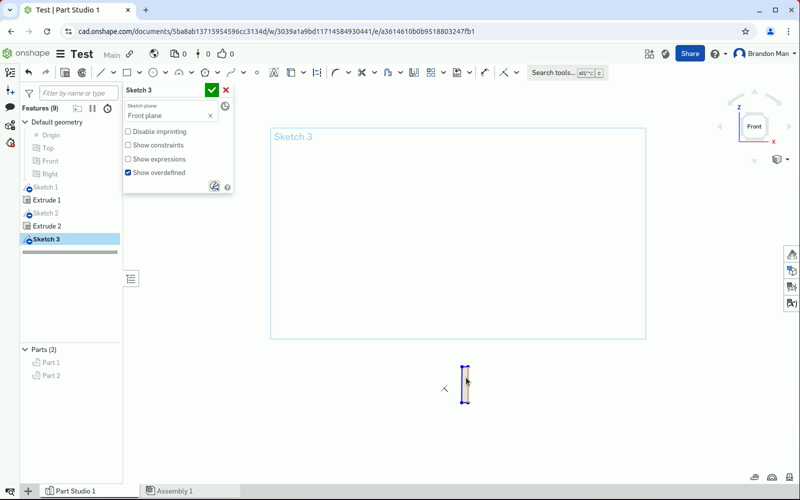
scroll(6)
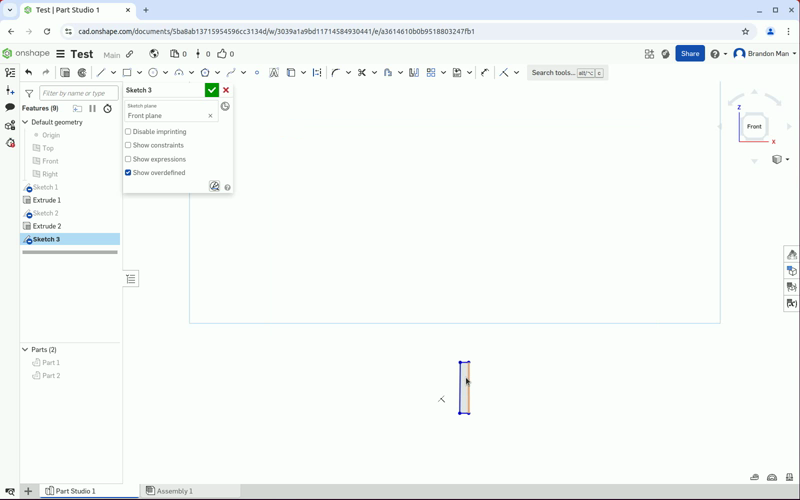
scroll(6)
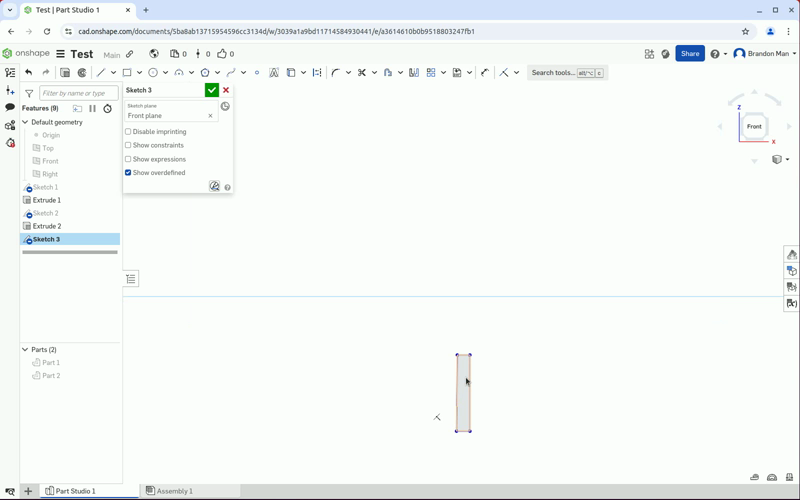
scroll(6)
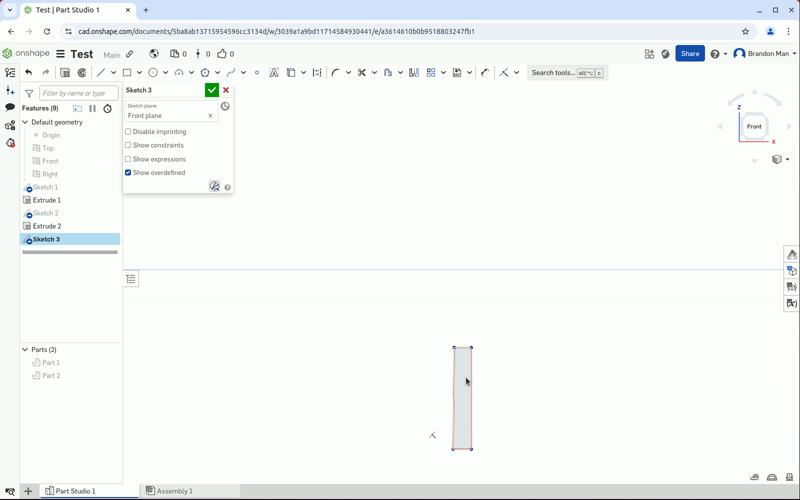
scroll(6)
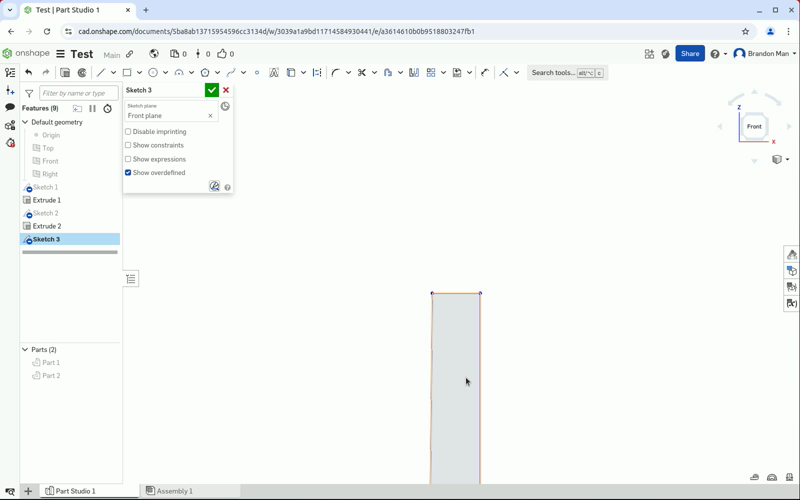
click(466, 377)
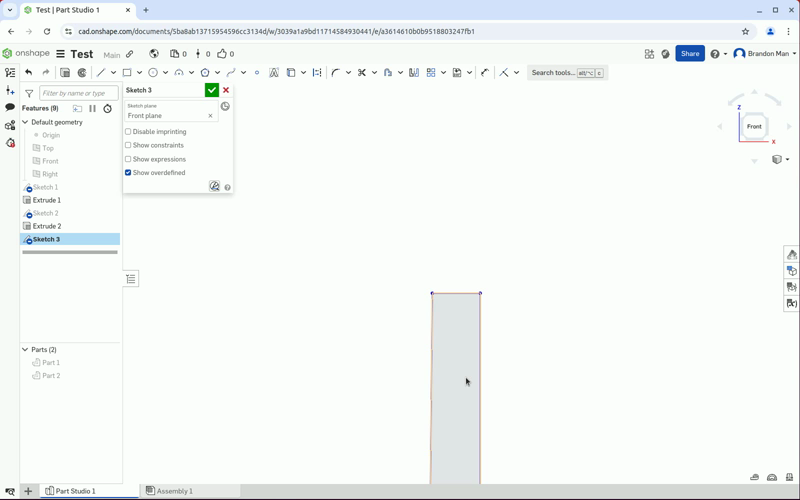
scroll(-6)
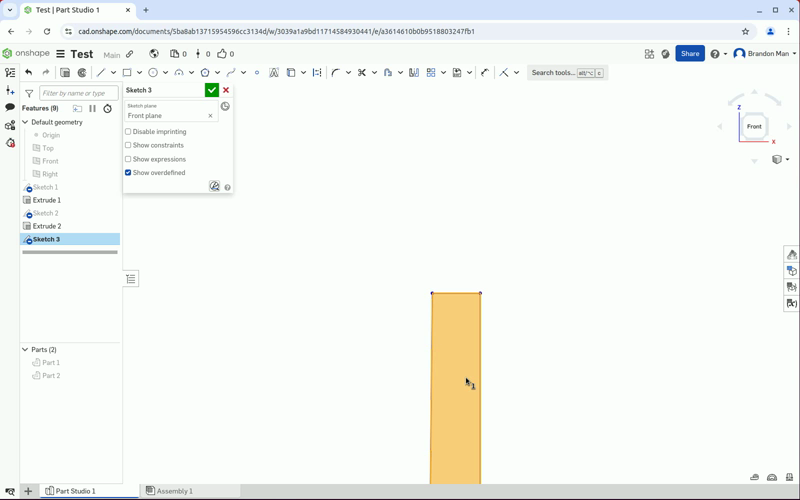
scroll(-6)
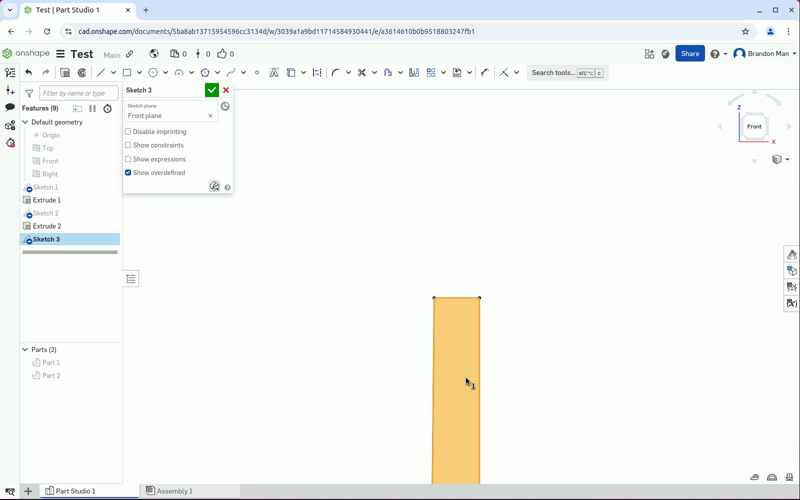
scroll(-6)
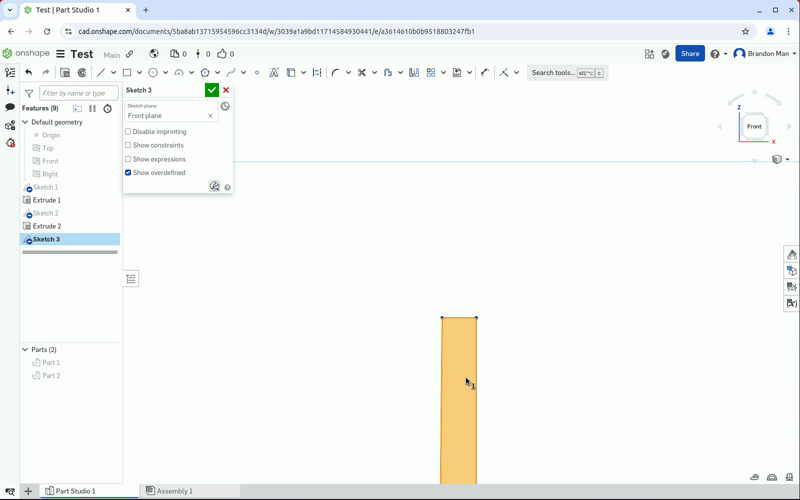
scroll(-6)
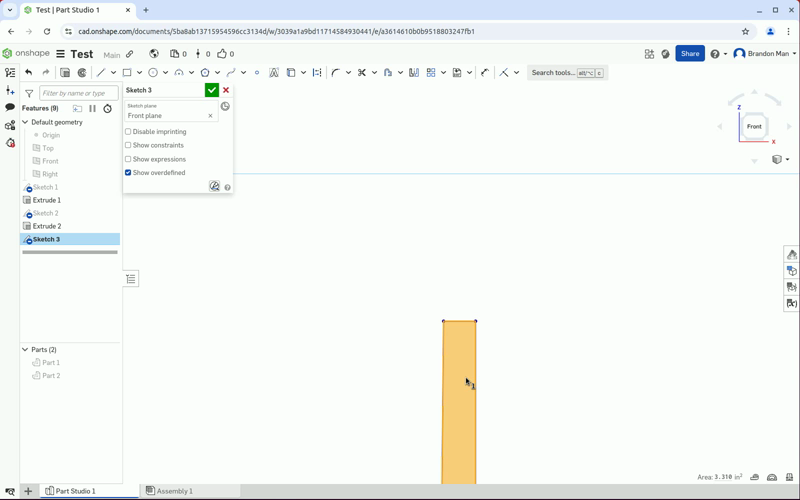
scroll(-6)
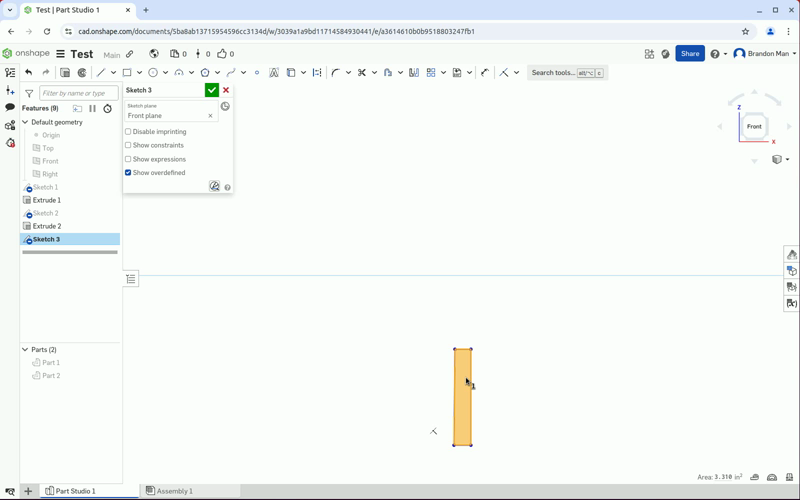
scroll(-6)
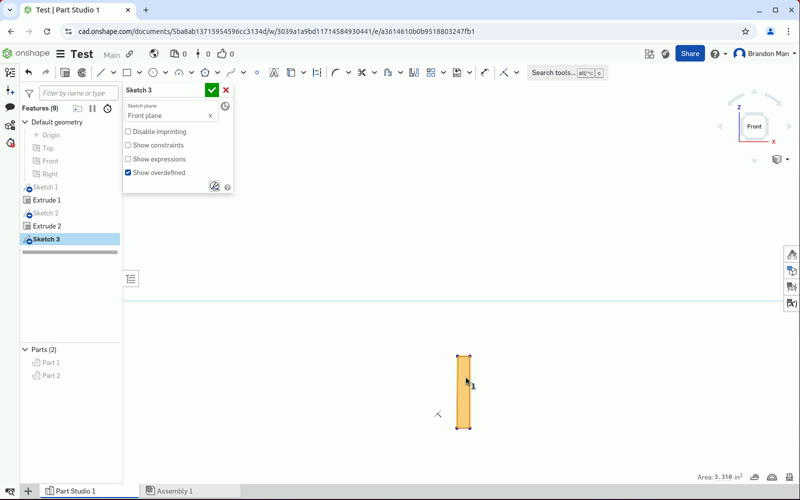
scroll(-6)
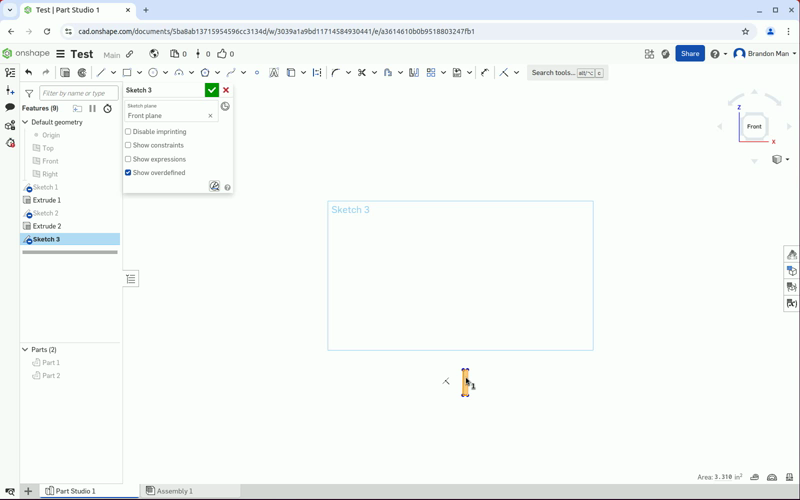
mouse_move(73, 352)
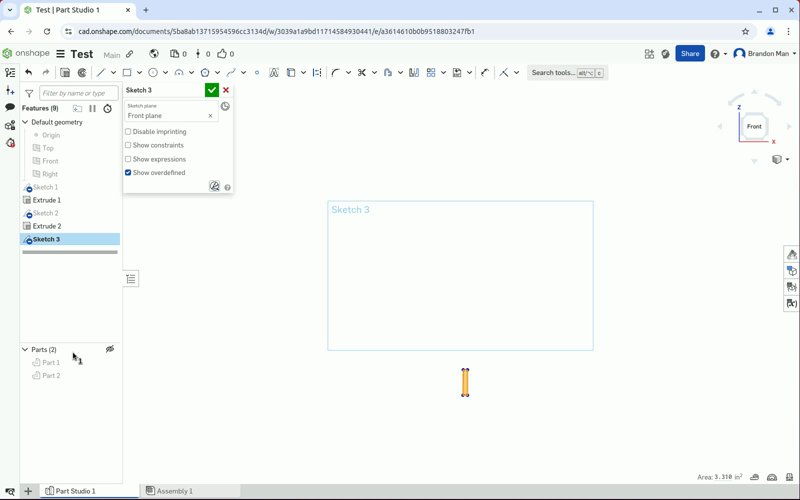
key(shift+y)
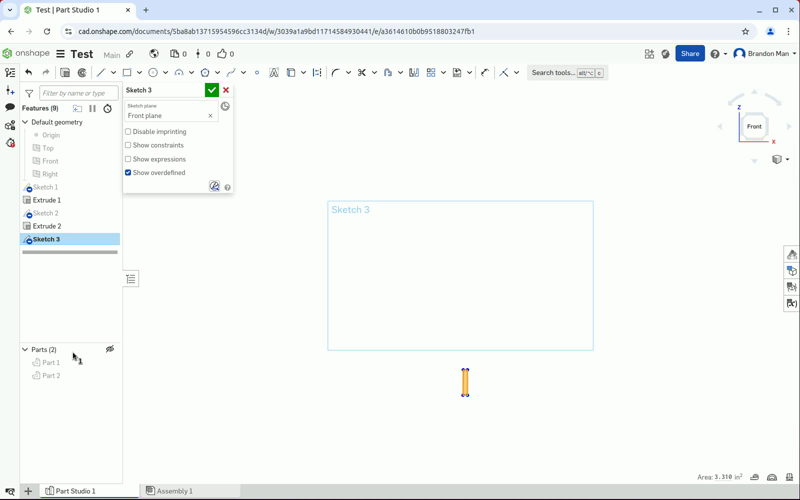
key(shift+e)
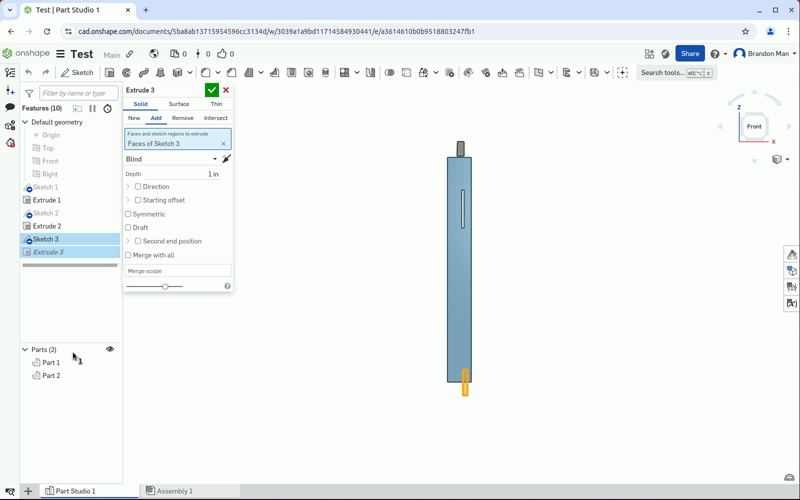
mouse_move(143, 106)
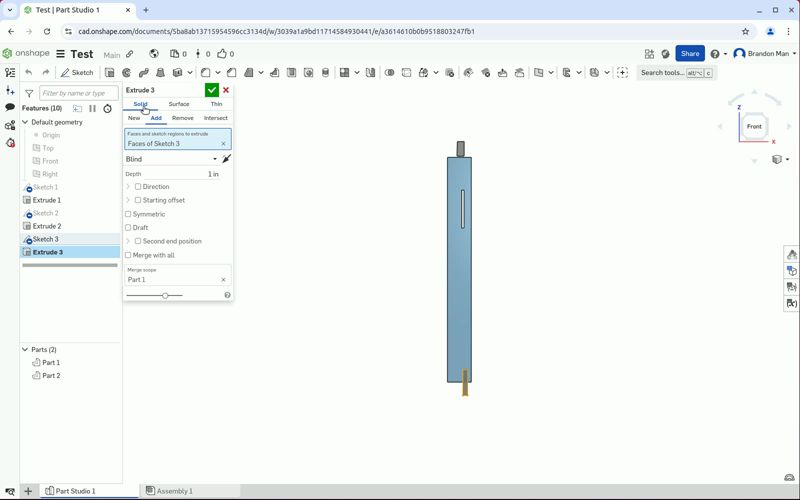
click(143, 106)
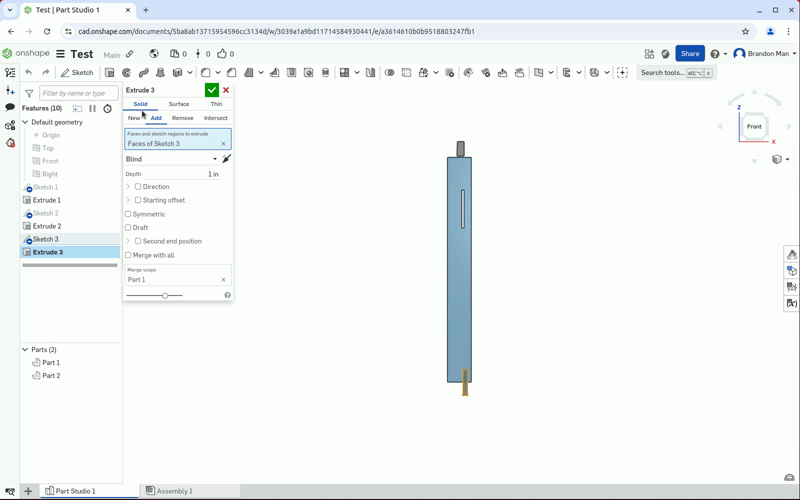
mouse_move(137, 120)
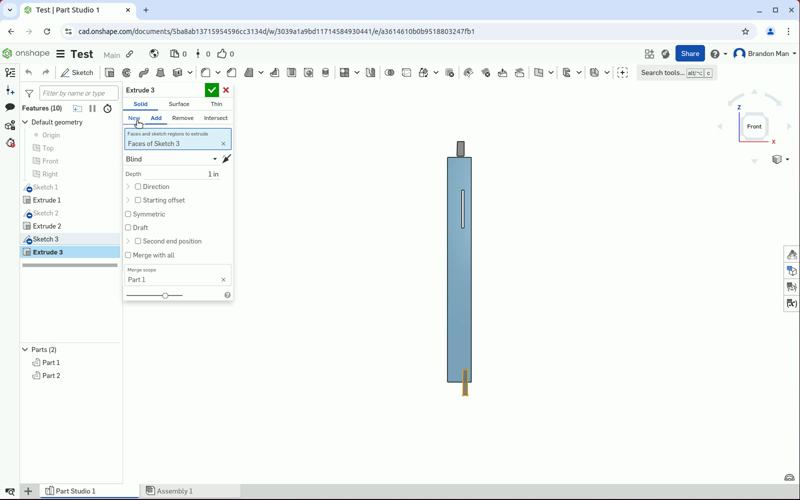
click(137, 120)
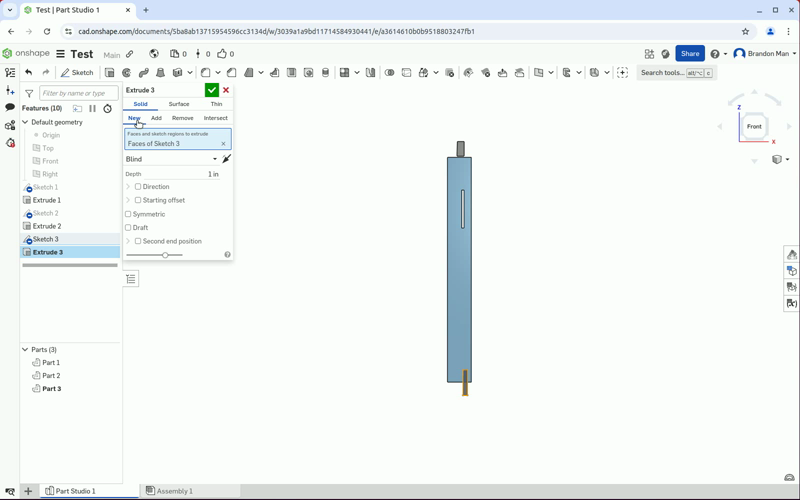
key(tab, 4)
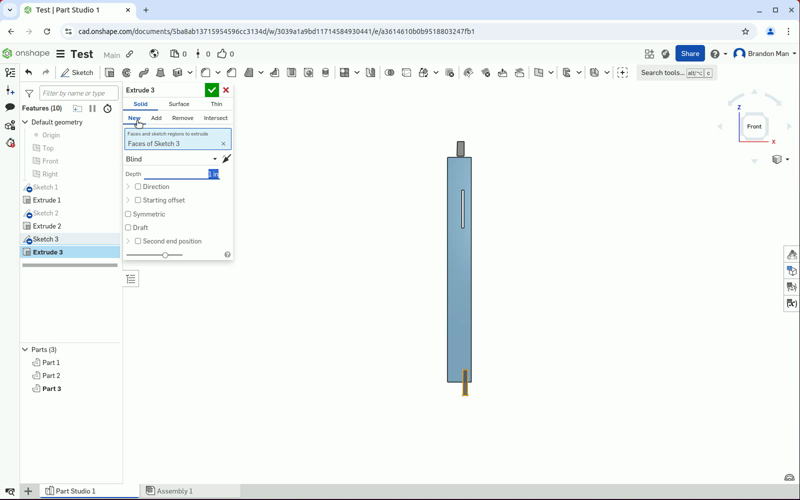
text(-4.092)
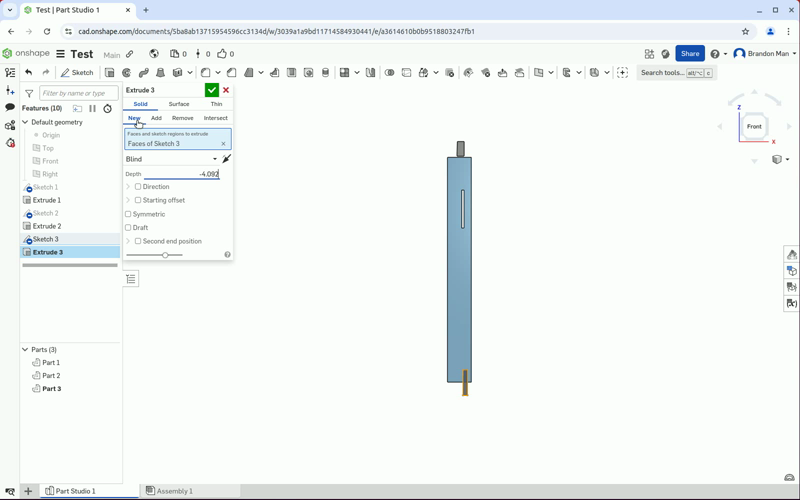
key(enter)
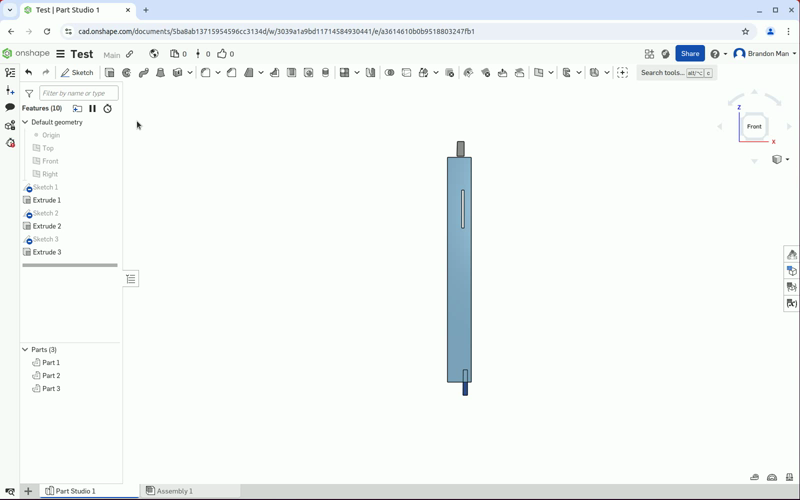
key(shift+h)
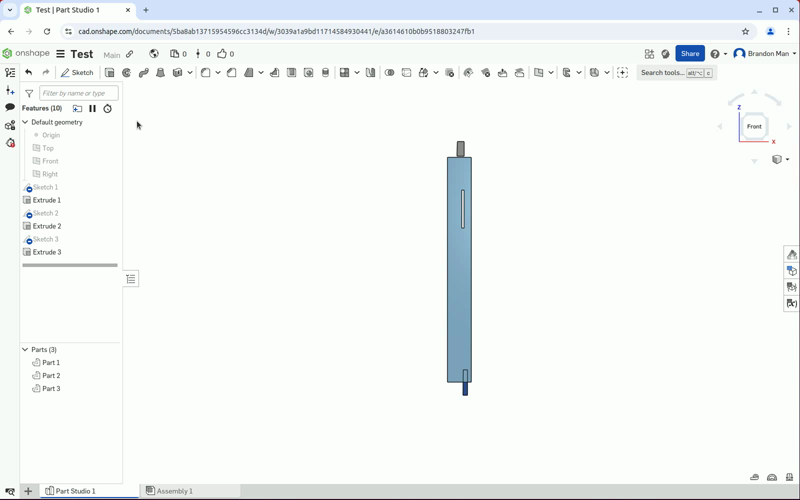
key(shift+h)
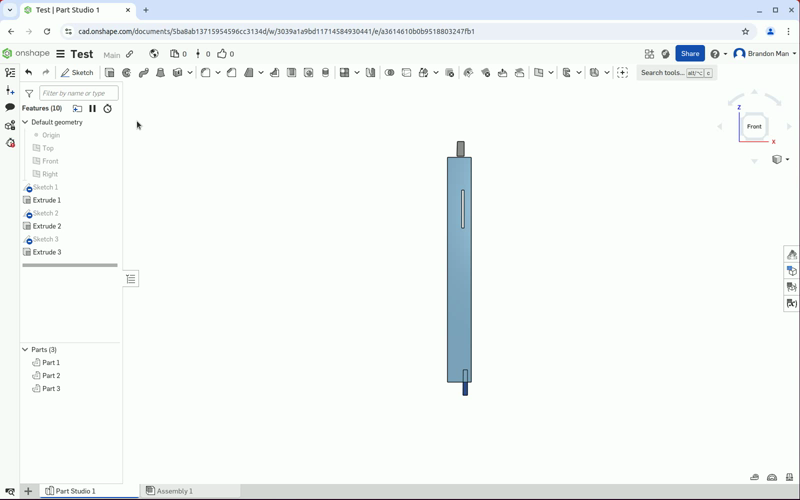
mouse_move(73, 189)
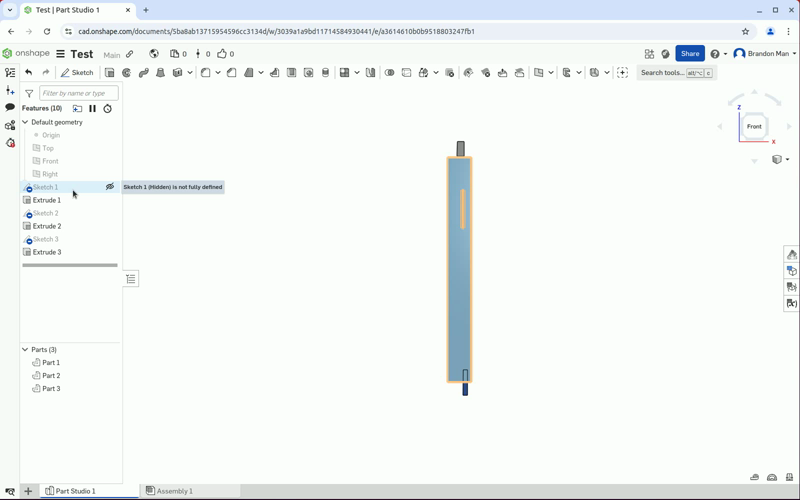
click(73, 189)
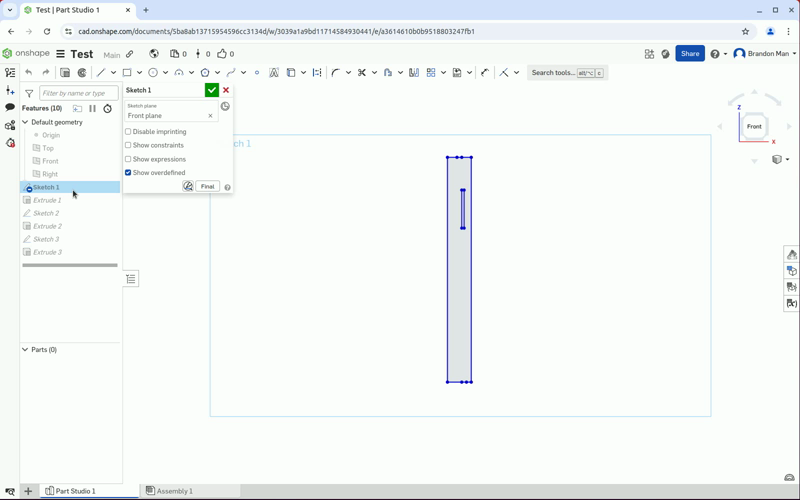
mouse_move(229, 92)
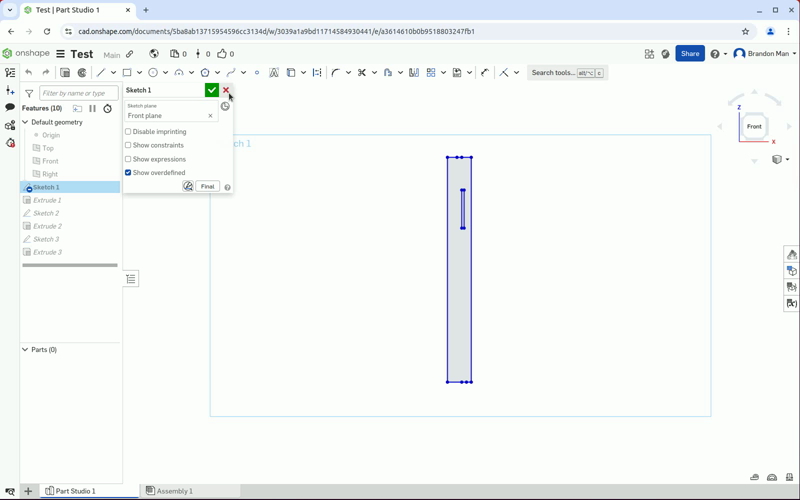
click(229, 92)
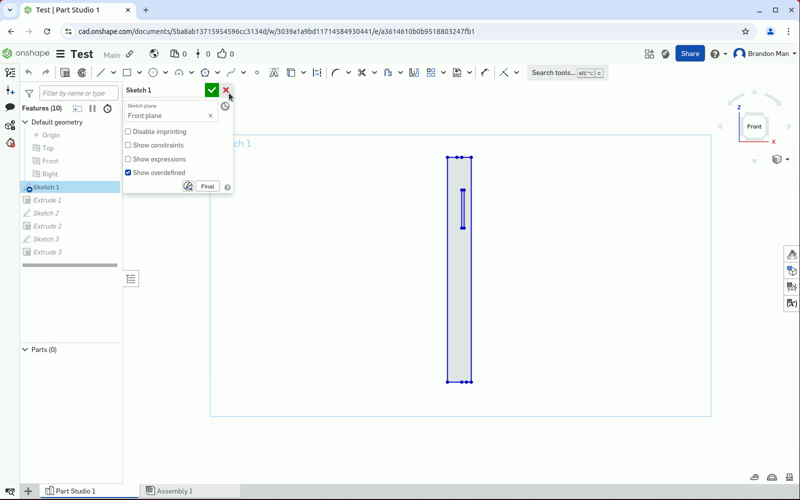
key(shift+s)
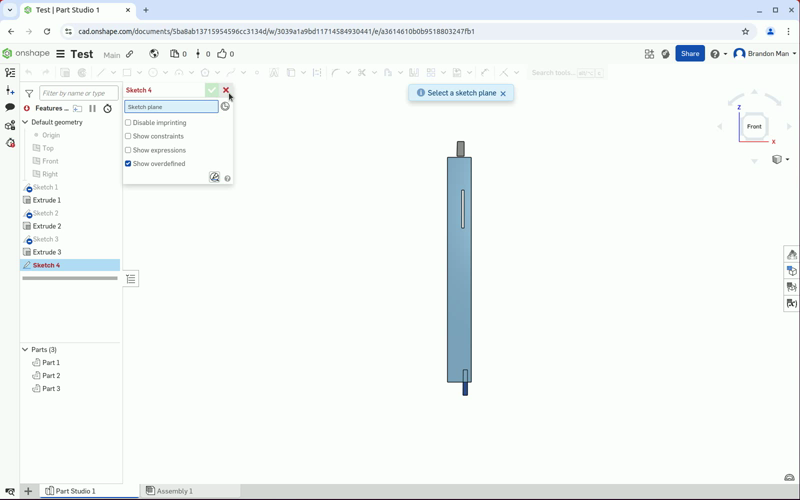
mouse_move(73, 163)
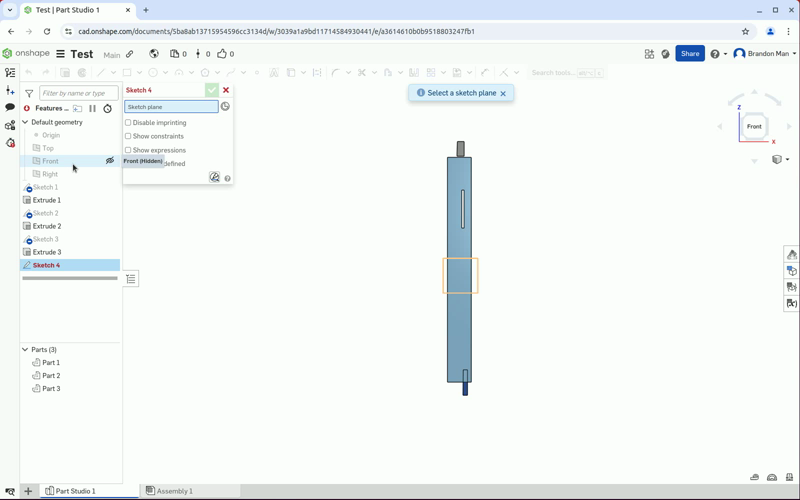
click(73, 163)
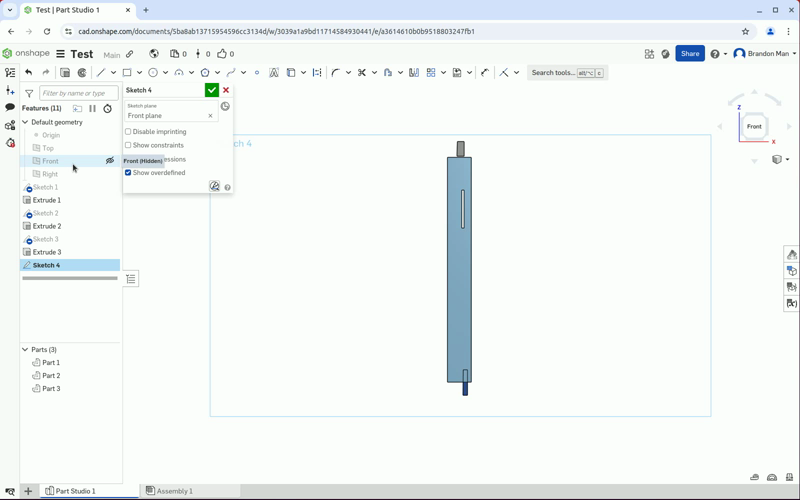
mouse_move(73, 352)
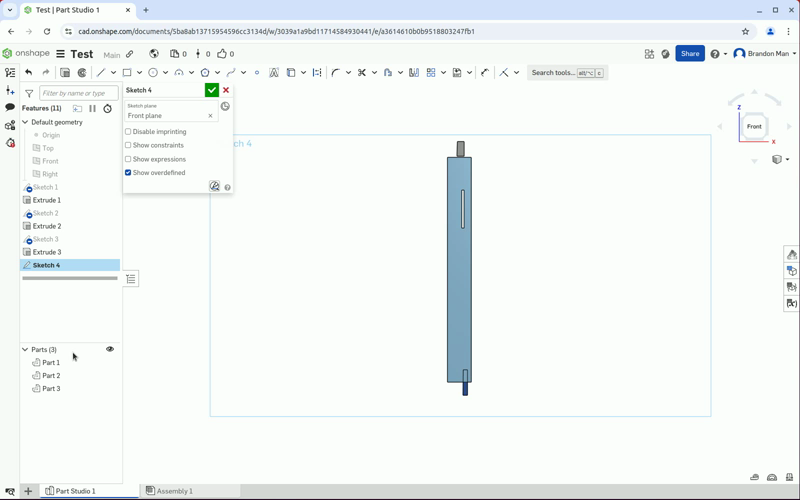
key(y)
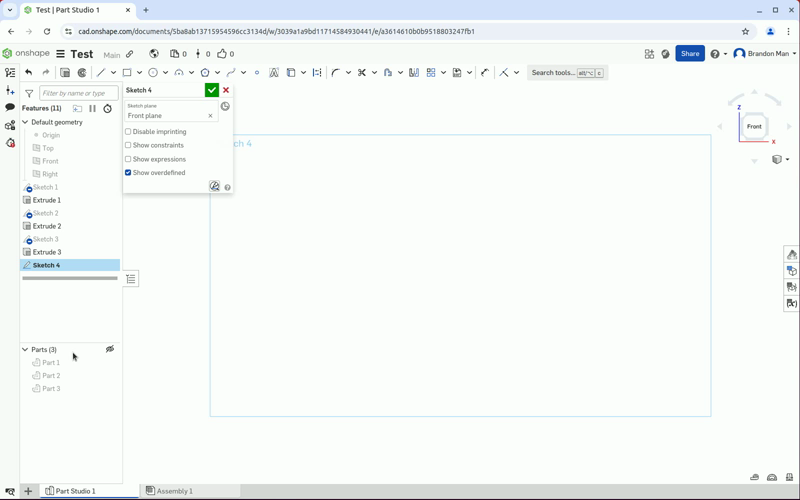
key(l)
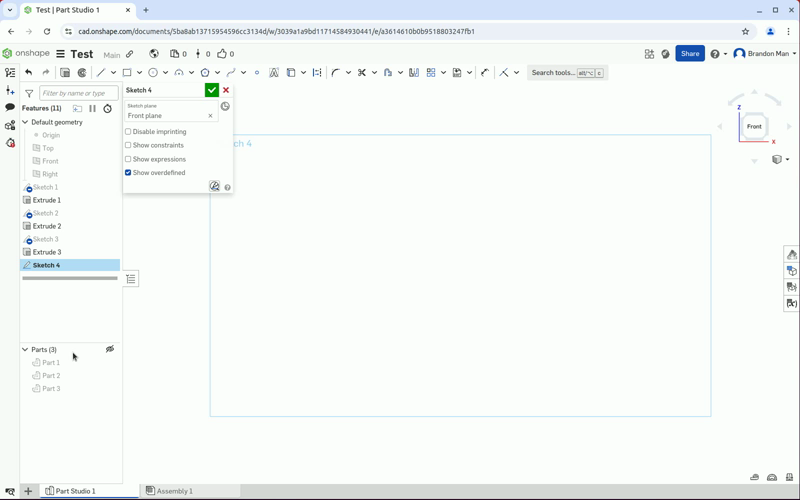
key_down(shift)
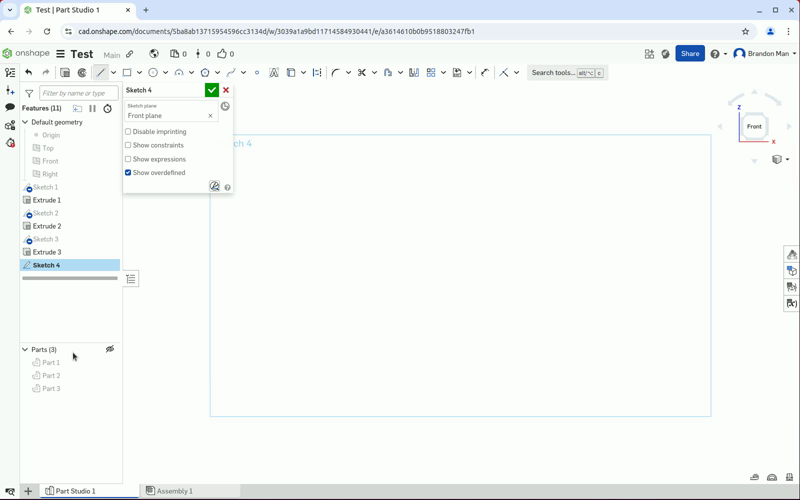
mouse_move(461, 241)
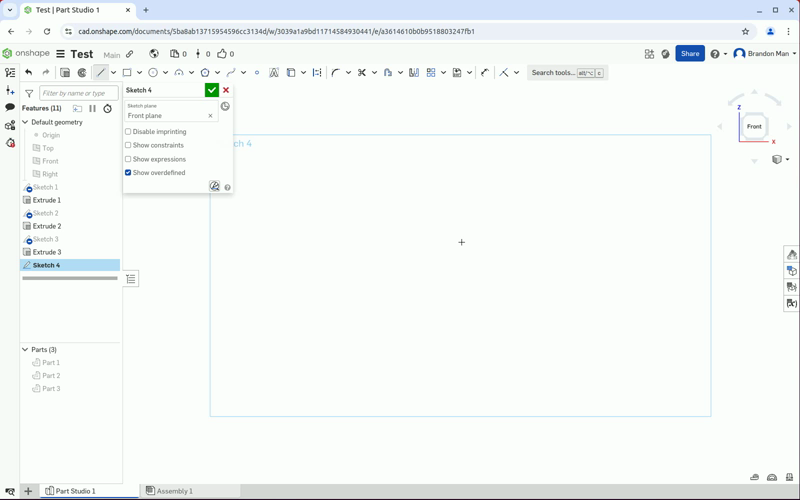
click(461, 241)
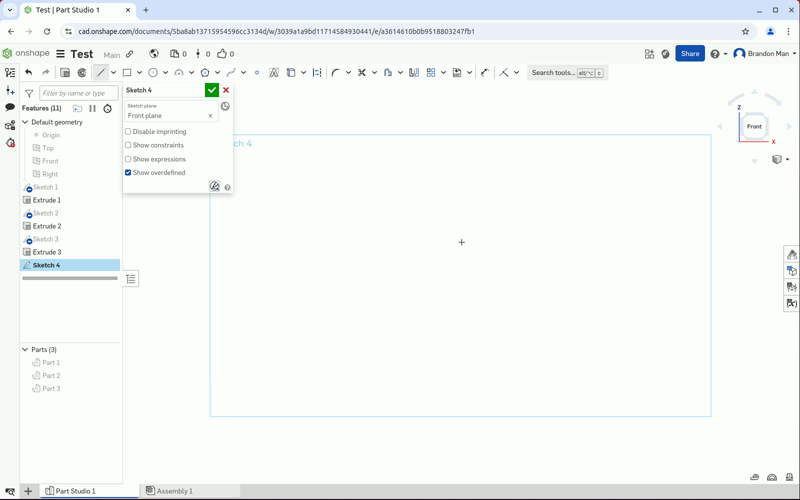
key_up(shift)
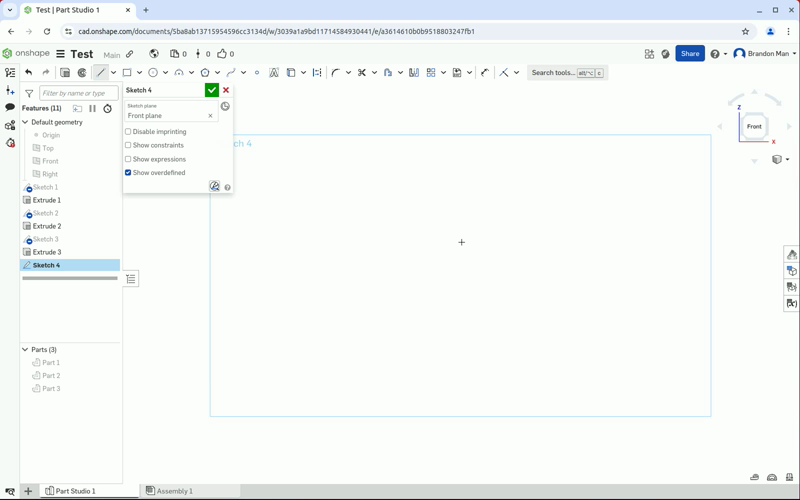
key_down(shift)
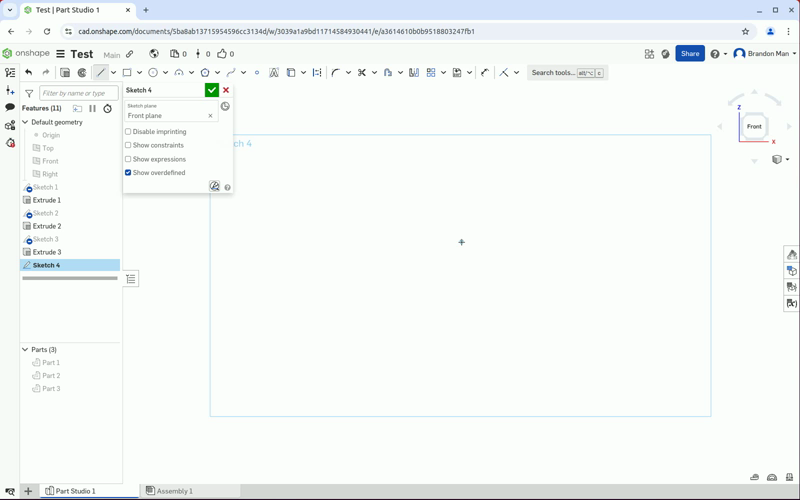
mouse_move(492, 241)
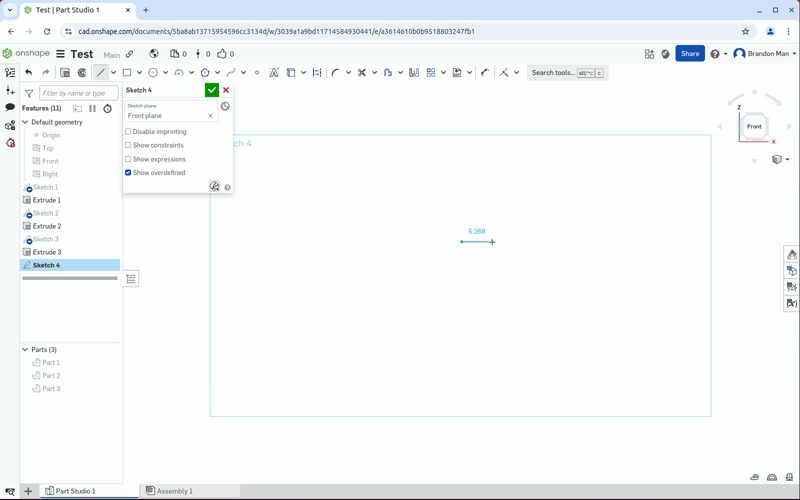
mouse_move(465, 241)
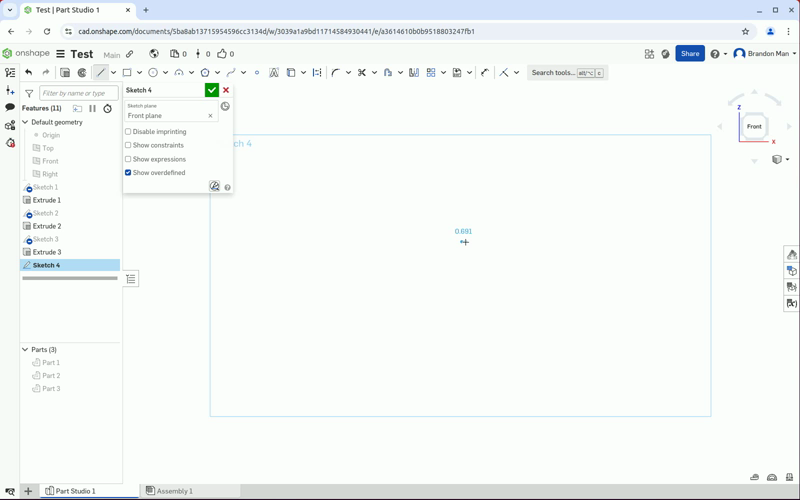
scroll(6)
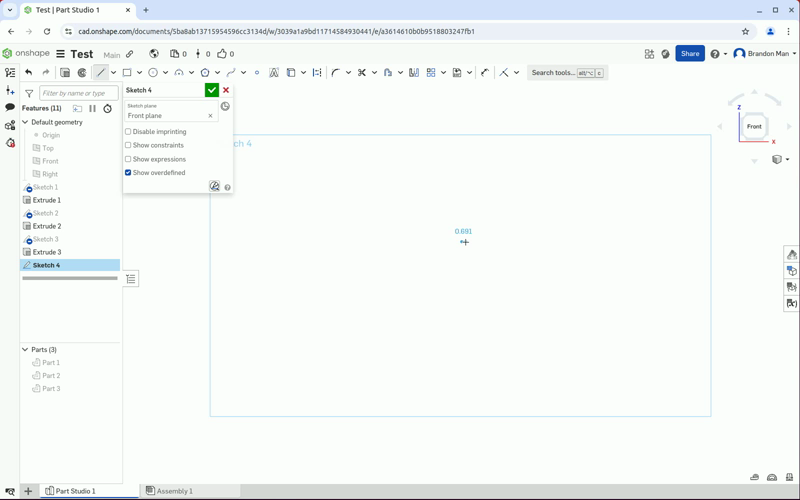
scroll(6)
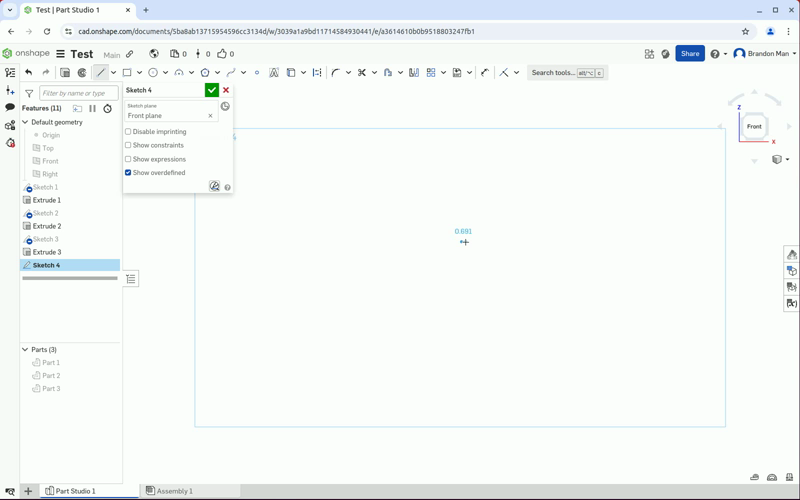
scroll(6)
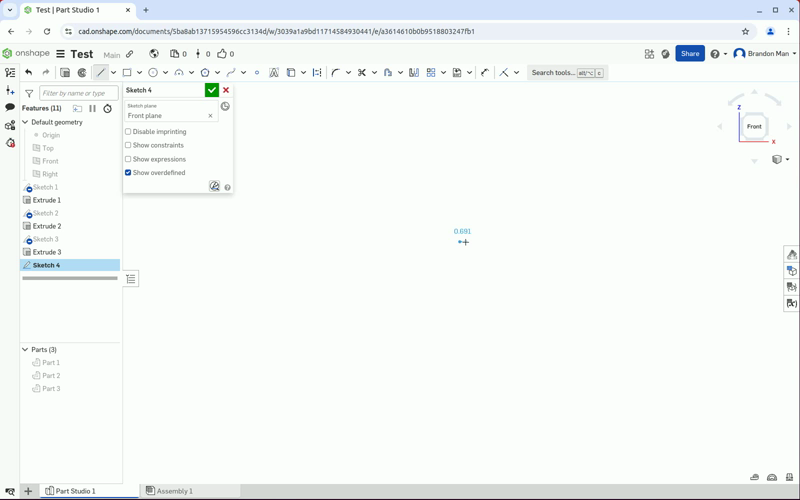
scroll(6)
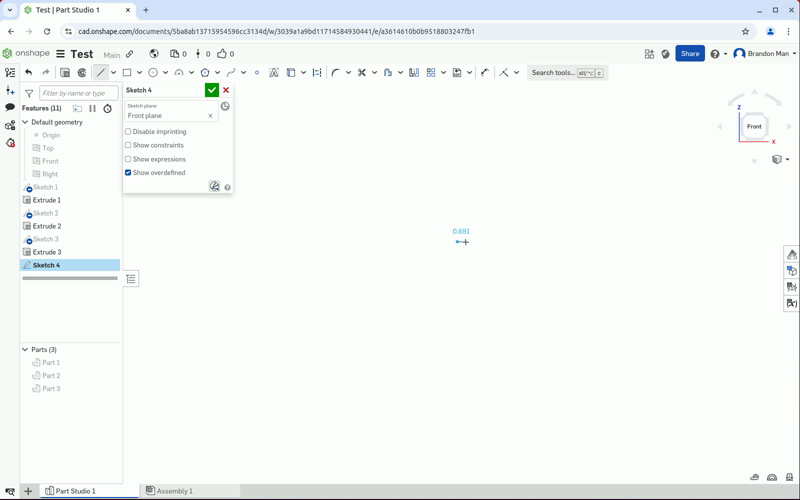
scroll(6)
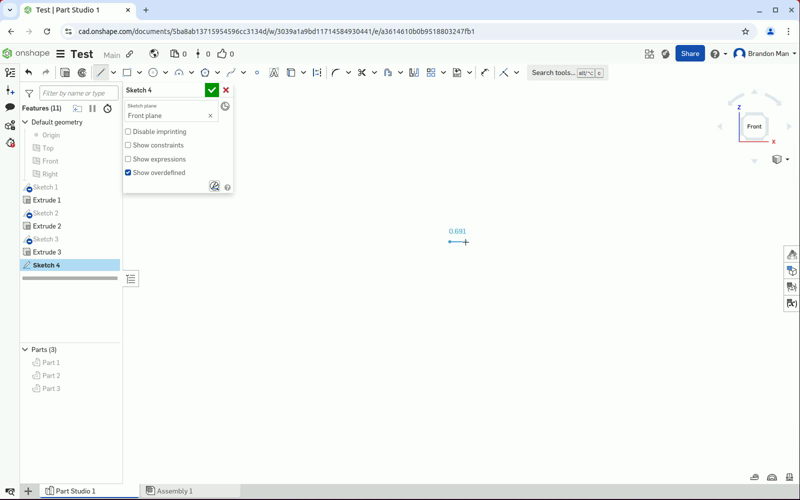
scroll(6)
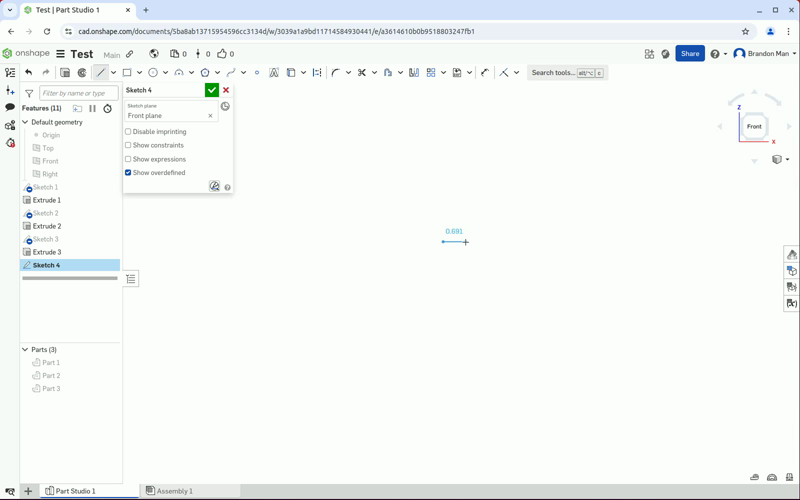
scroll(6)
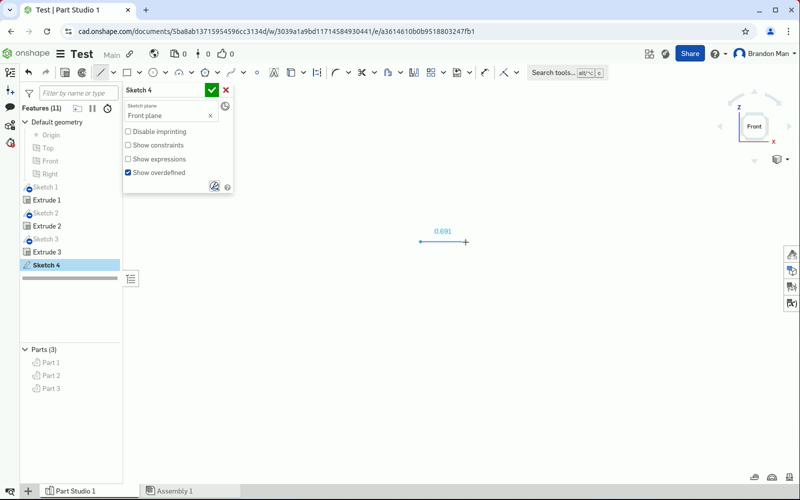
click(465, 241)
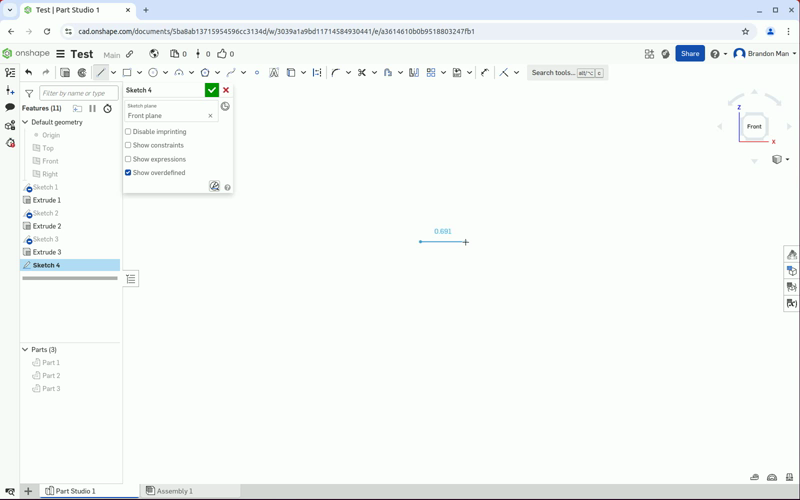
scroll(-6)
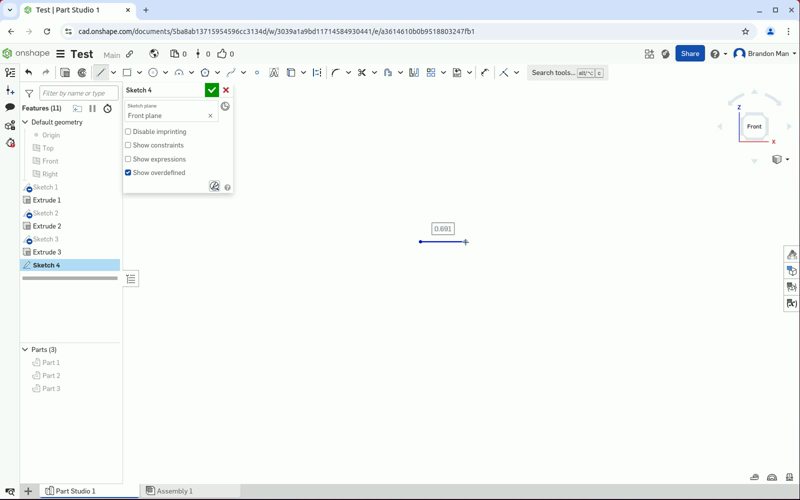
scroll(-6)
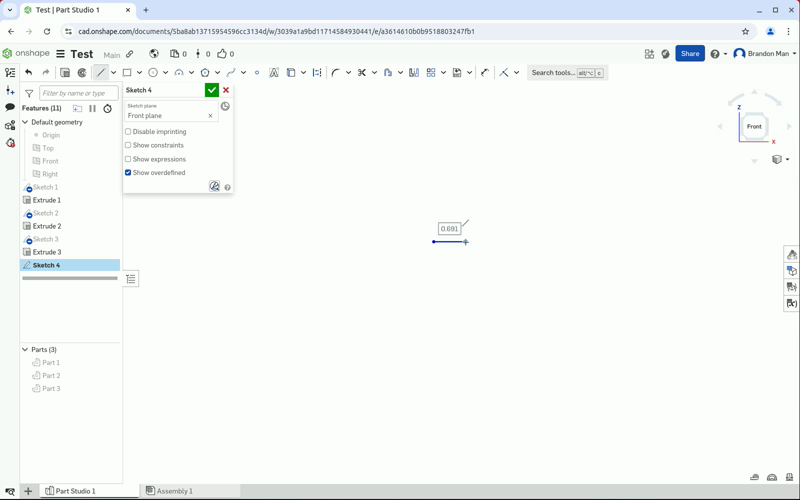
scroll(-6)
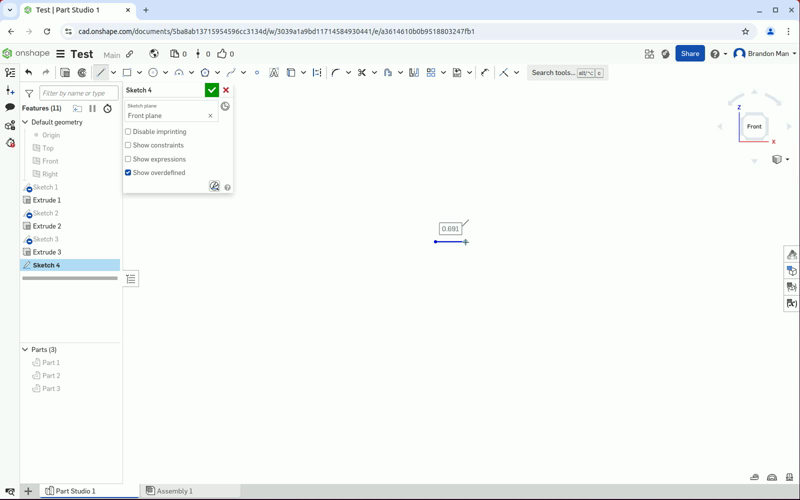
scroll(-6)
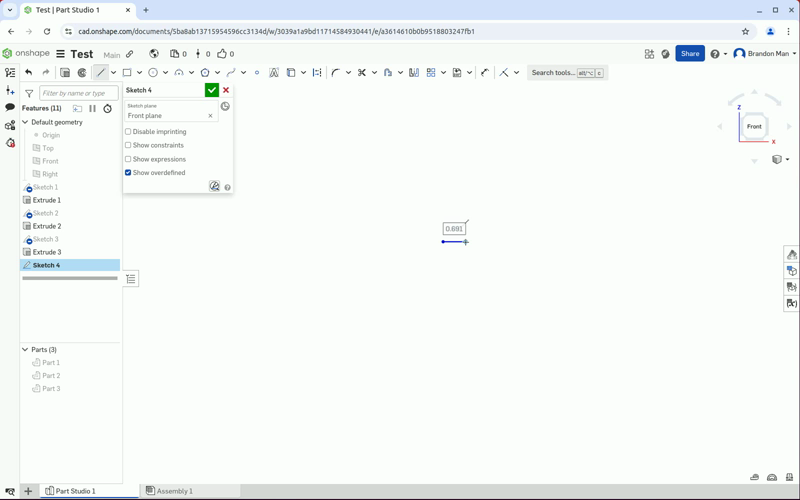
scroll(-6)
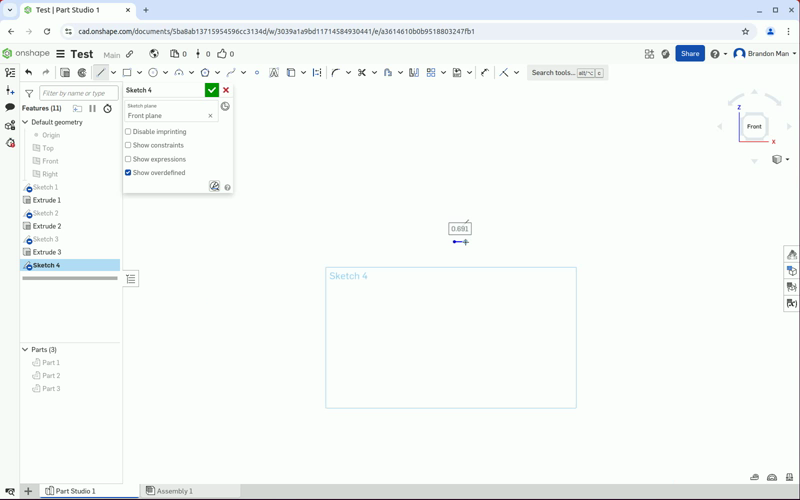
scroll(-6)
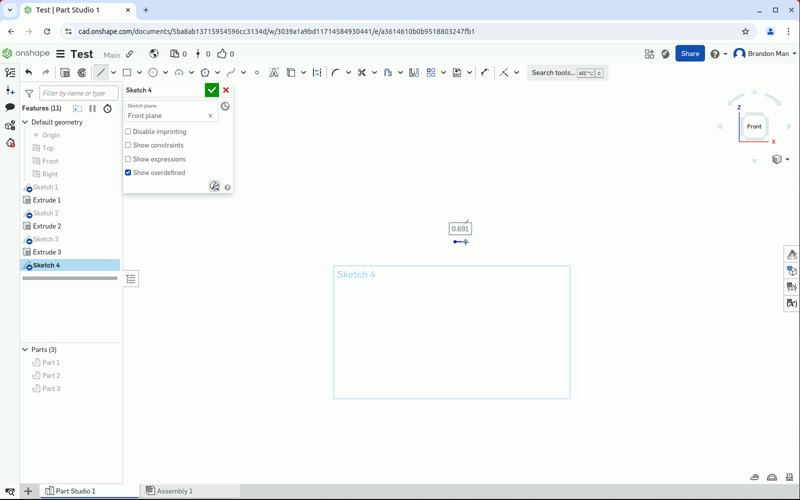
scroll(-6)
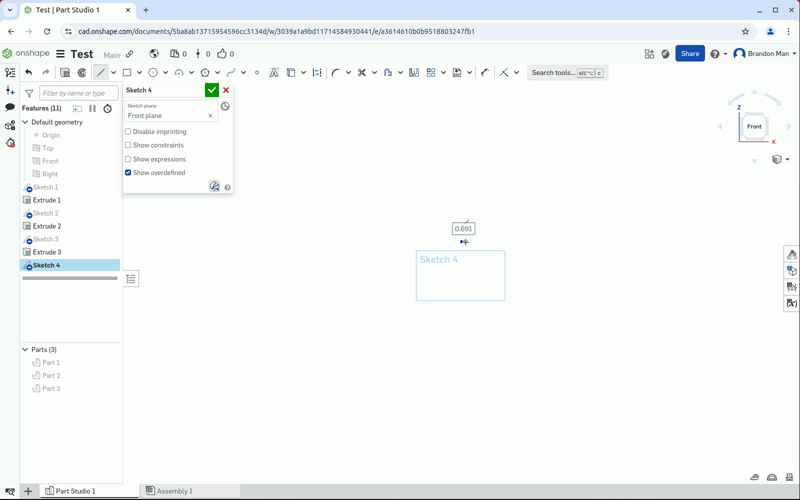
key_up(shift)
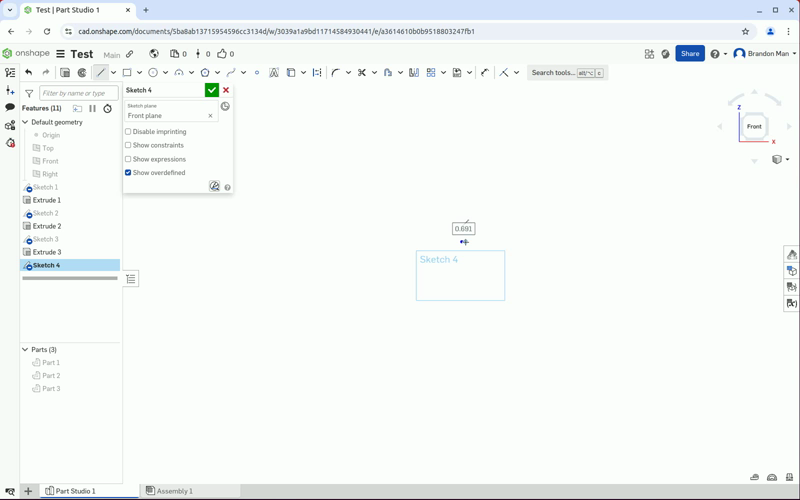
key_down(shift)
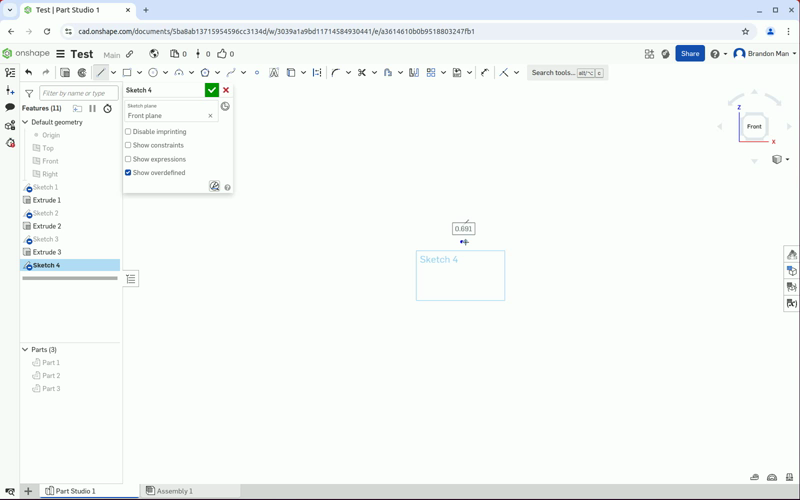
mouse_move(495, 241)
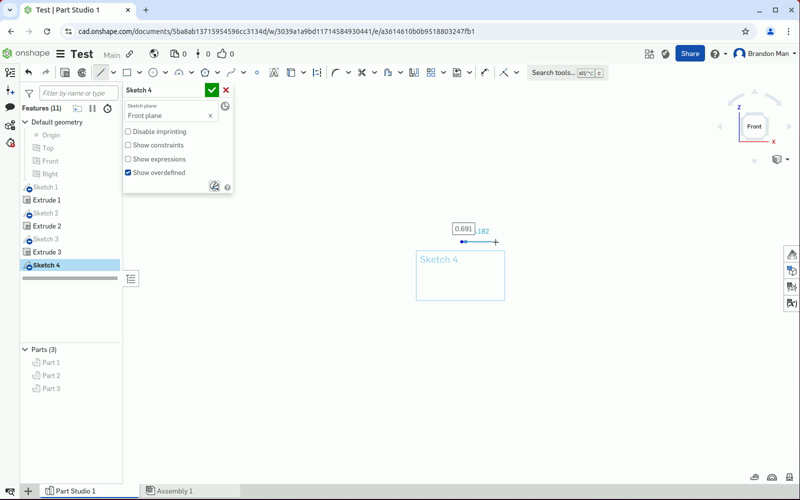
mouse_move(465, 209)
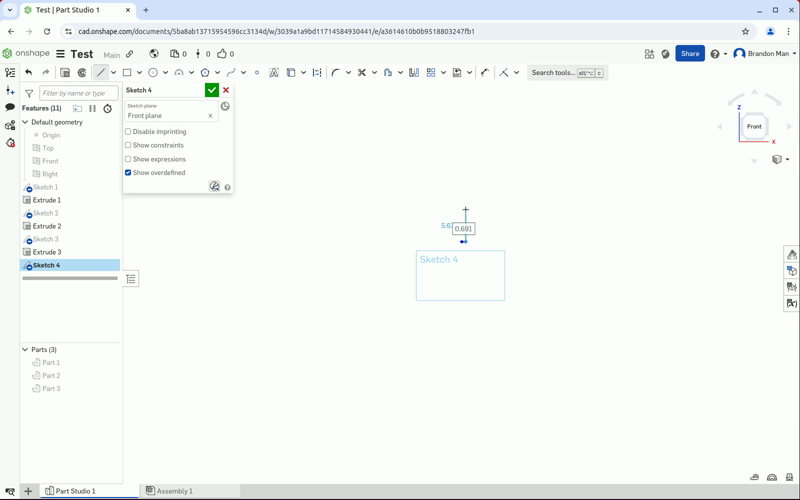
click(465, 209)
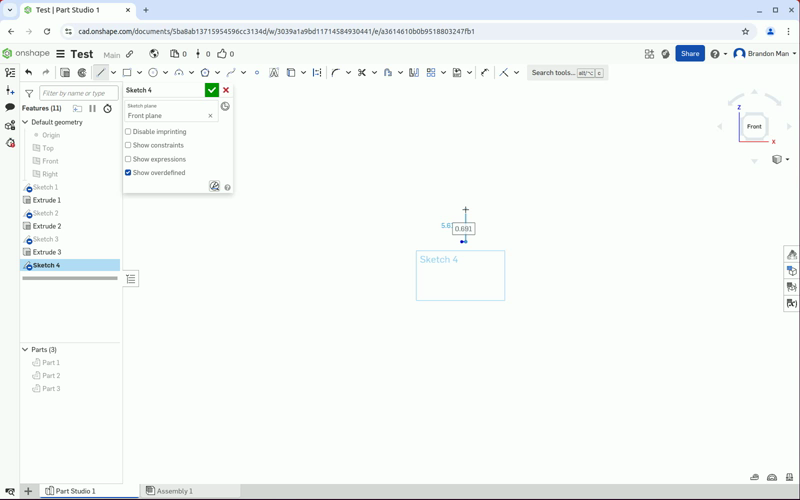
key_up(shift)
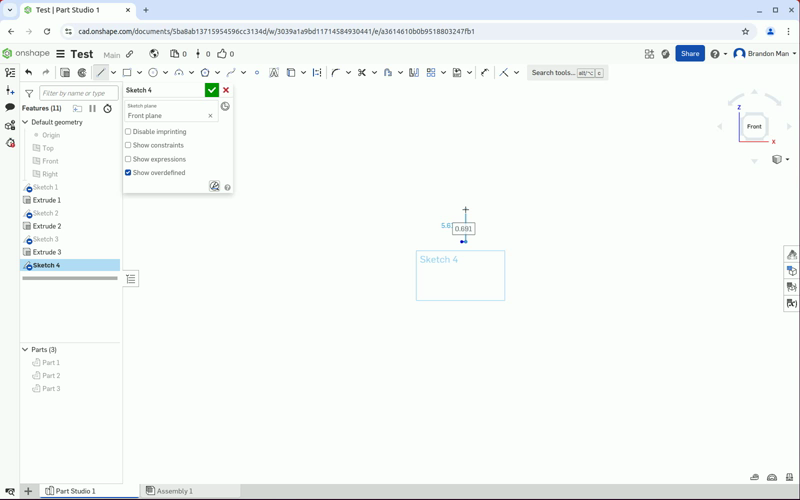
key_down(shift)
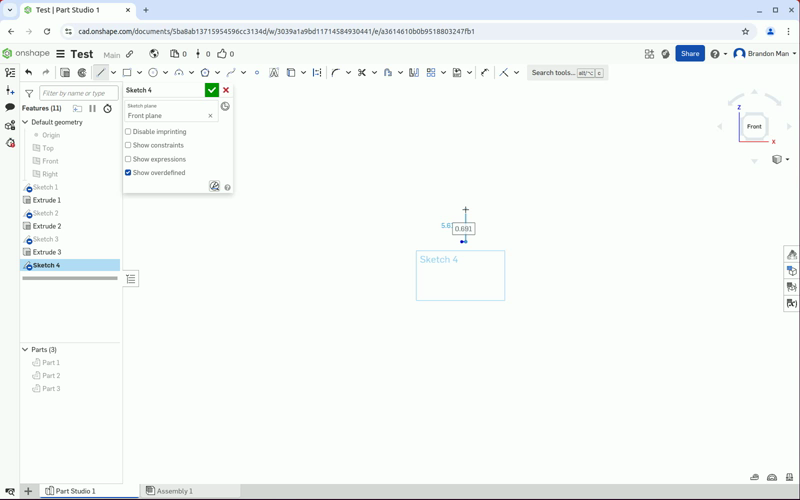
mouse_move(495, 209)
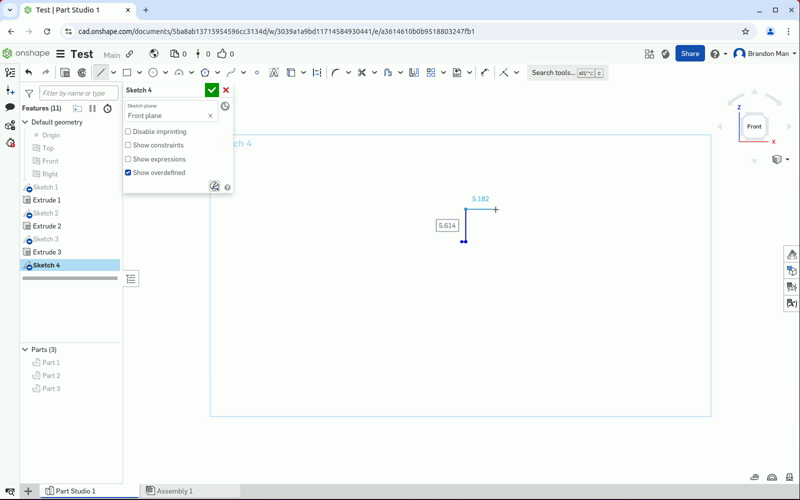
mouse_move(461, 209)
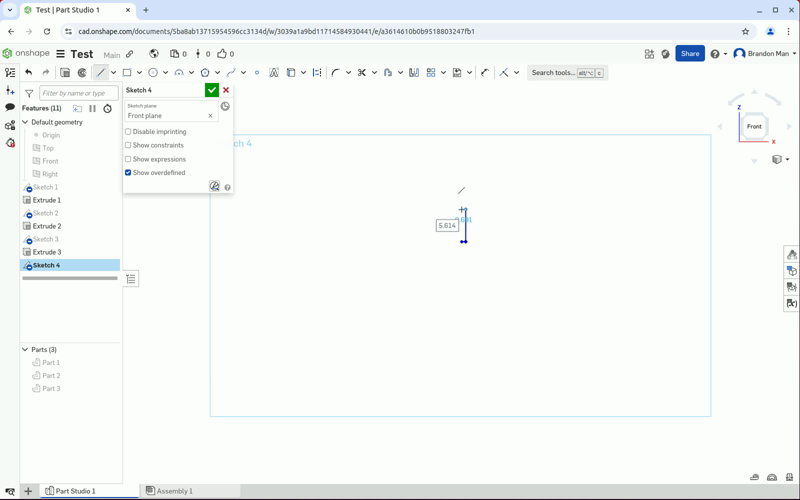
scroll(6)
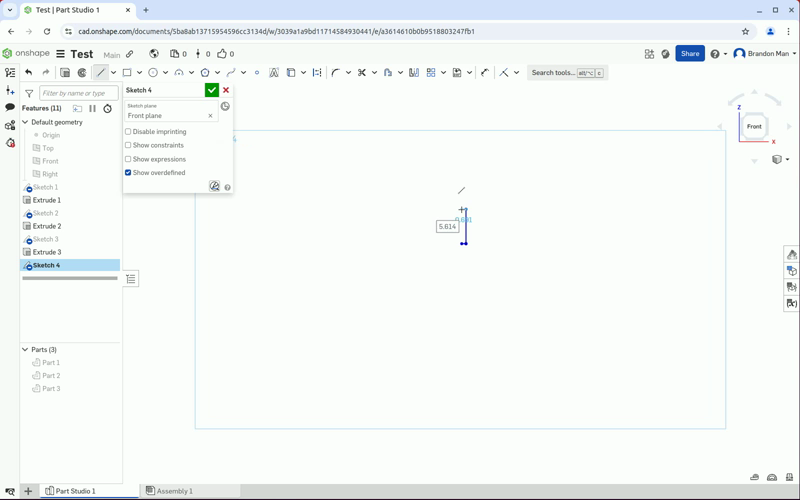
scroll(6)
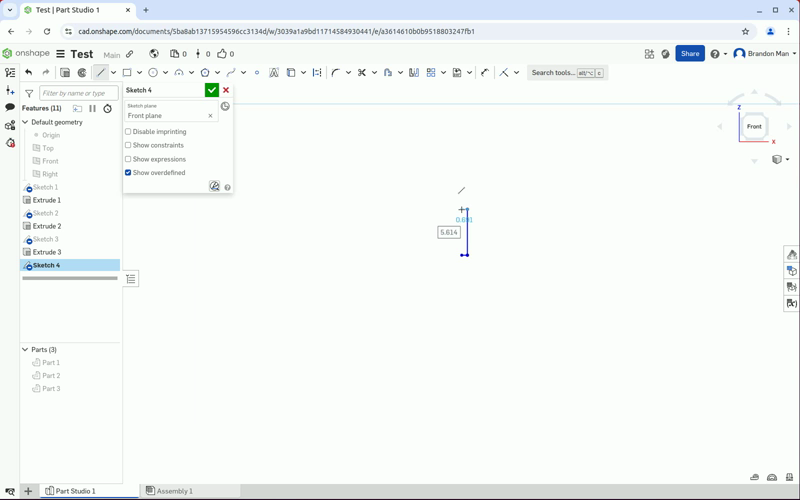
scroll(6)
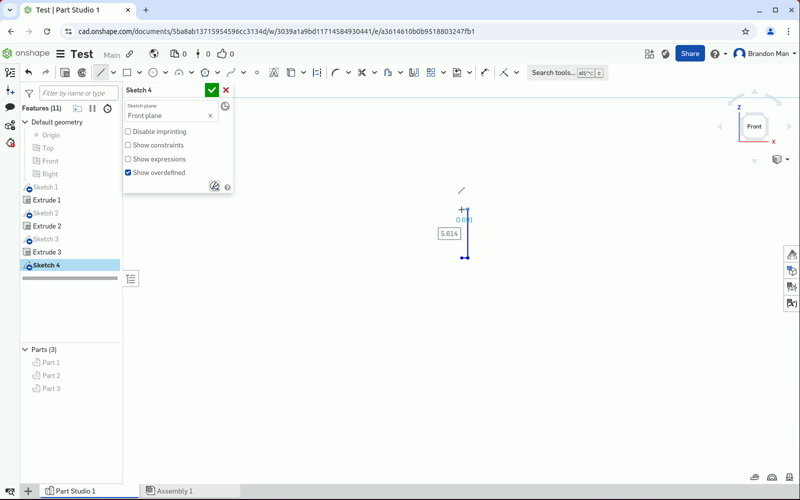
scroll(6)
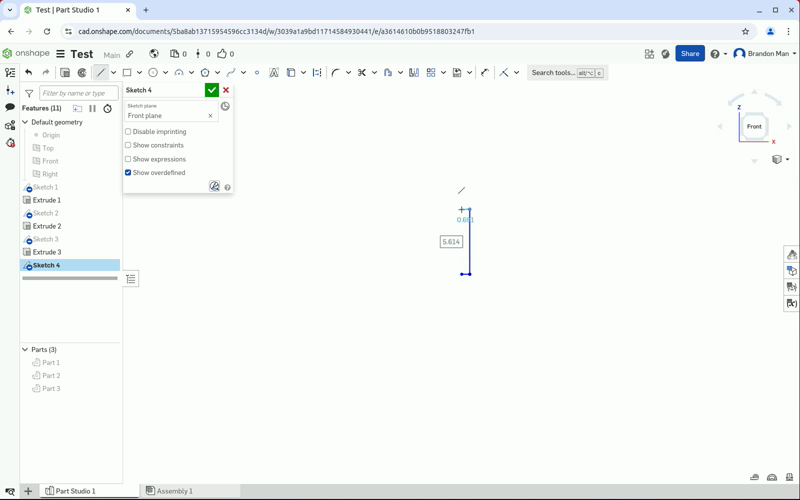
scroll(6)
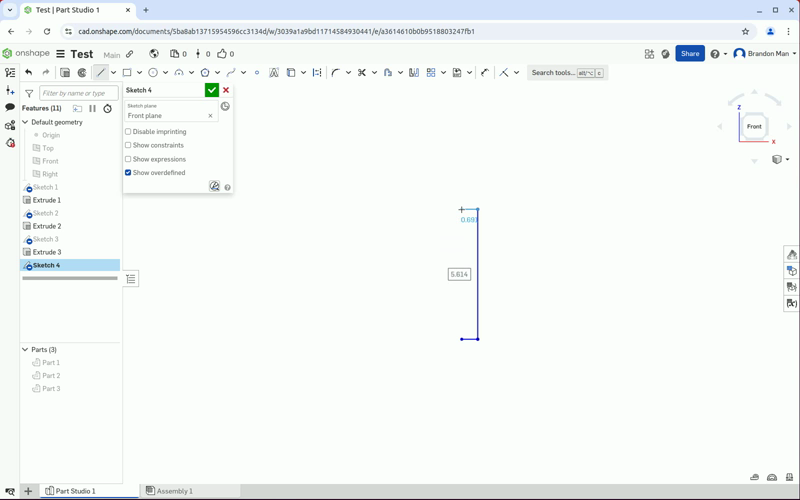
scroll(6)
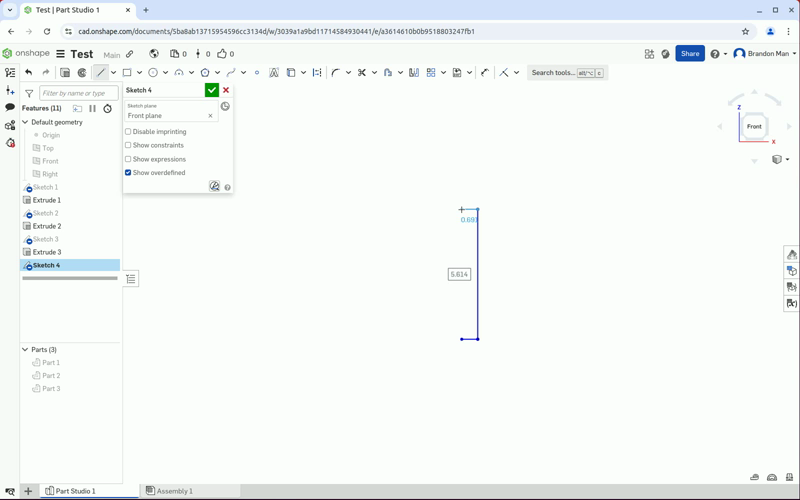
scroll(6)
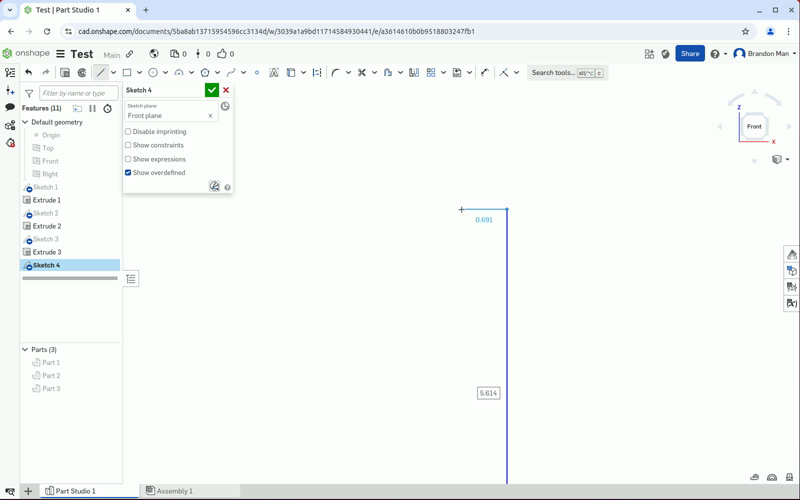
click(461, 209)
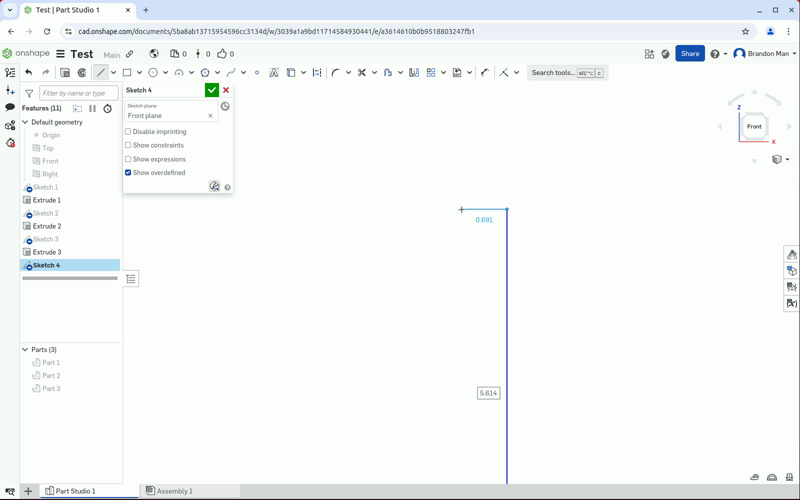
scroll(-6)
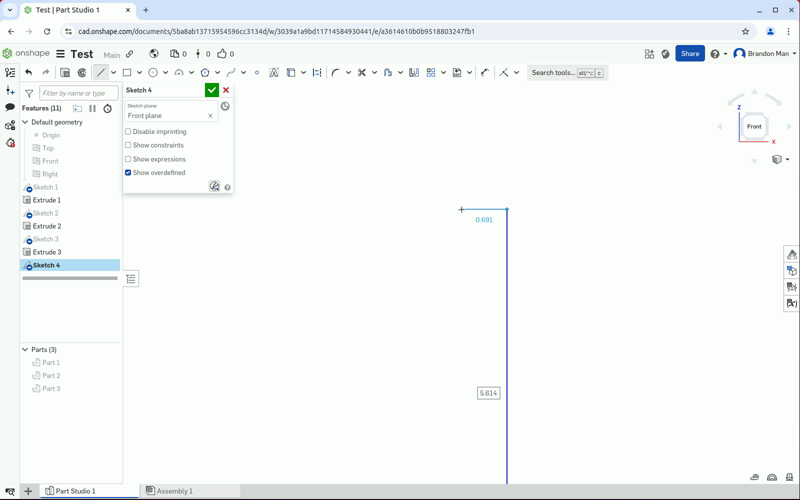
scroll(-6)
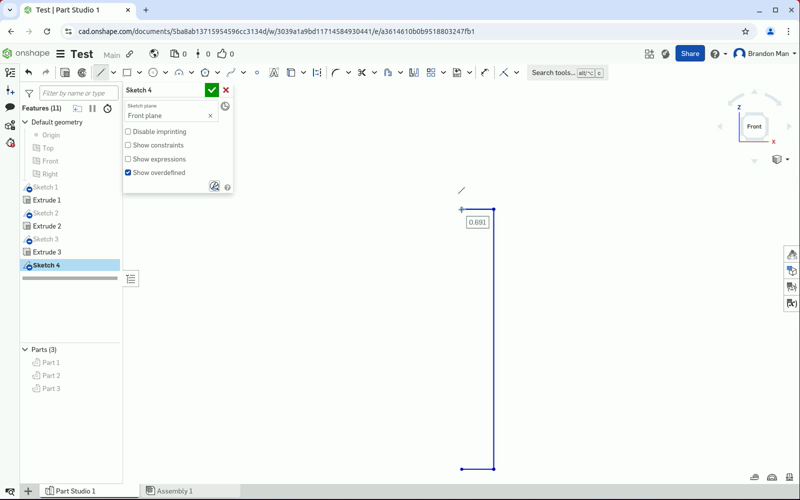
scroll(-6)
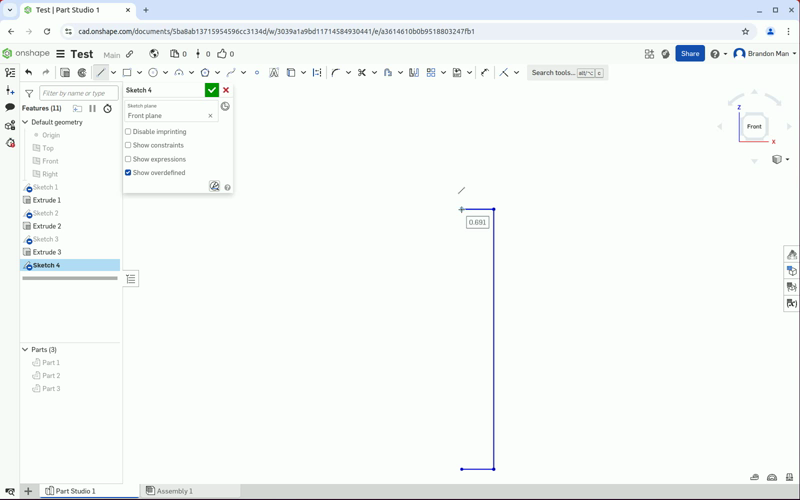
scroll(-6)
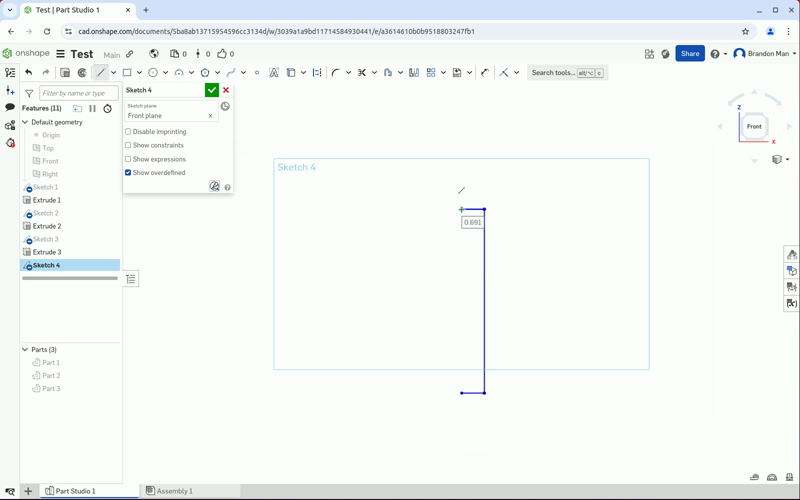
scroll(-6)
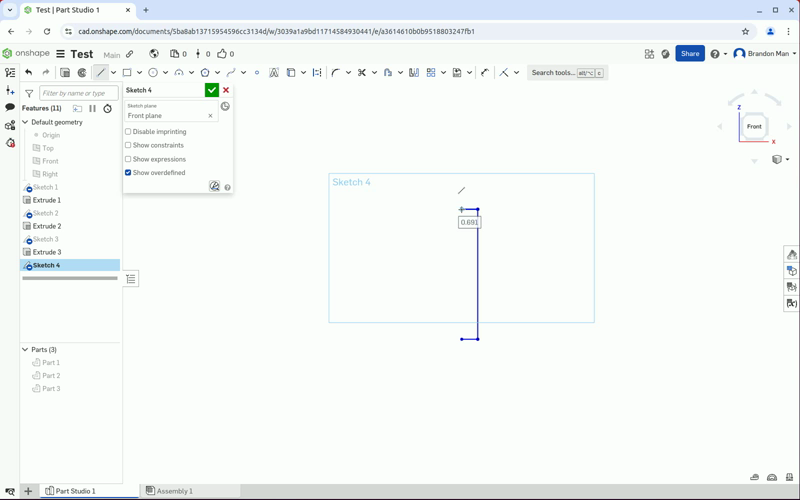
scroll(-6)
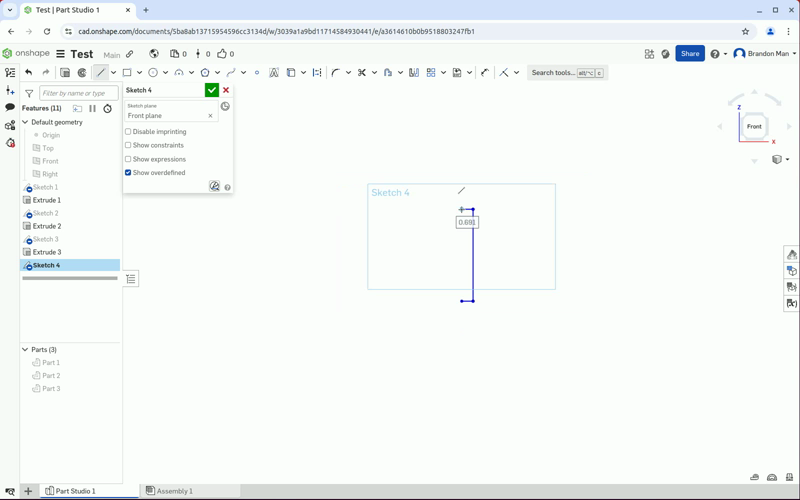
scroll(-6)
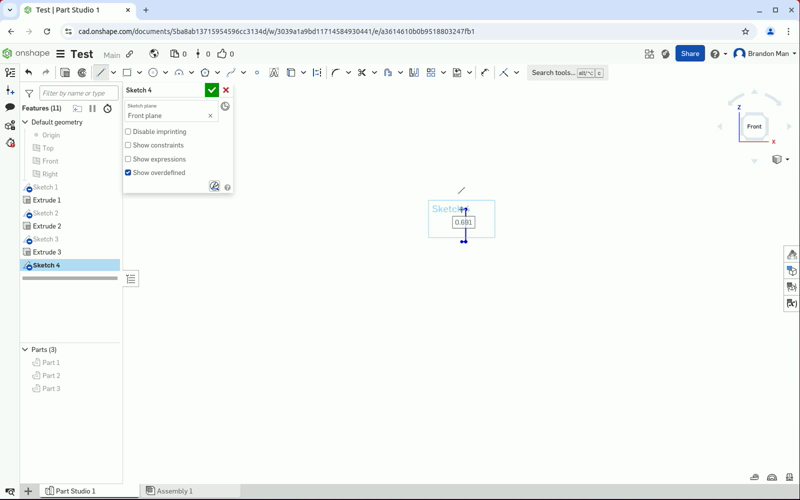
key_up(shift)
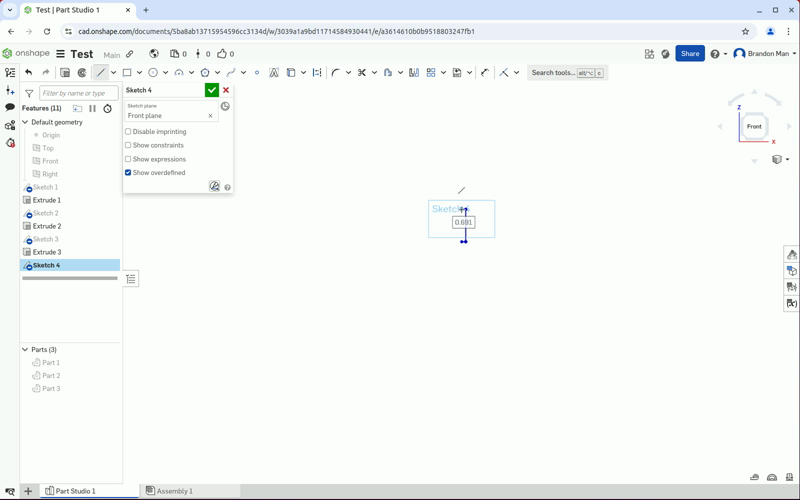
mouse_move(492, 209)
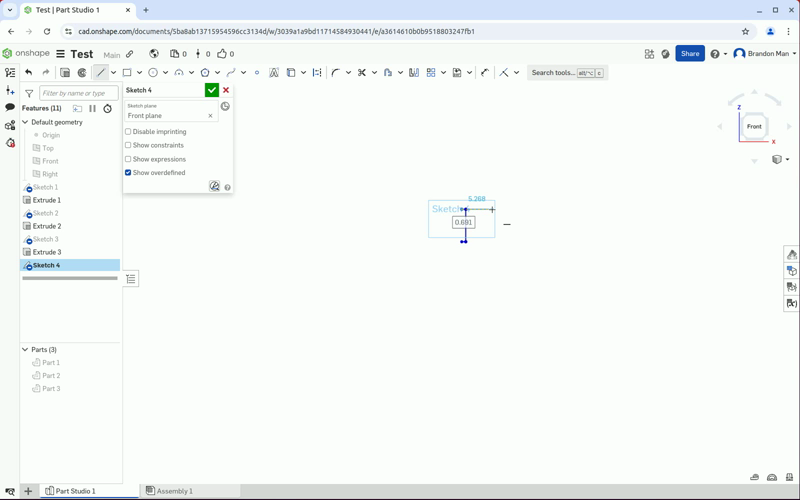
key_down(shift)
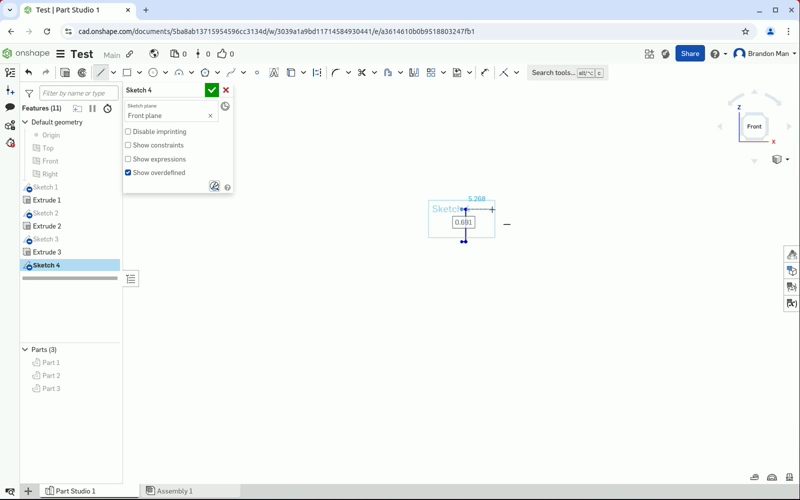
mouse_move(461, 241)
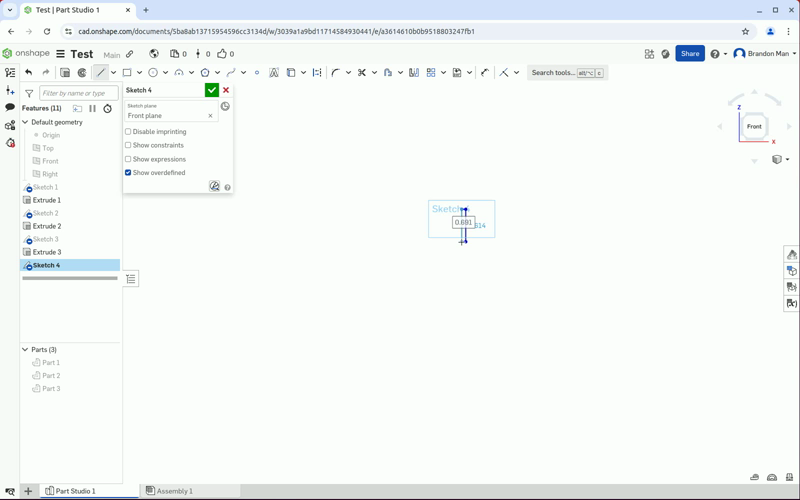
scroll(6)
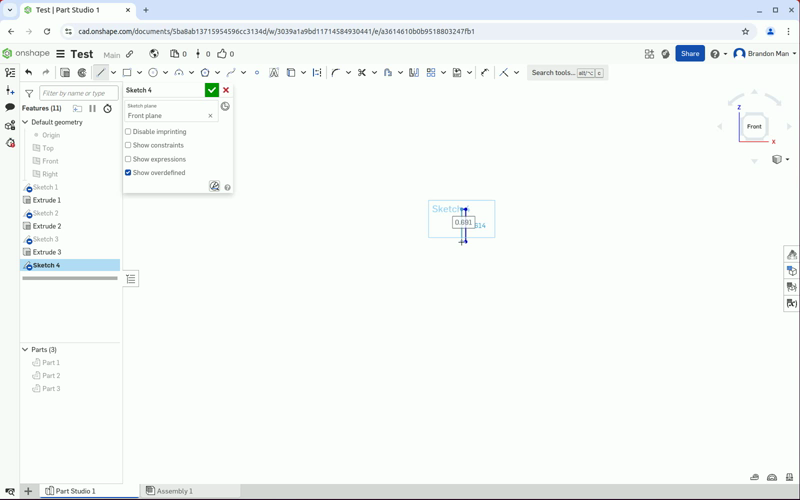
scroll(6)
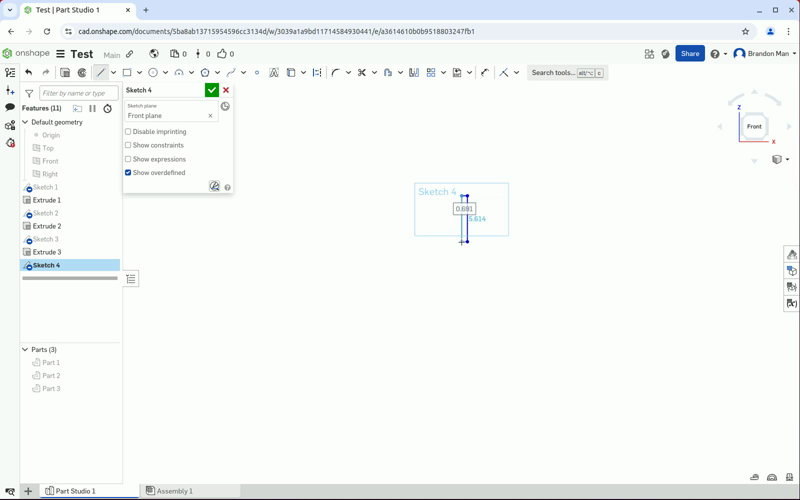
scroll(6)
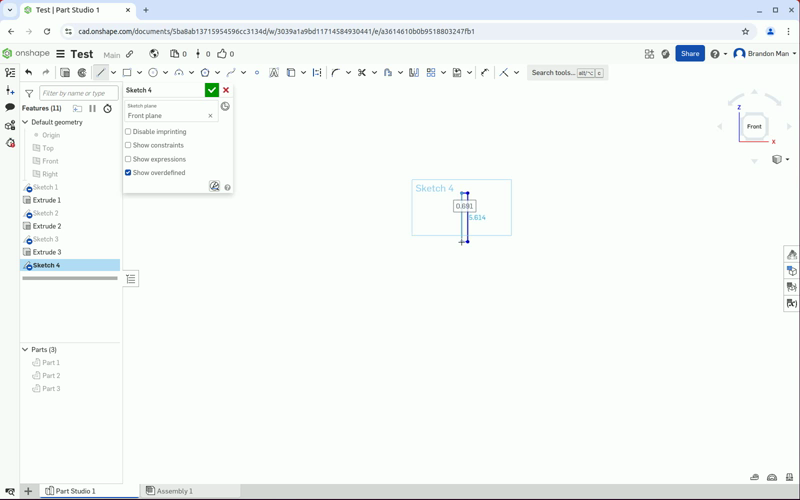
scroll(6)
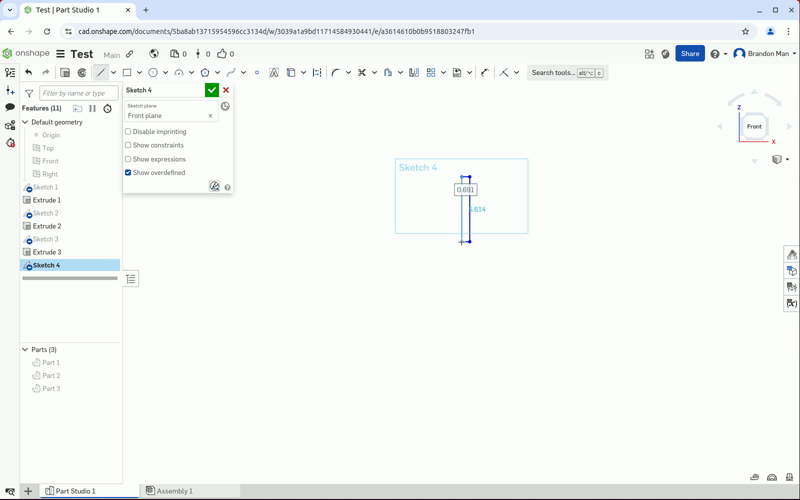
scroll(6)
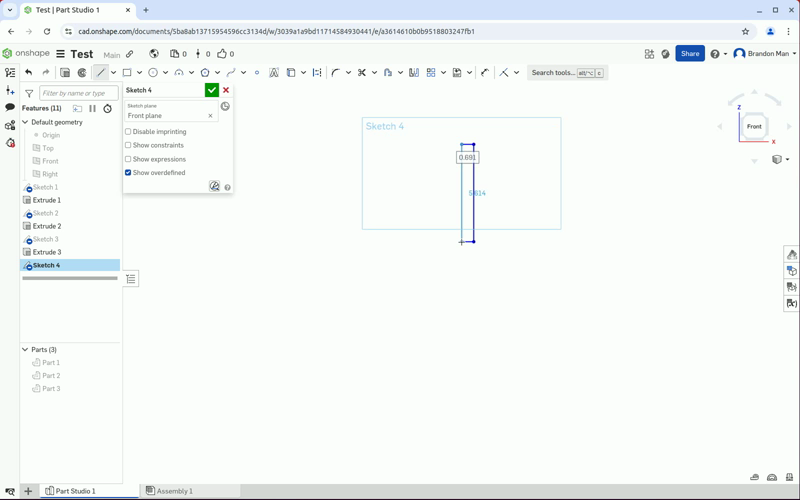
scroll(6)
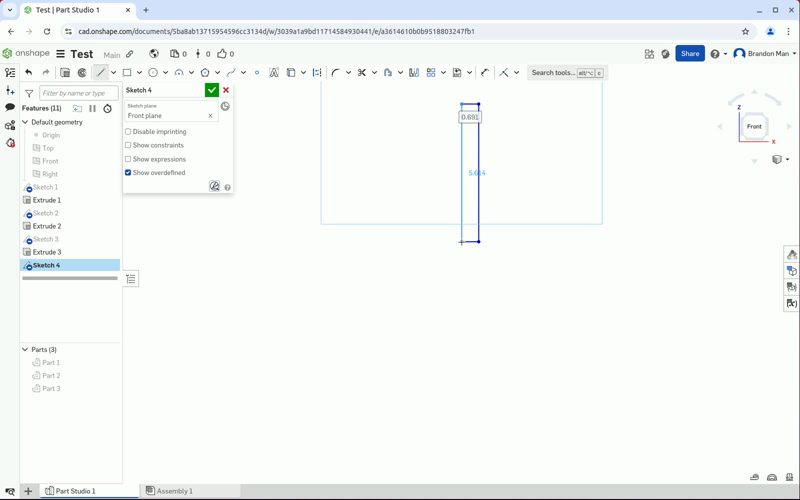
scroll(6)
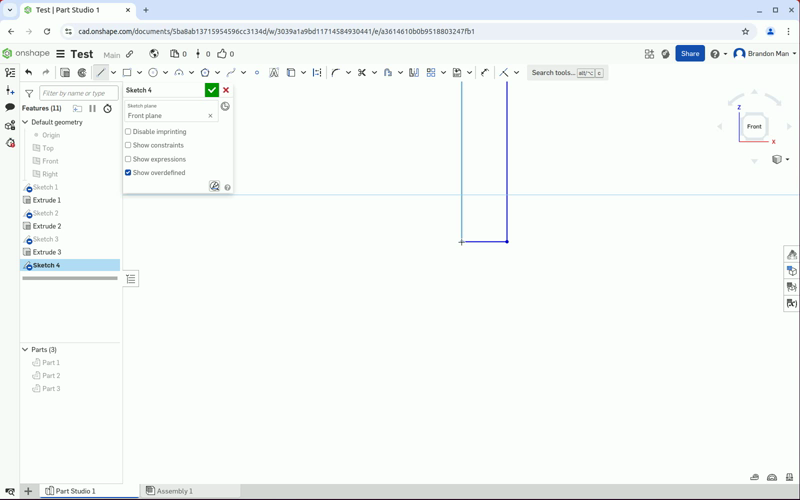
key_up(shift)
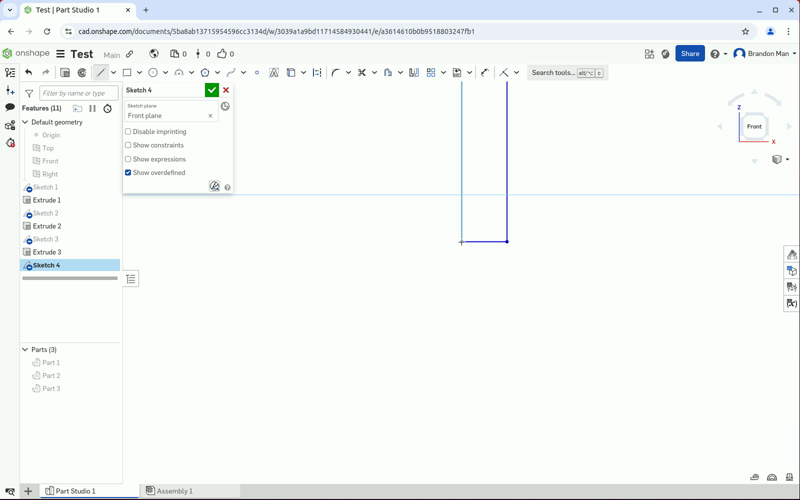
click(461, 241)
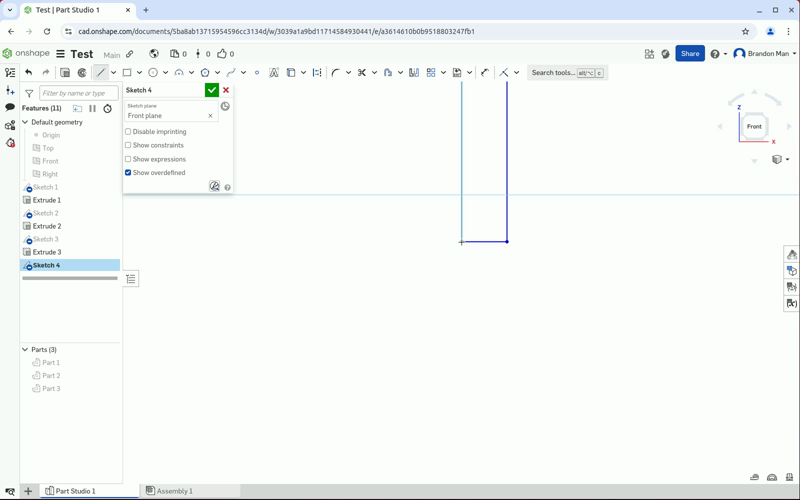
scroll(-6)
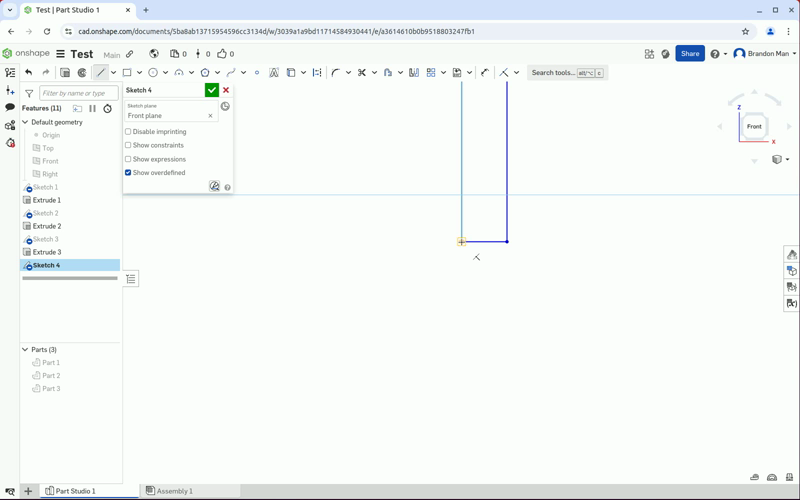
scroll(-6)
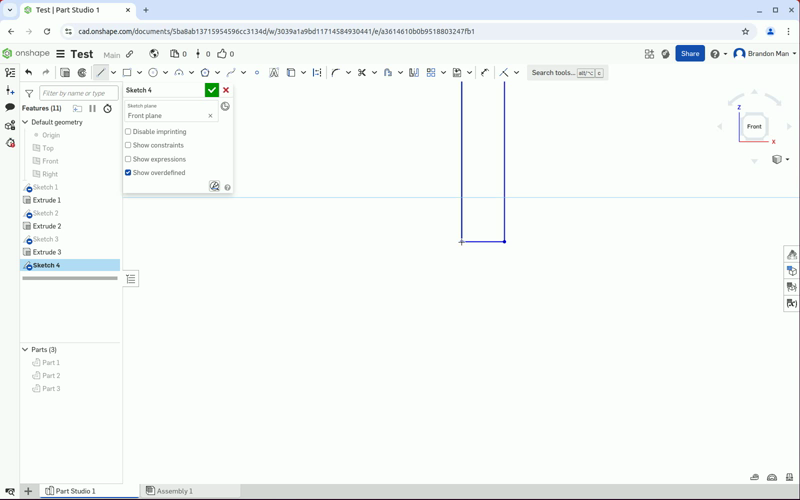
scroll(-6)
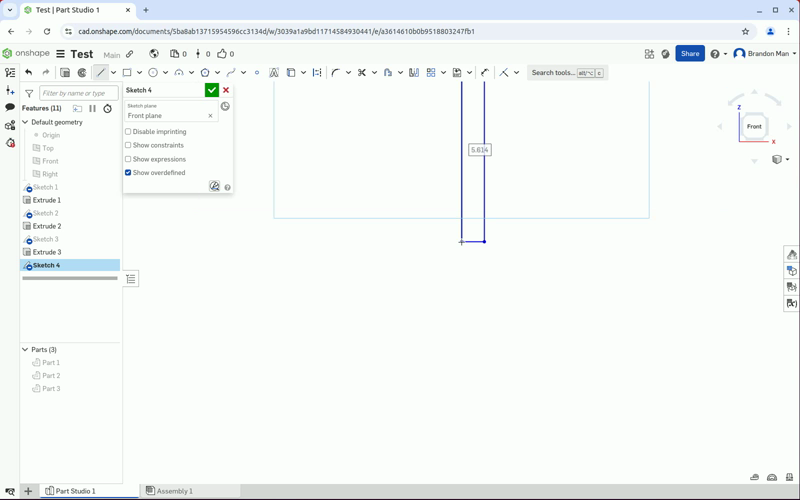
scroll(-6)
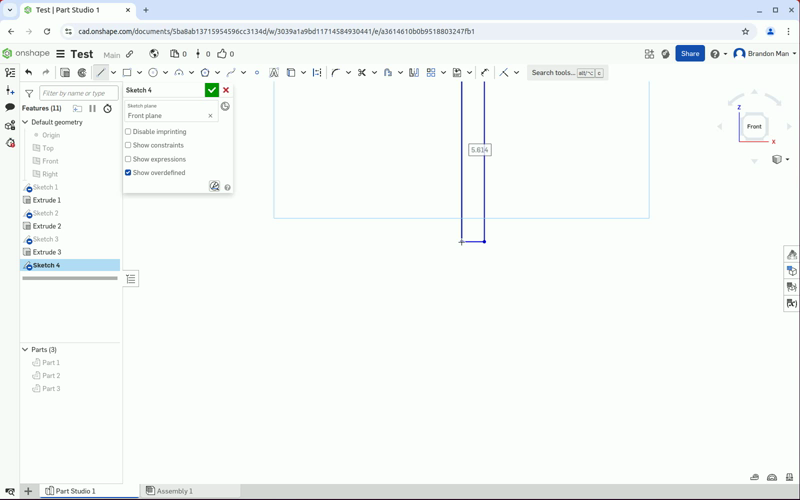
scroll(-6)
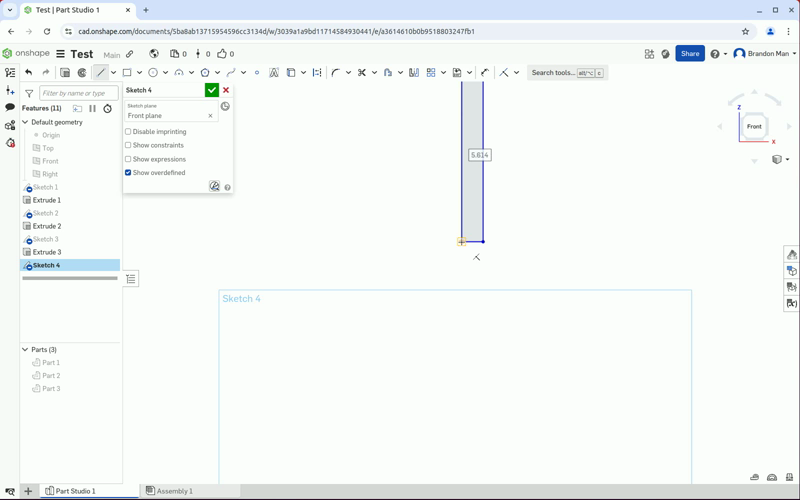
scroll(-6)
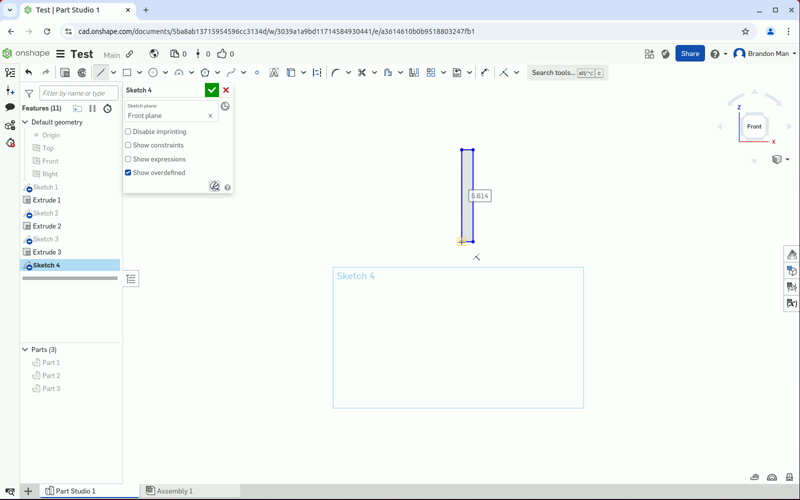
scroll(-6)
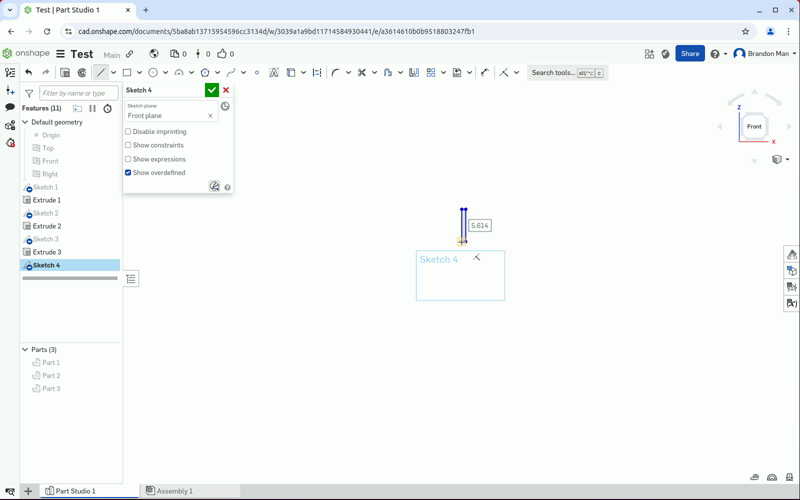
key(esc)
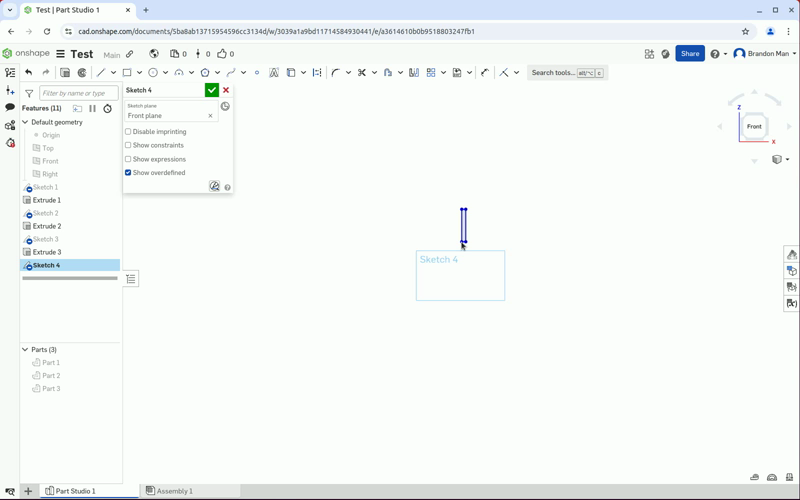
mouse_move(462, 231)
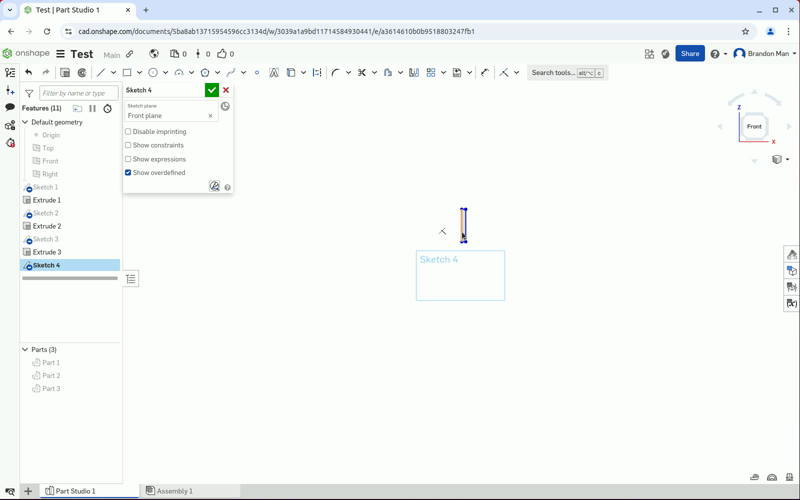
scroll(6)
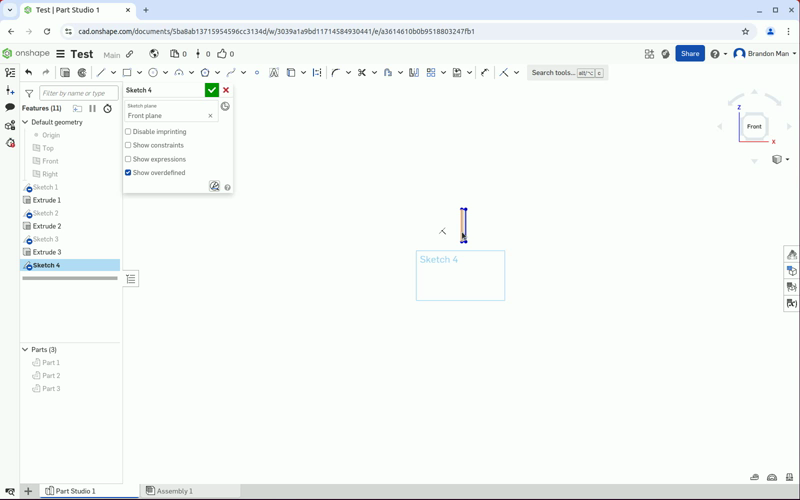
scroll(6)
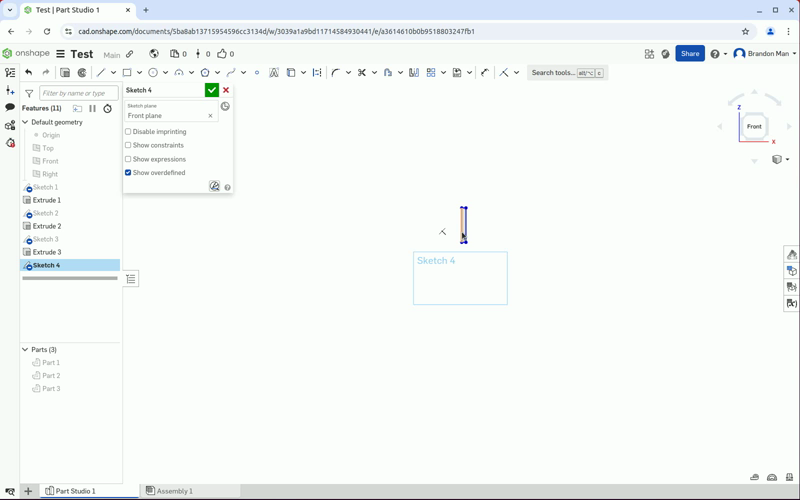
scroll(6)
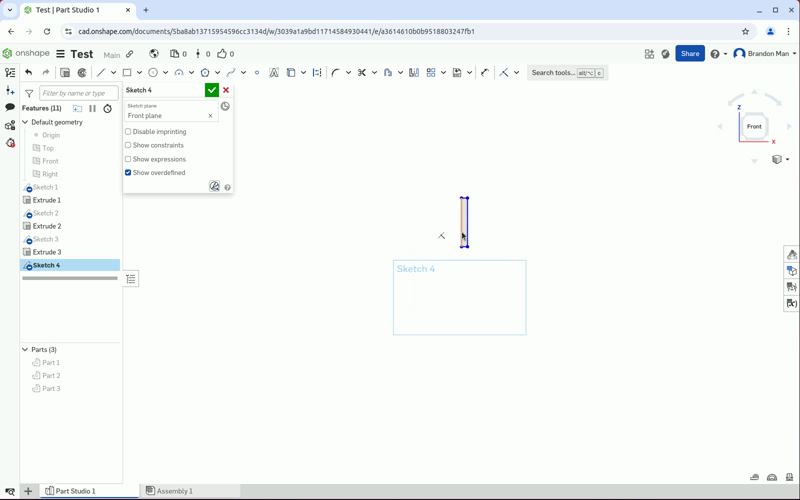
scroll(6)
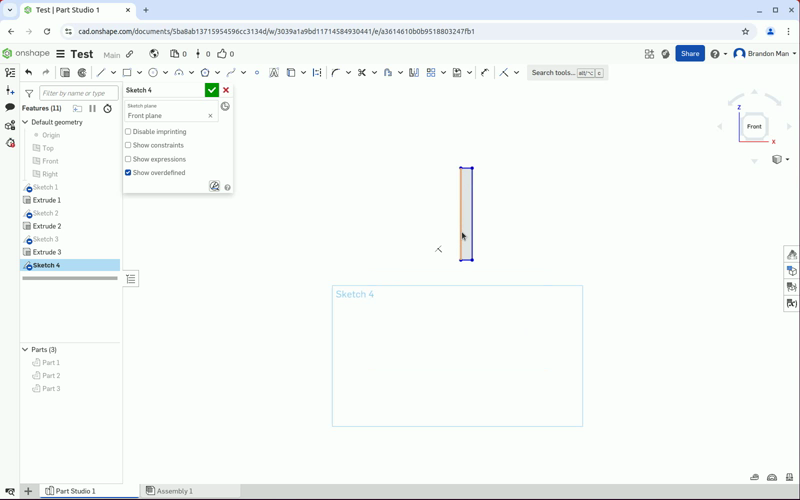
scroll(6)
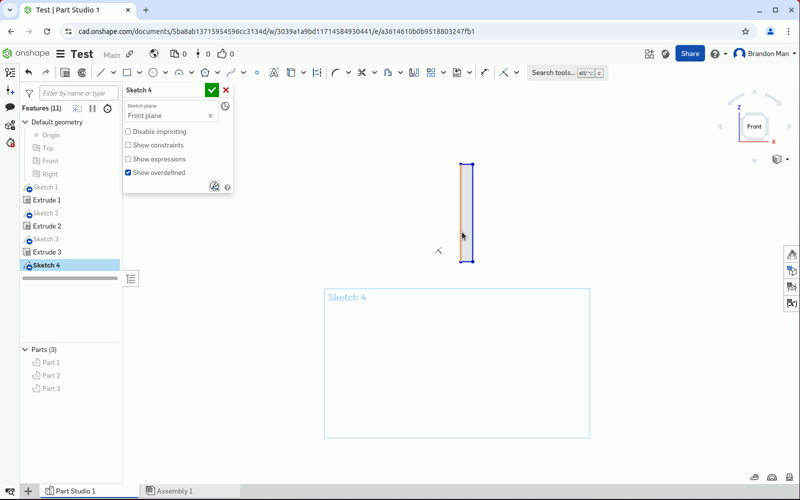
scroll(6)
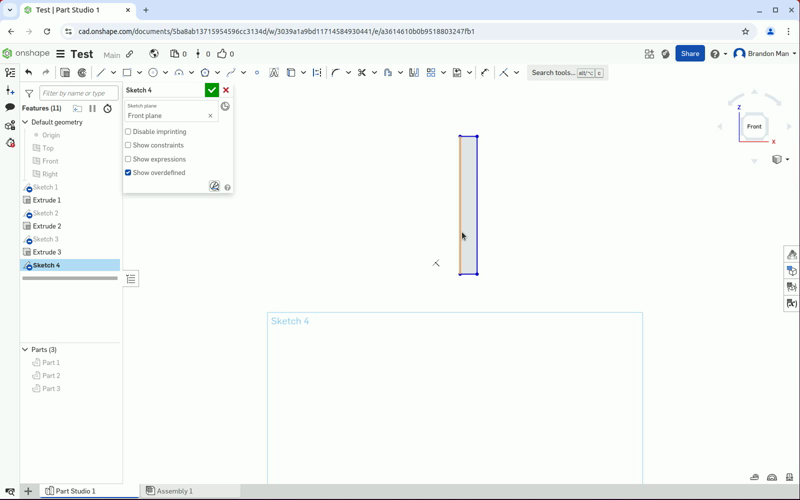
scroll(6)
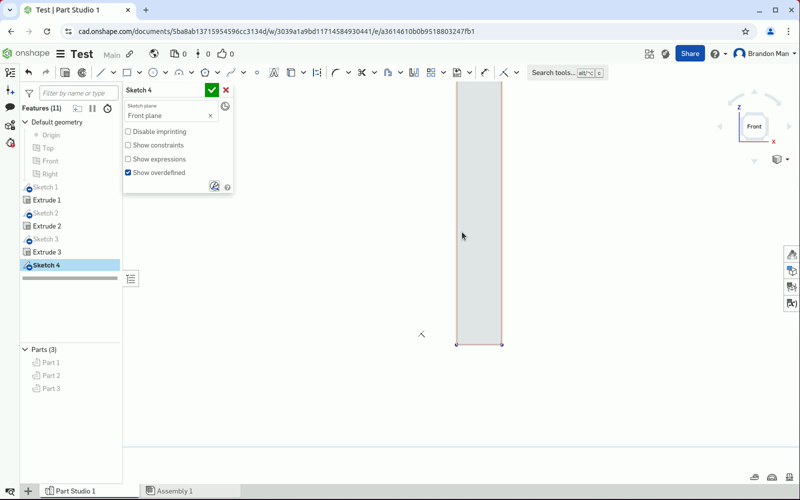
click(462, 231)
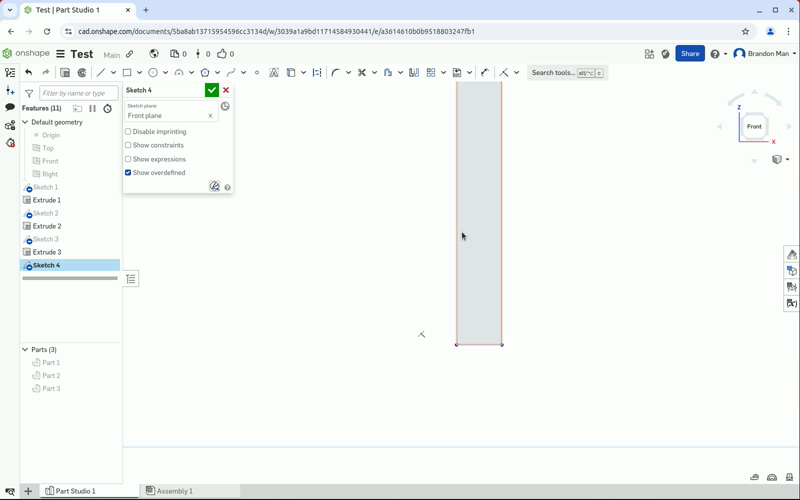
scroll(-6)
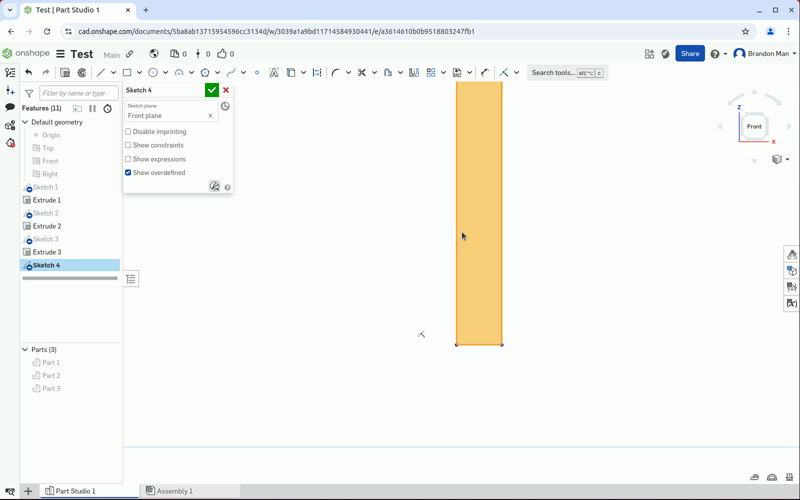
scroll(-6)
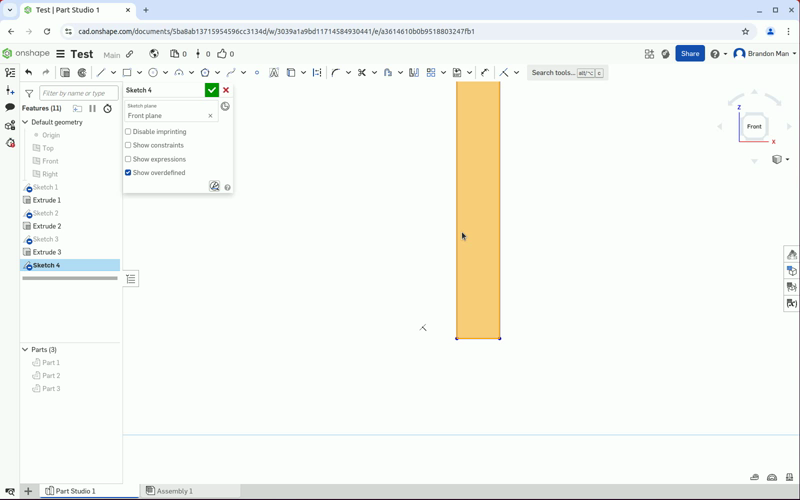
scroll(-6)
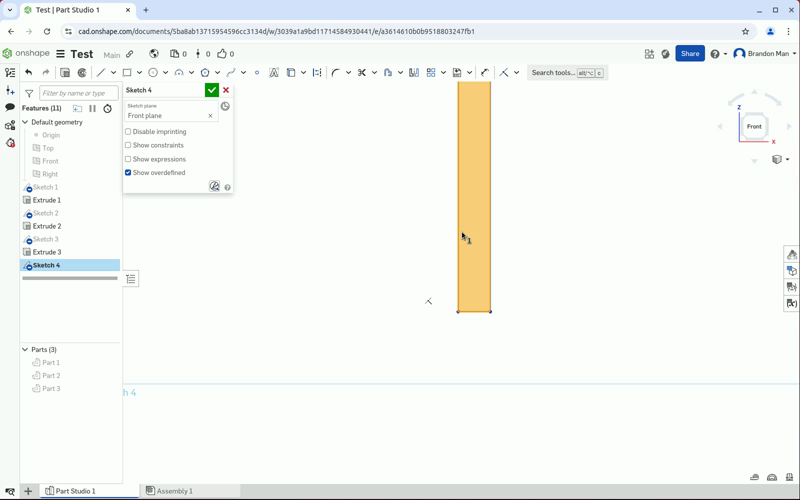
scroll(-6)
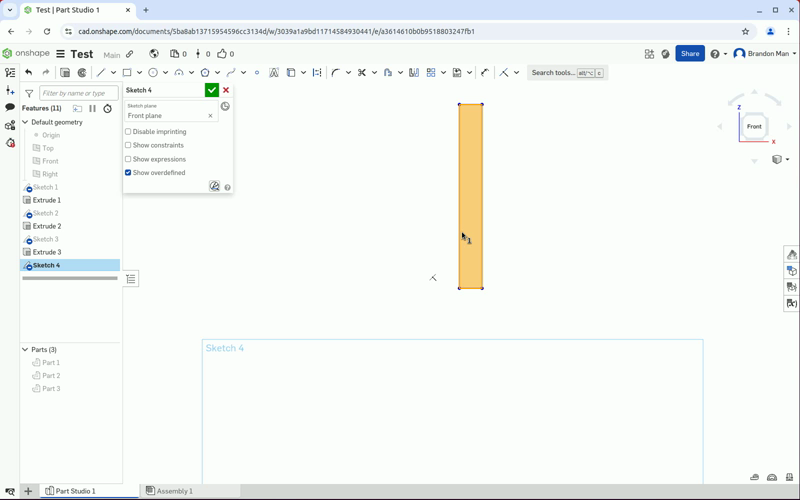
scroll(-6)
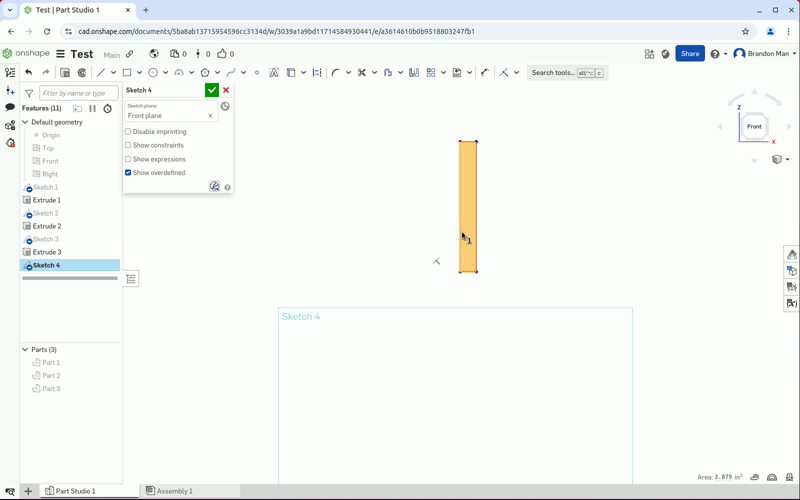
scroll(-6)
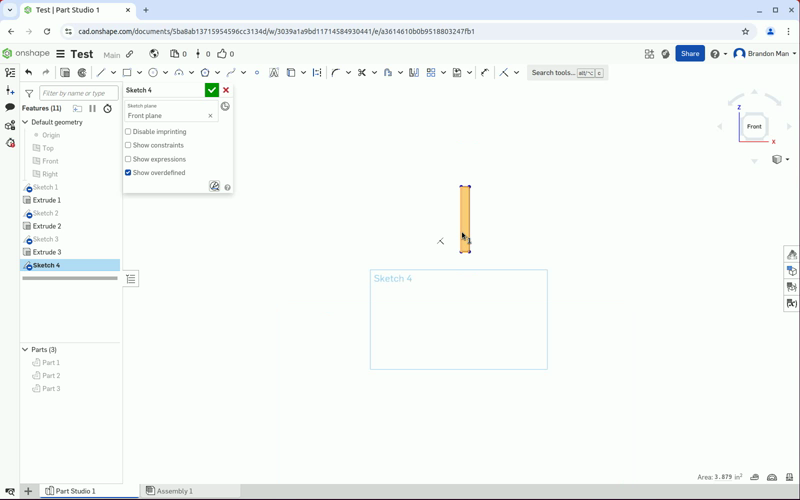
scroll(-6)
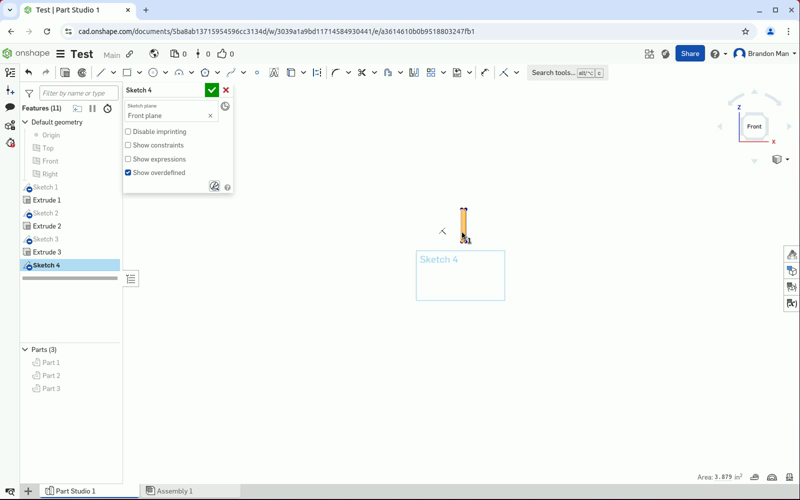
mouse_move(73, 352)
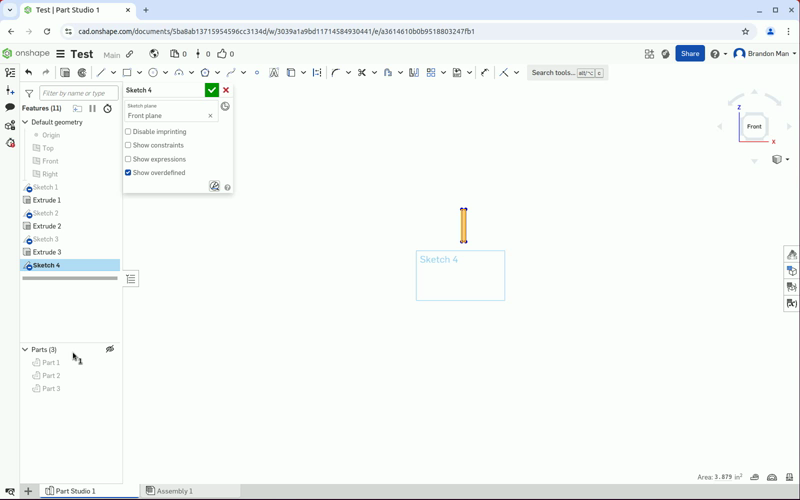
key(shift+y)
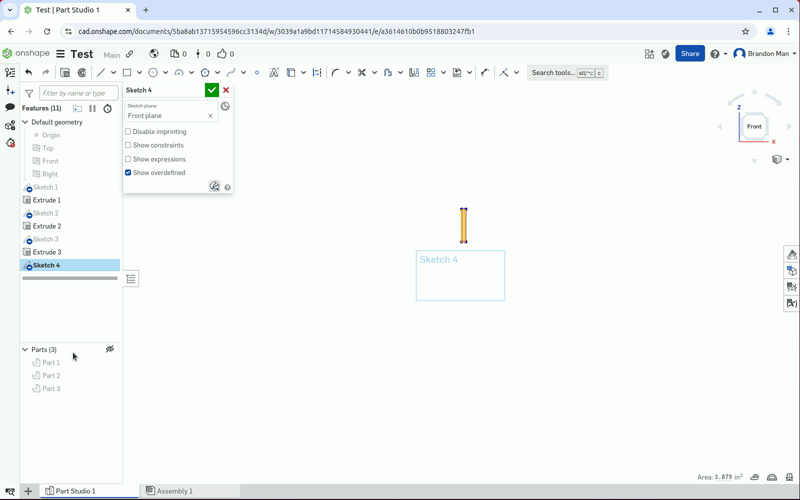
key(shift+e)
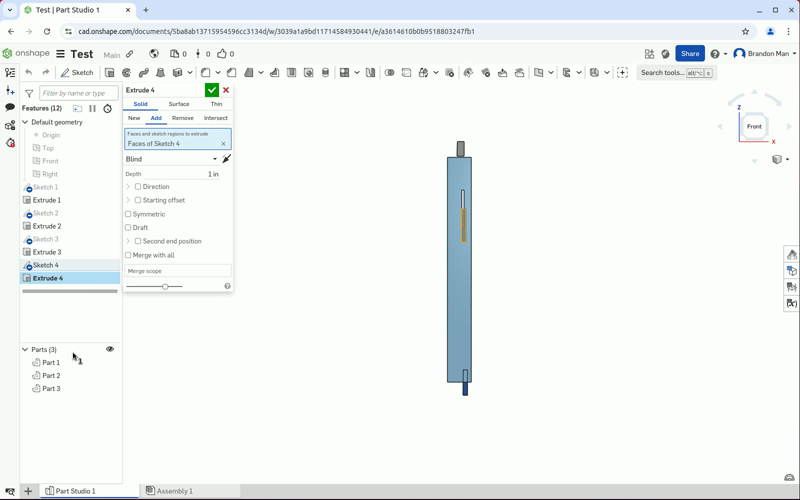
mouse_move(143, 106)
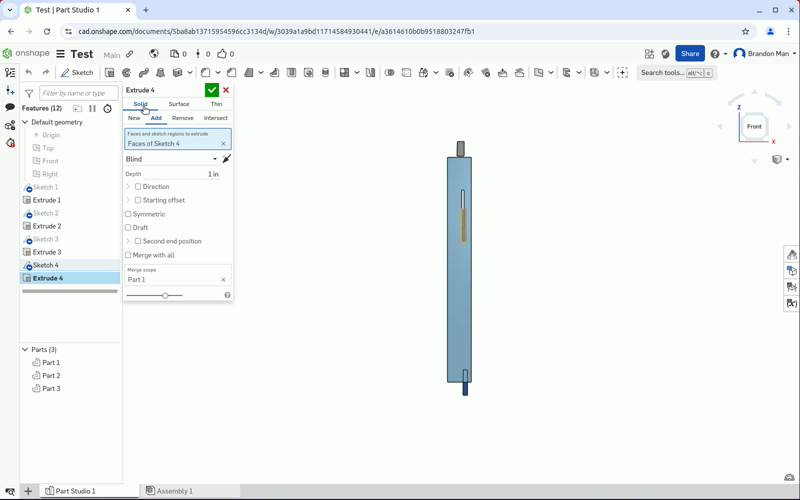
click(143, 106)
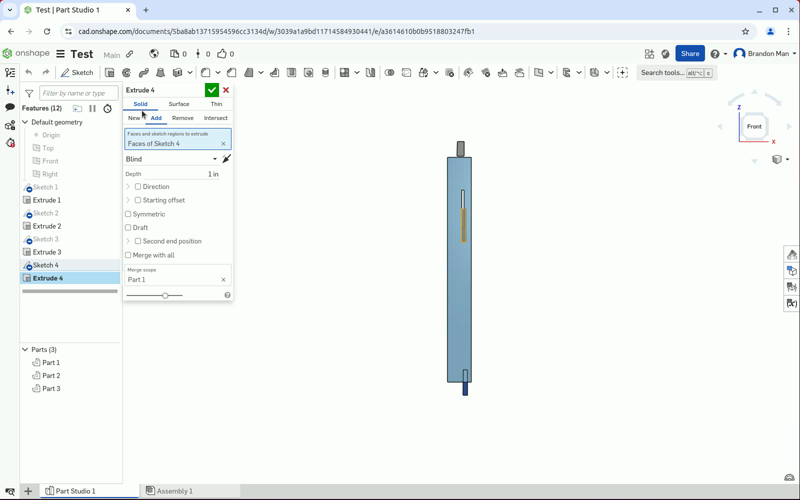
mouse_move(137, 120)
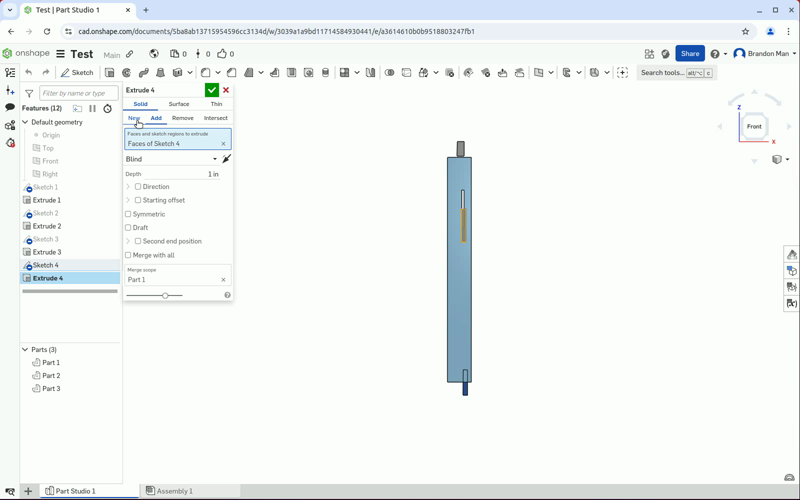
click(137, 120)
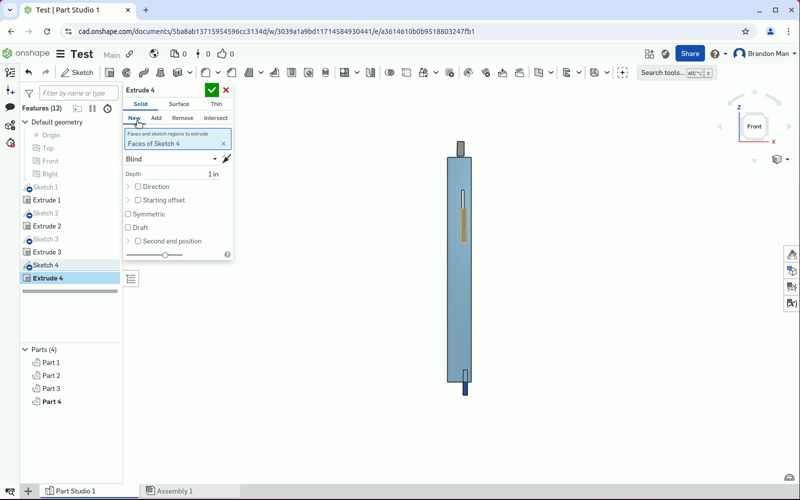
key(tab, 4)
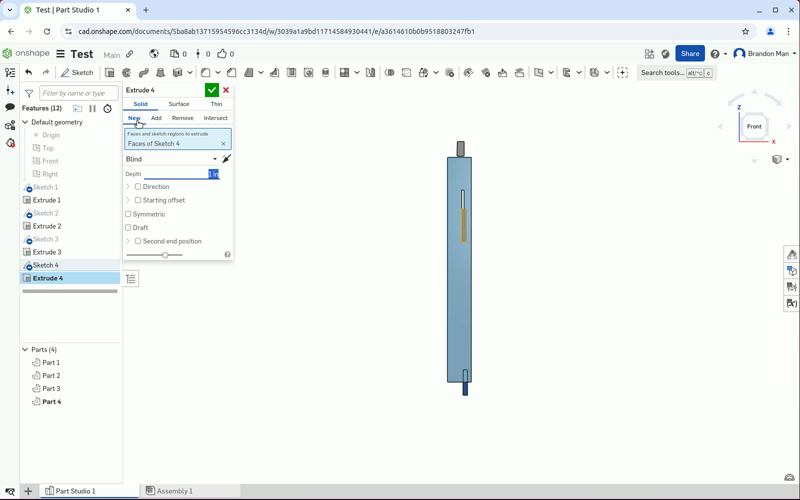
text(-4.092)
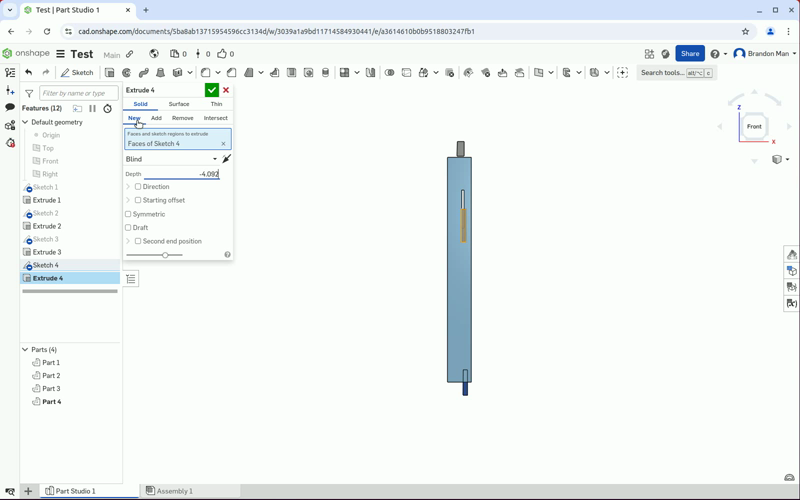
key(enter)
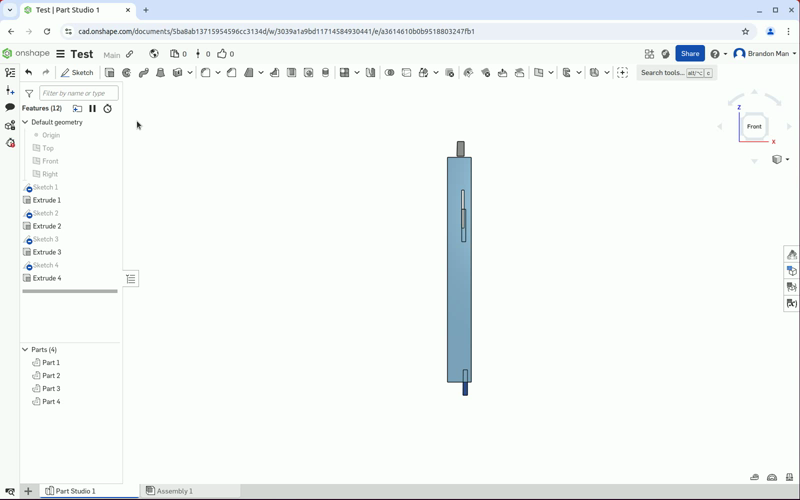
key(shift+h)
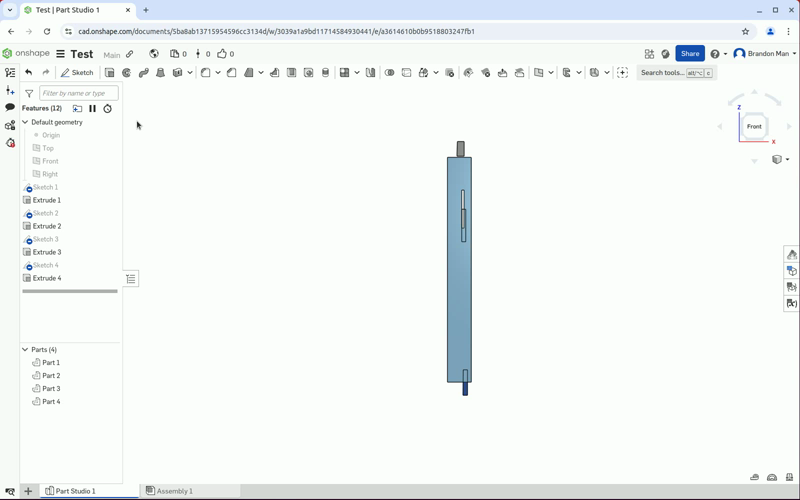
key(shift+h)
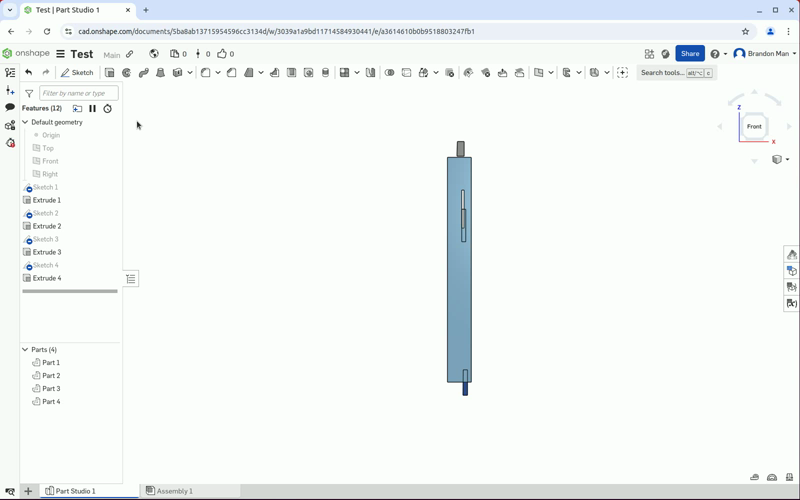
mouse_move(73, 189)
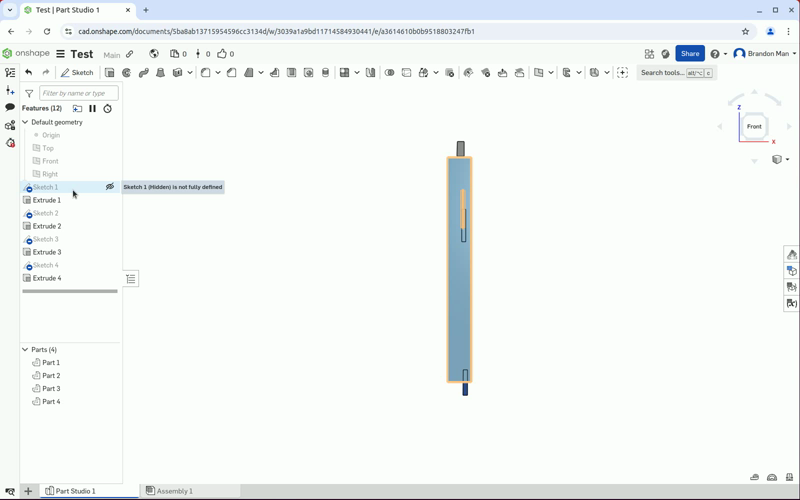
click(73, 189)
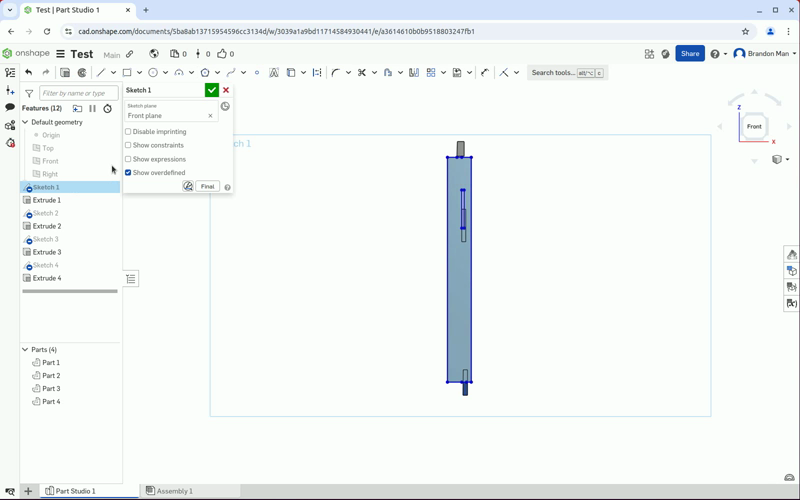
mouse_move(229, 92)
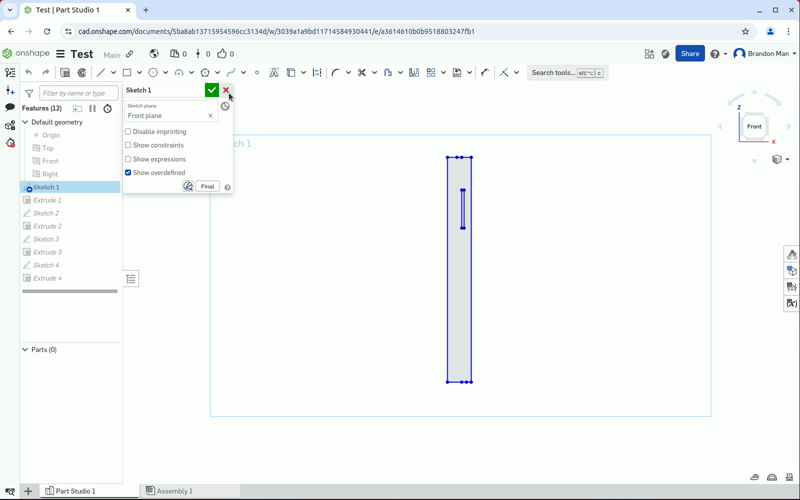
click(229, 92)
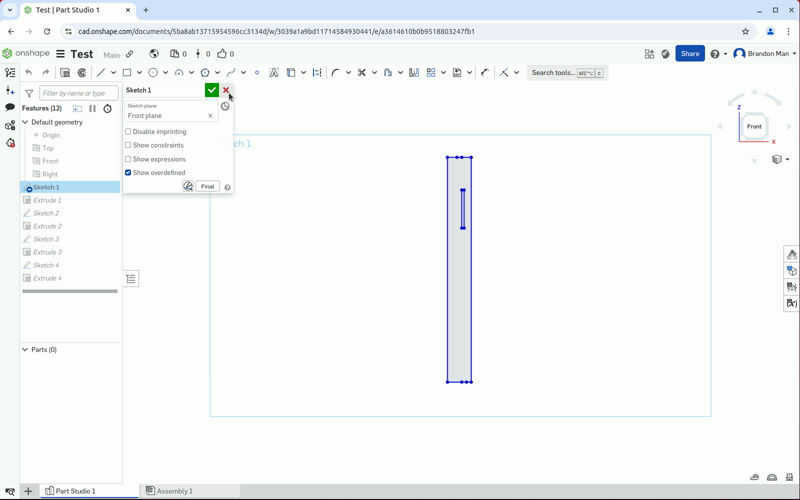
key(shift+s)
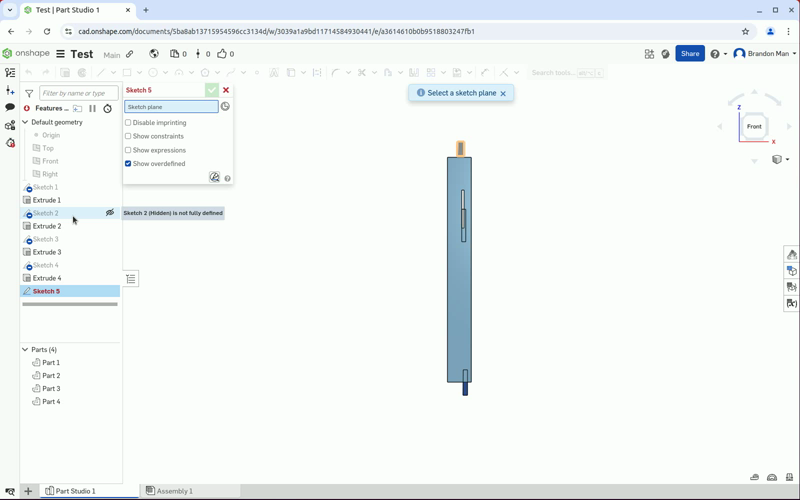
scroll(3)
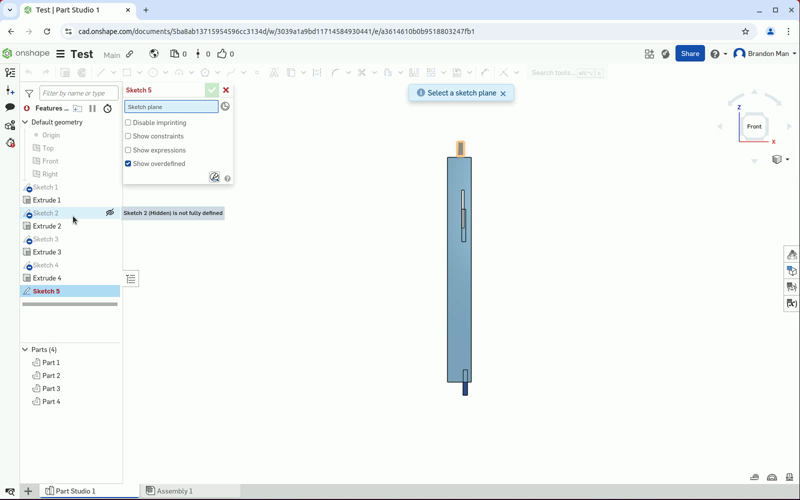
mouse_move(73, 163)
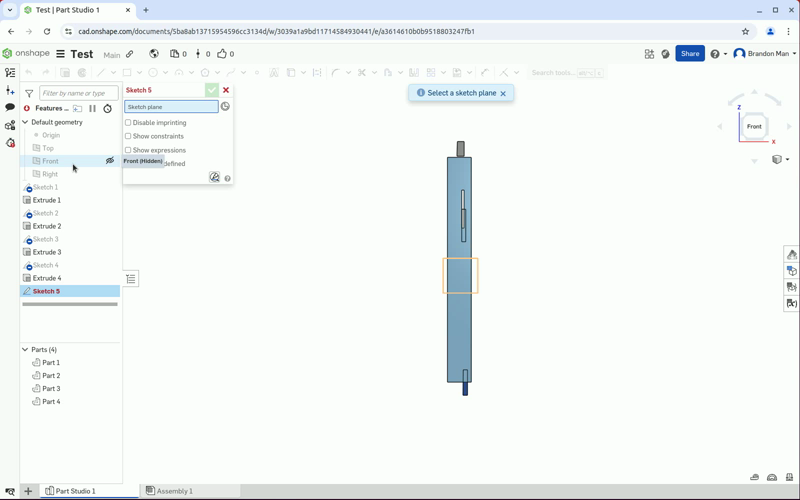
click(73, 163)
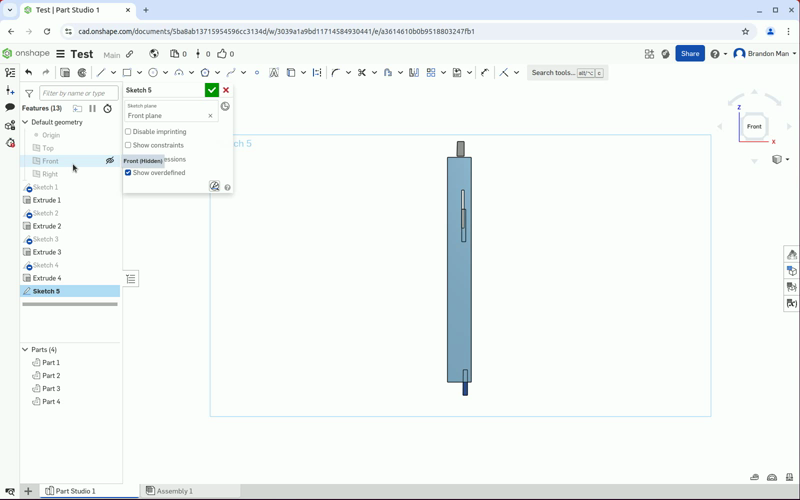
mouse_move(73, 352)
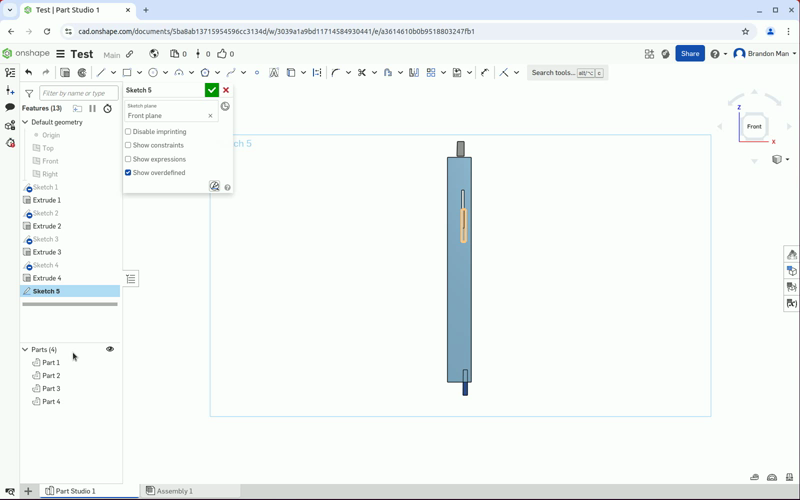
key(y)
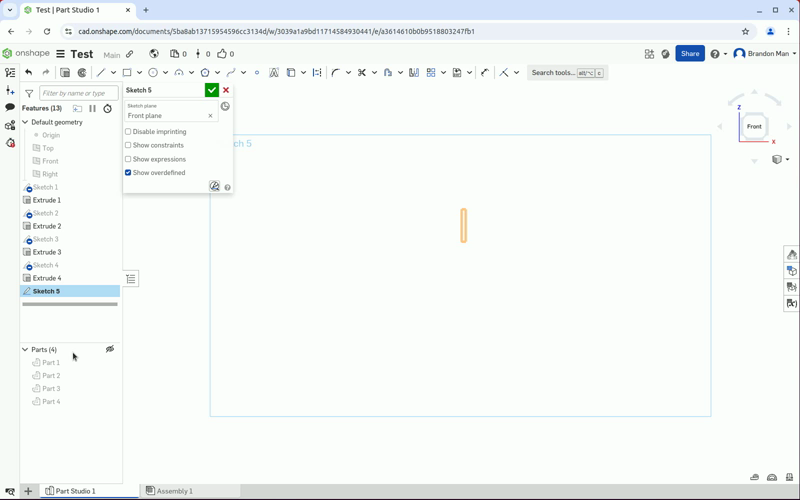
key(l)
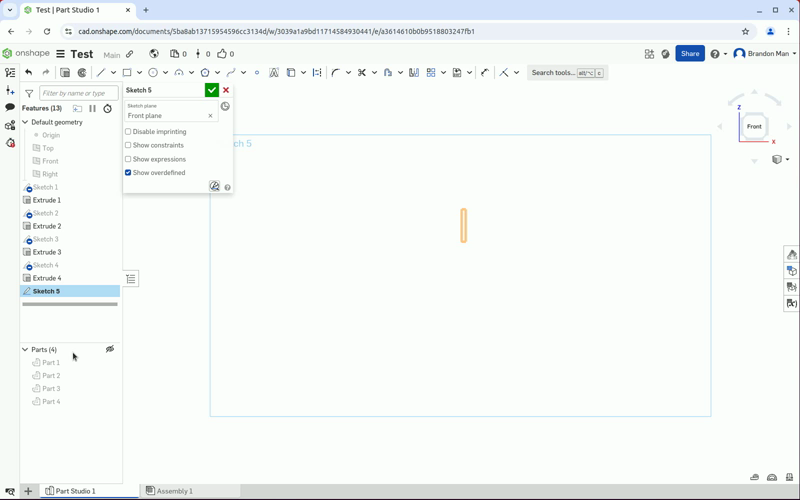
key_down(shift)
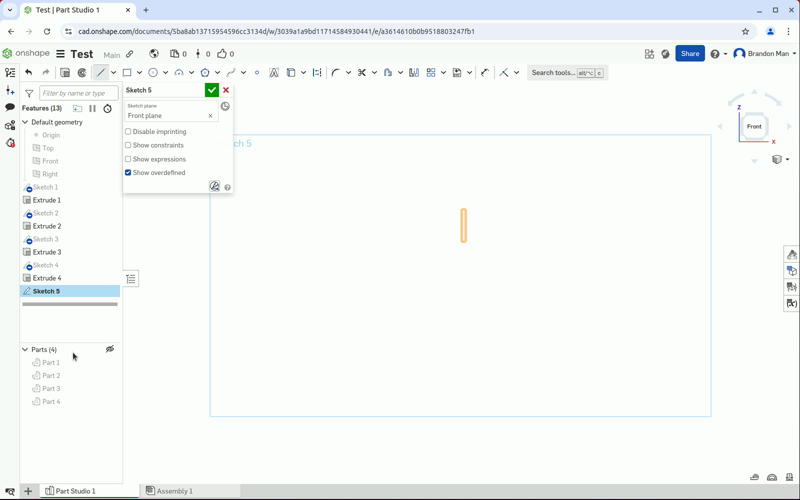
mouse_move(461, 241)
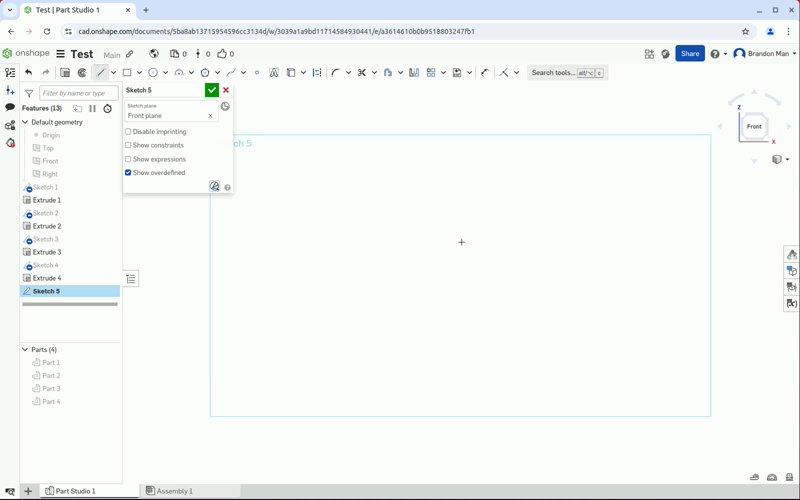
click(461, 241)
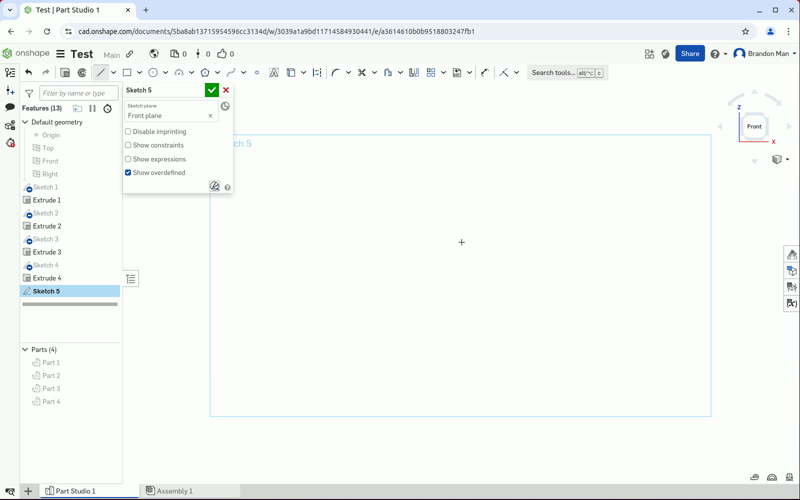
key_up(shift)
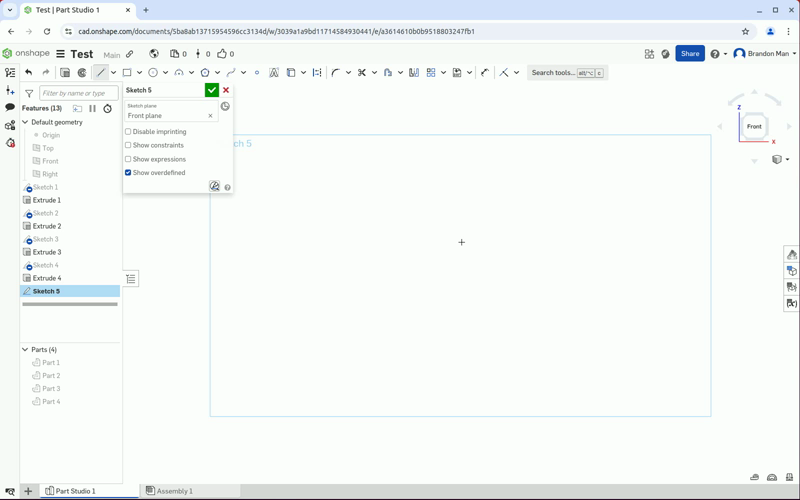
key_down(shift)
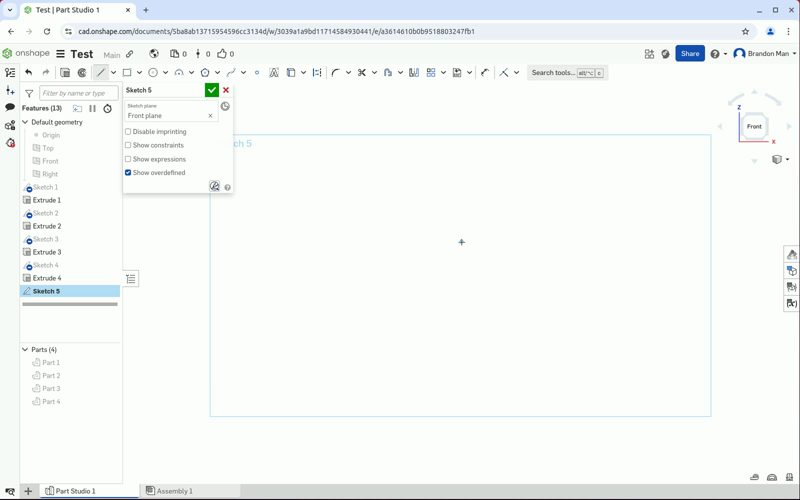
mouse_move(492, 241)
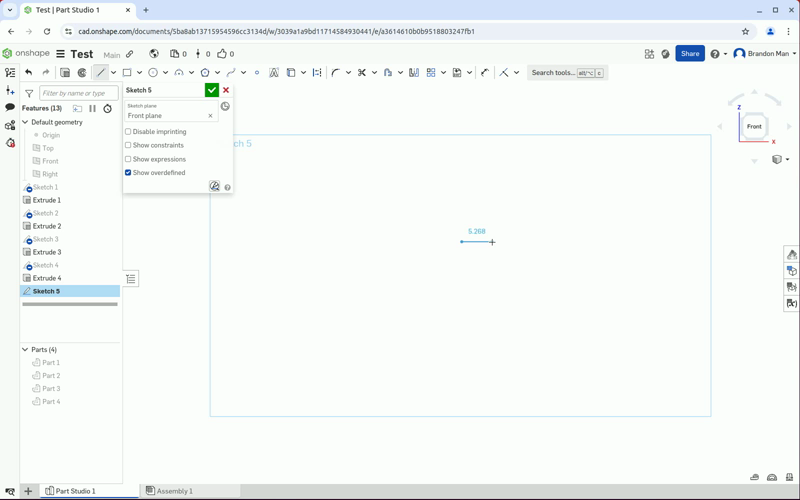
mouse_move(465, 241)
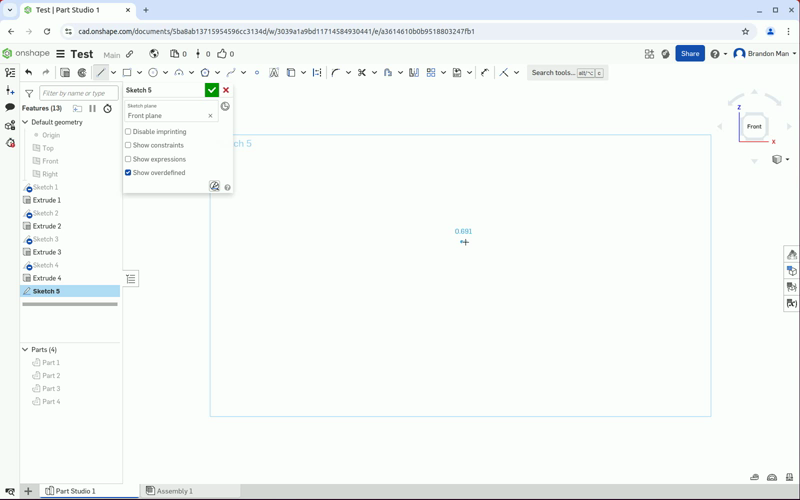
scroll(6)
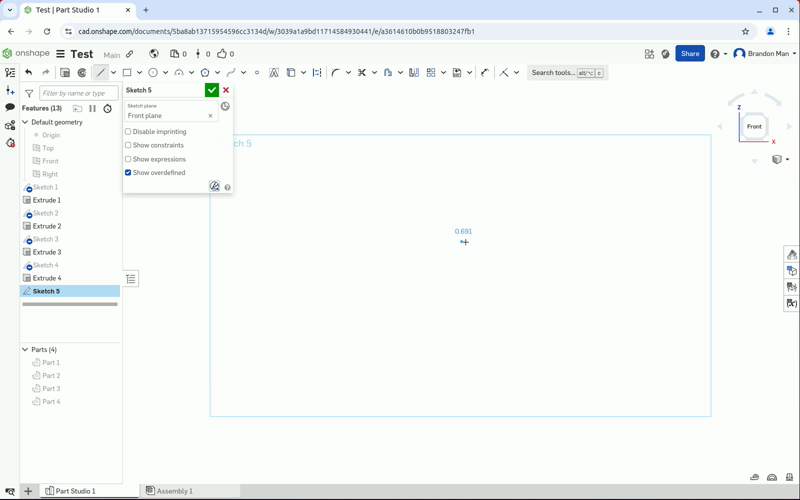
scroll(6)
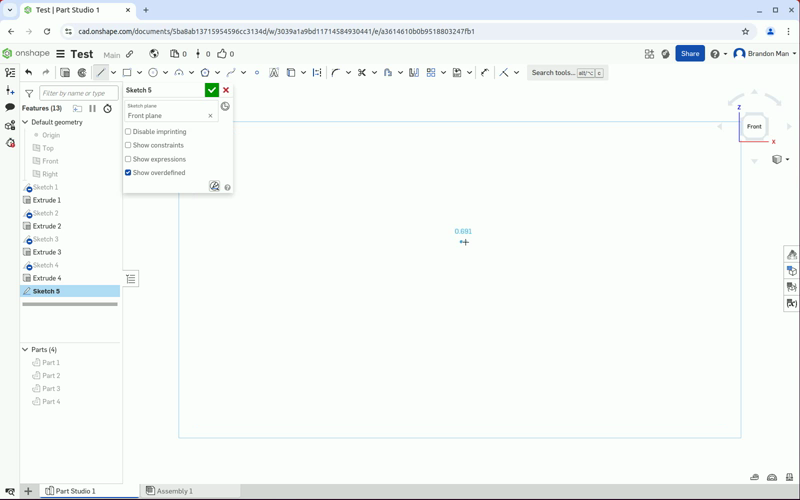
scroll(6)
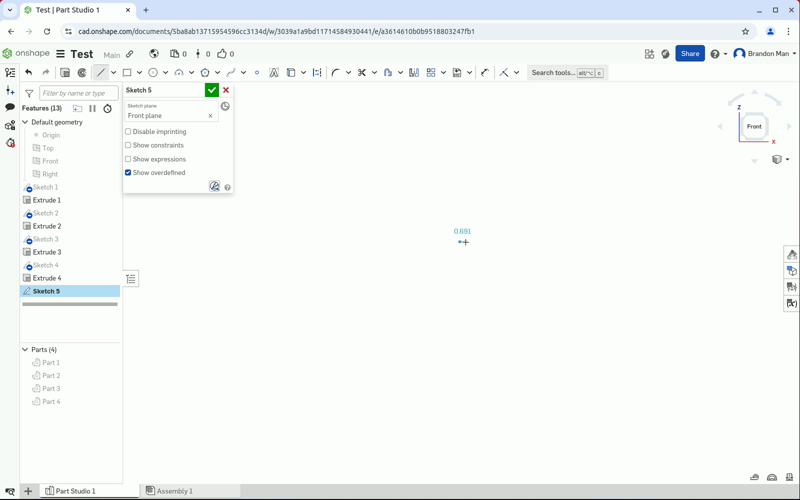
scroll(6)
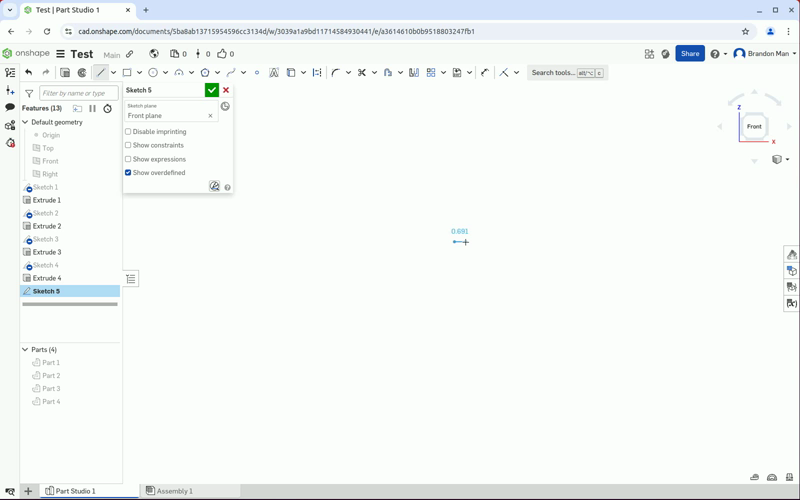
scroll(6)
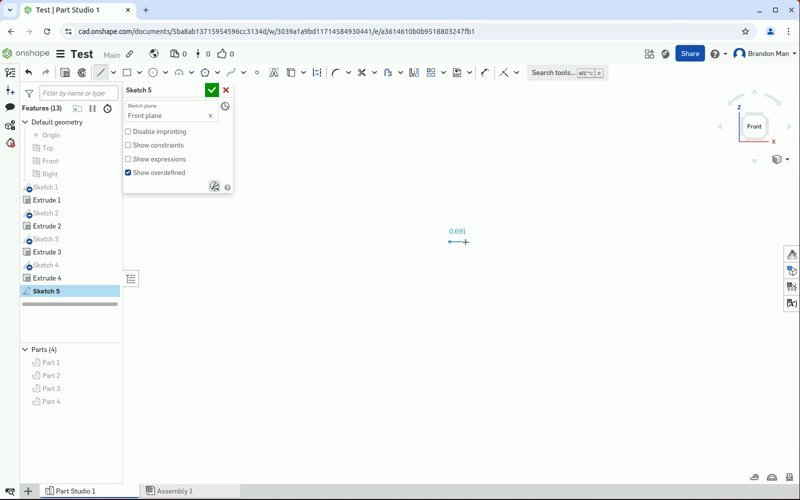
scroll(6)
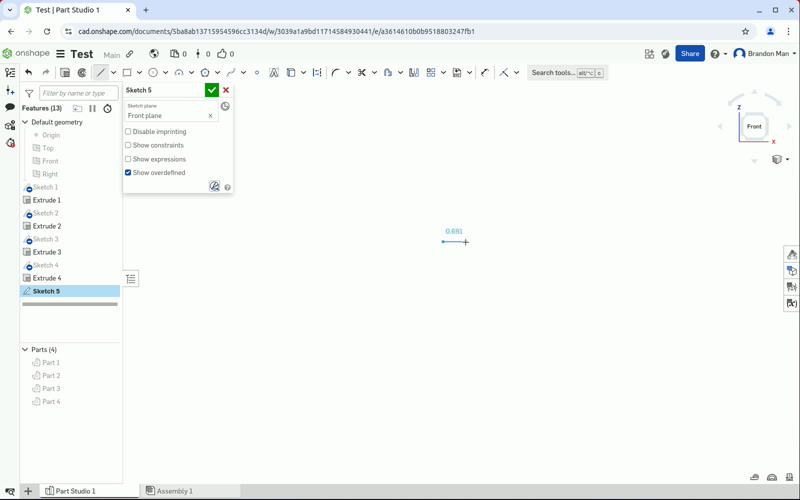
scroll(6)
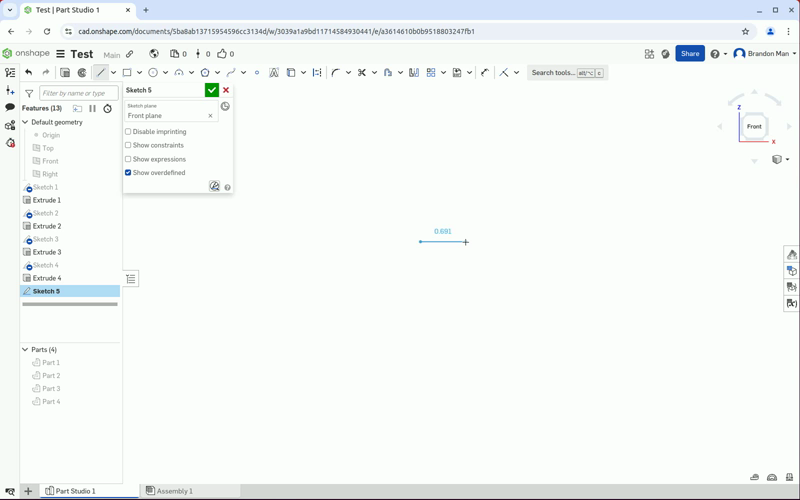
click(465, 241)
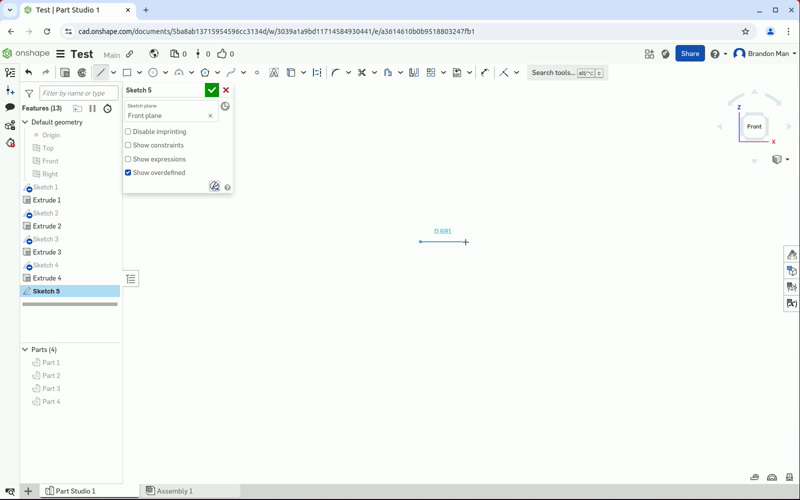
scroll(-6)
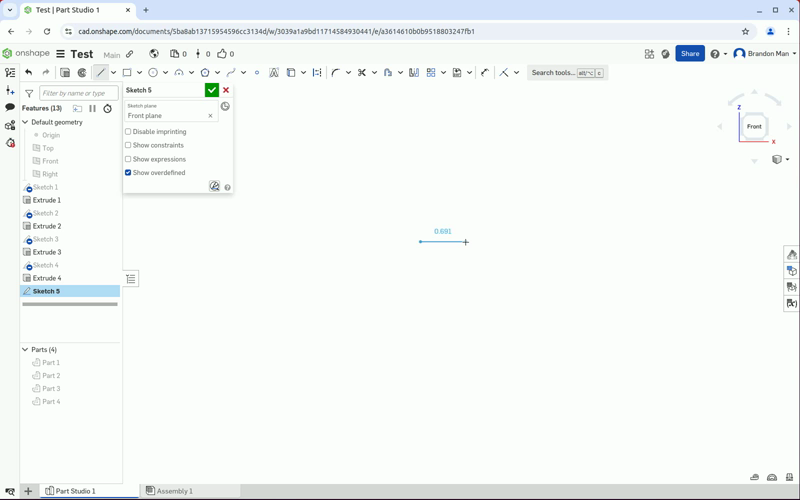
scroll(-6)
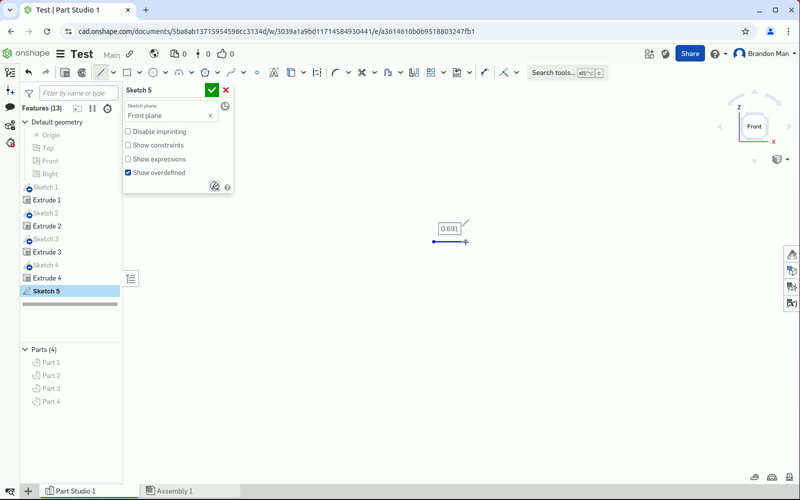
scroll(-6)
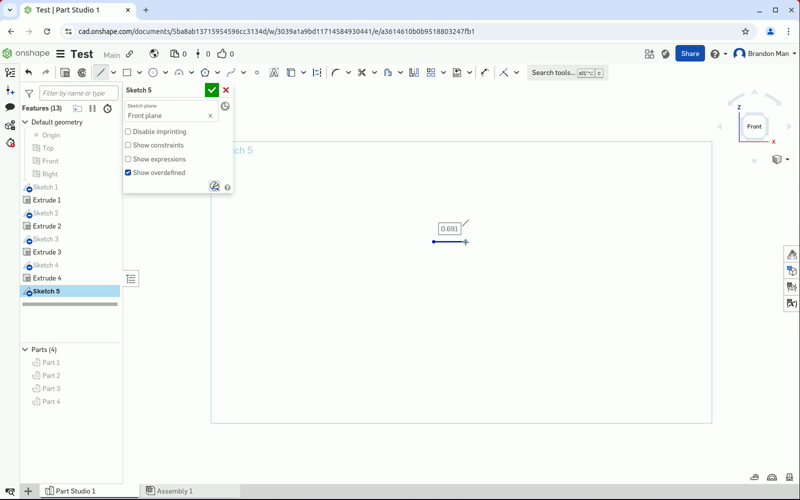
scroll(-6)
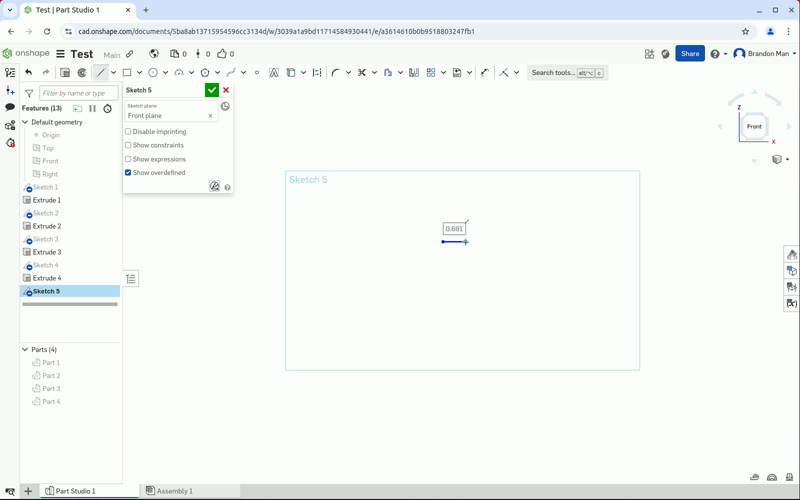
scroll(-6)
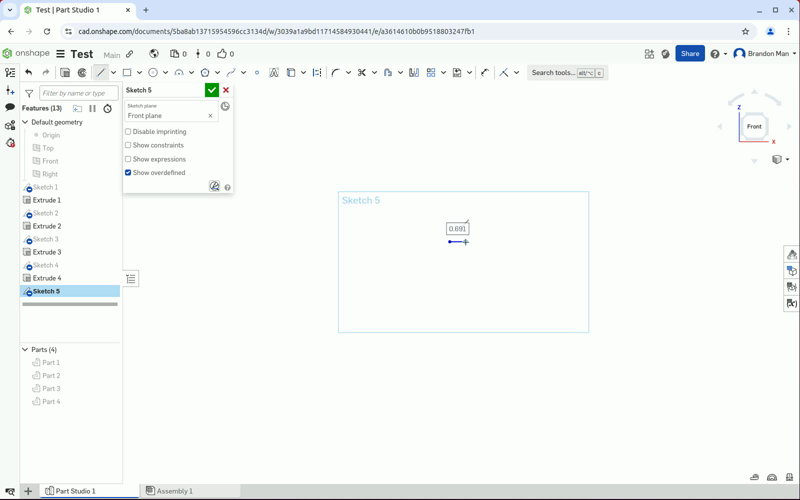
scroll(-6)
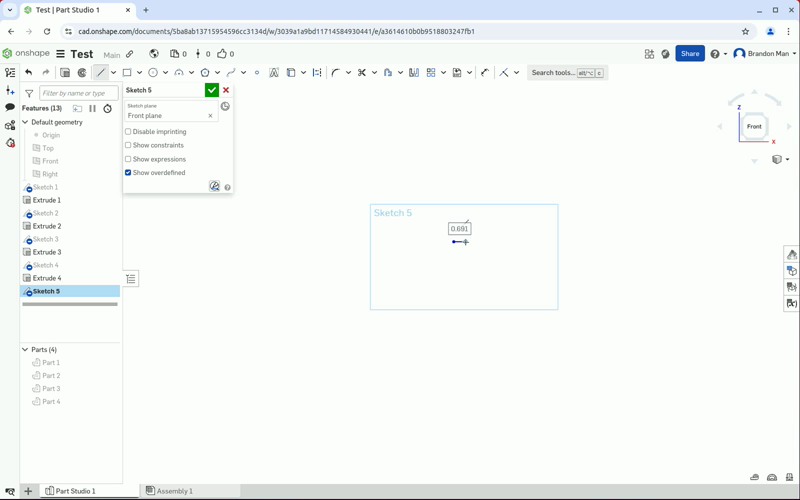
scroll(-6)
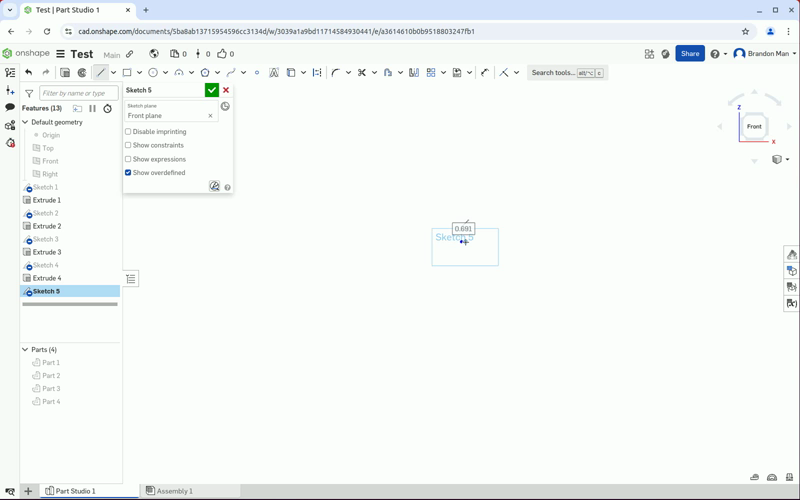
key_up(shift)
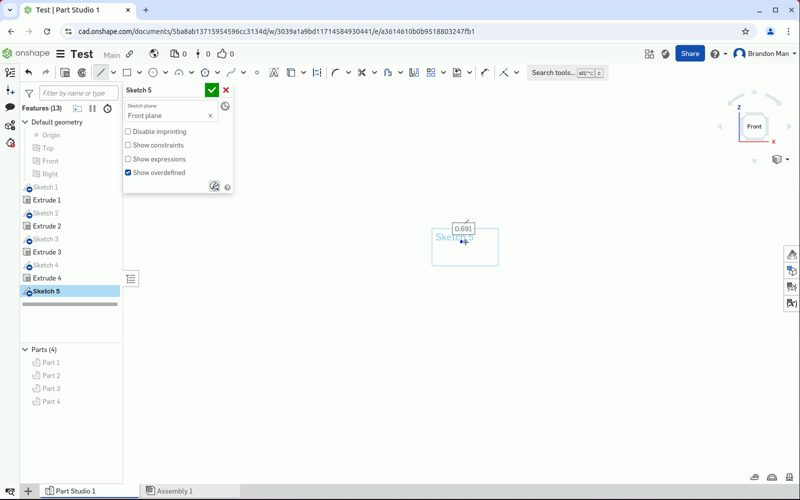
key_down(shift)
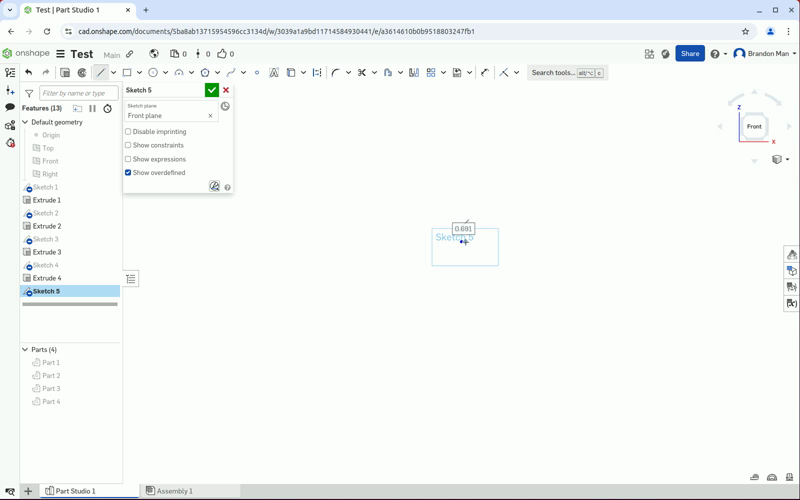
mouse_move(495, 241)
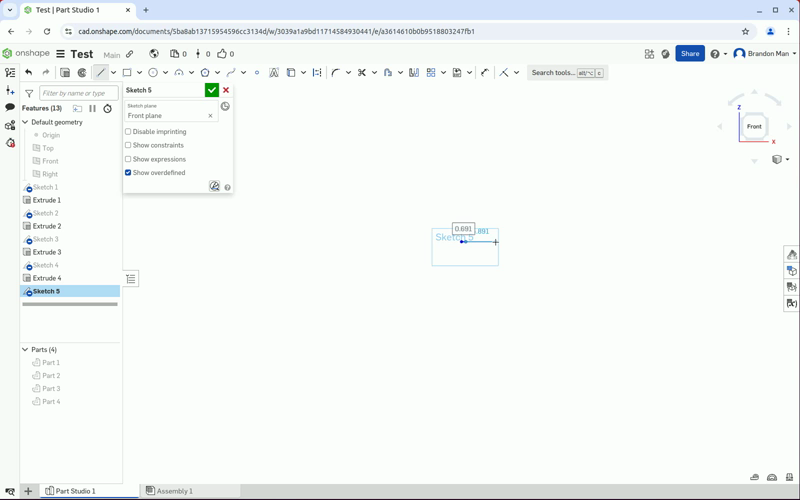
mouse_move(465, 209)
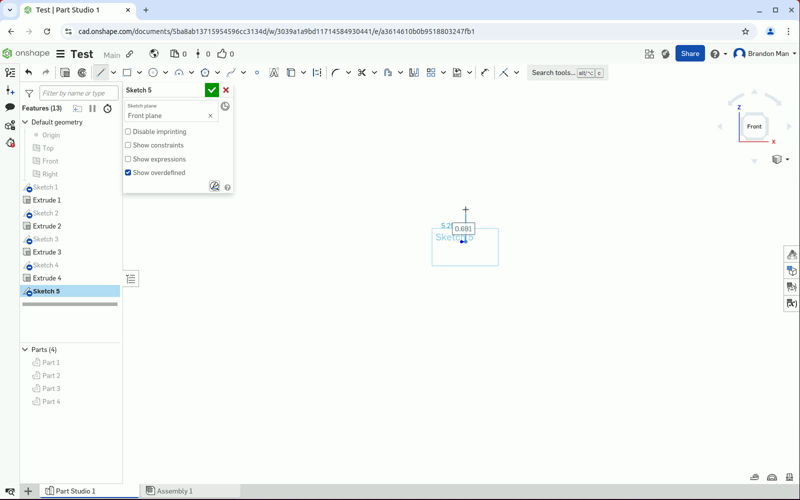
click(465, 209)
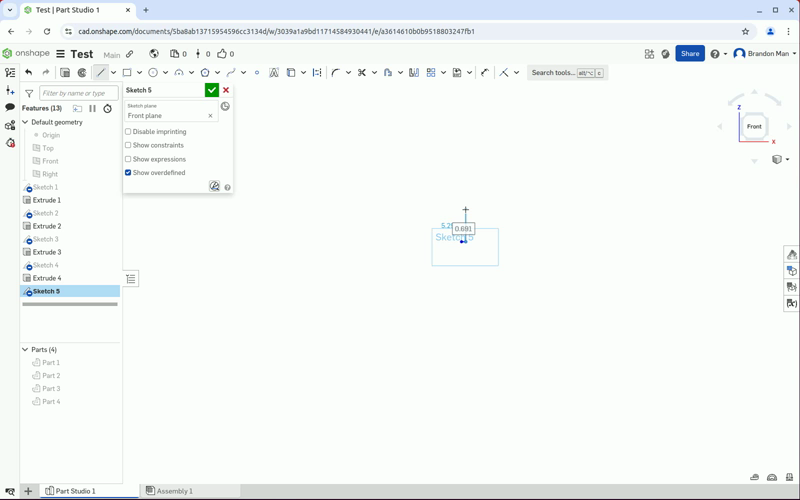
key_up(shift)
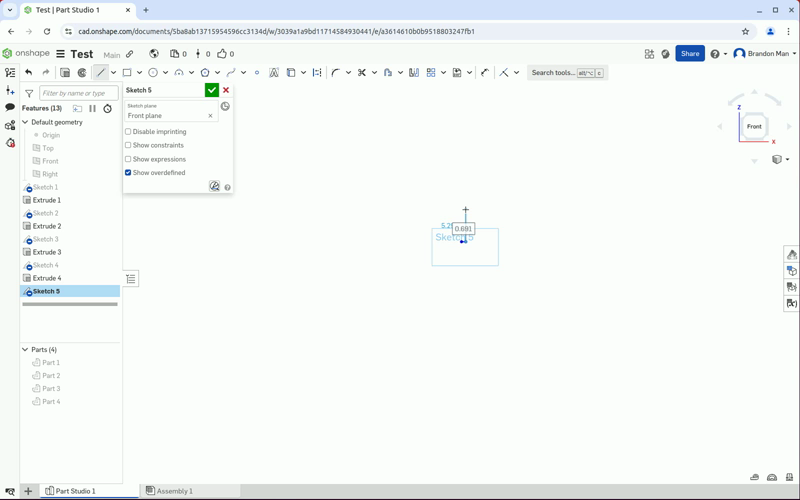
key_down(shift)
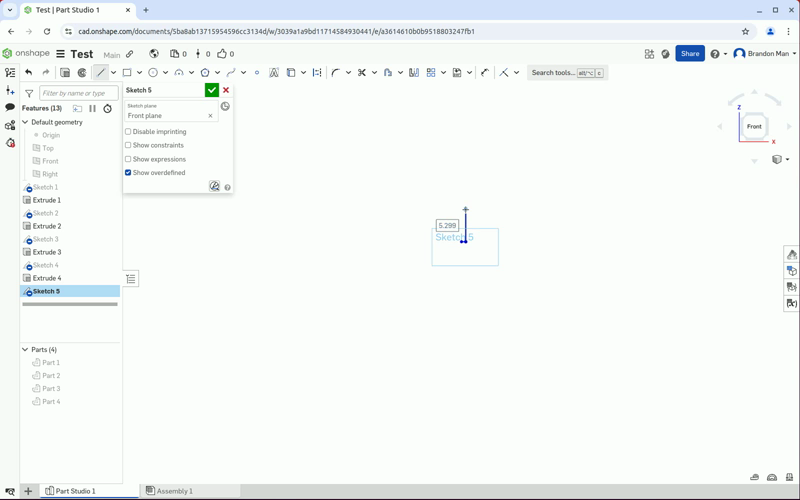
mouse_move(495, 209)
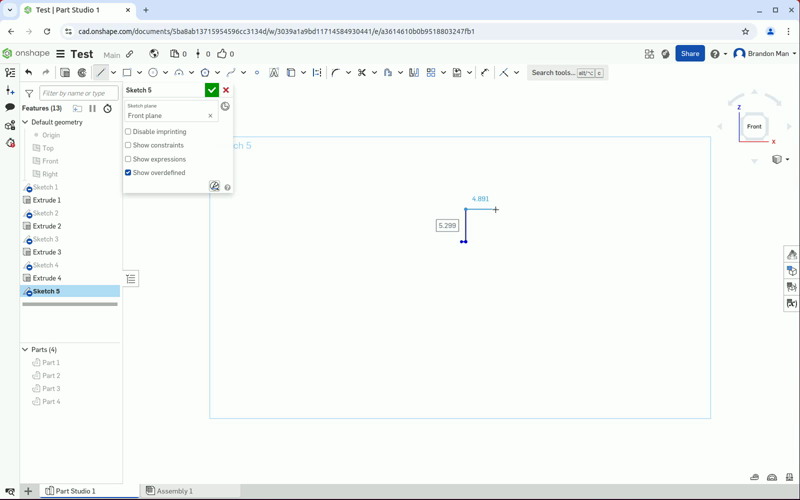
mouse_move(461, 209)
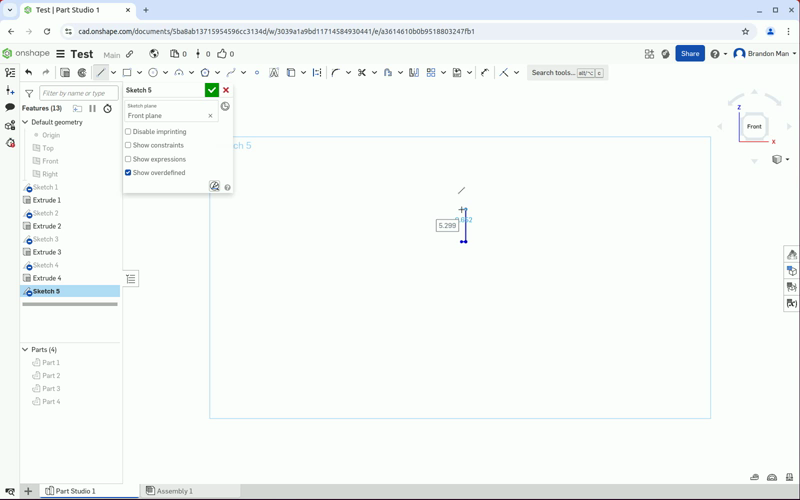
scroll(6)
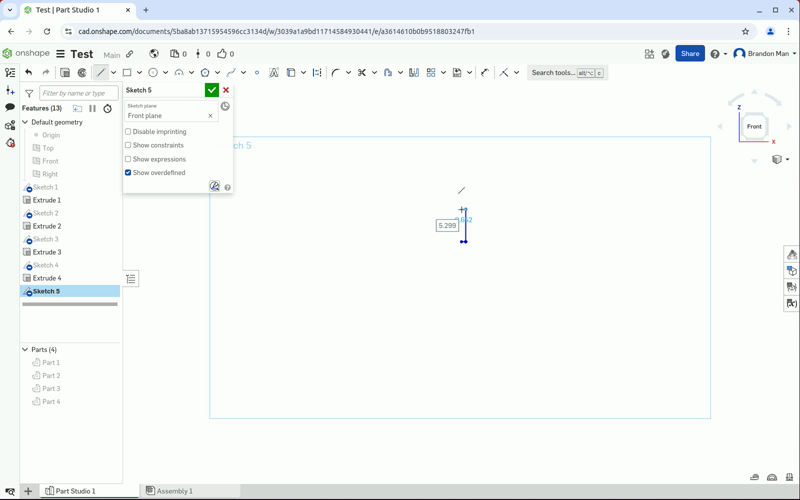
scroll(6)
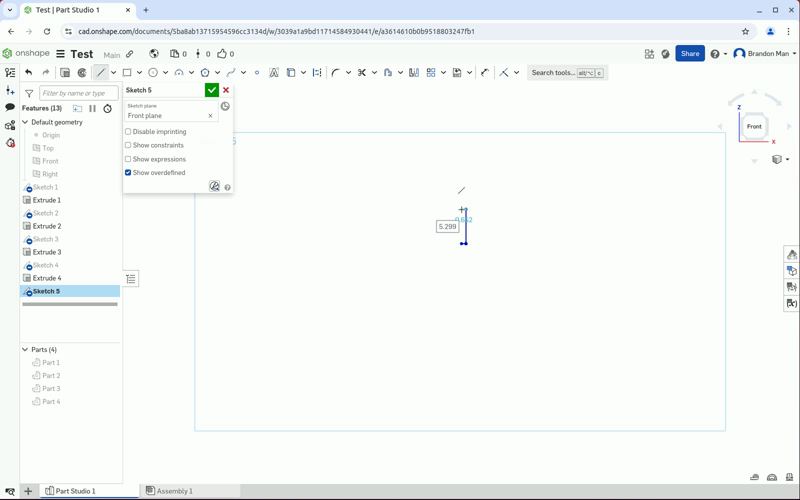
scroll(6)
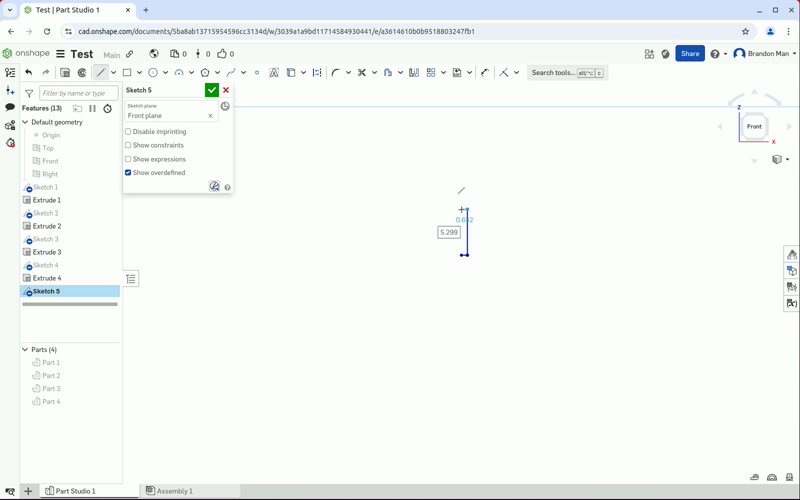
scroll(6)
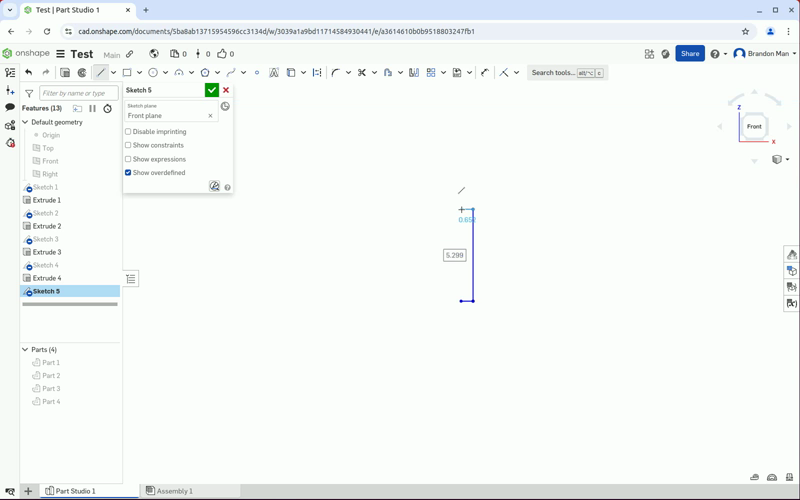
scroll(6)
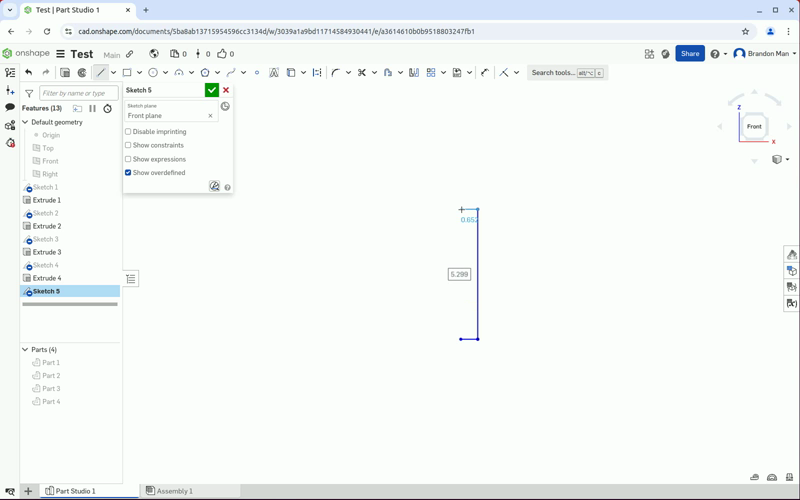
scroll(6)
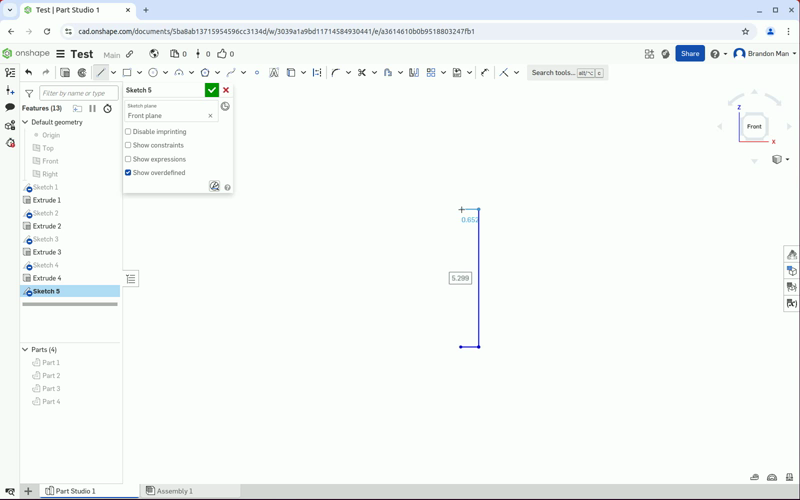
scroll(6)
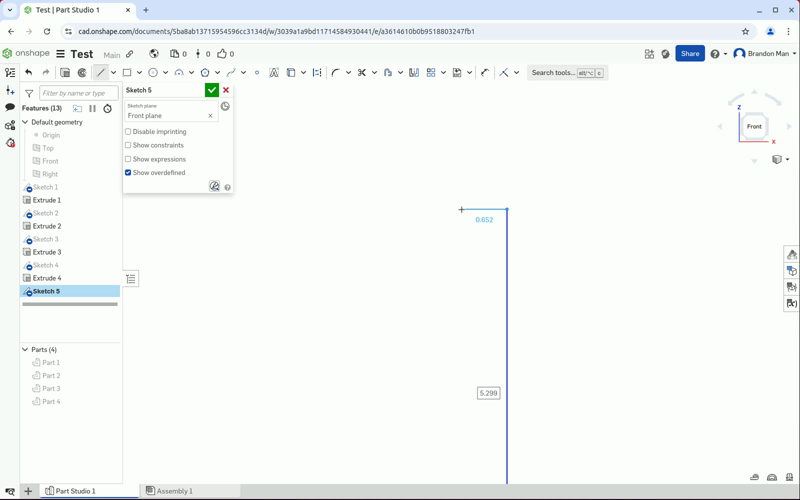
click(461, 209)
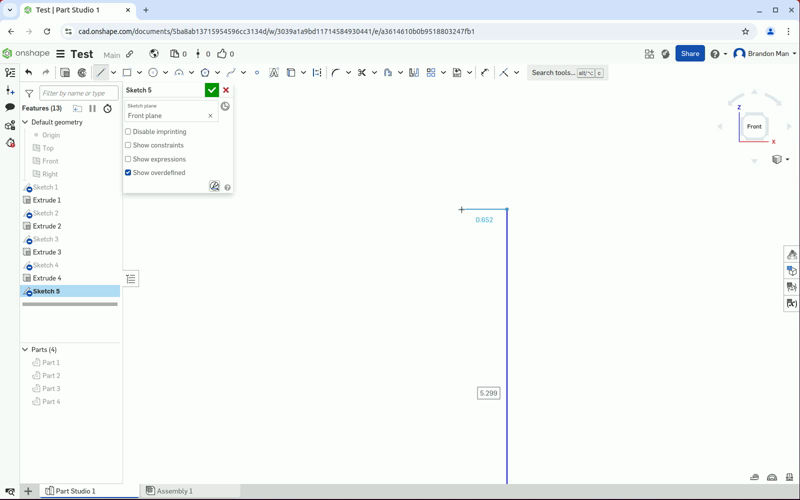
scroll(-6)
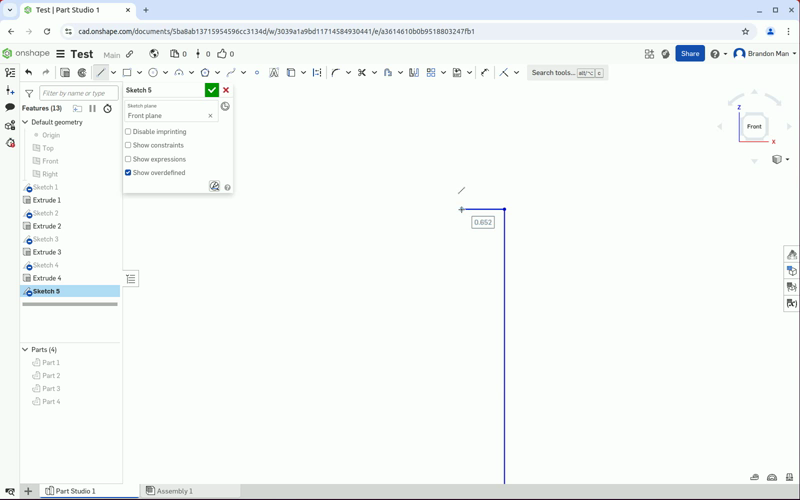
scroll(-6)
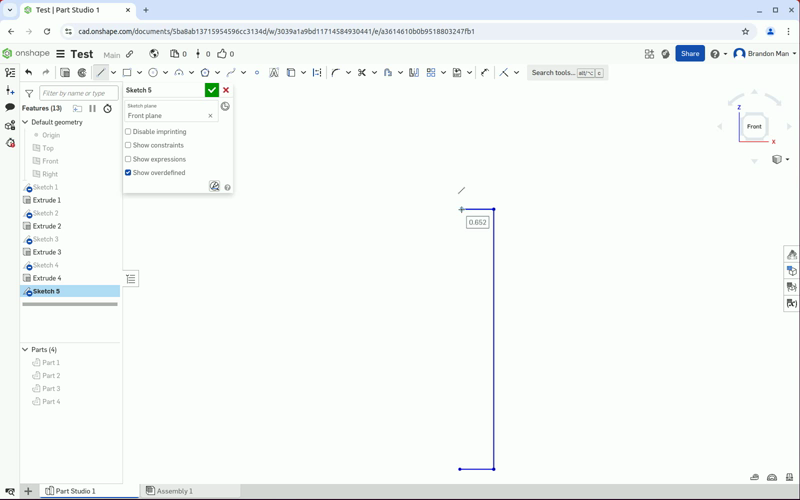
scroll(-6)
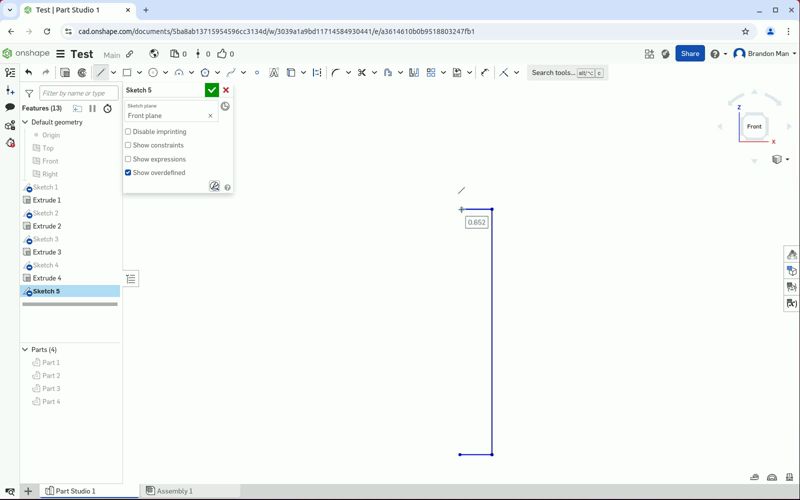
scroll(-6)
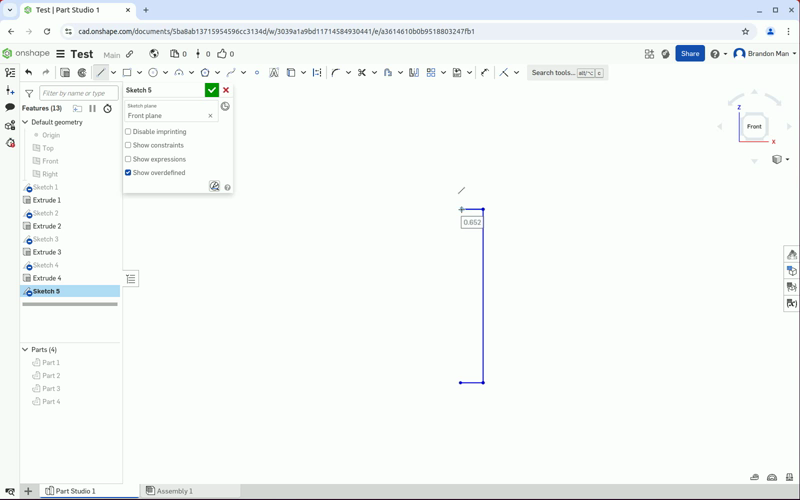
scroll(-6)
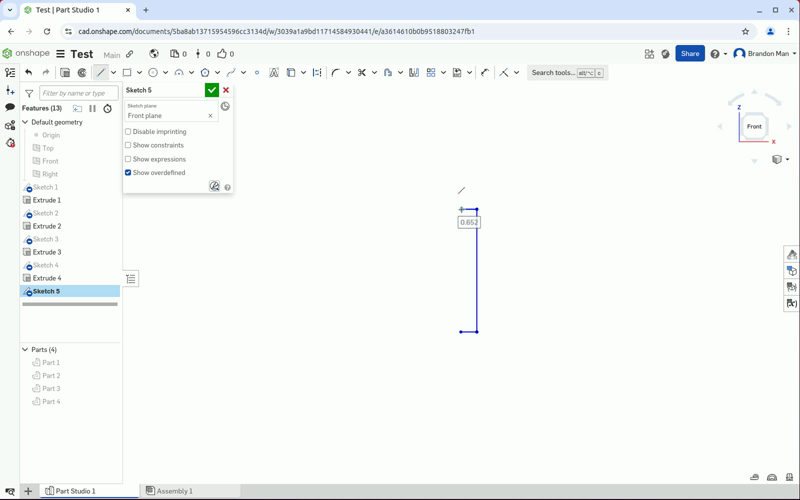
scroll(-6)
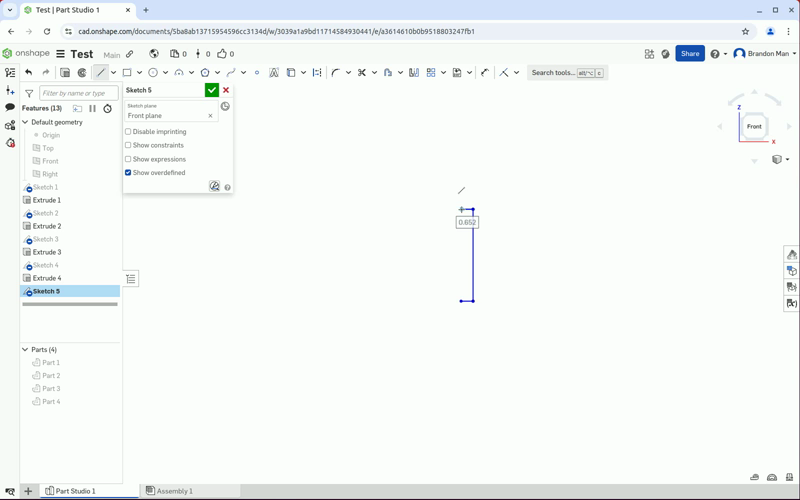
scroll(-6)
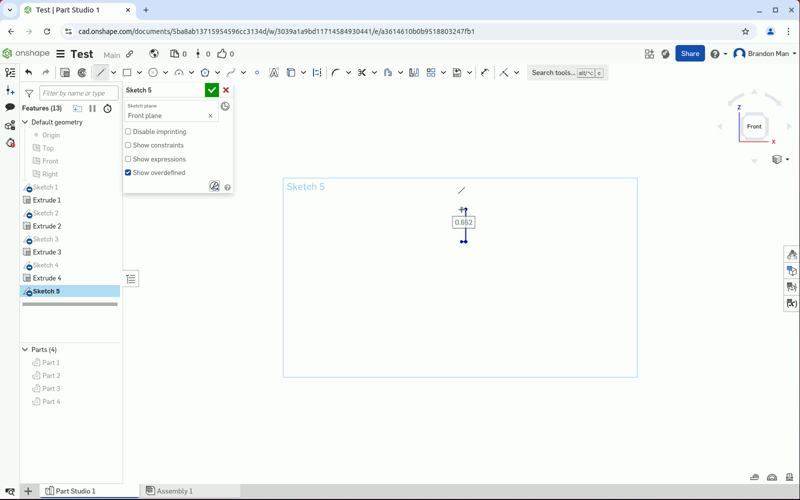
key_up(shift)
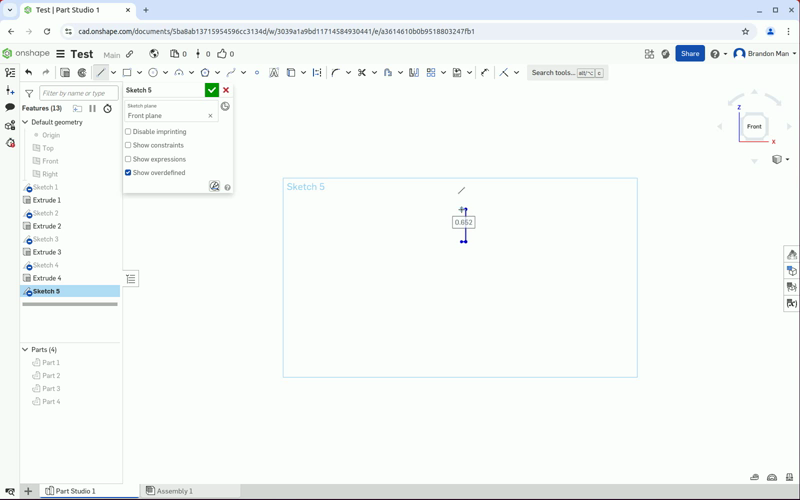
mouse_move(492, 209)
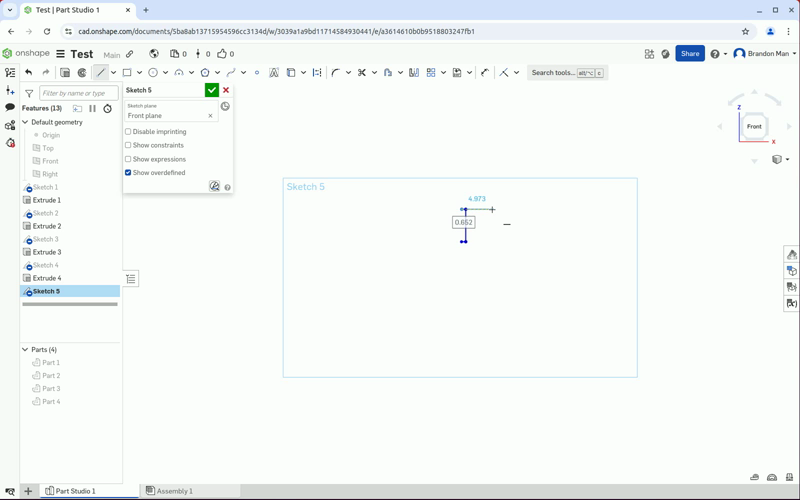
key_down(shift)
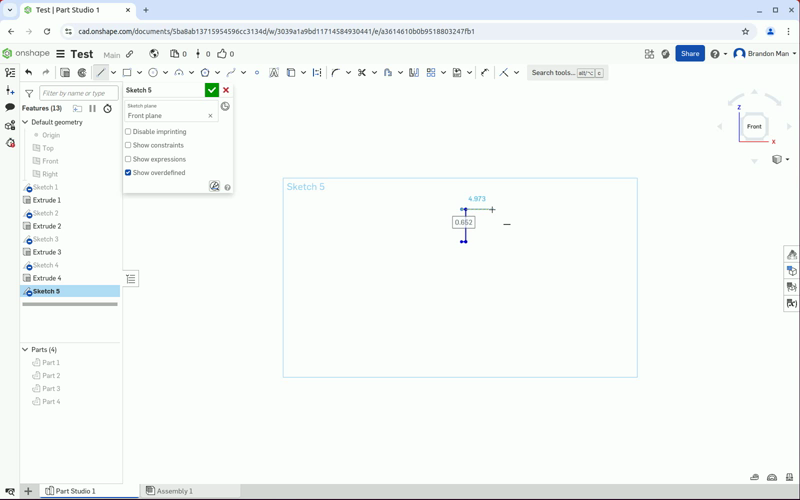
mouse_move(461, 241)
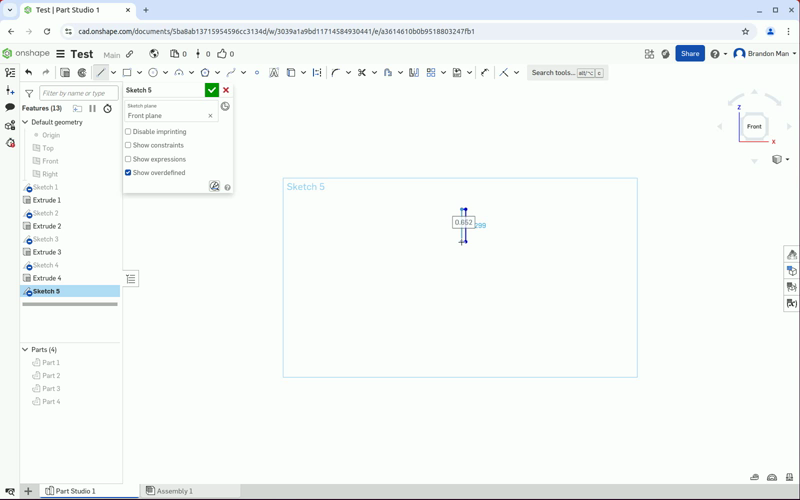
scroll(6)
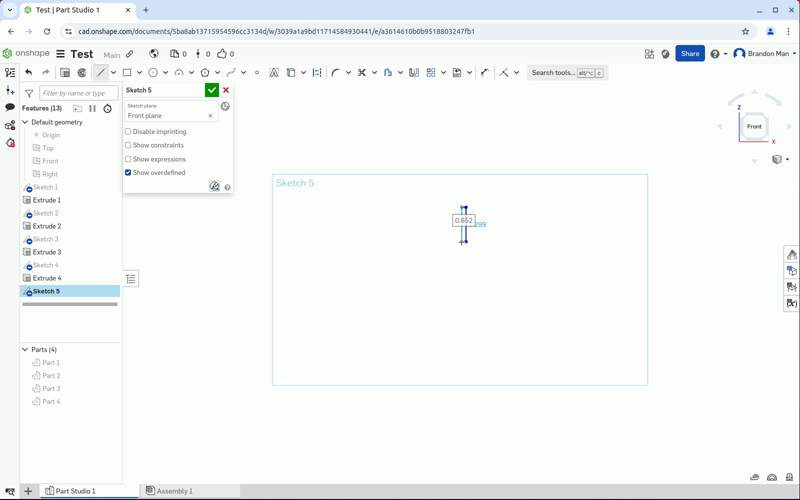
scroll(6)
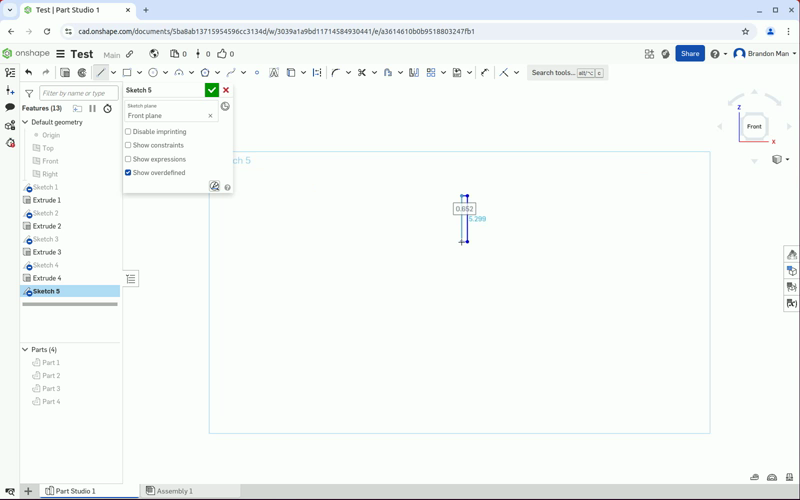
scroll(6)
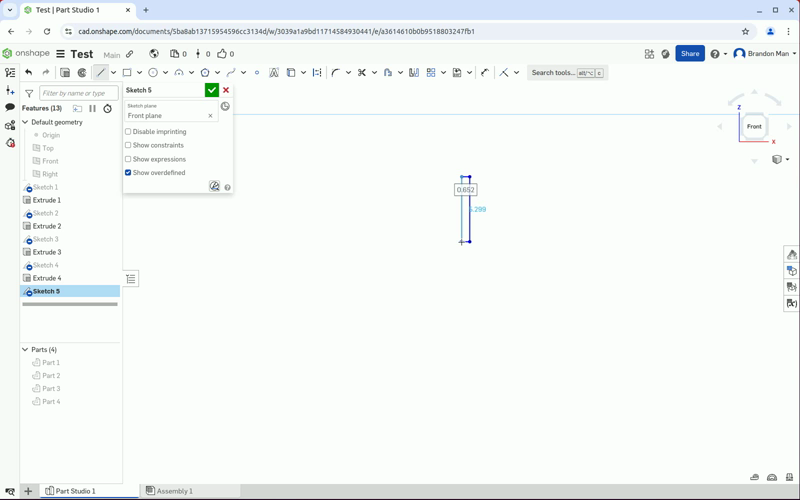
scroll(6)
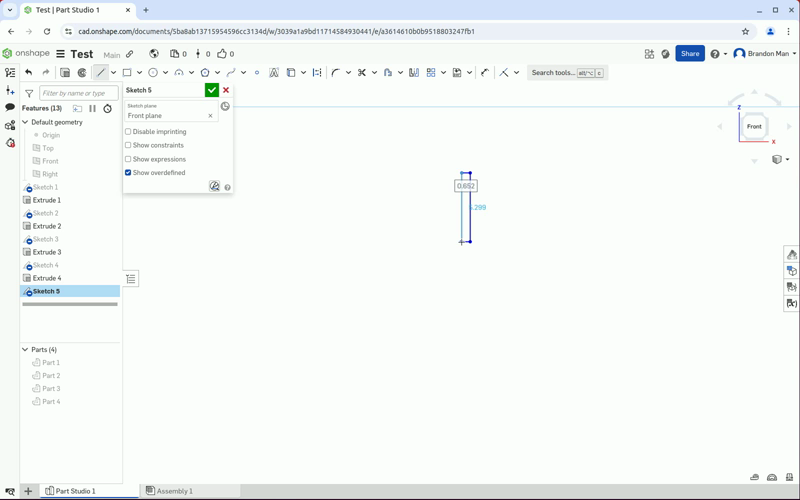
scroll(6)
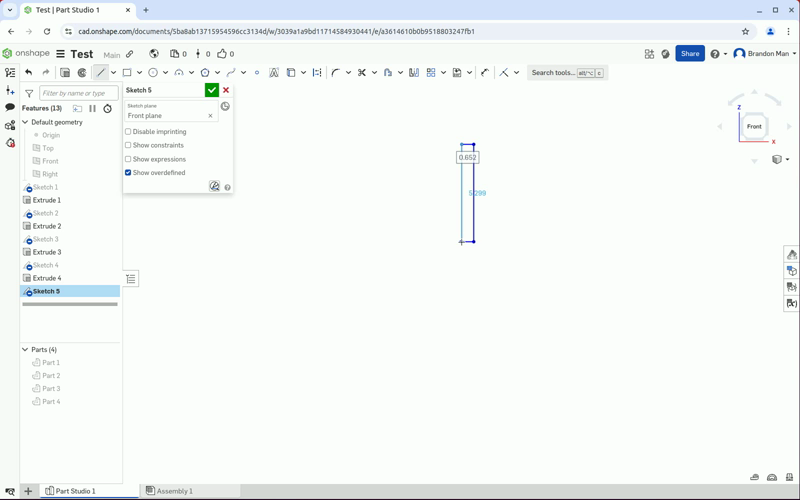
scroll(6)
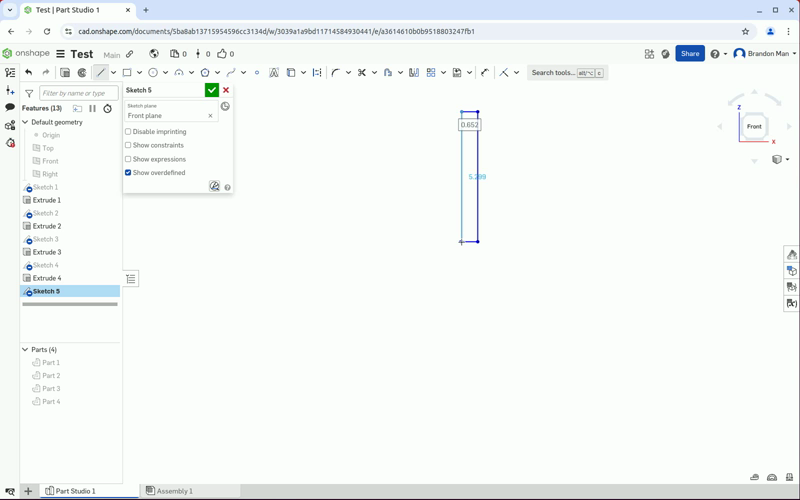
scroll(6)
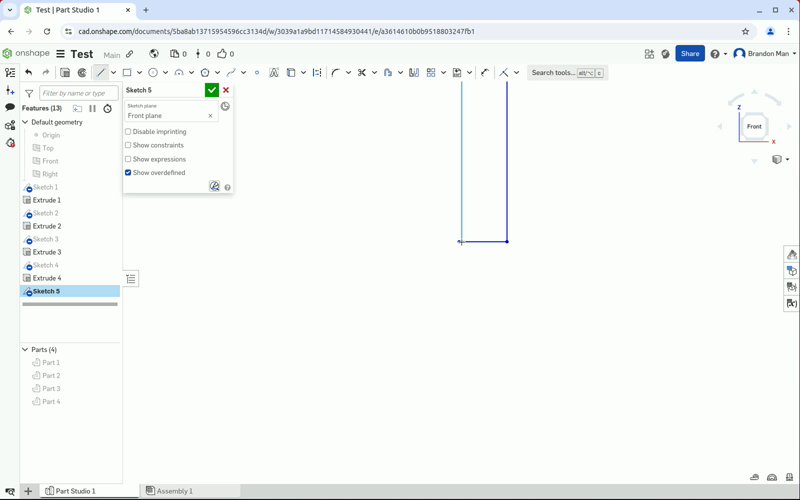
key_up(shift)
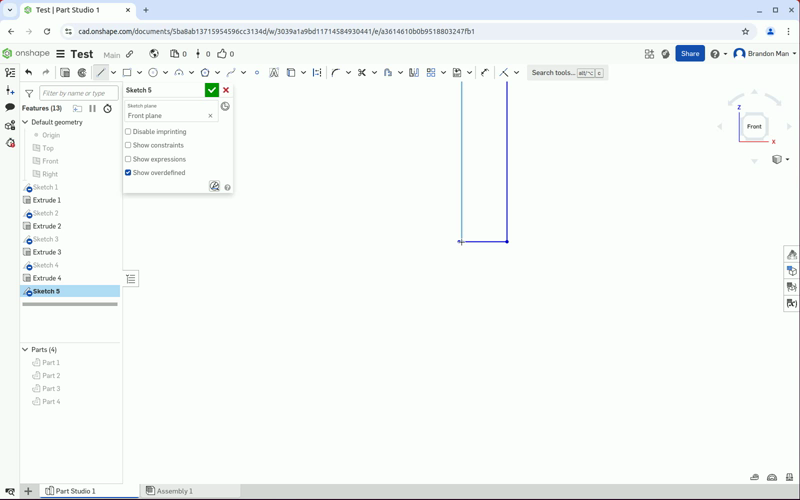
click(461, 241)
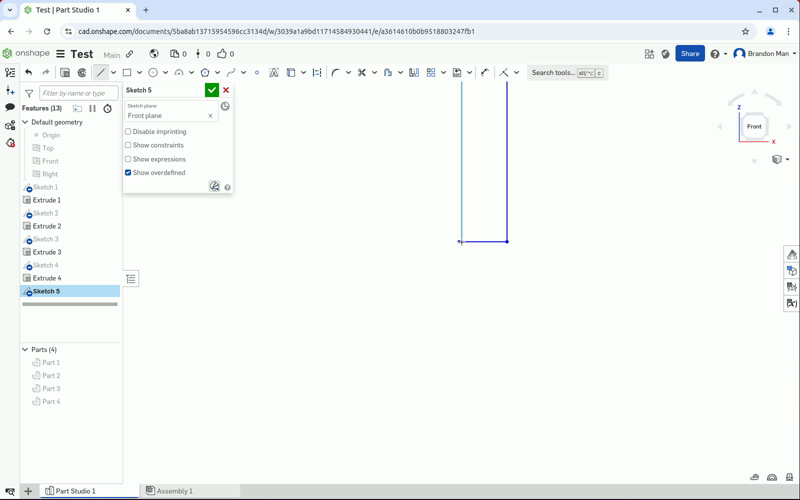
scroll(-6)
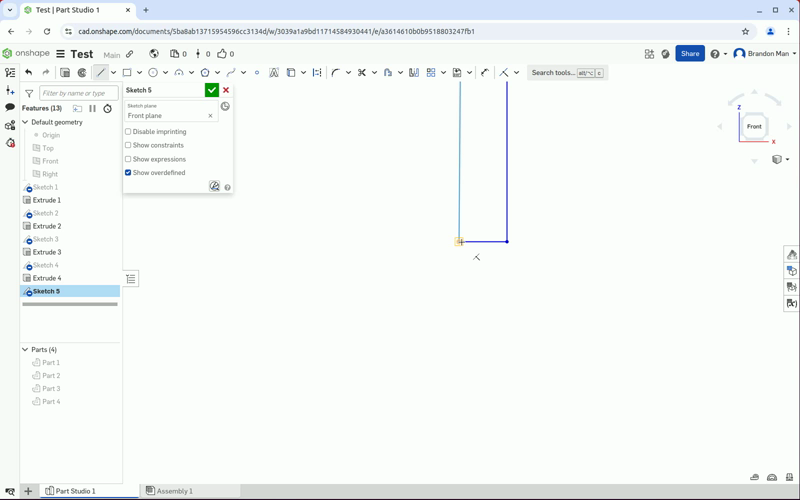
scroll(-6)
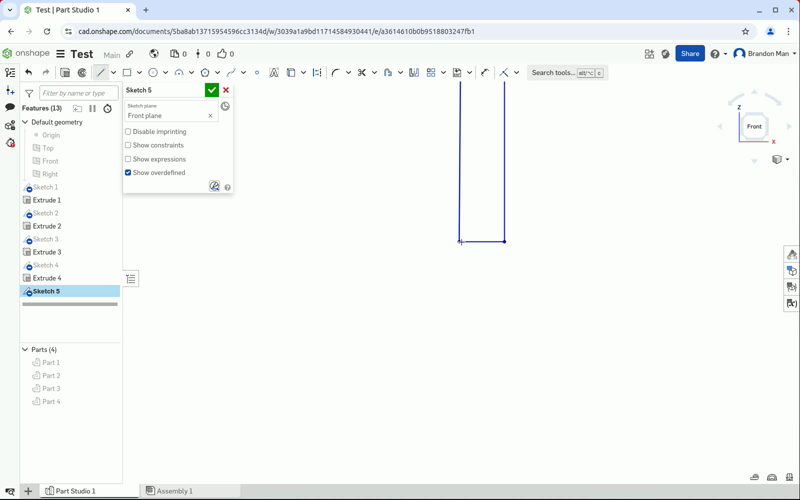
scroll(-6)
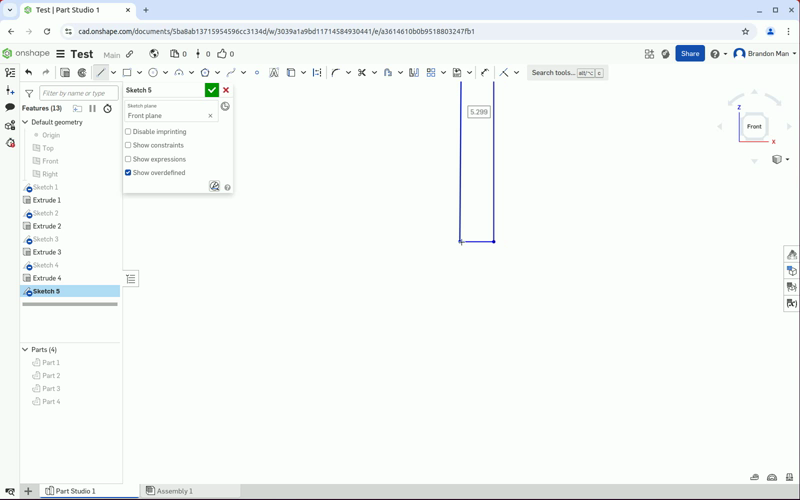
scroll(-6)
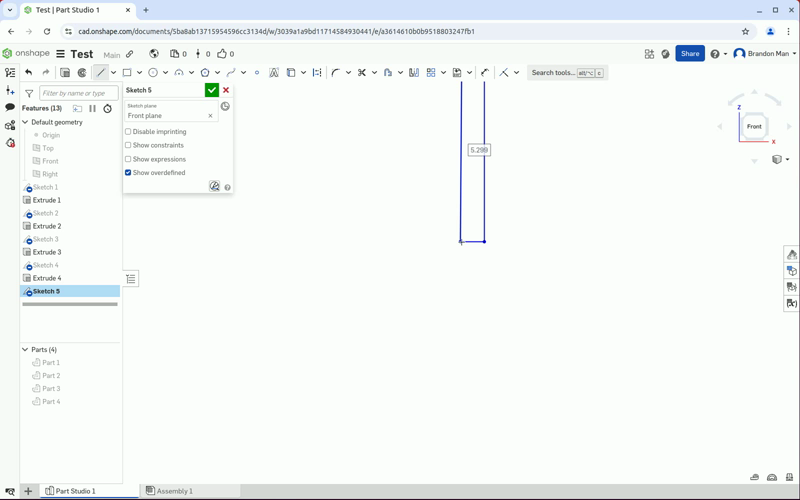
scroll(-6)
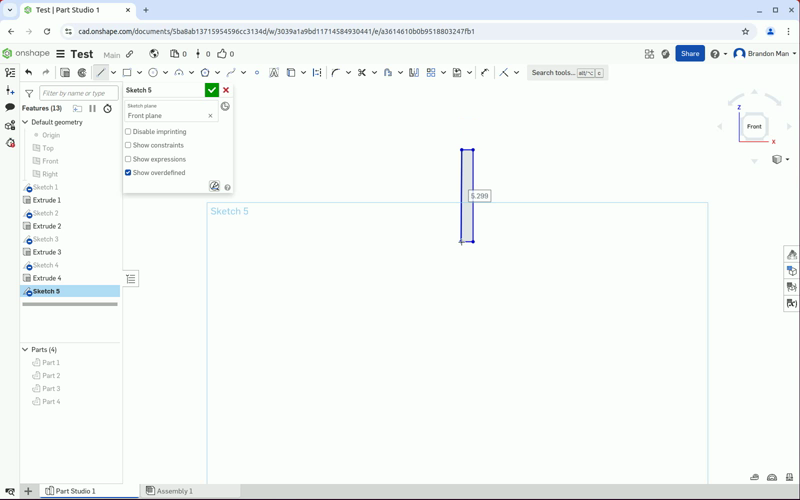
scroll(-6)
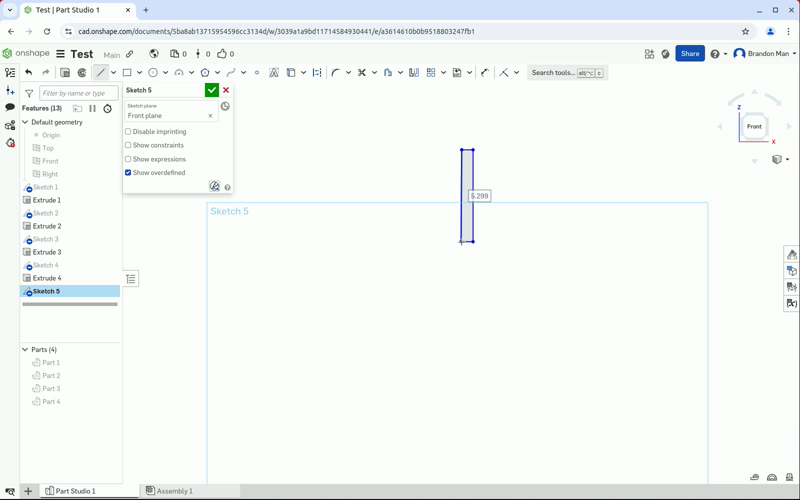
scroll(-6)
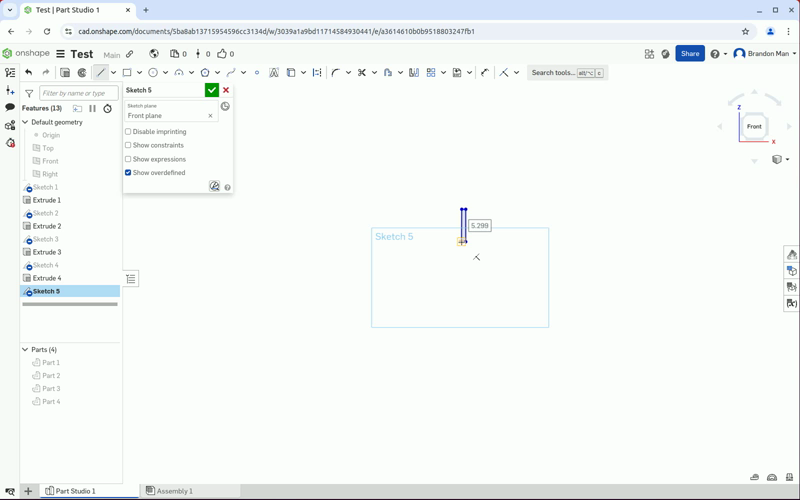
key(esc)
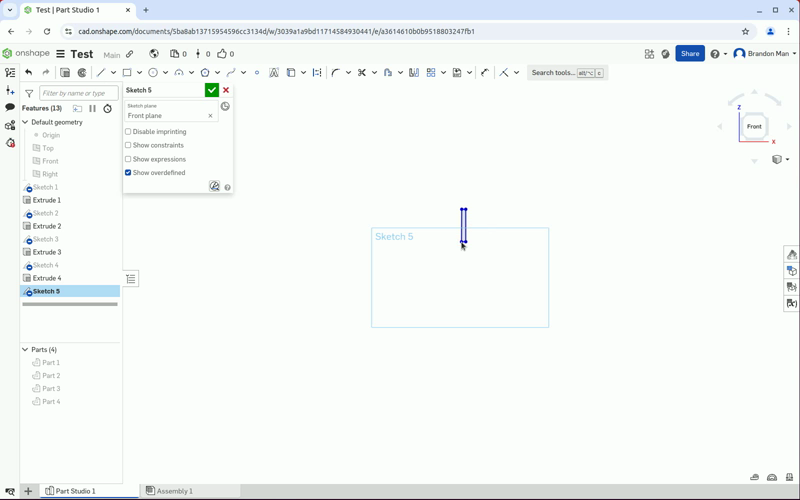
mouse_move(464, 228)
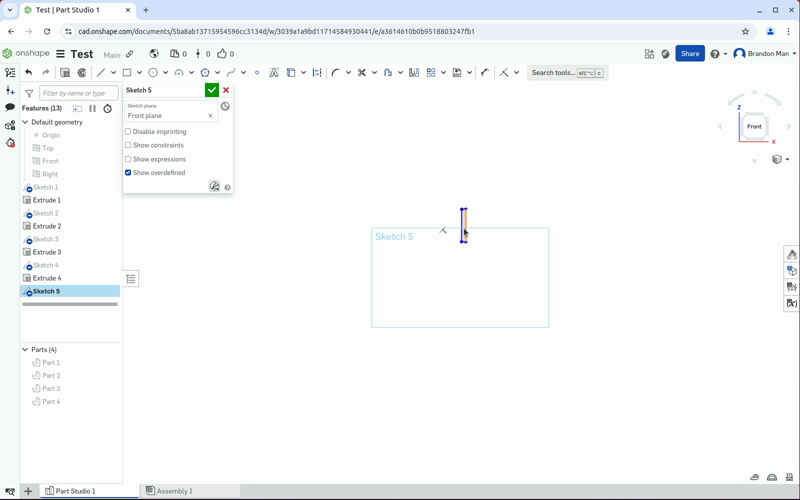
scroll(6)
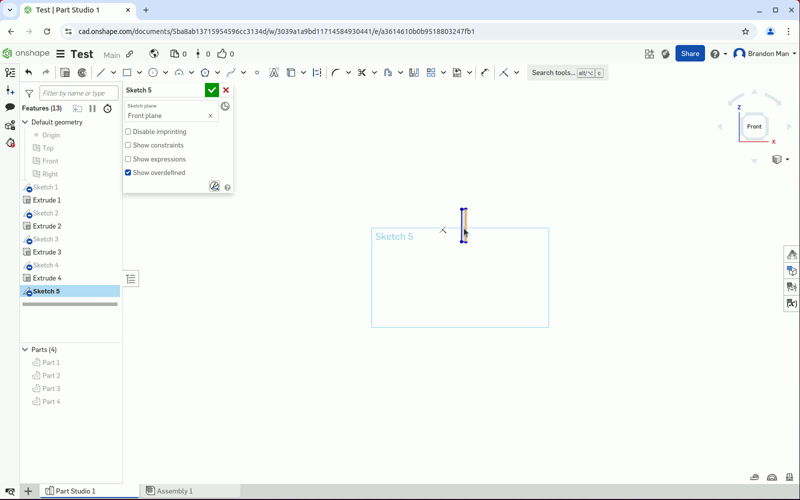
scroll(6)
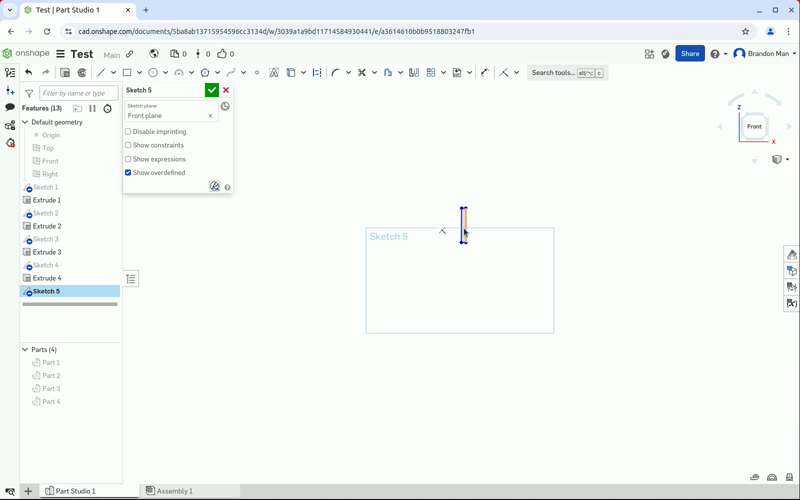
scroll(6)
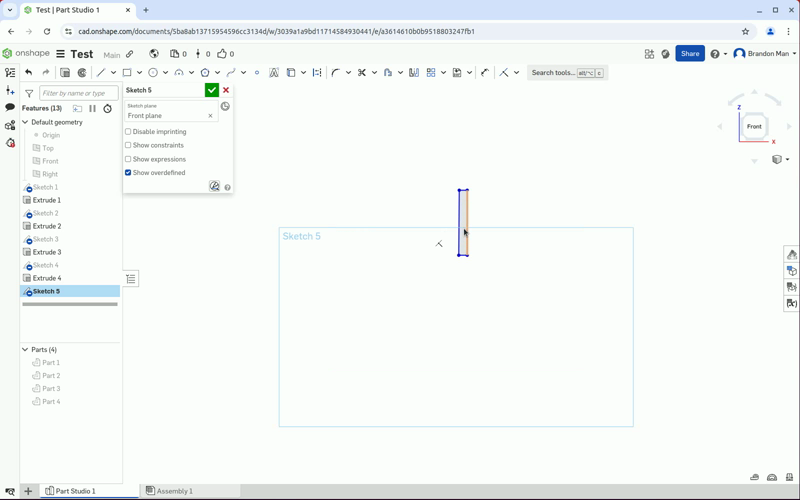
scroll(6)
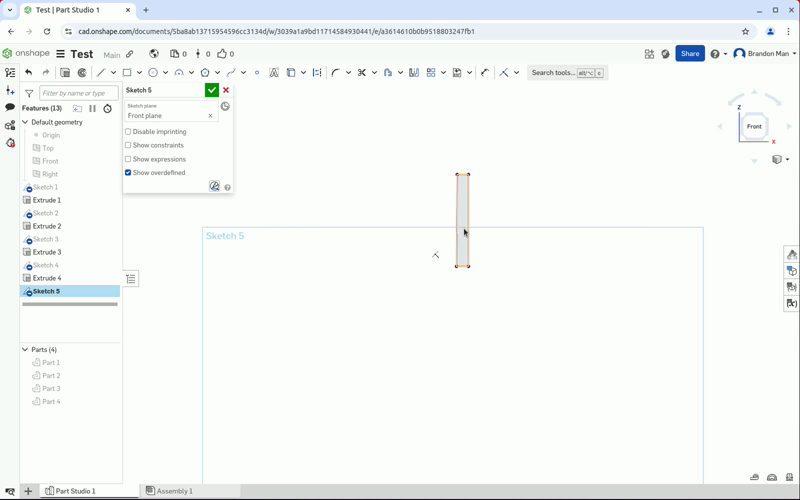
scroll(6)
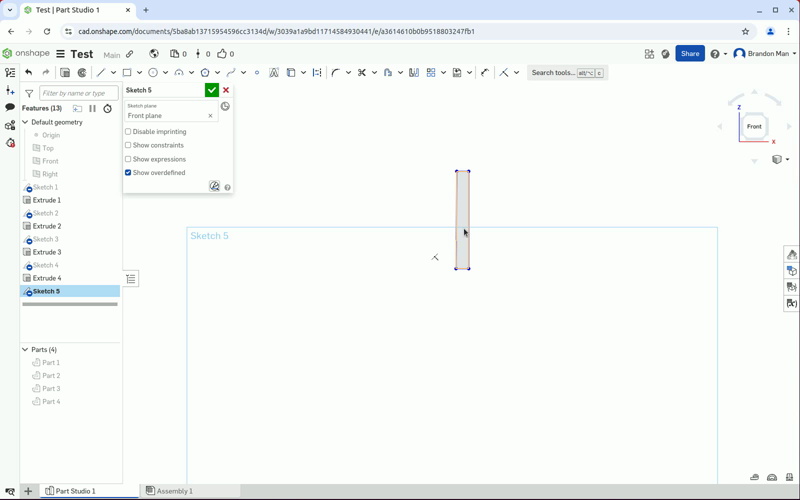
scroll(6)
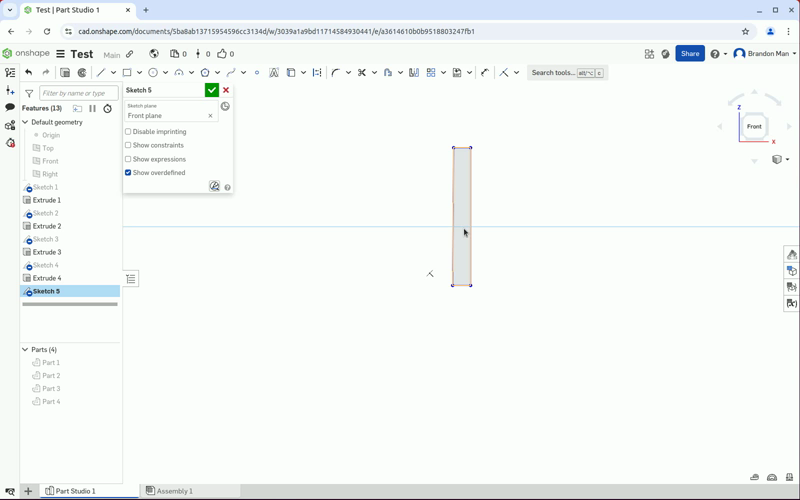
scroll(6)
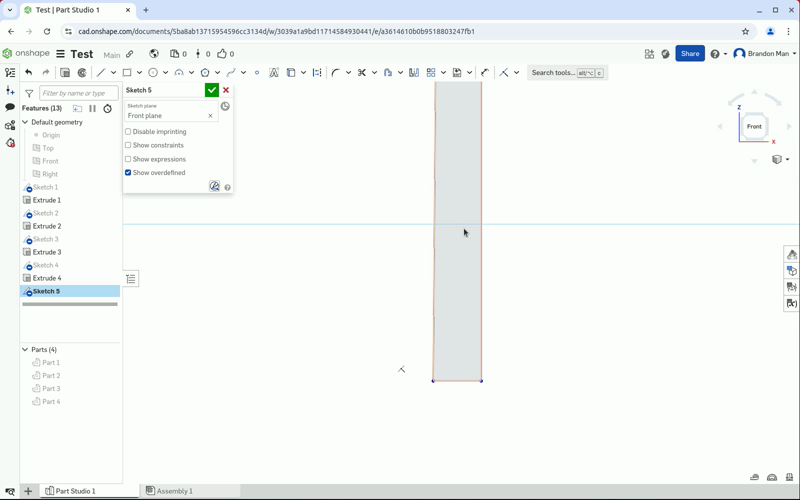
click(464, 228)
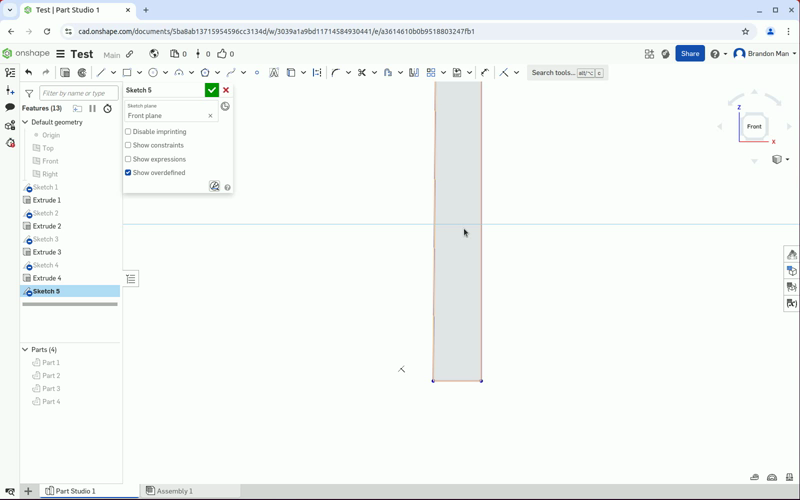
scroll(-6)
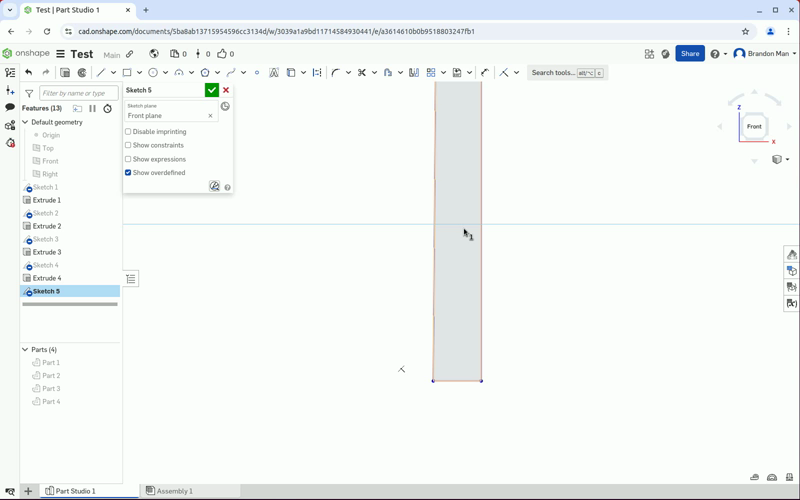
scroll(-6)
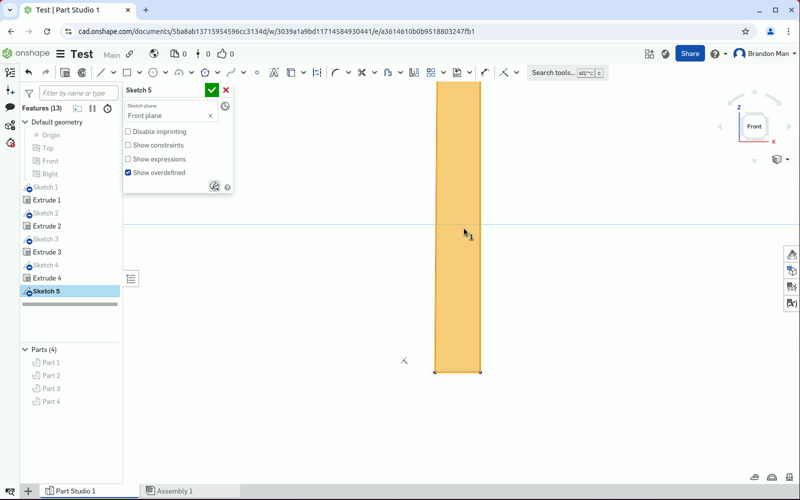
scroll(-6)
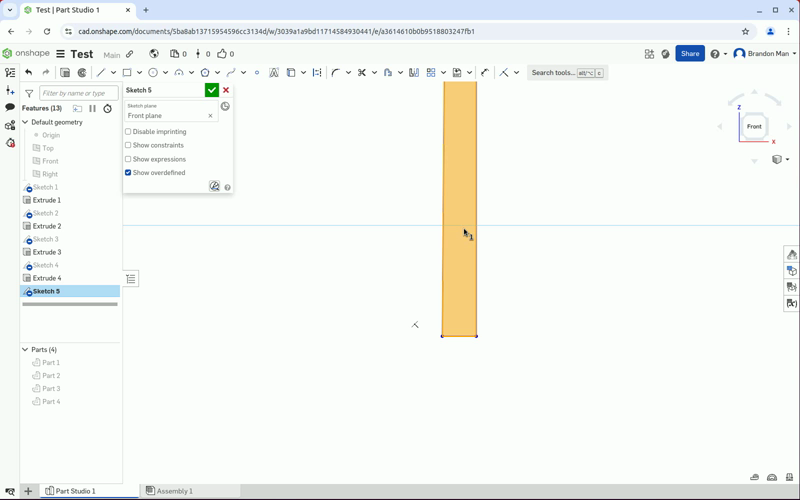
scroll(-6)
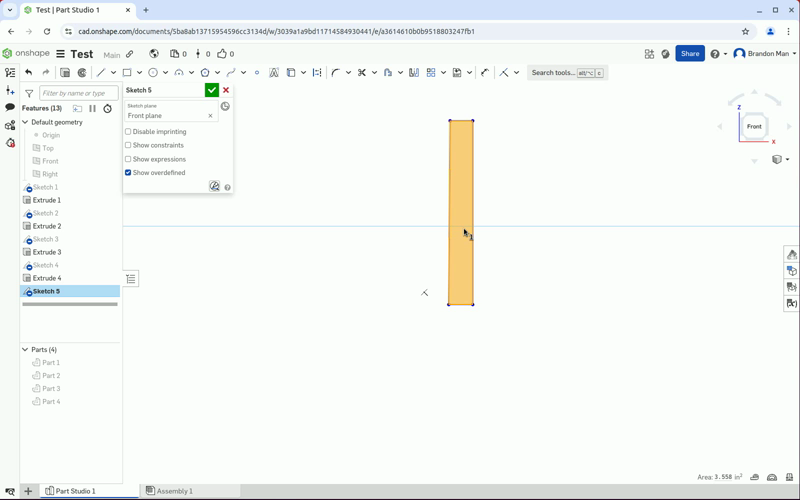
scroll(-6)
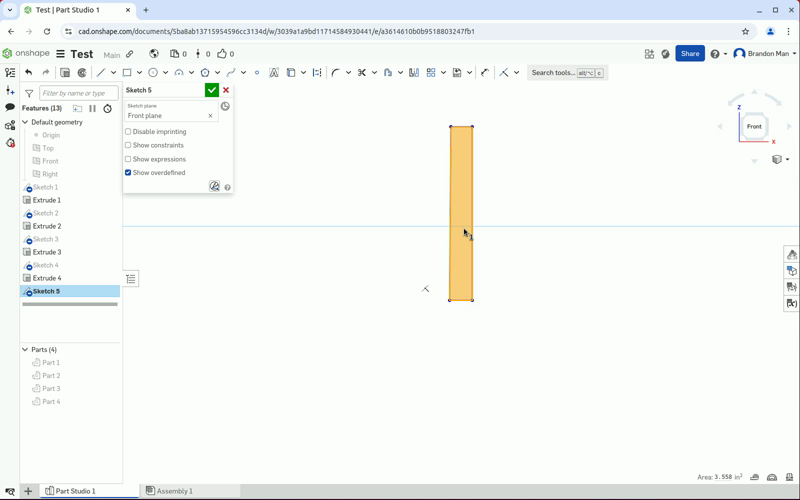
scroll(-6)
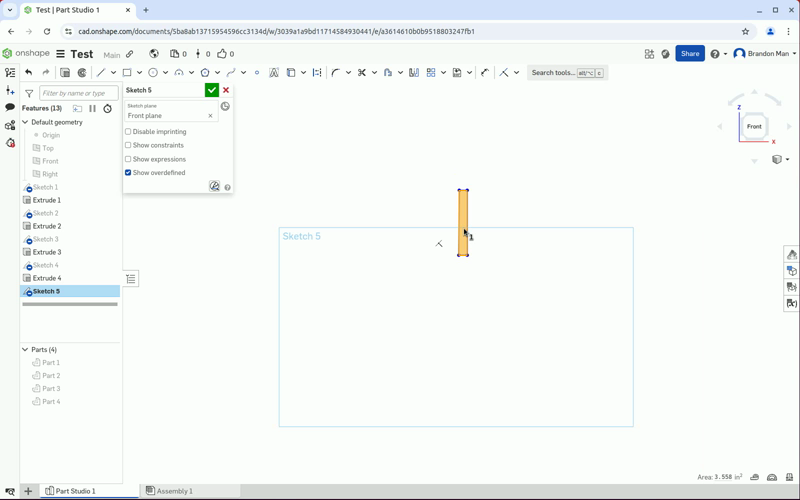
scroll(-6)
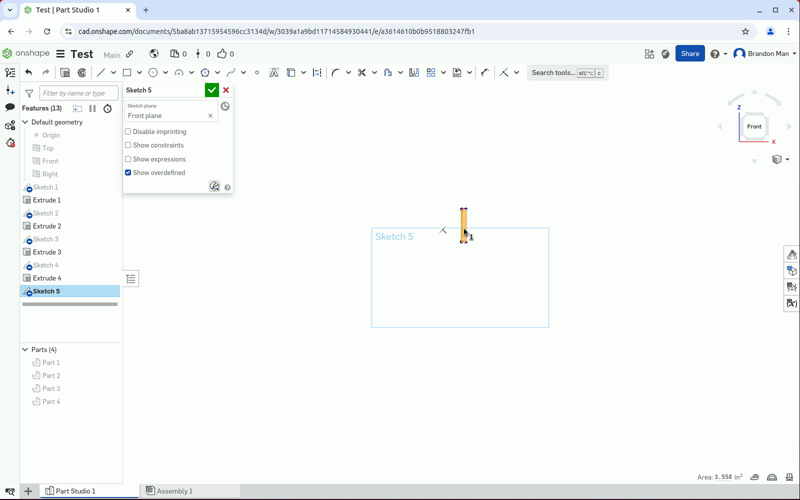
mouse_move(73, 352)
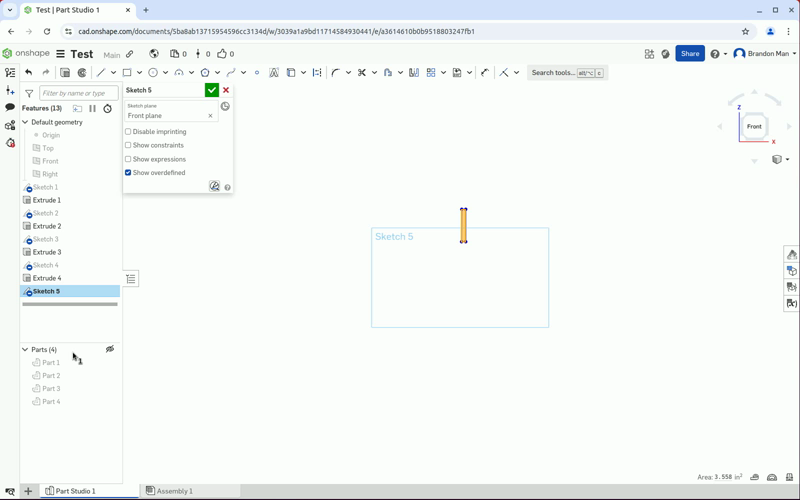
key(shift+y)
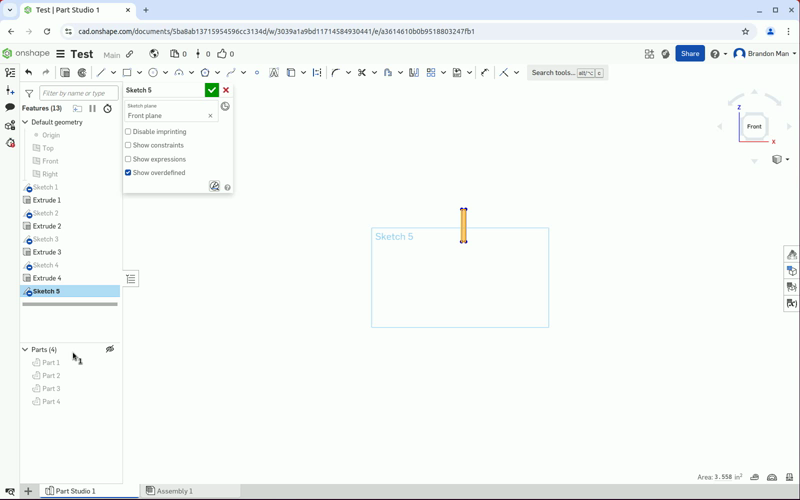
key(shift+e)
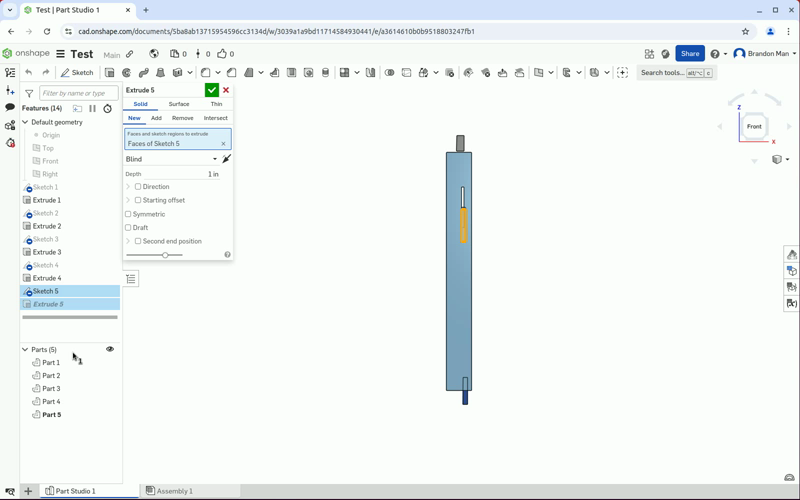
mouse_move(143, 106)
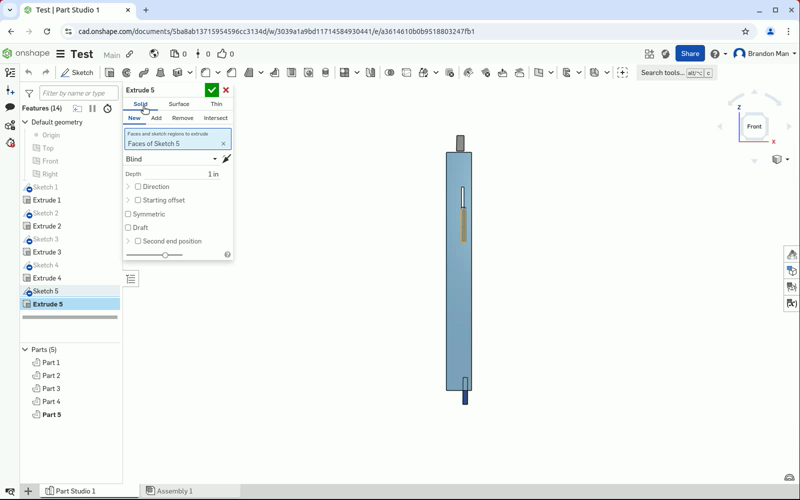
click(143, 106)
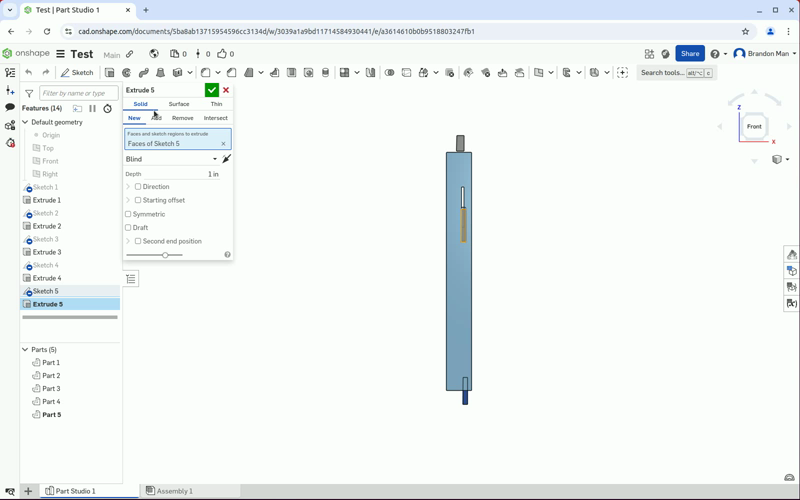
mouse_move(186, 120)
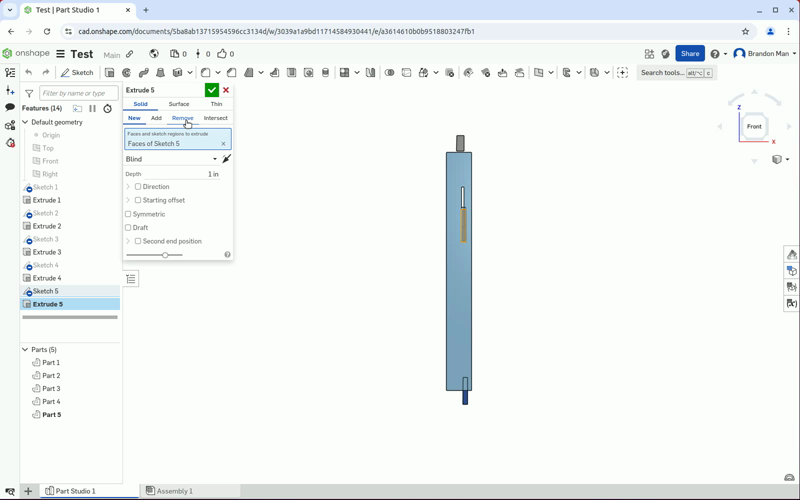
click(186, 120)
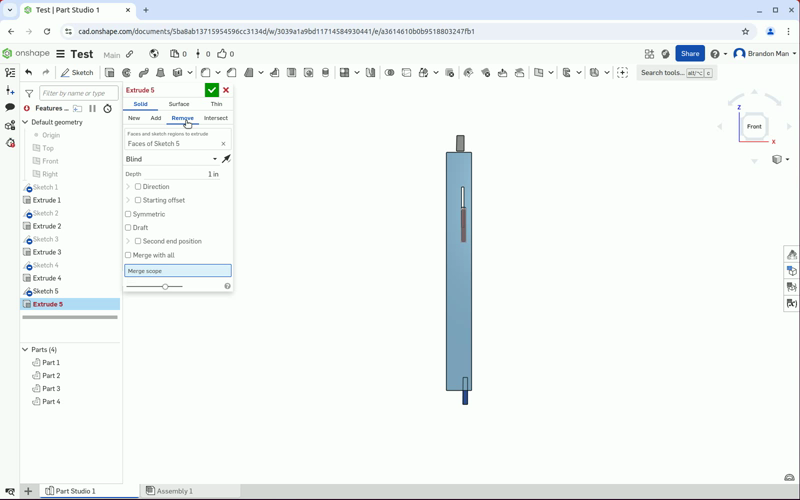
key(tab, 4)
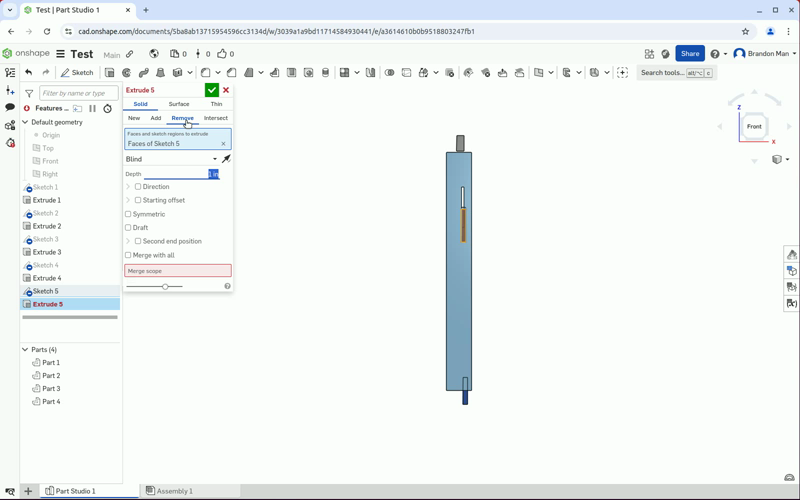
text(1.685)
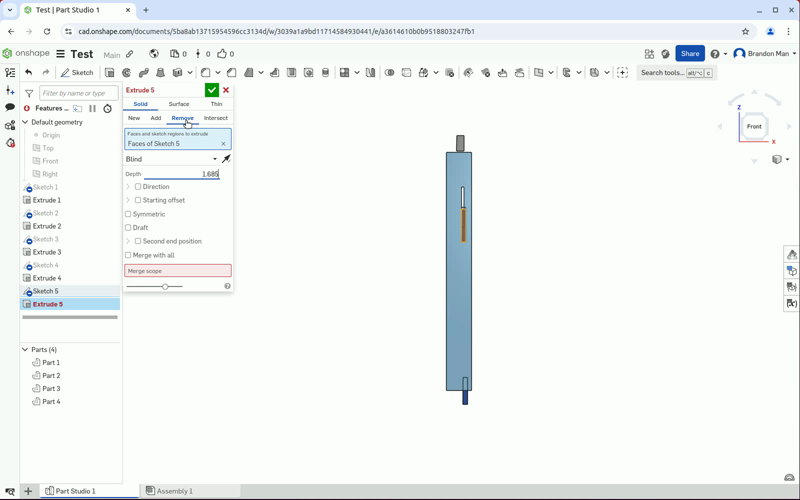
key(tab, 6)
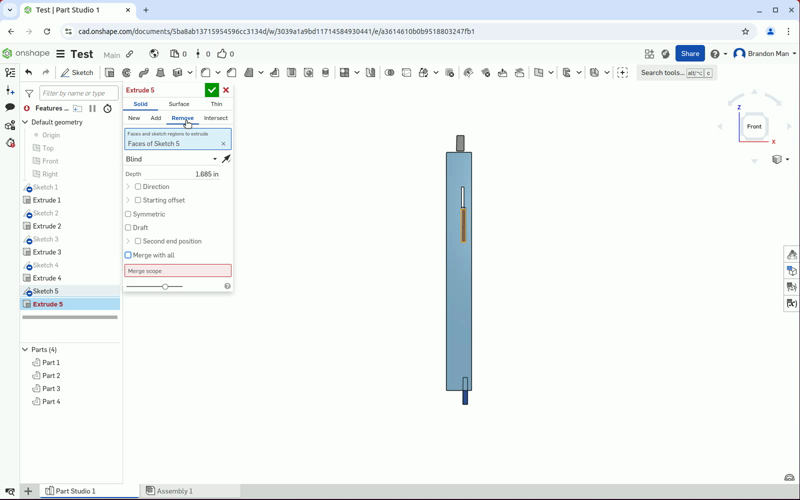
key(space)
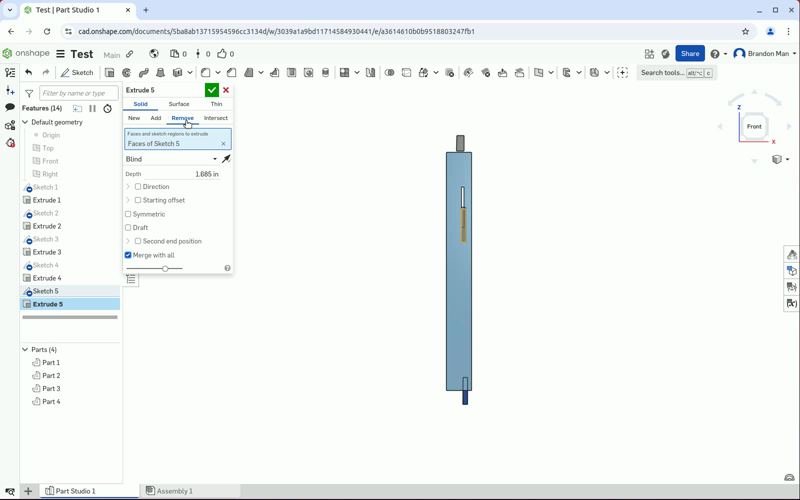
key(enter)
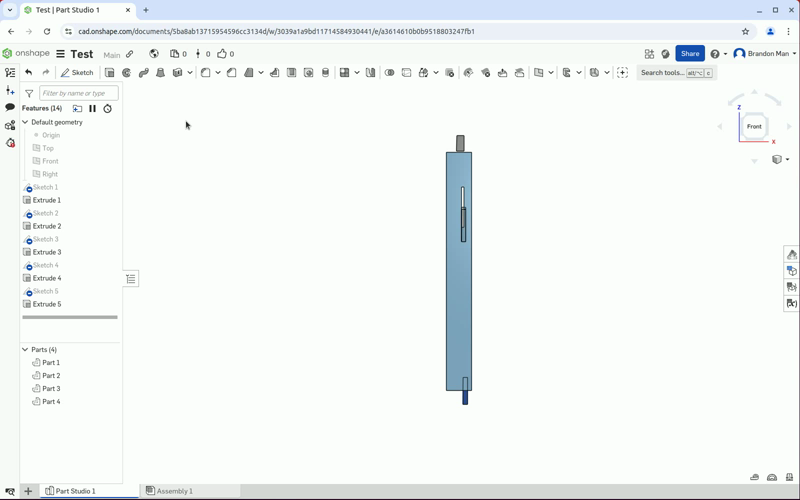
key(shift+h)
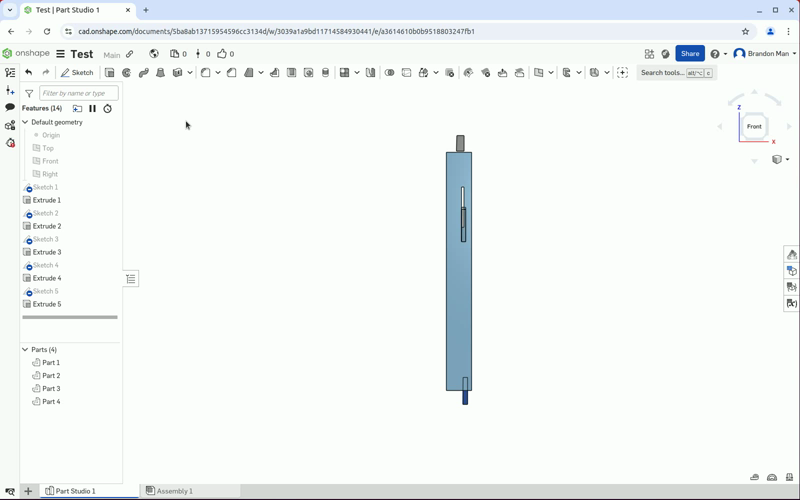
key(shift+h)
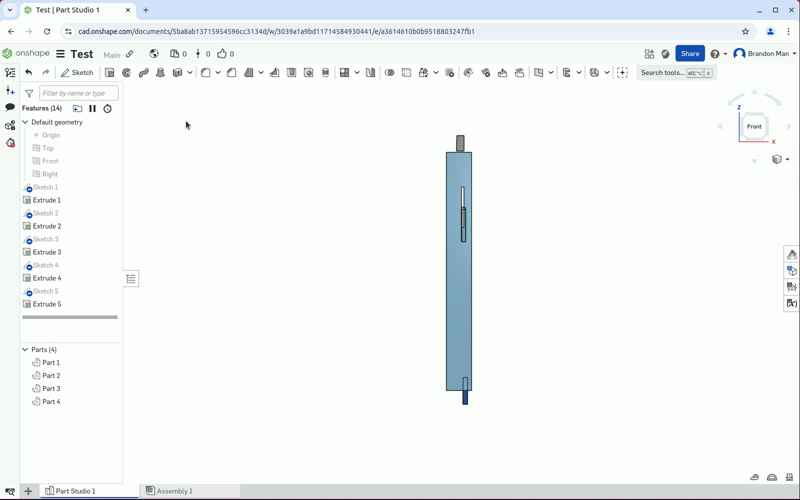
key(shift+7)
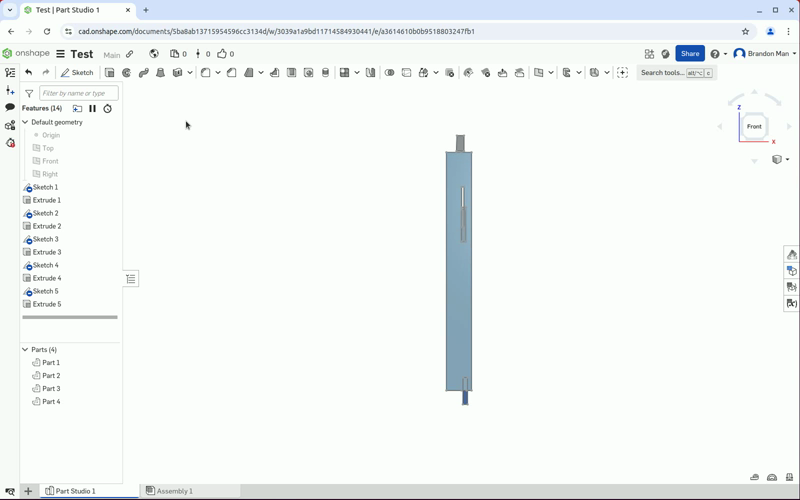
key(left, 2)
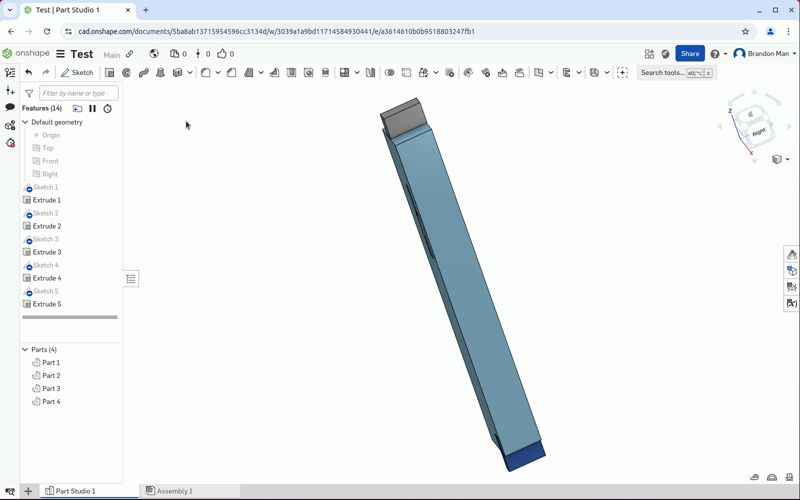
key(down, 2)
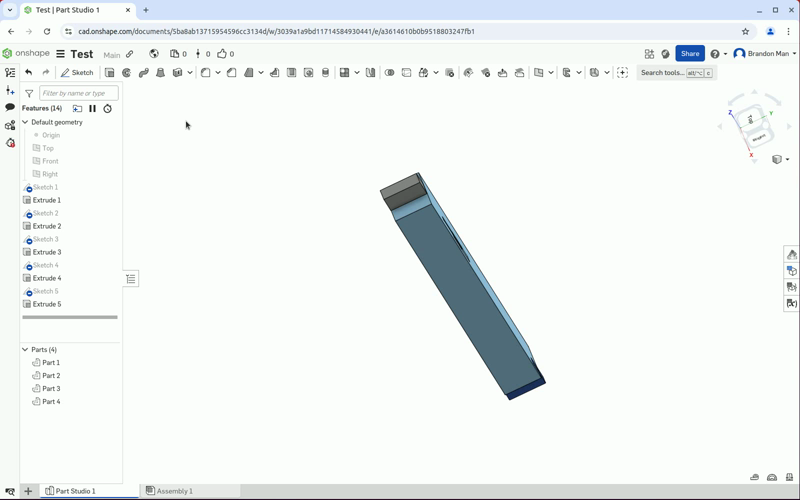
key(up, 2)
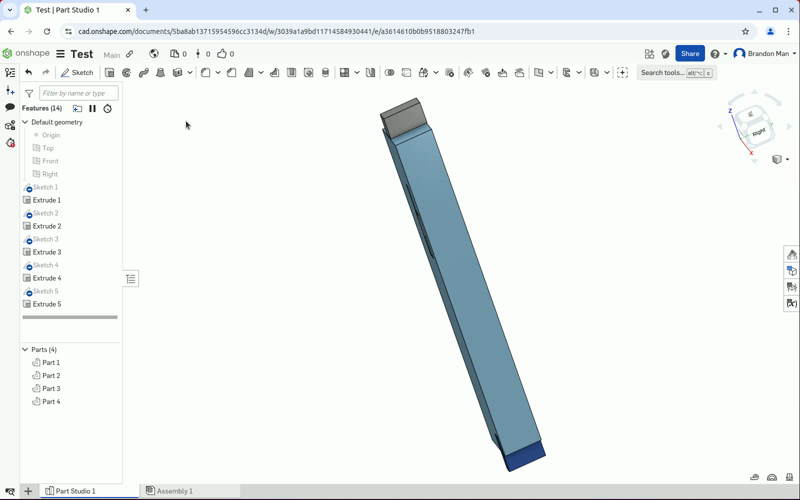
key(right, 2)
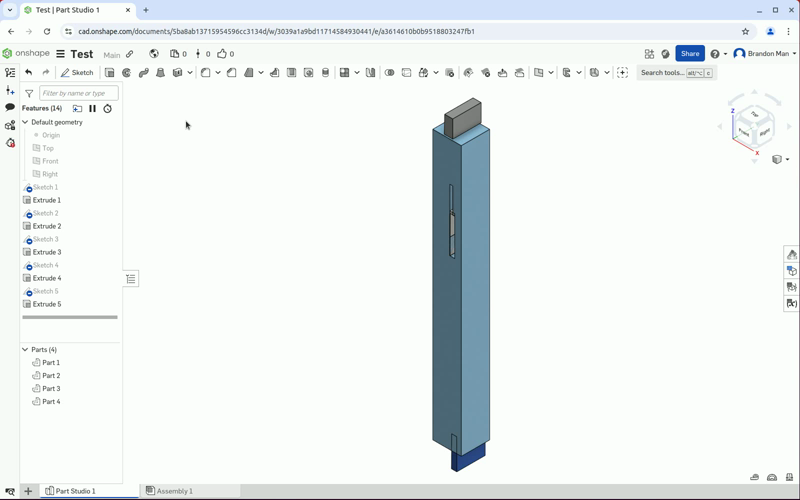
mouse_move(73, 189)
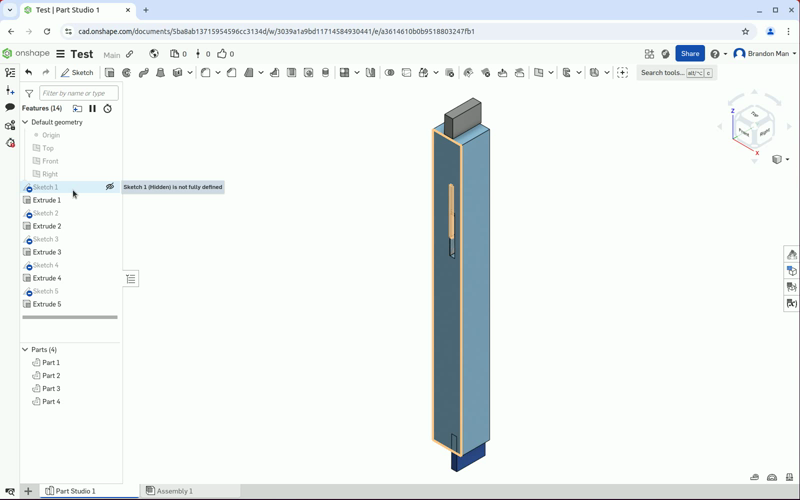
click(73, 189)